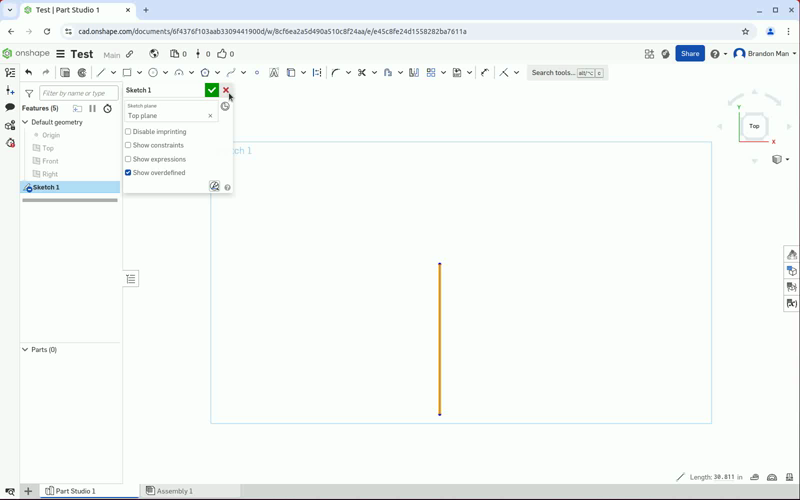
key(shift+h)
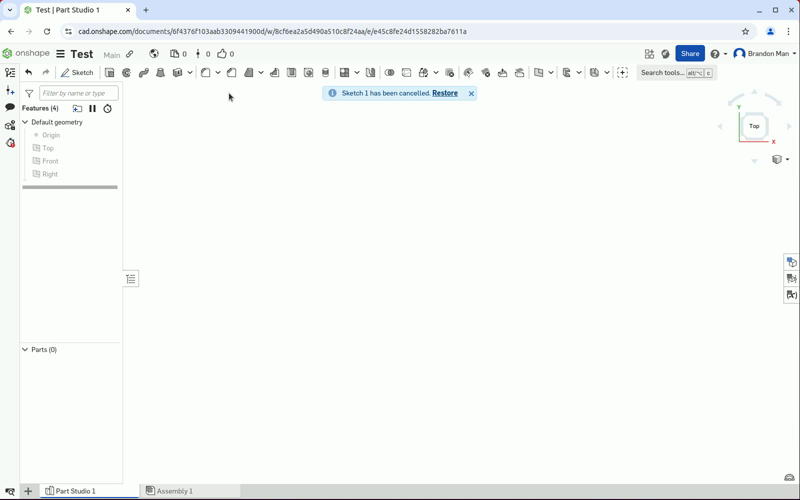
mouse_move(73, 352)
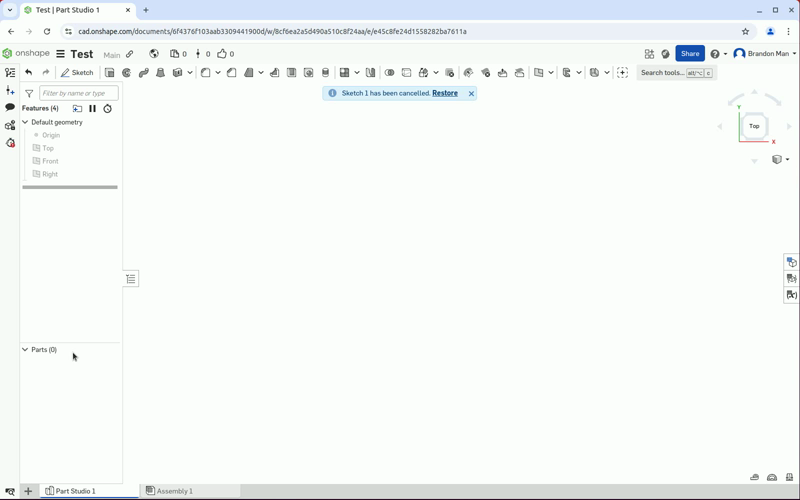
key(y)
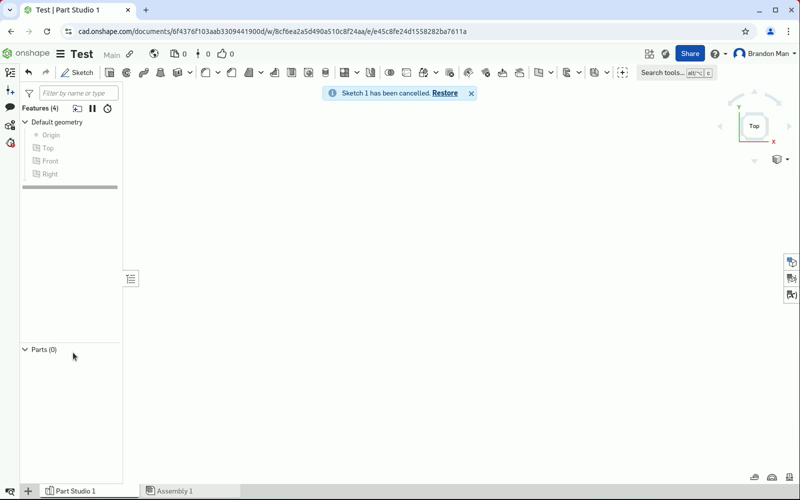
key(shift+p)
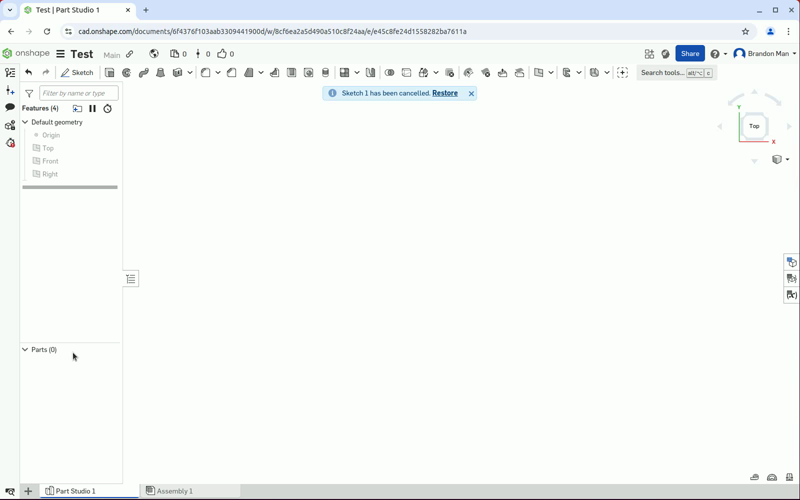
key(space)
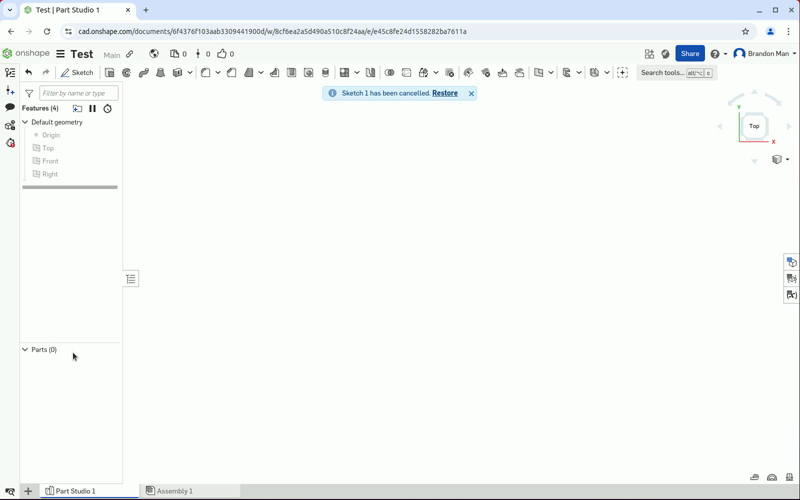
key_down(shift)
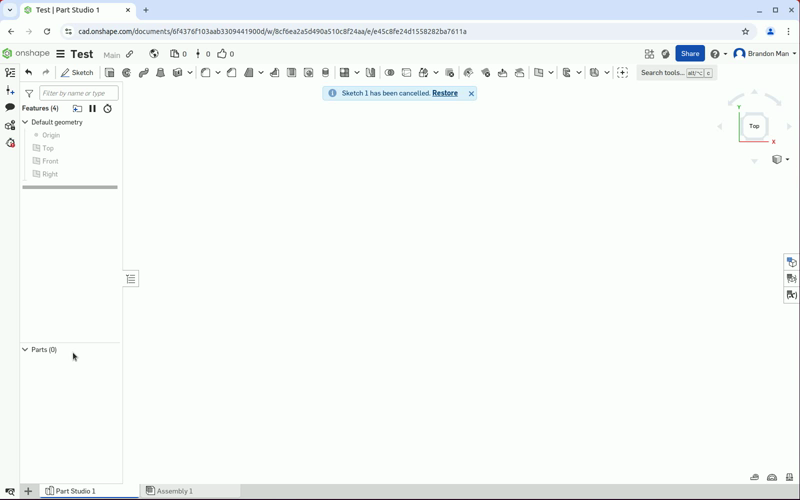
key(up)
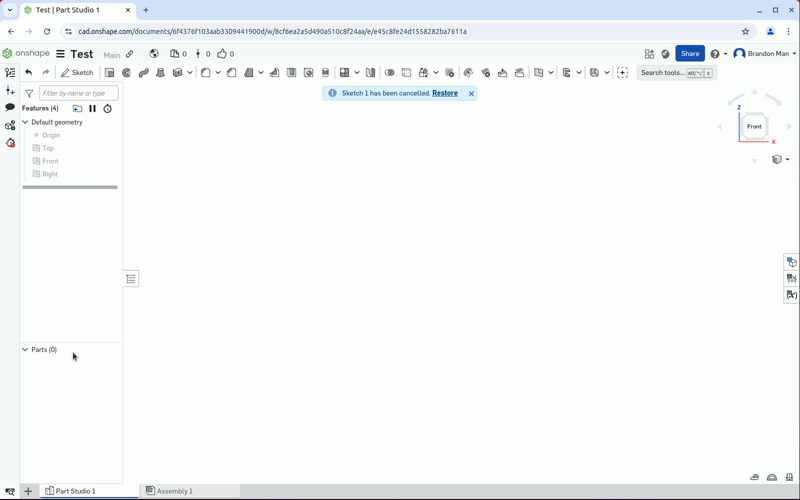
key_up(shift)
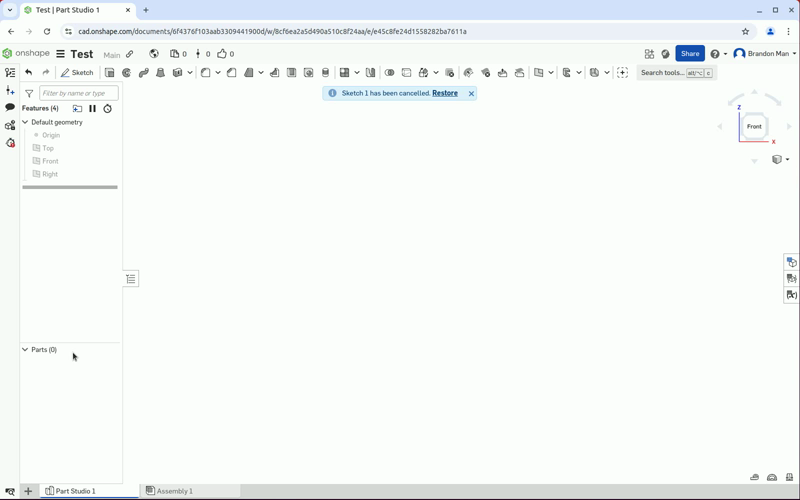
mouse_move(73, 352)
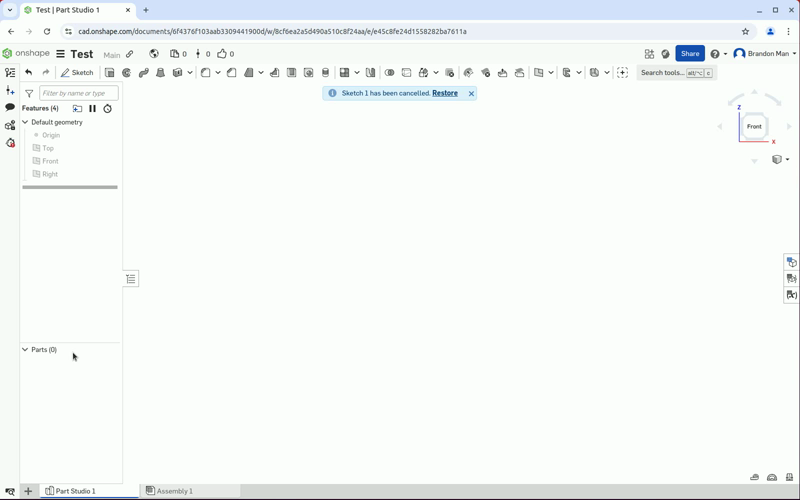
key(shift+y)
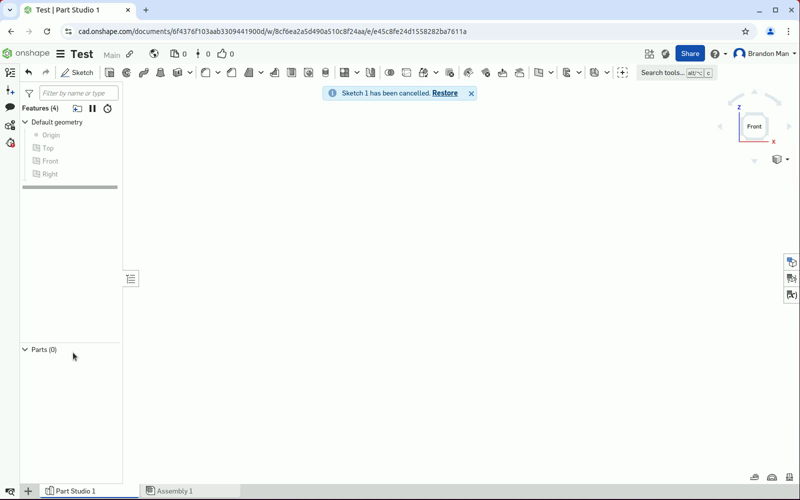
key(shift+s)
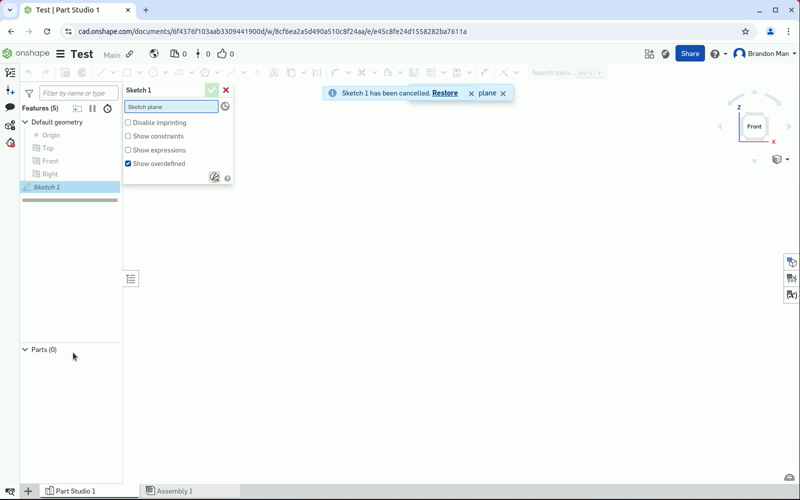
mouse_move(73, 163)
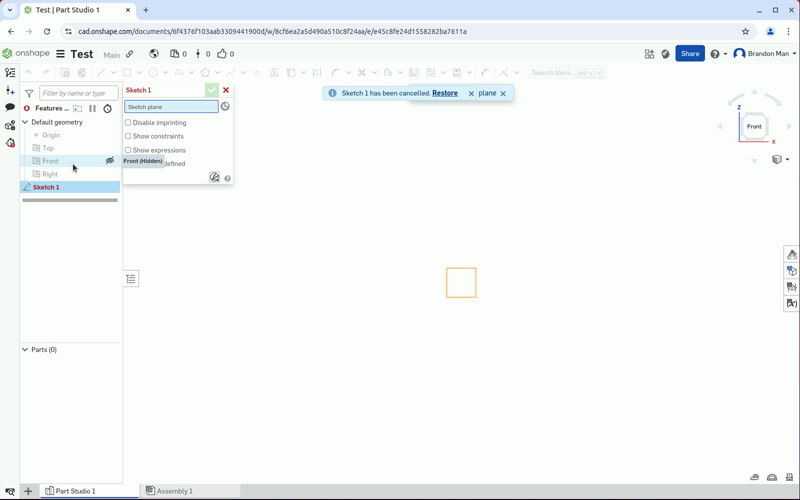
click(73, 163)
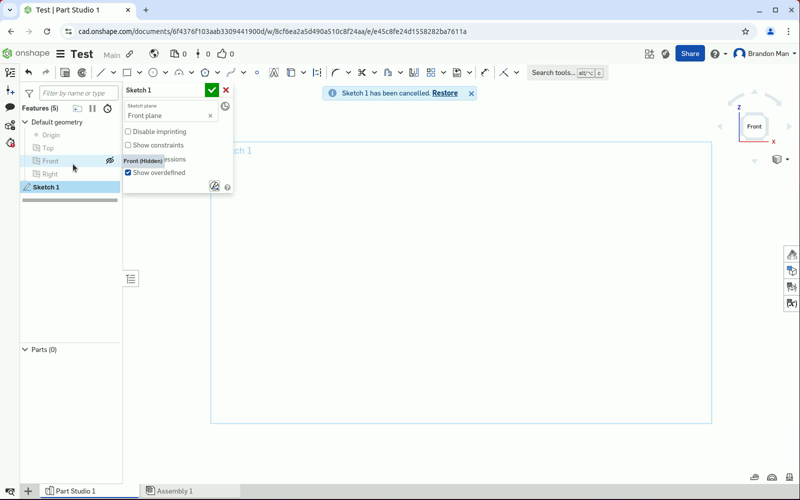
mouse_move(73, 352)
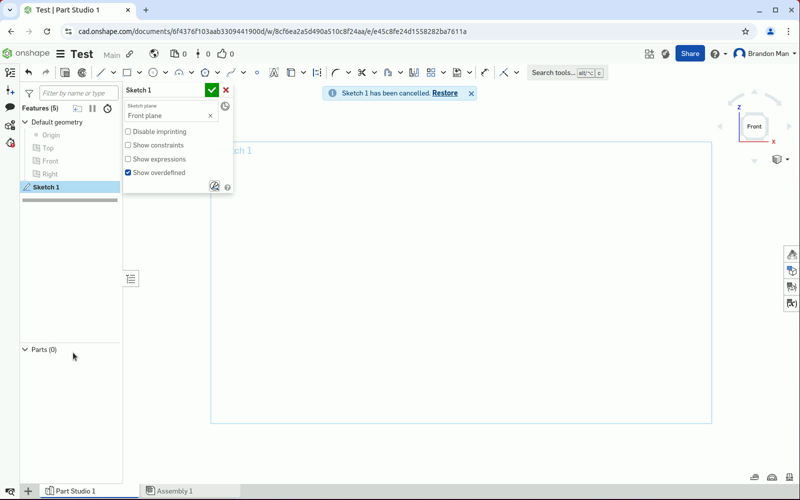
key(y)
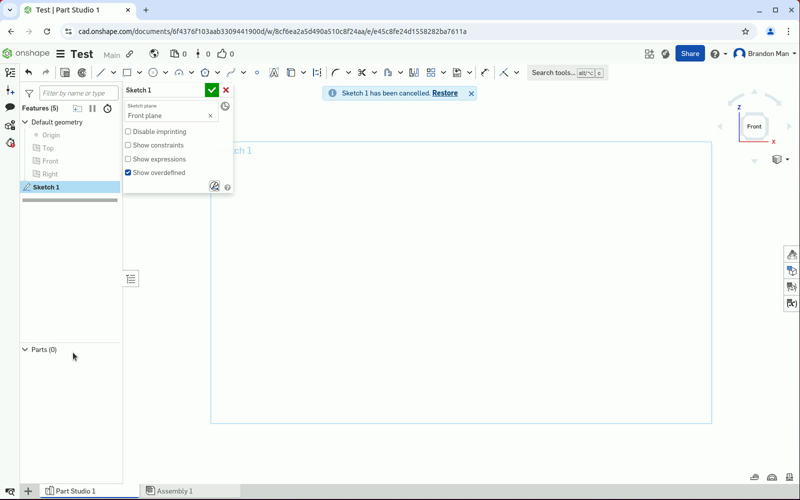
key(l)
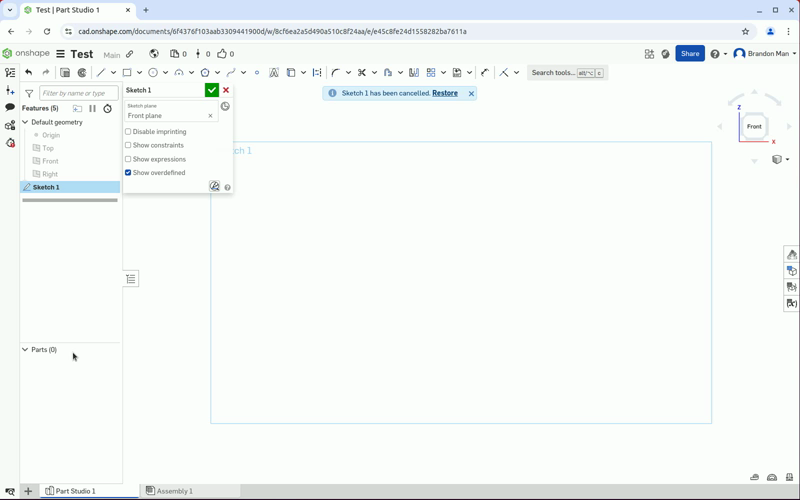
key_down(shift)
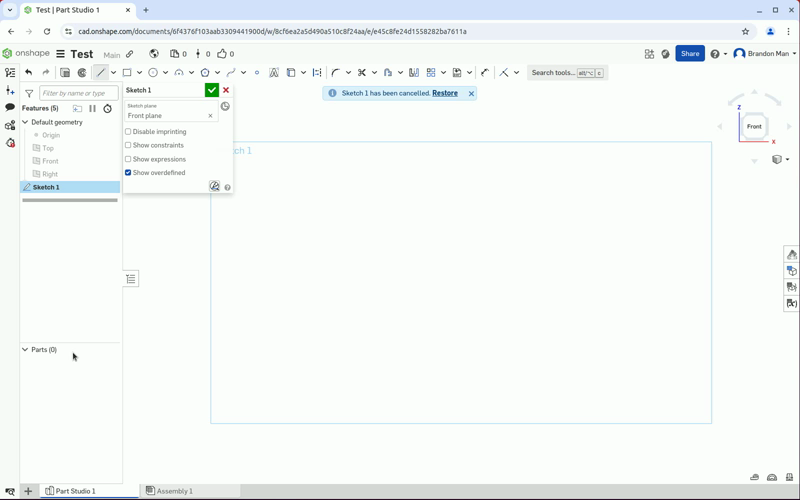
mouse_move(348, 282)
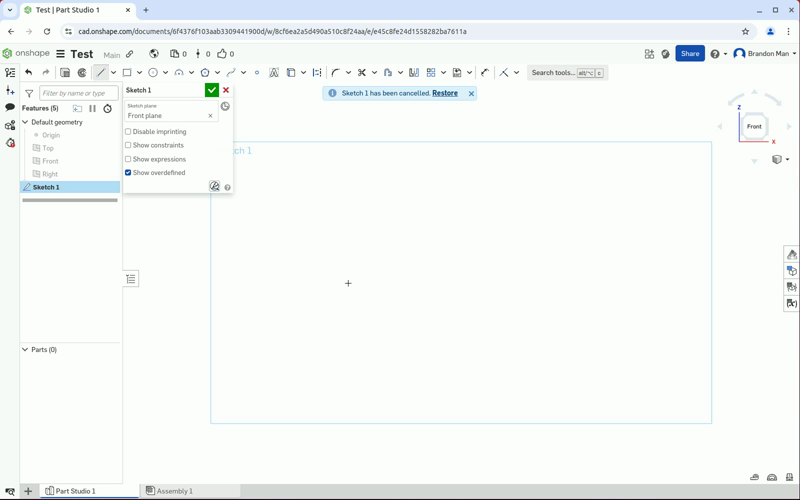
click(348, 282)
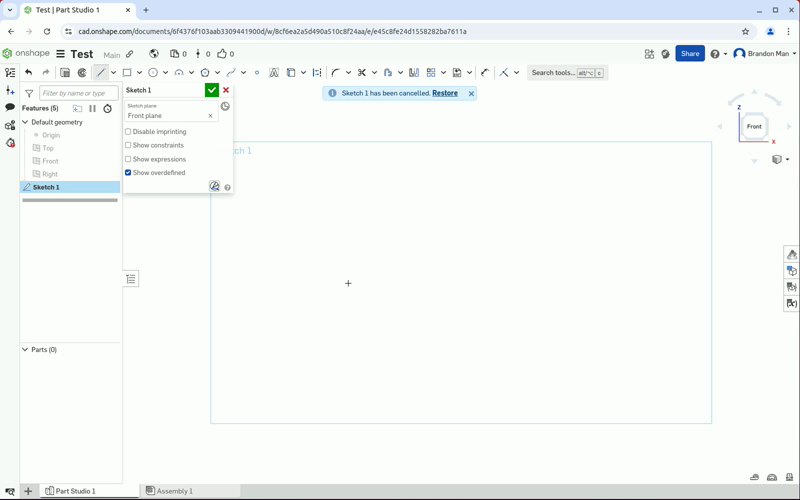
key_up(shift)
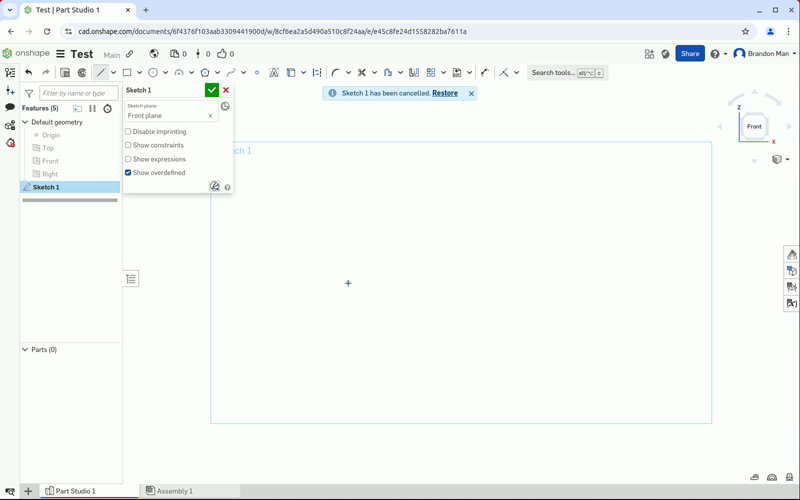
key_down(shift)
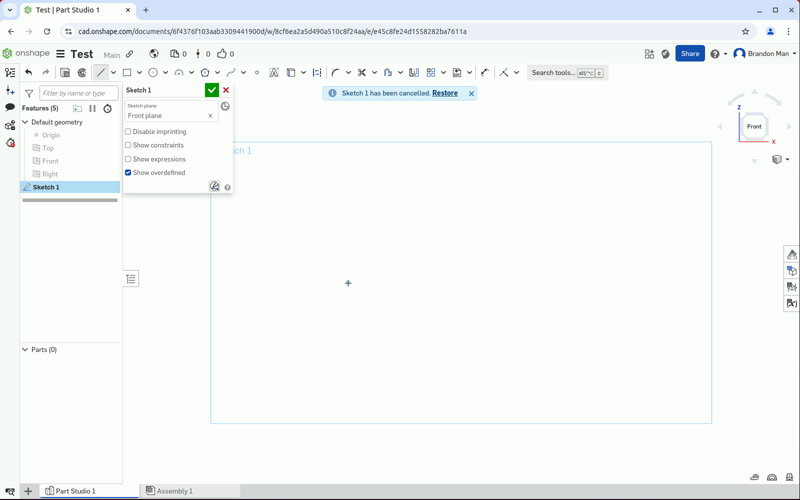
mouse_move(378, 282)
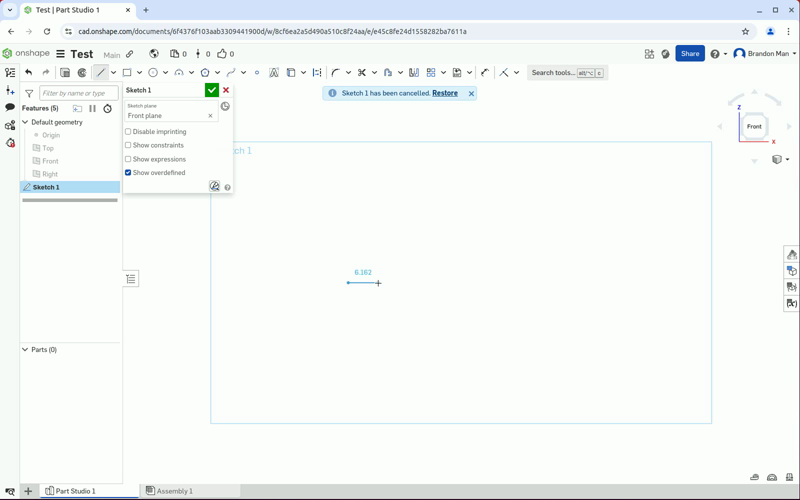
mouse_move(402, 282)
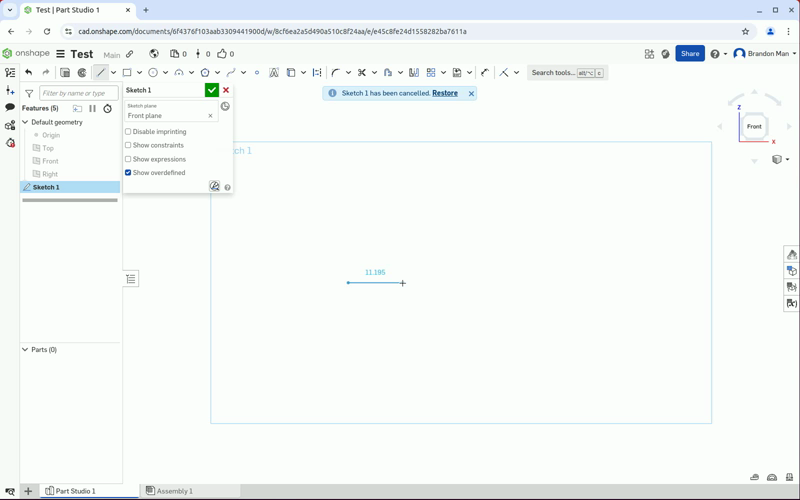
click(402, 282)
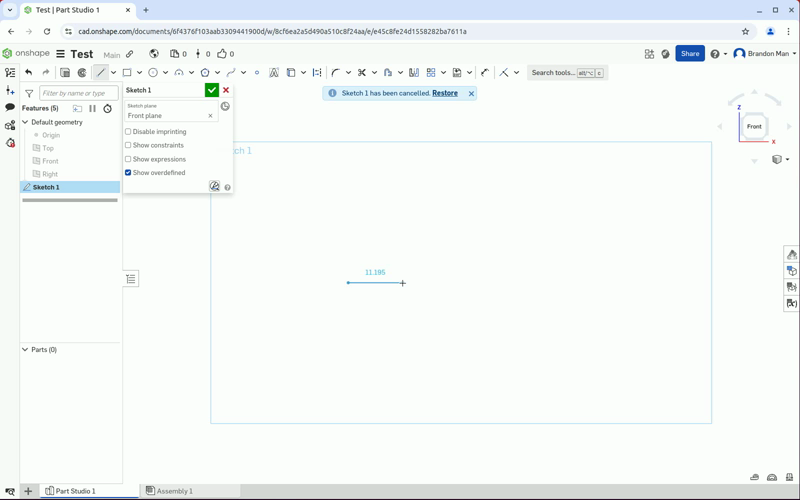
key_up(shift)
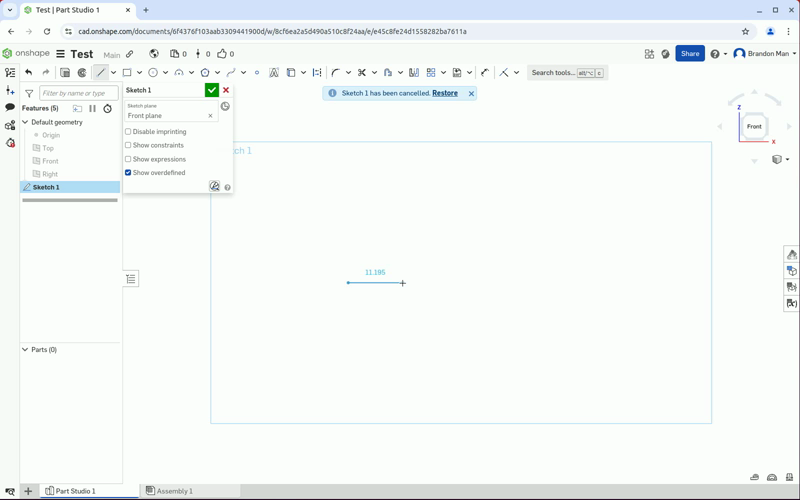
key(esc)
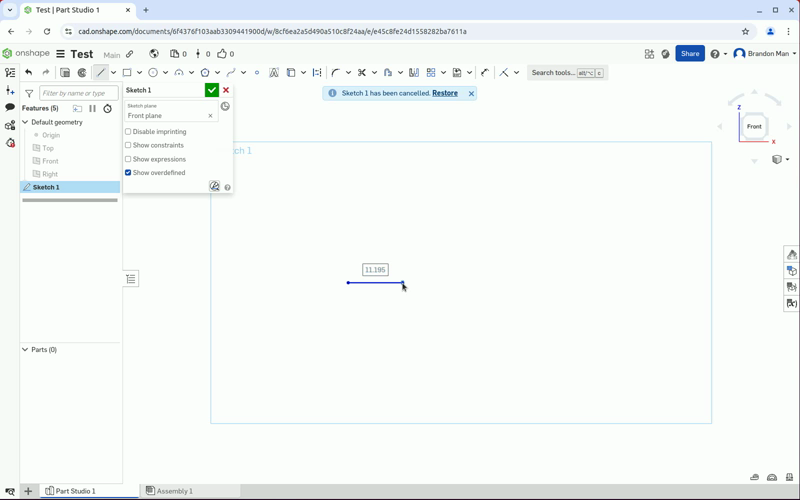
key(a)
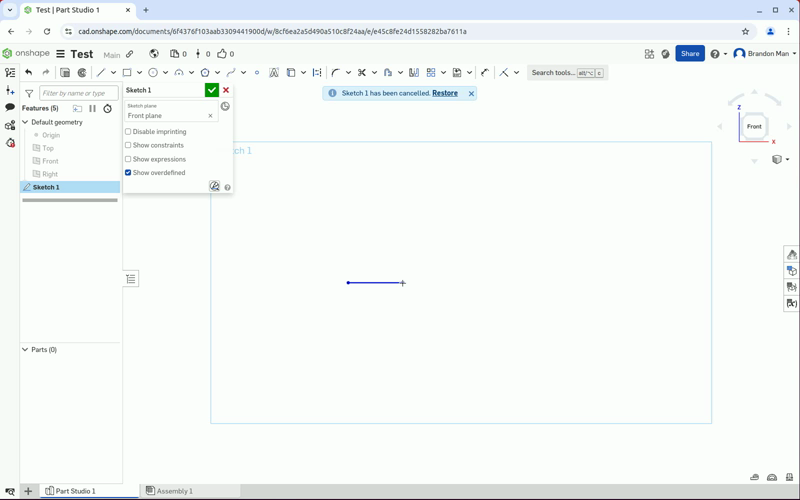
mouse_move(402, 282)
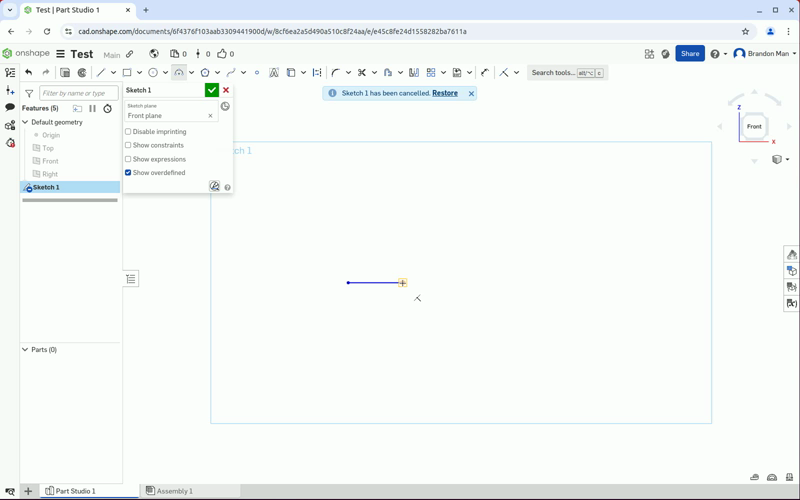
click(402, 282)
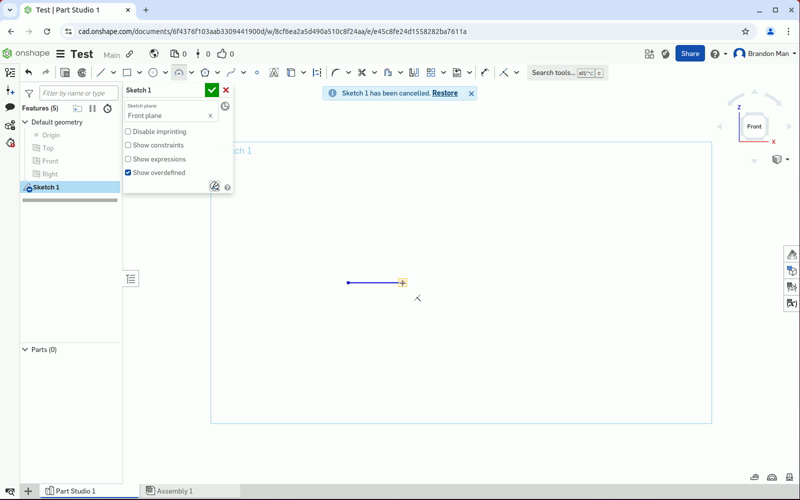
key_down(shift)
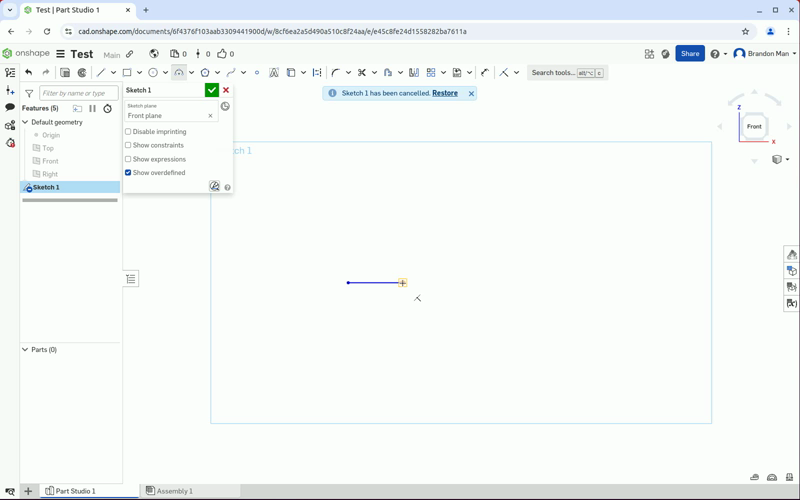
mouse_move(407, 282)
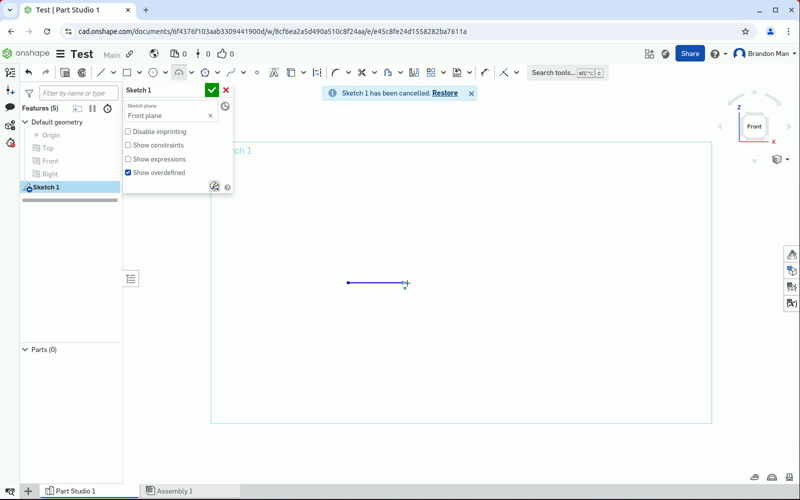
scroll(6)
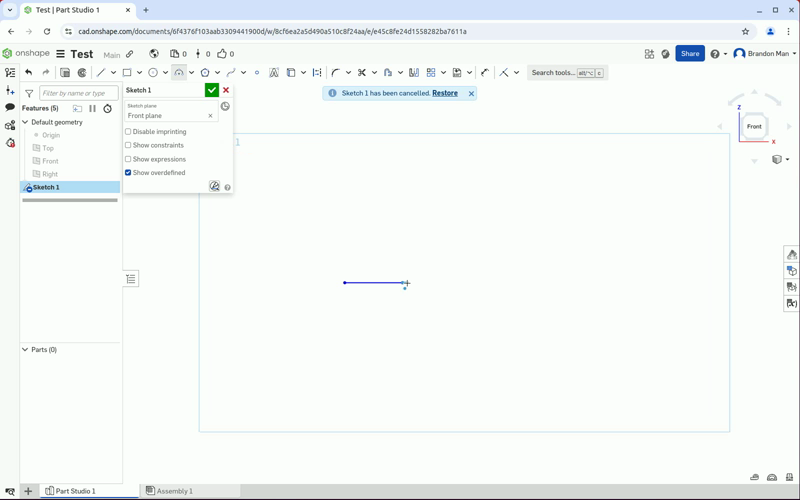
scroll(6)
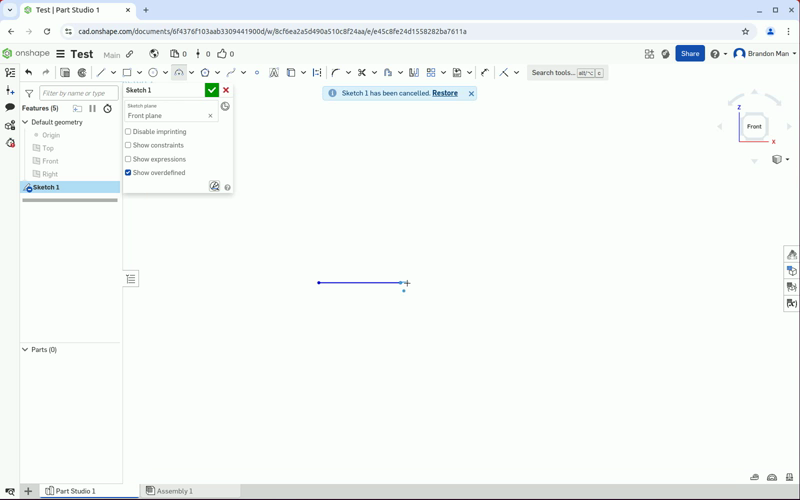
scroll(6)
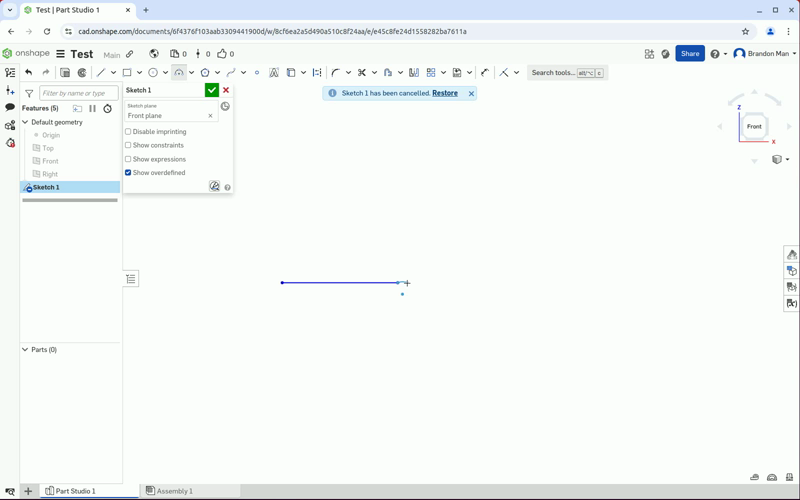
scroll(6)
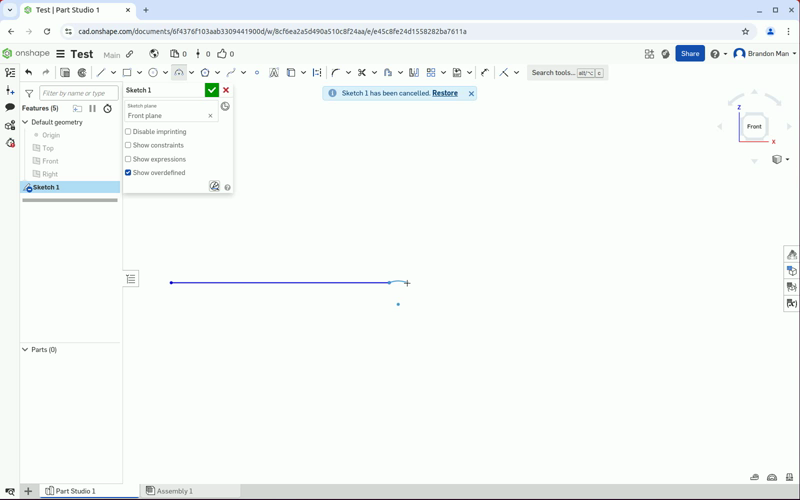
scroll(6)
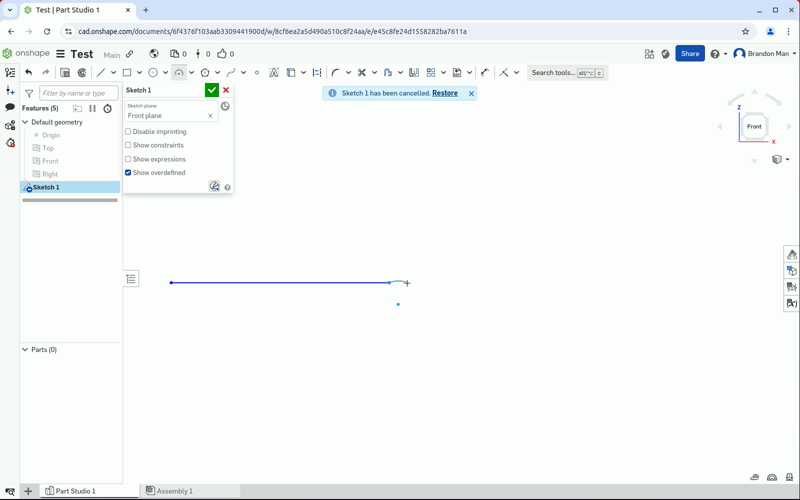
scroll(6)
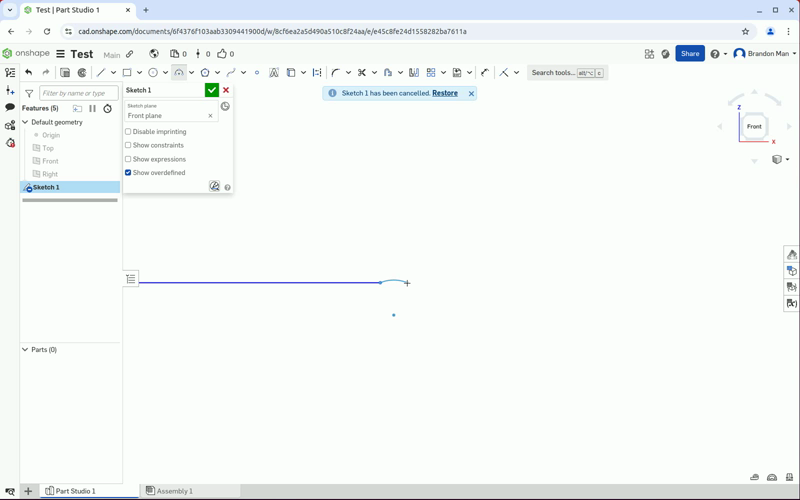
scroll(6)
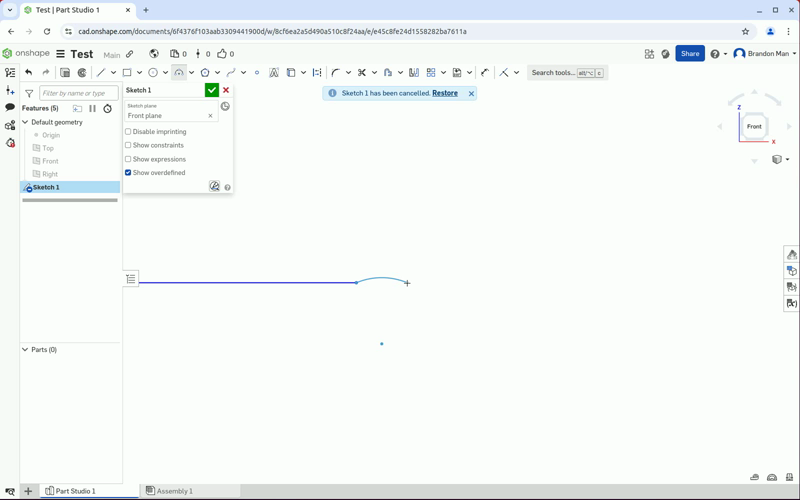
click(407, 282)
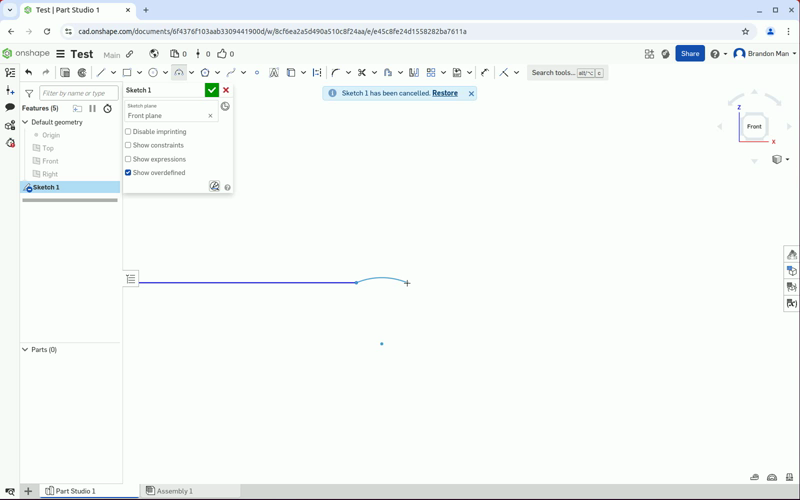
scroll(-6)
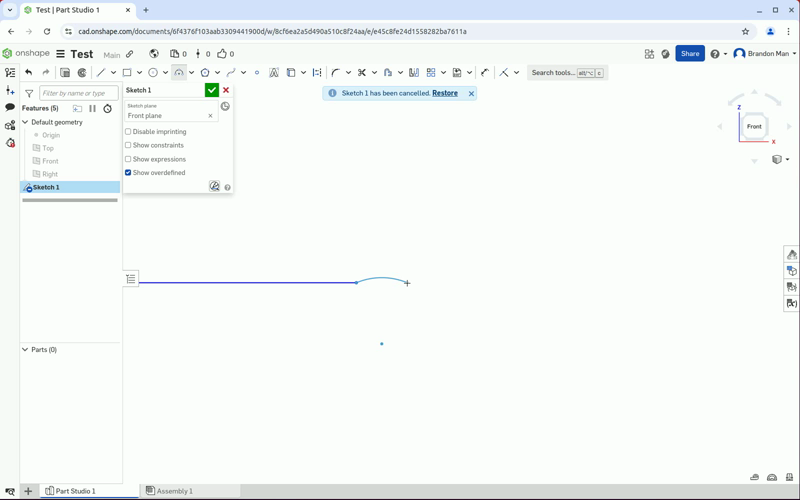
scroll(-6)
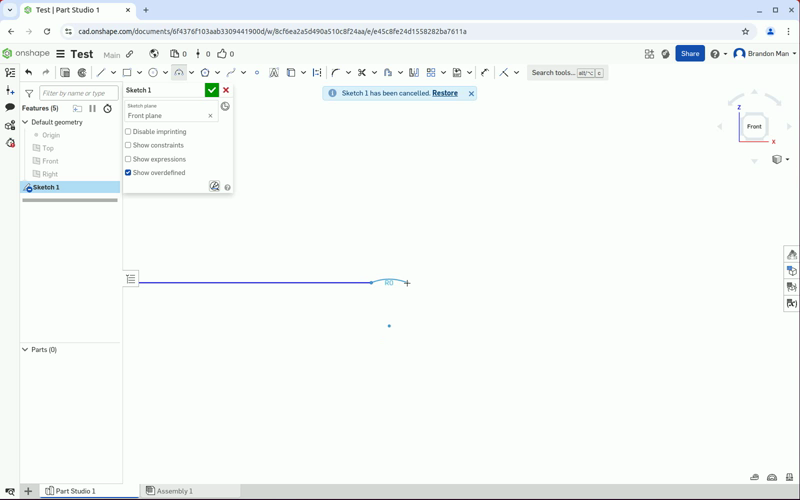
scroll(-6)
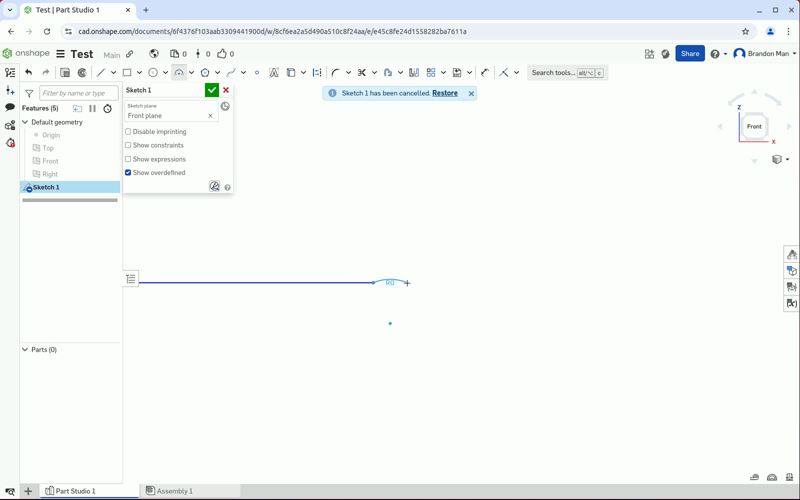
scroll(-6)
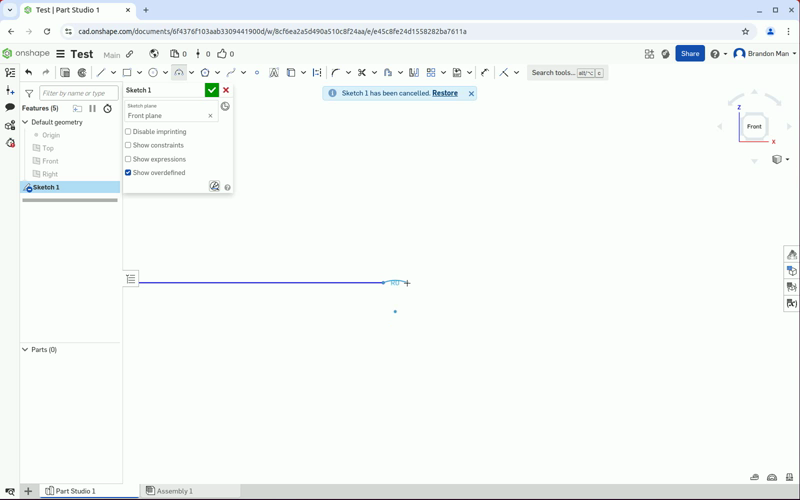
scroll(-6)
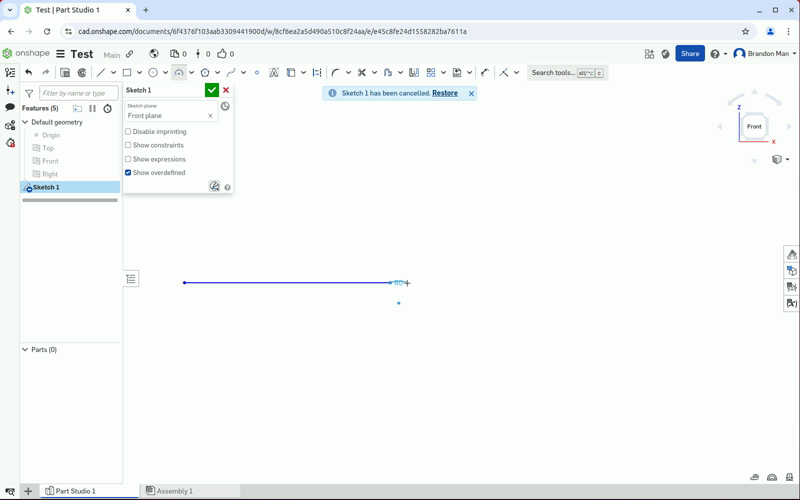
scroll(-6)
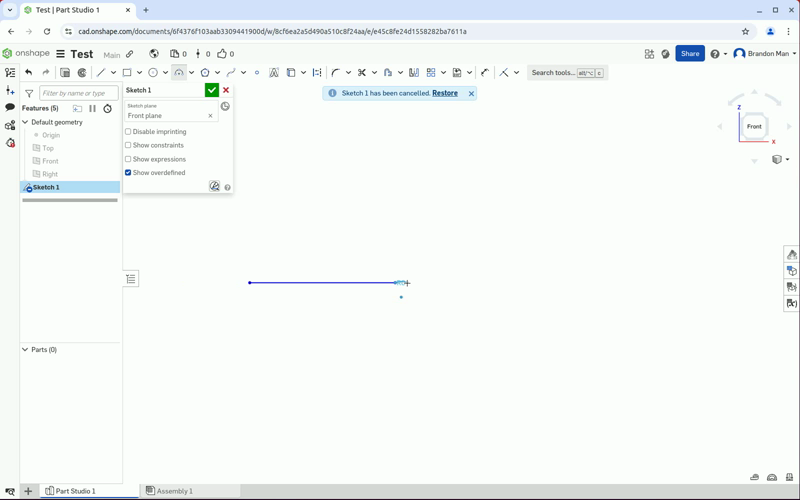
scroll(-6)
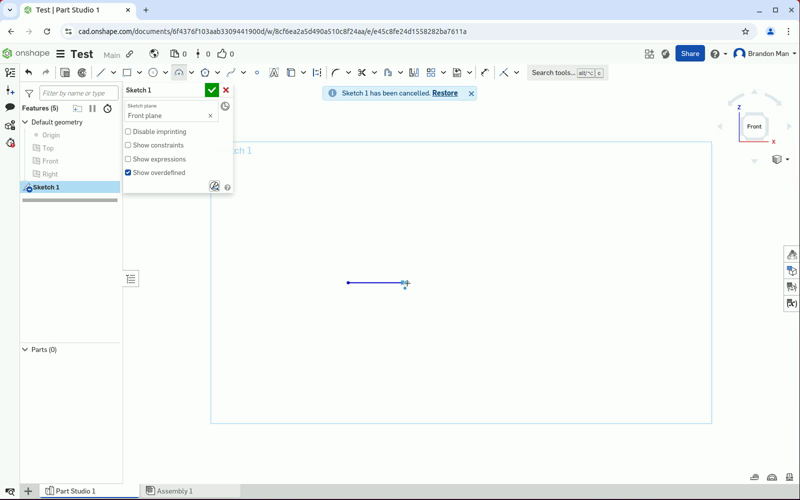
mouse_move(404, 280)
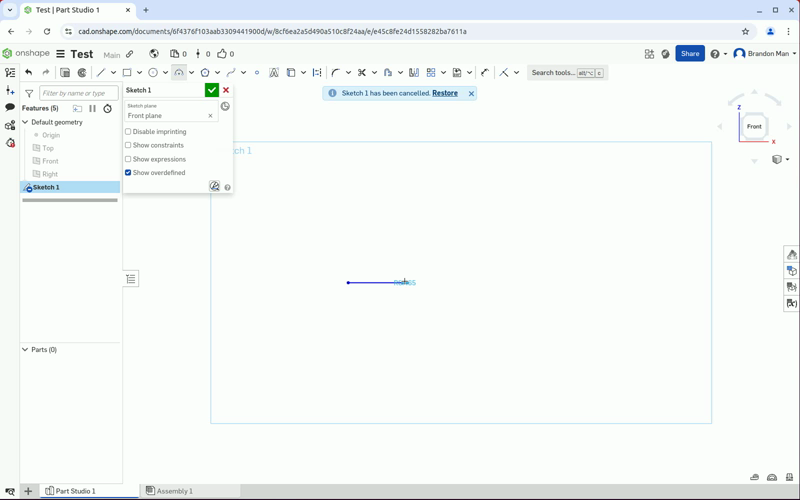
scroll(6)
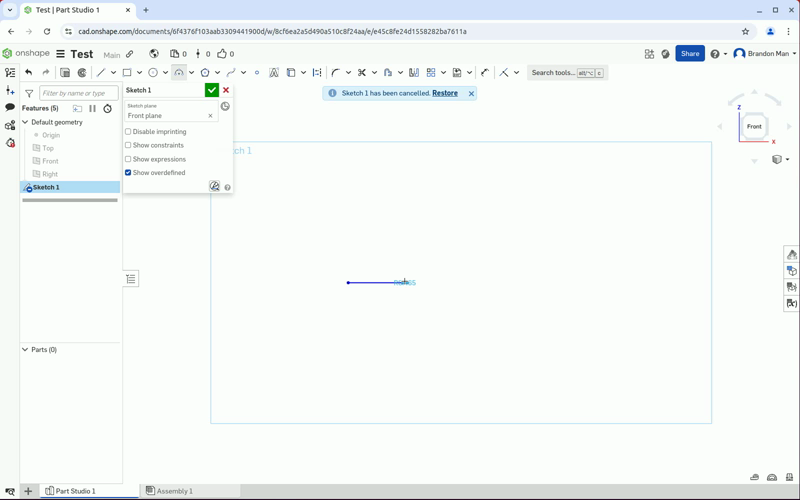
scroll(6)
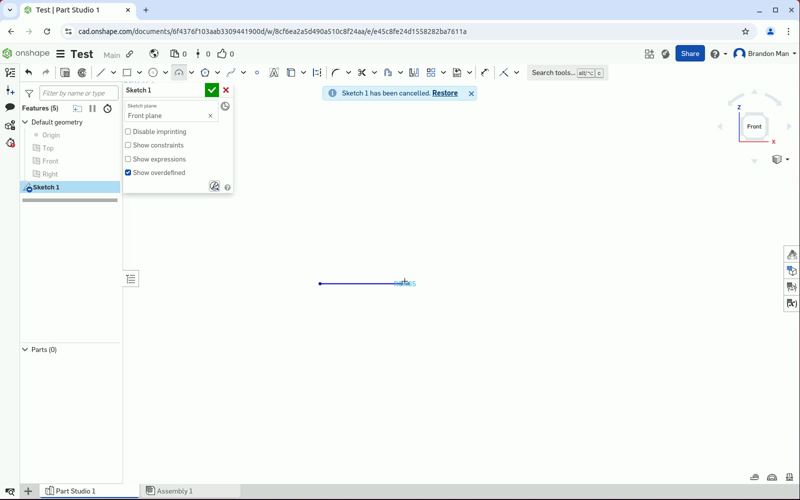
scroll(6)
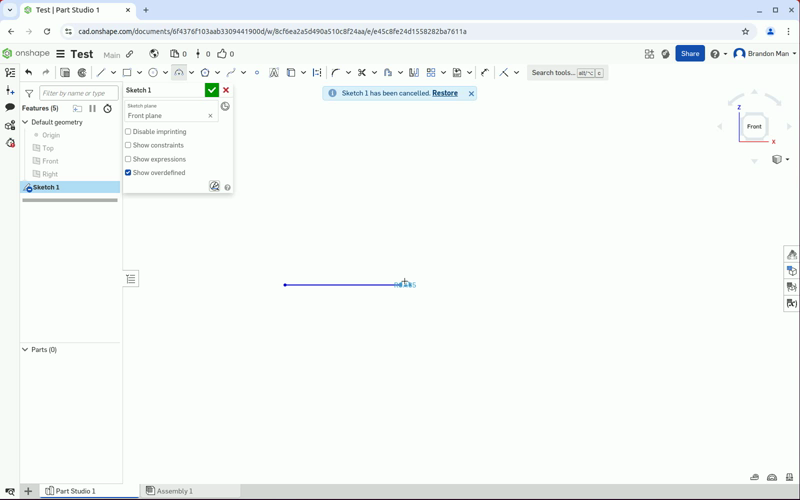
scroll(6)
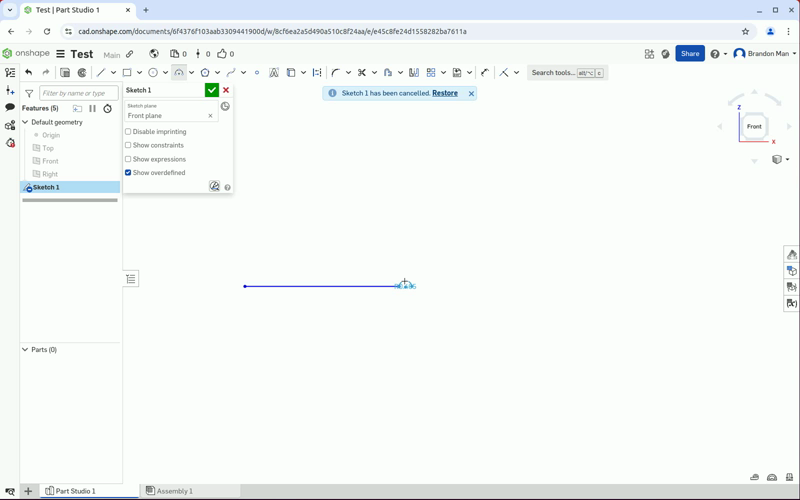
scroll(6)
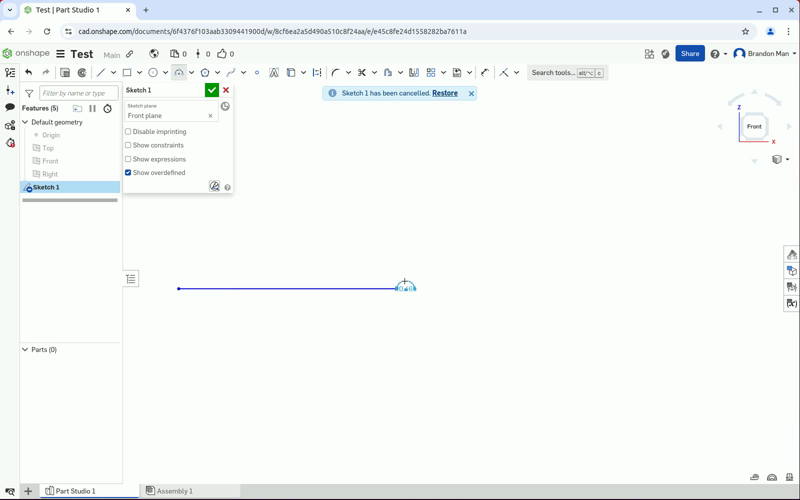
scroll(6)
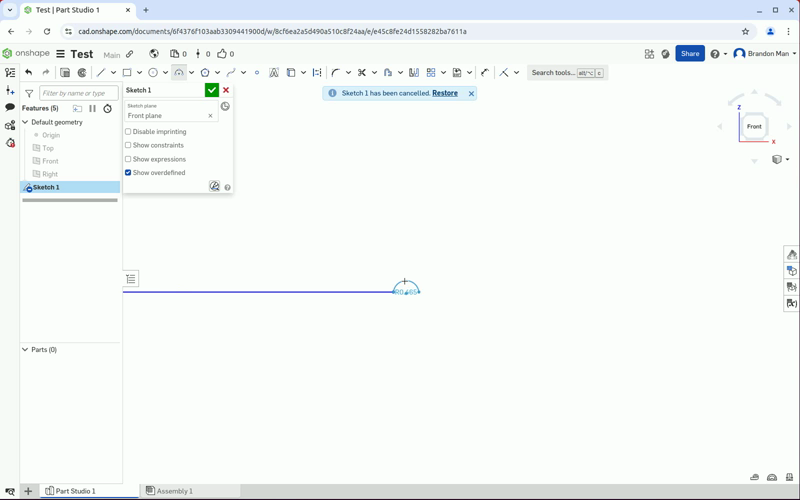
scroll(6)
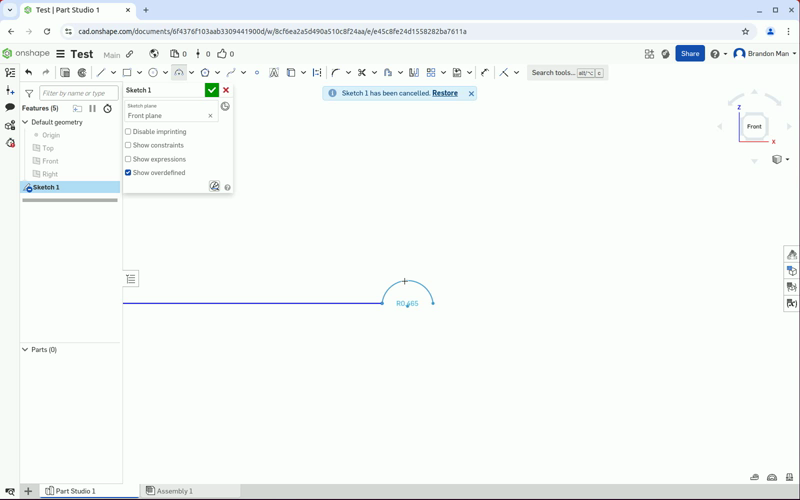
click(404, 280)
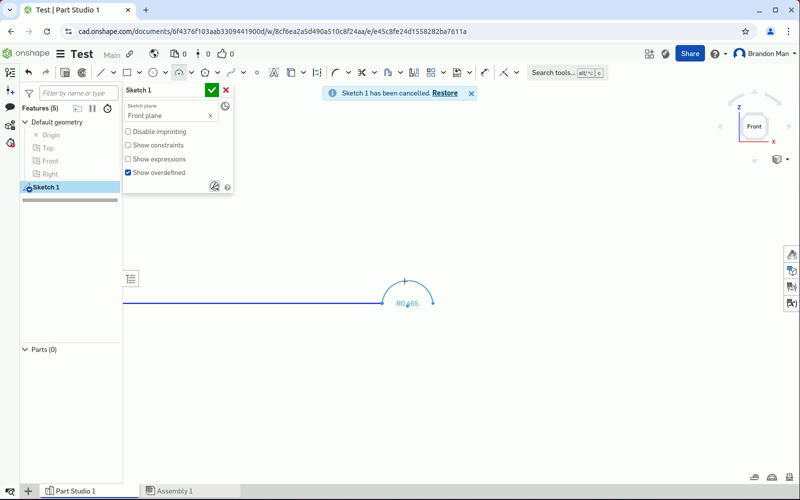
scroll(-6)
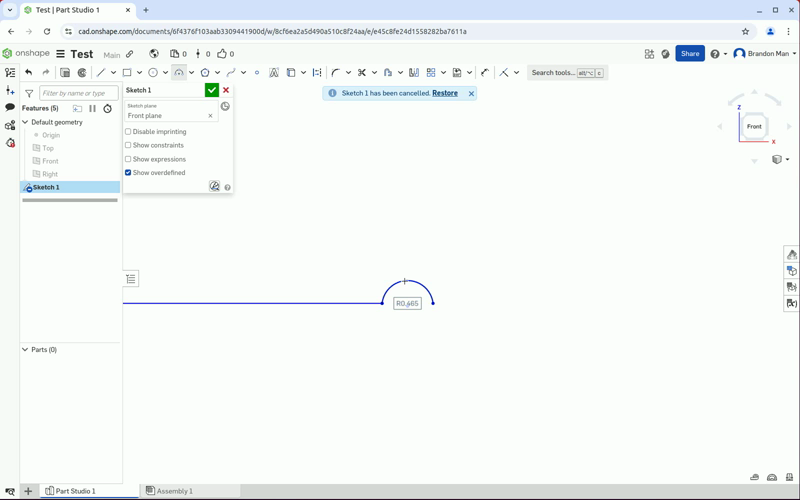
scroll(-6)
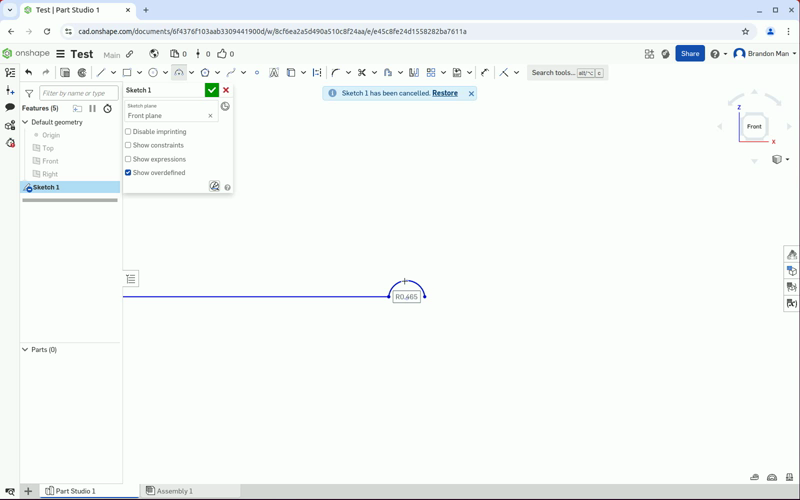
scroll(-6)
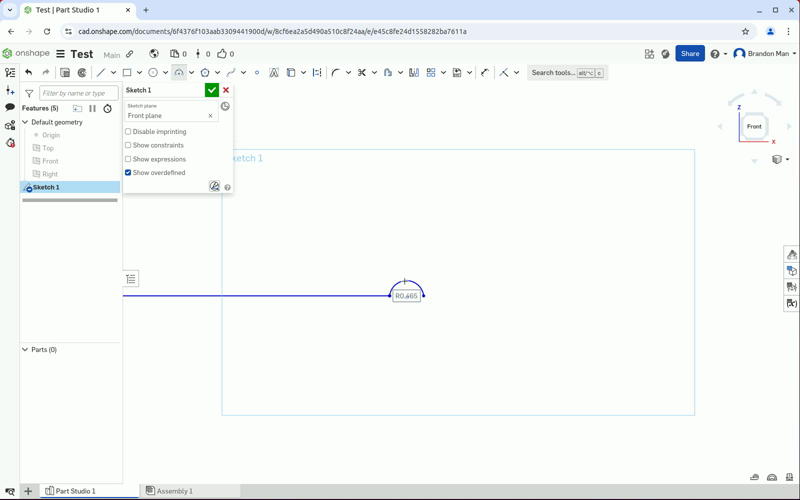
scroll(-6)
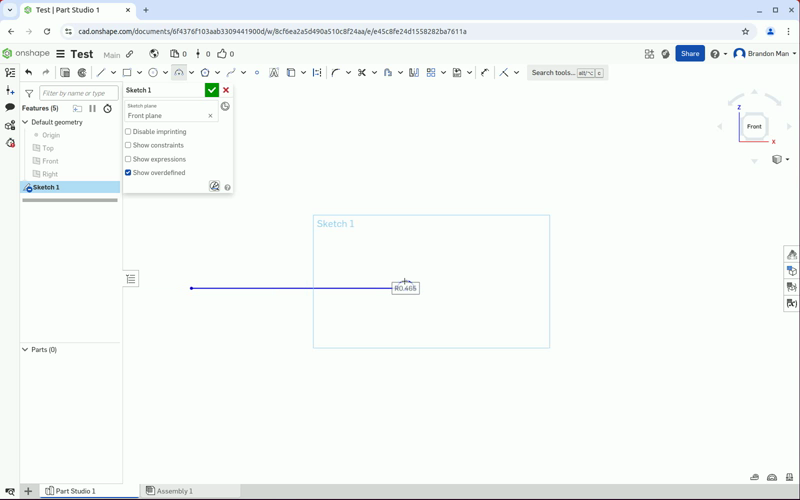
scroll(-6)
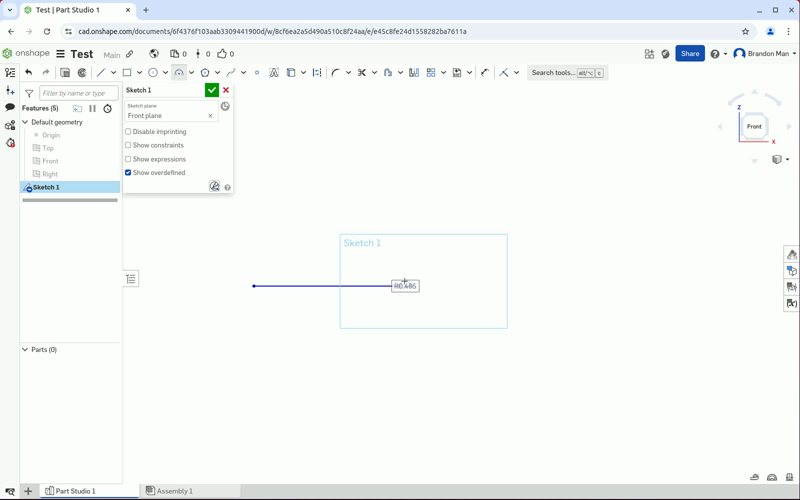
scroll(-6)
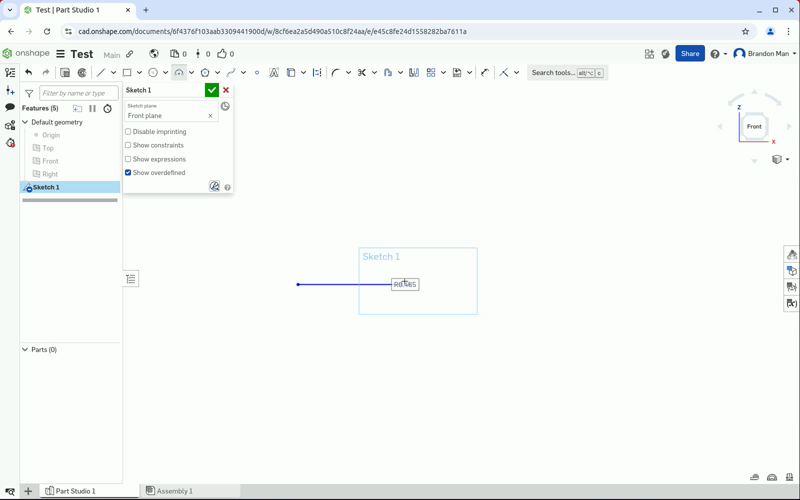
scroll(-6)
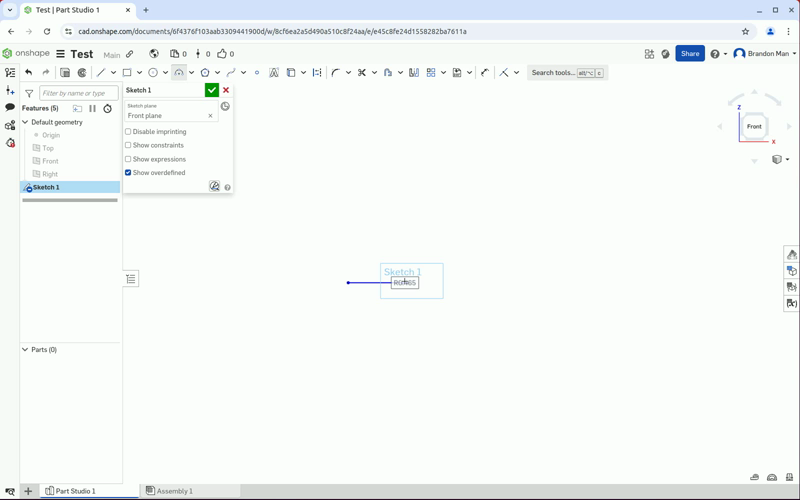
key_up(shift)
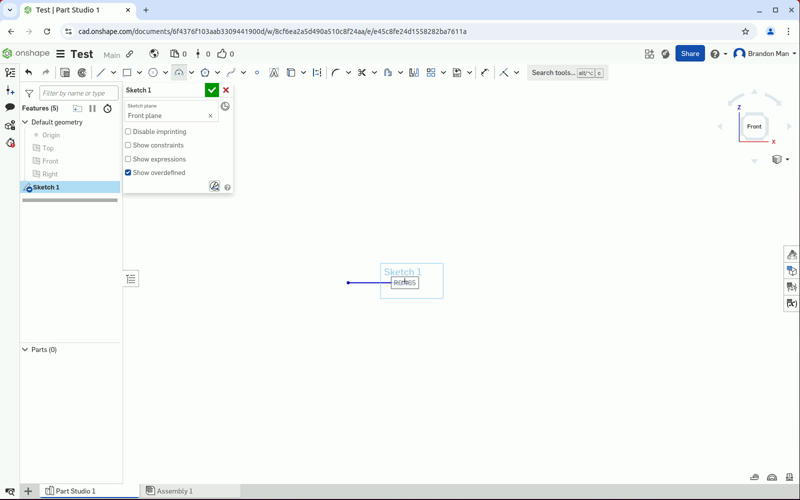
key(esc)
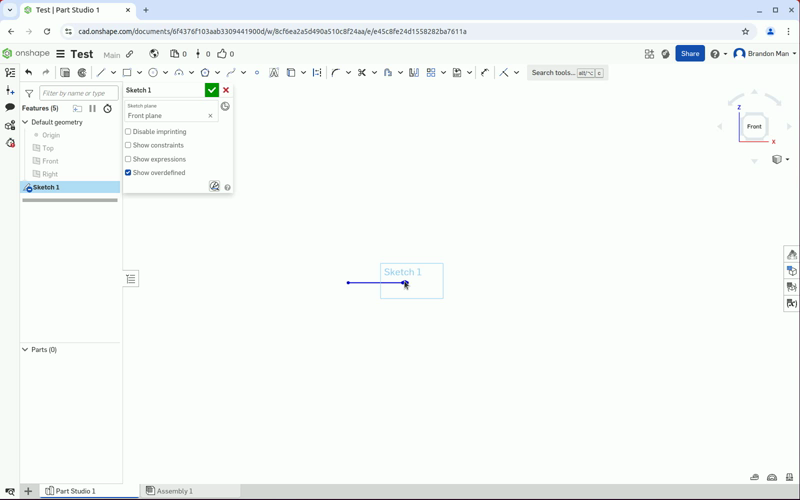
key(l)
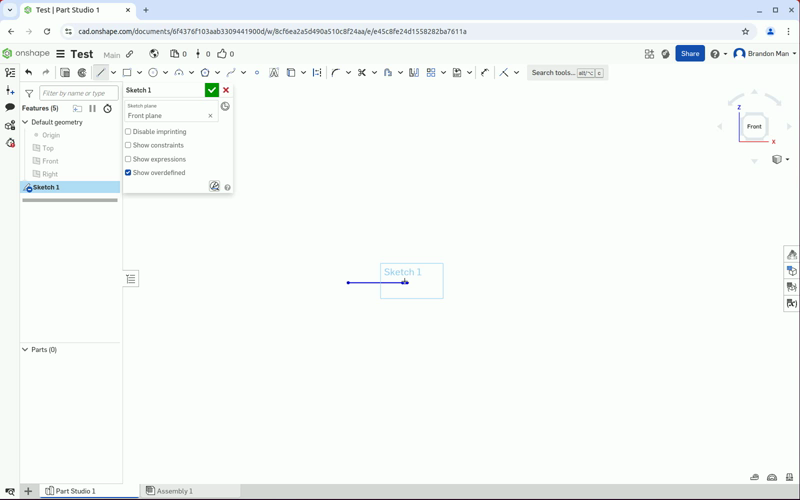
mouse_move(407, 282)
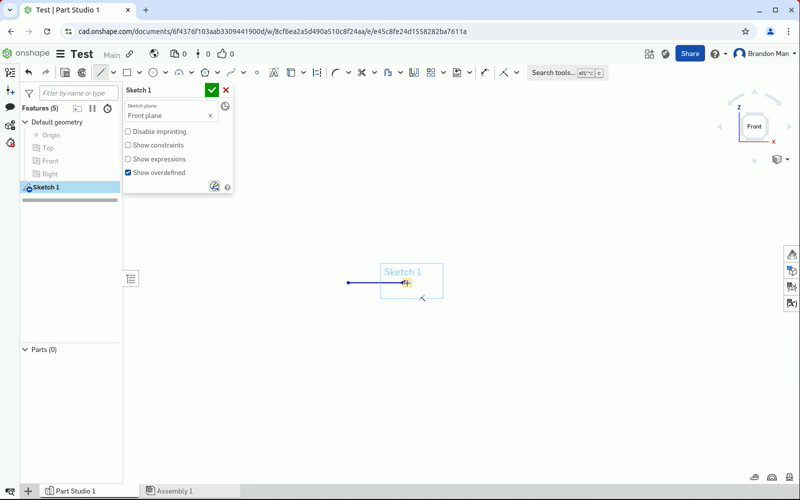
scroll(6)
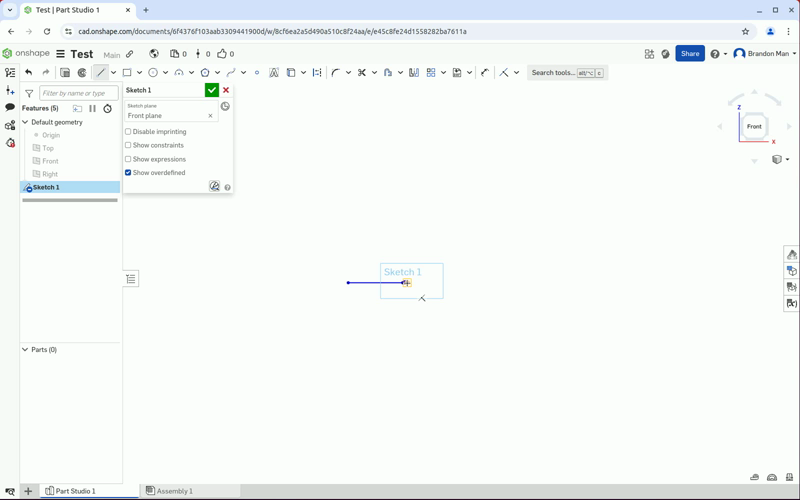
scroll(6)
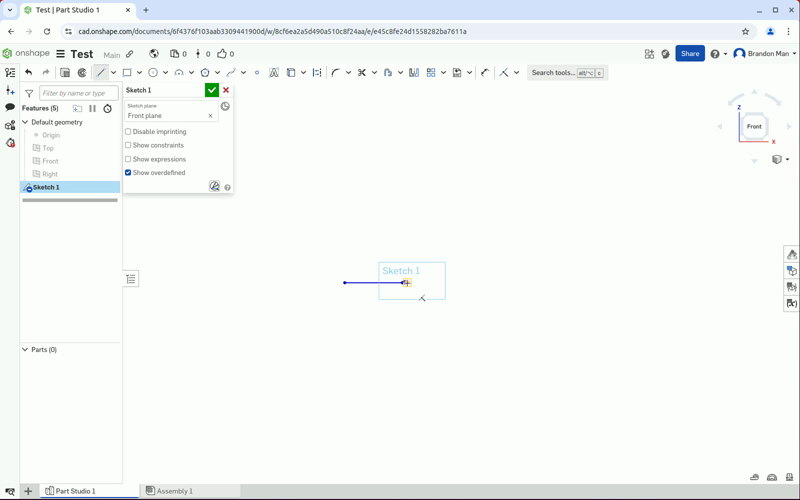
scroll(6)
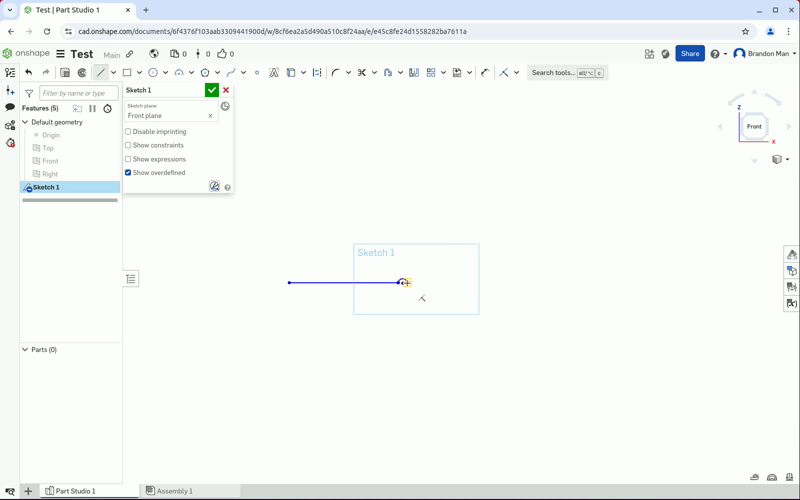
scroll(6)
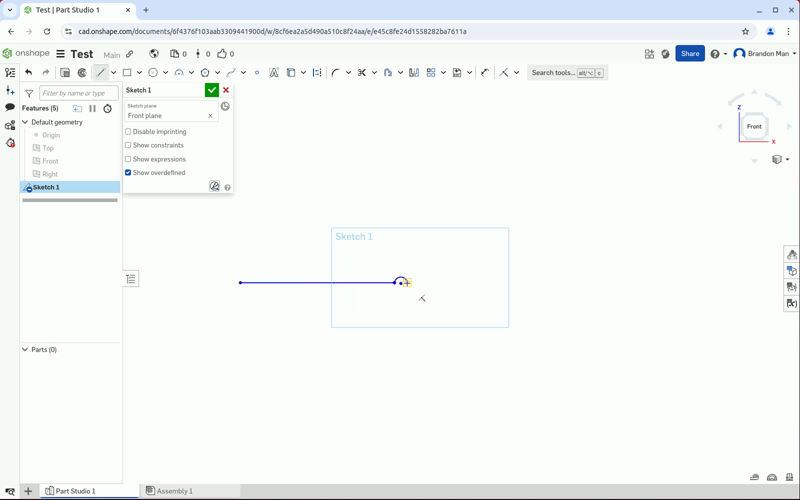
scroll(6)
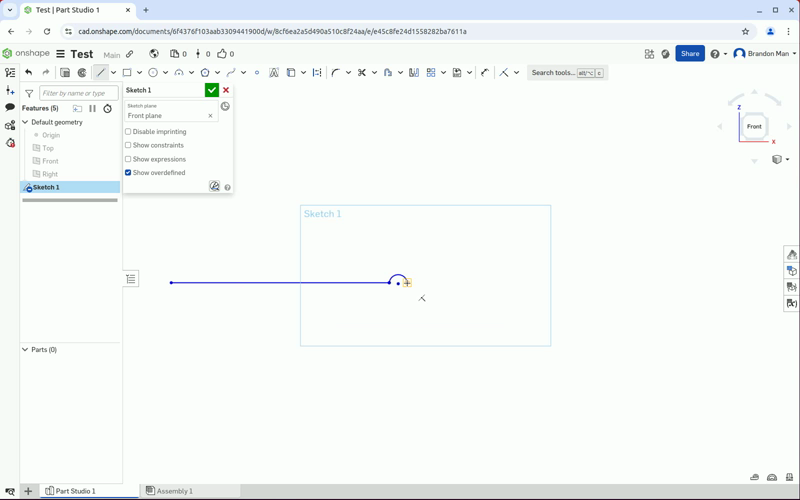
scroll(6)
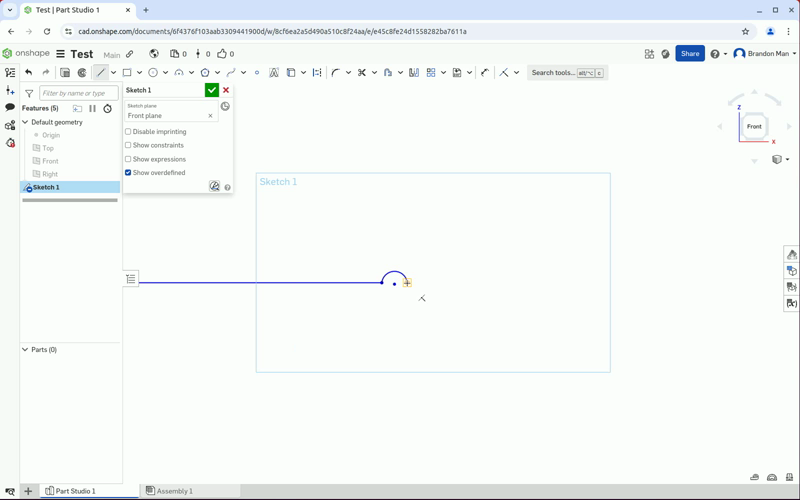
scroll(6)
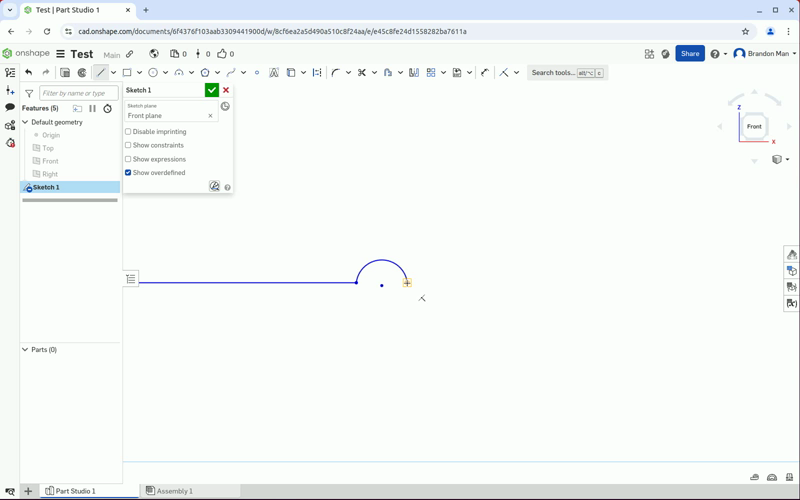
click(407, 282)
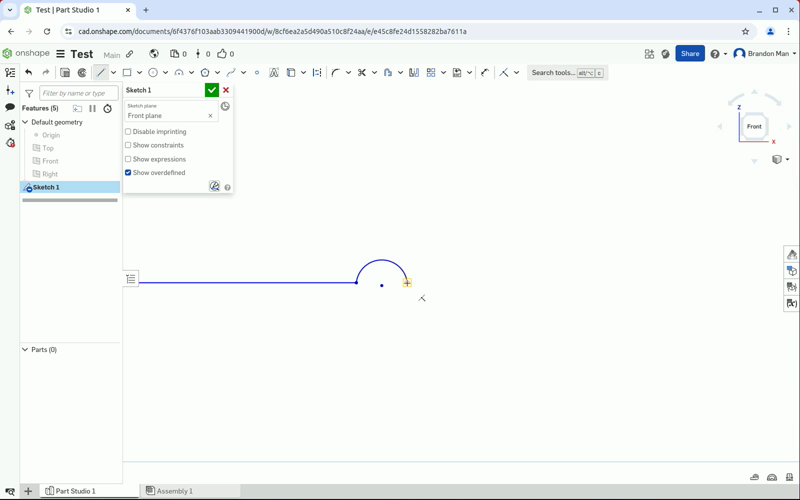
scroll(-6)
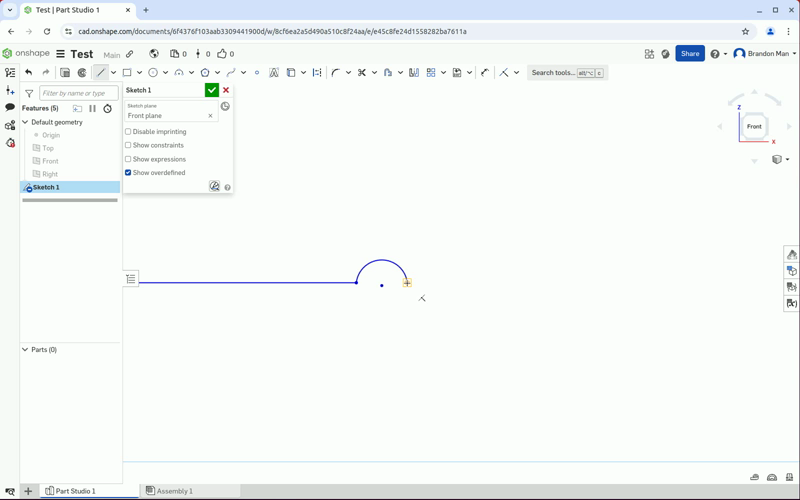
scroll(-6)
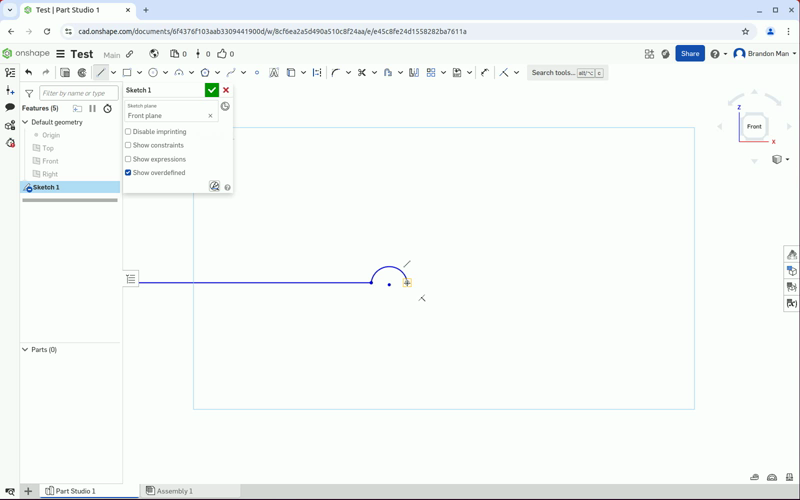
scroll(-6)
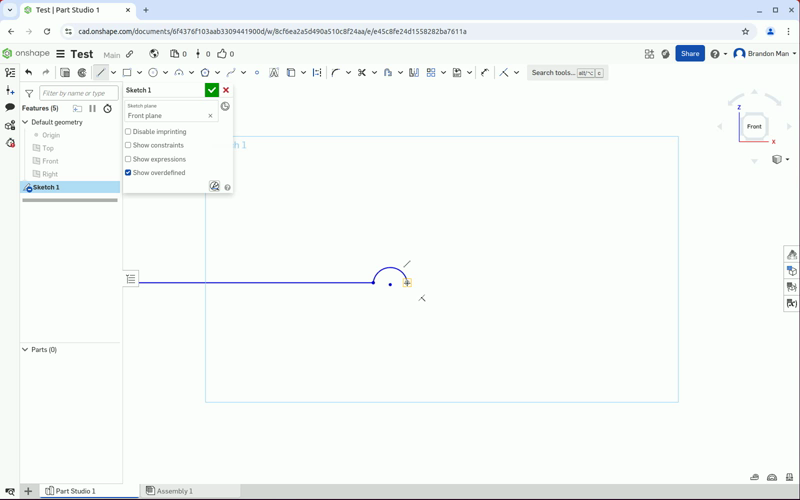
scroll(-6)
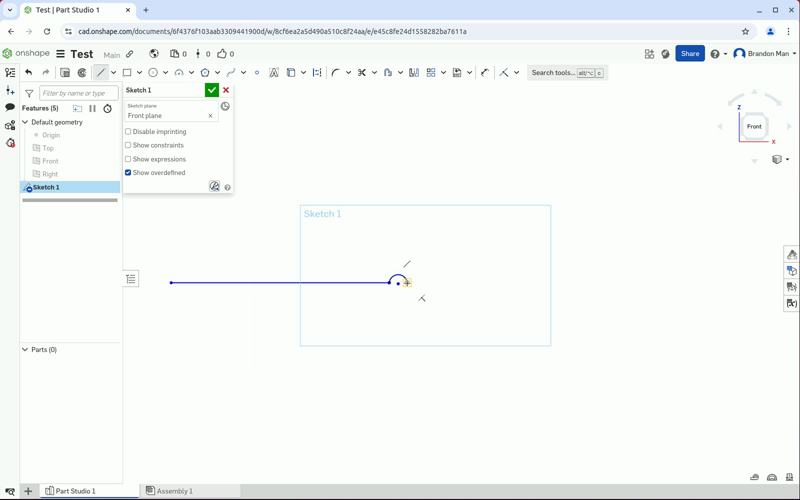
scroll(-6)
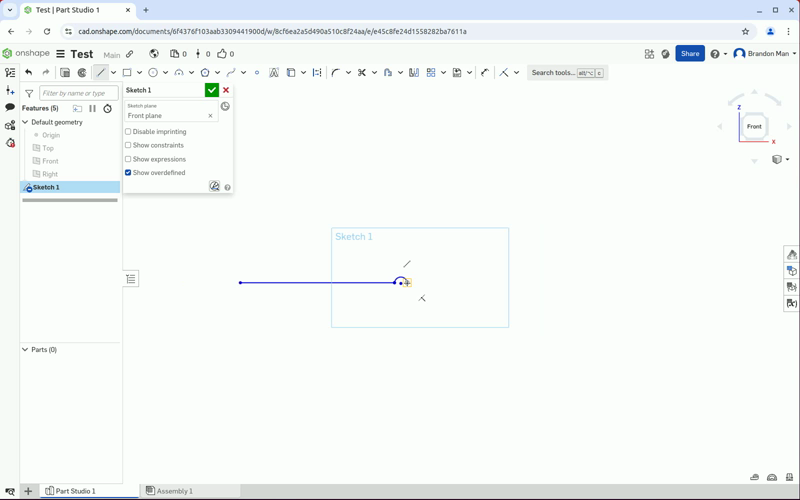
scroll(-6)
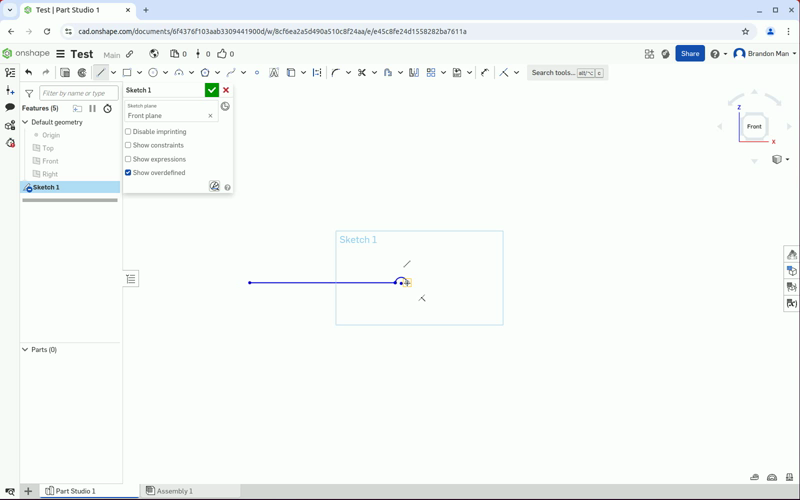
scroll(-6)
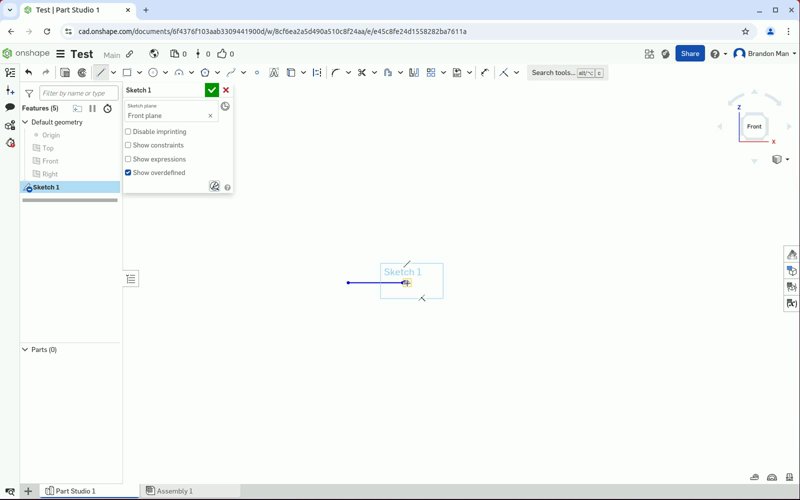
key_down(shift)
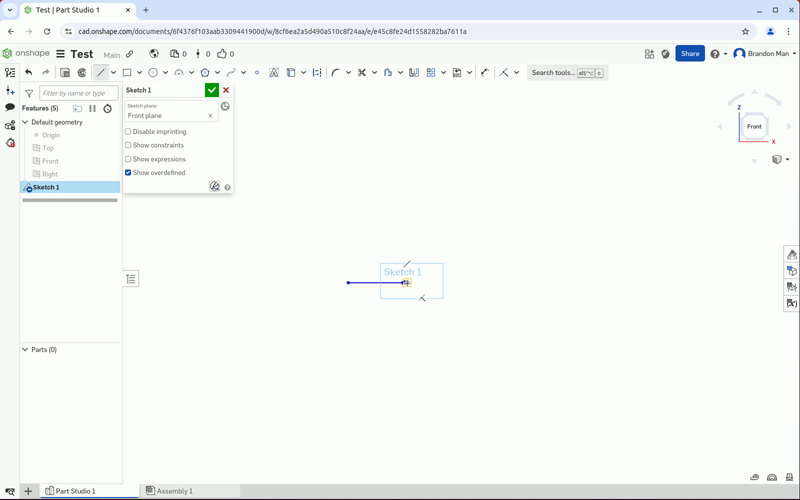
mouse_move(437, 282)
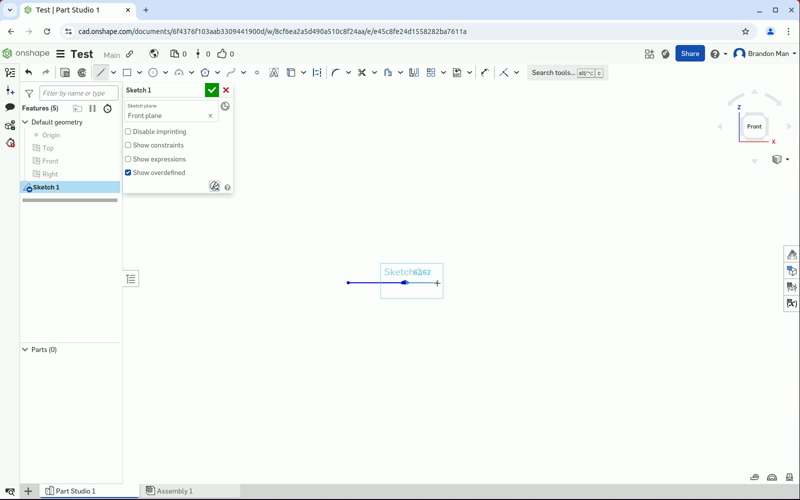
mouse_move(456, 282)
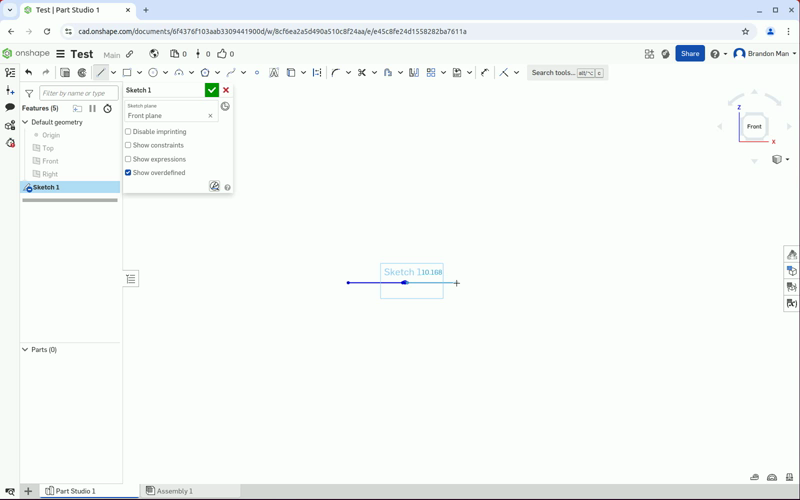
click(456, 282)
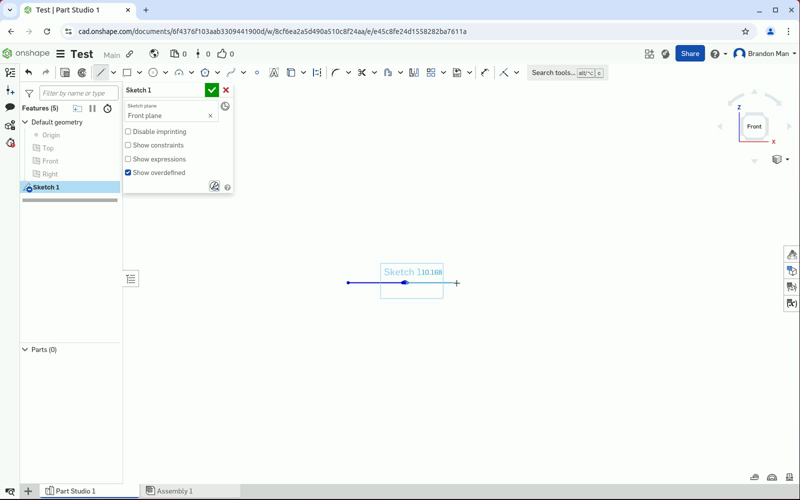
key_up(shift)
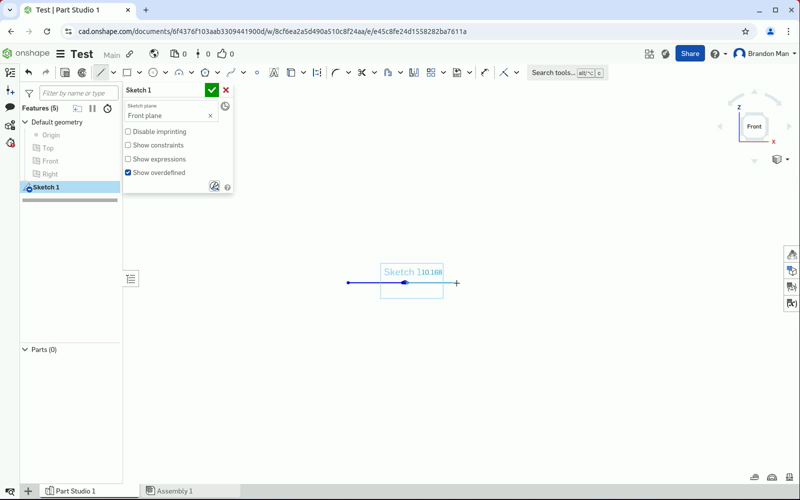
key(esc)
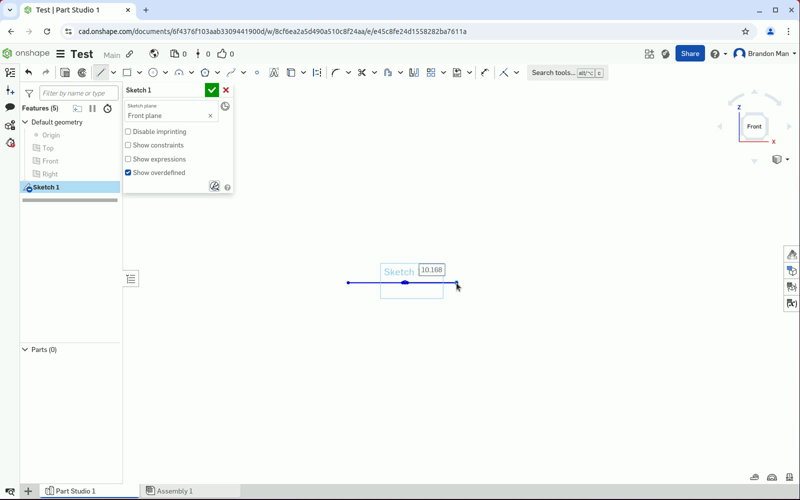
key(a)
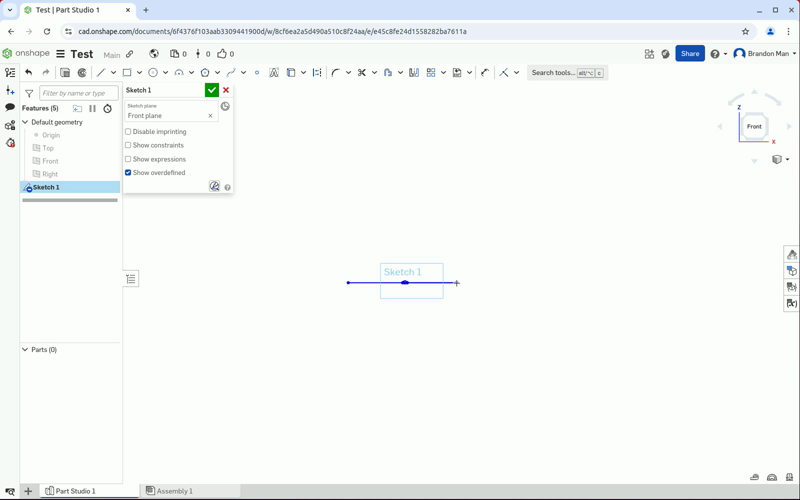
mouse_move(456, 282)
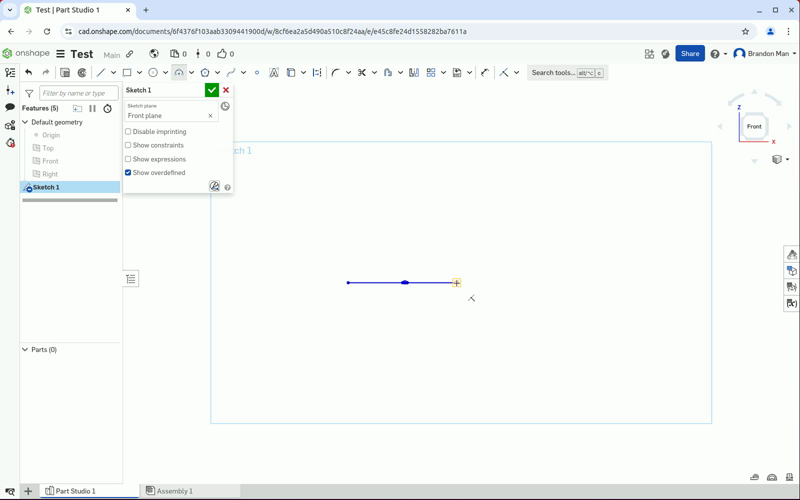
click(456, 282)
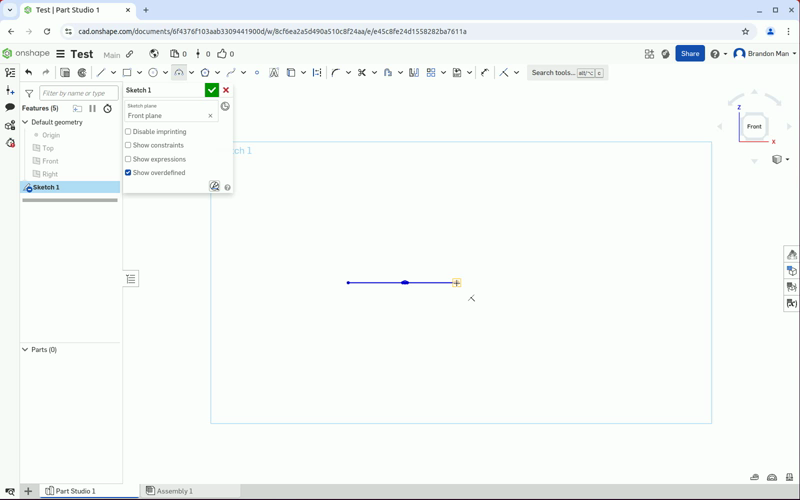
key_down(shift)
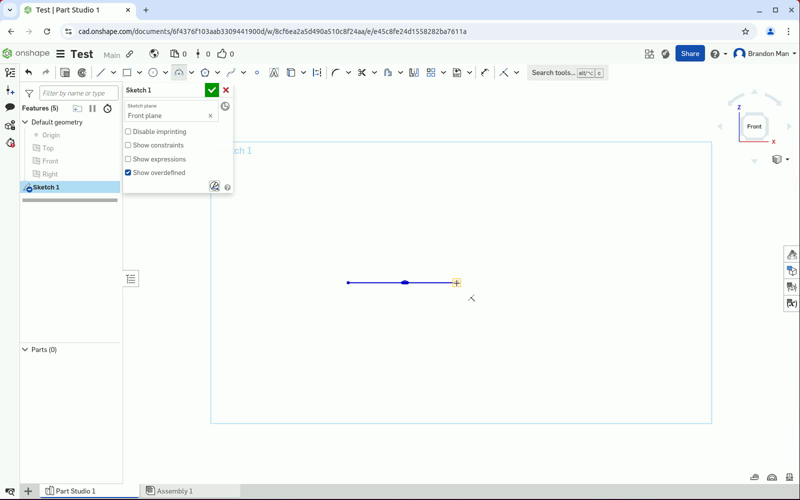
mouse_move(463, 282)
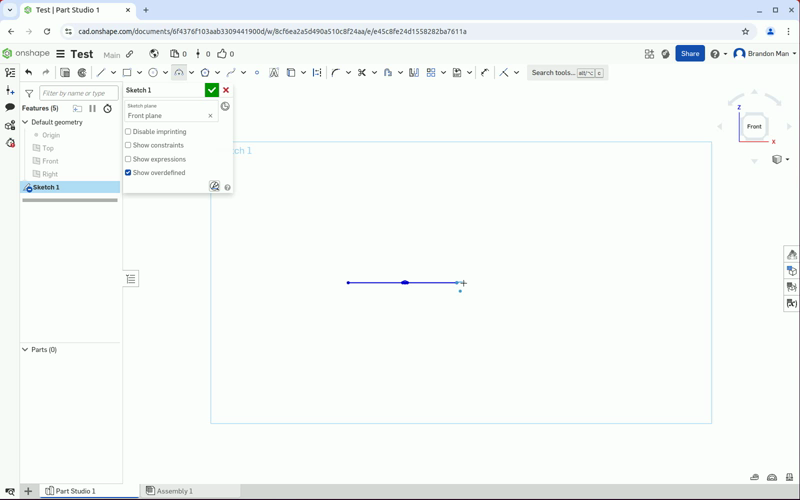
scroll(6)
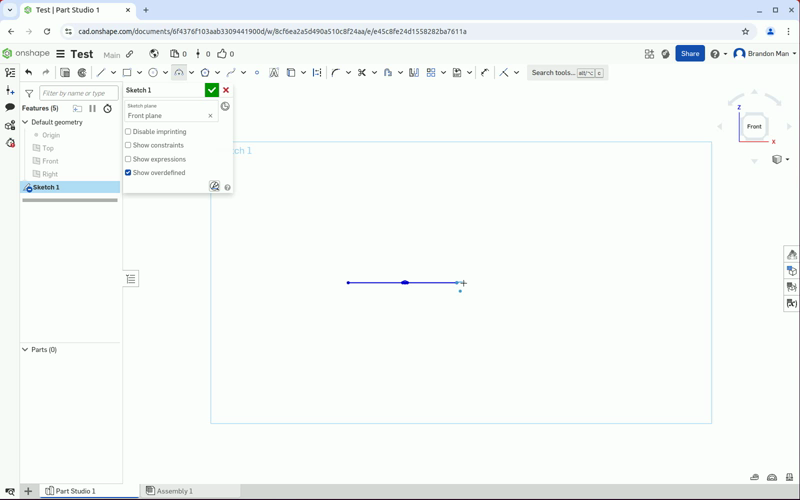
scroll(6)
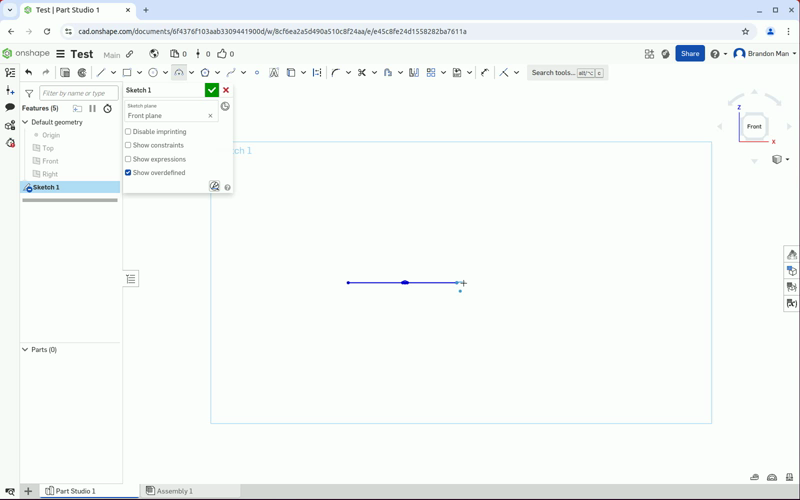
scroll(6)
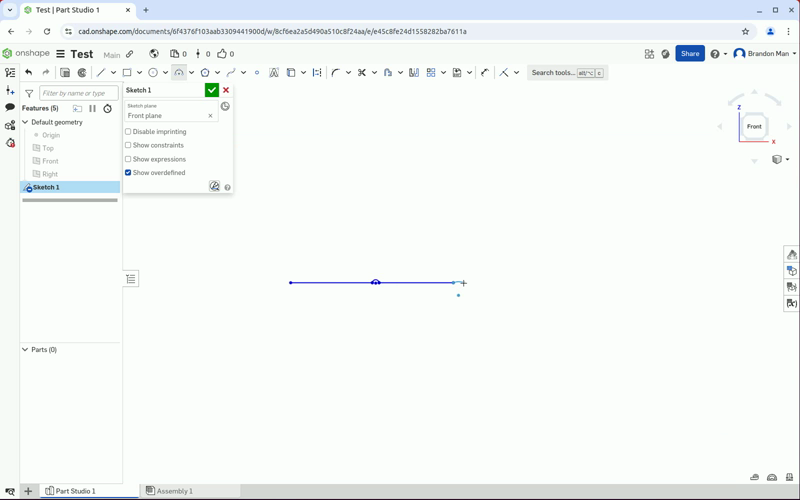
scroll(6)
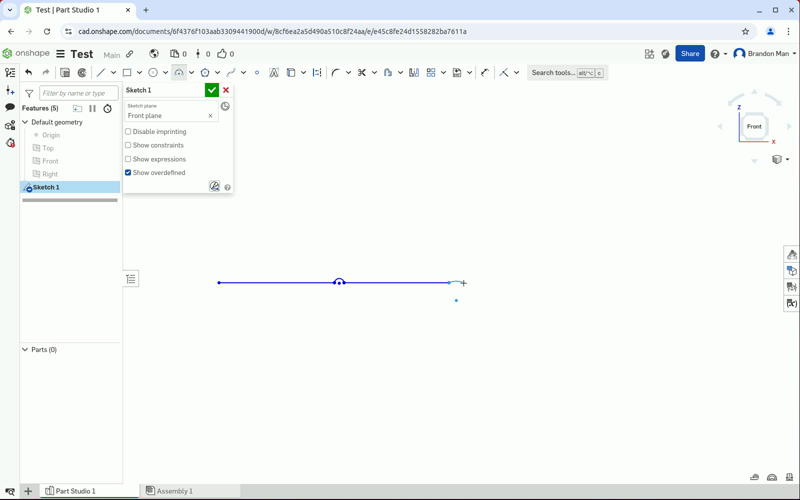
scroll(6)
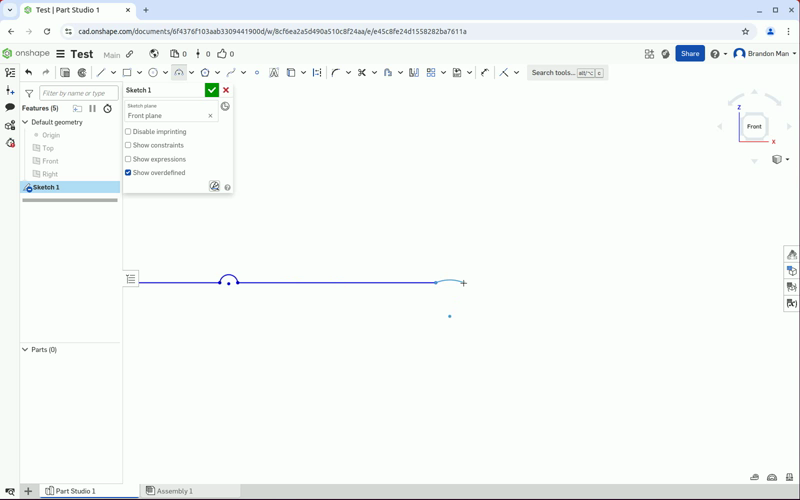
scroll(6)
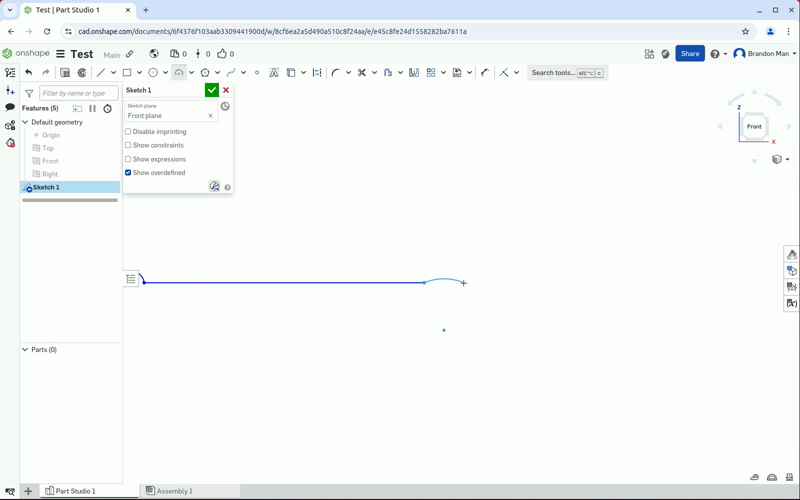
scroll(6)
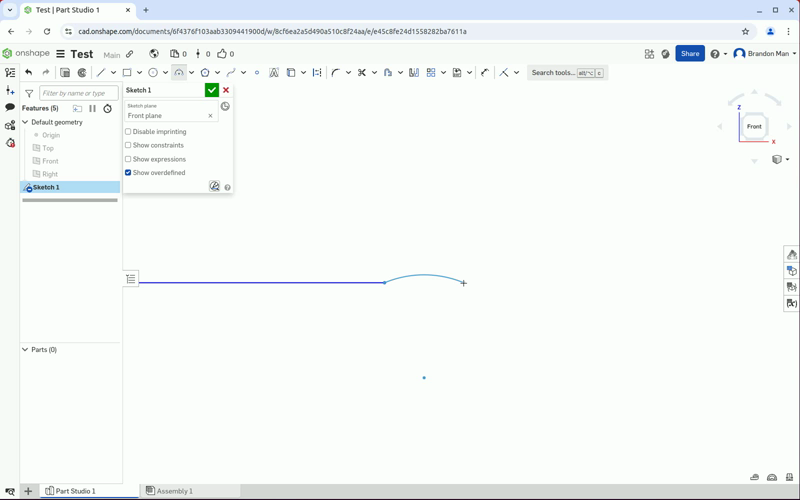
click(463, 282)
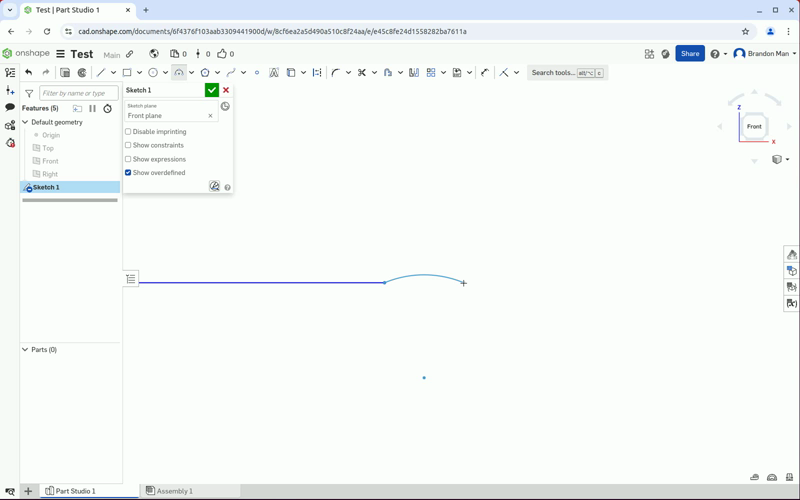
scroll(-6)
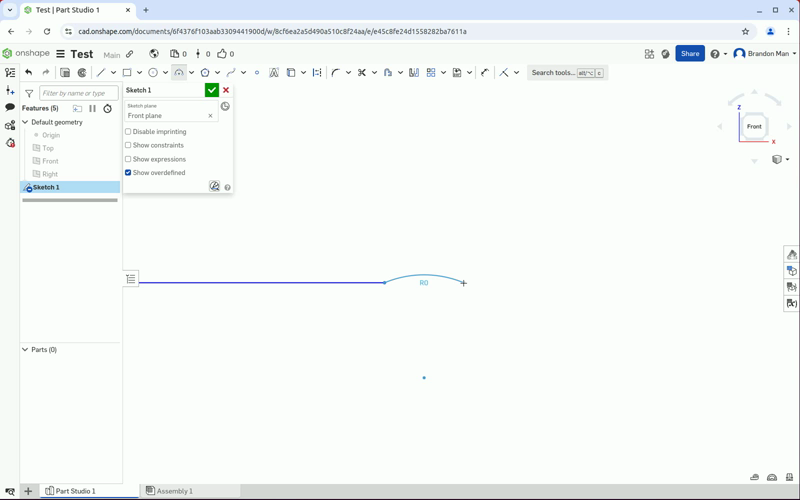
scroll(-6)
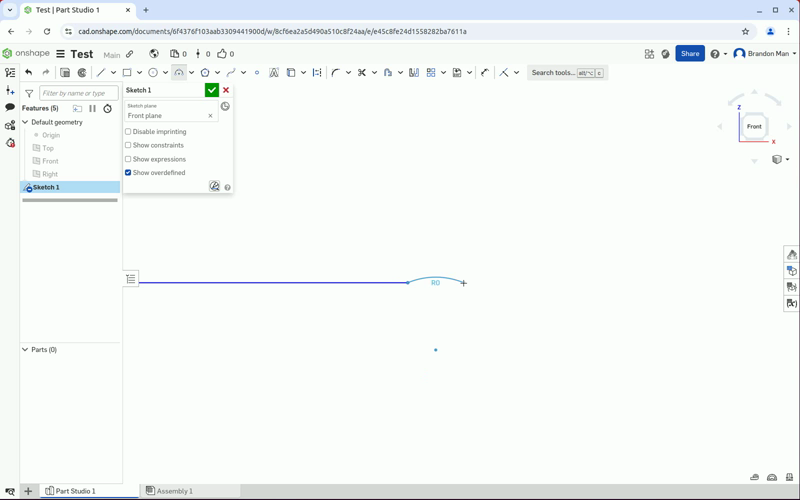
scroll(-6)
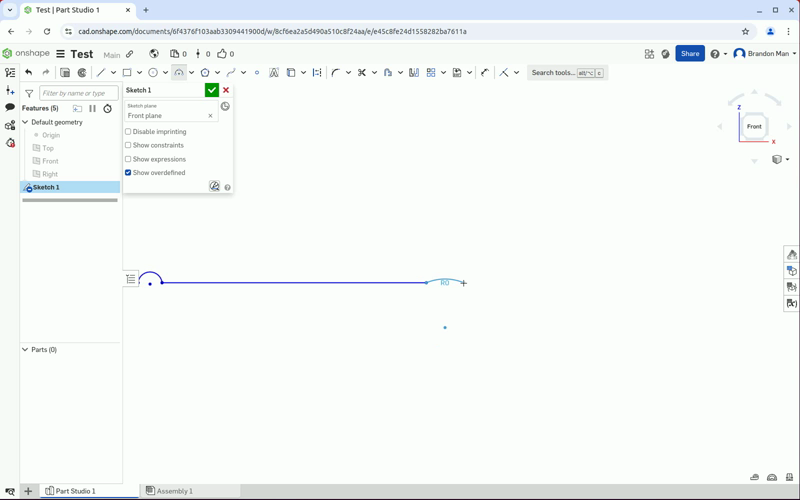
scroll(-6)
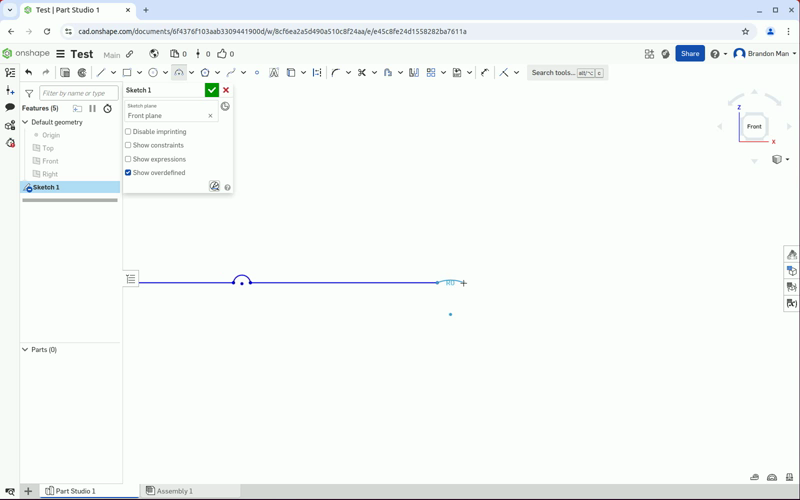
scroll(-6)
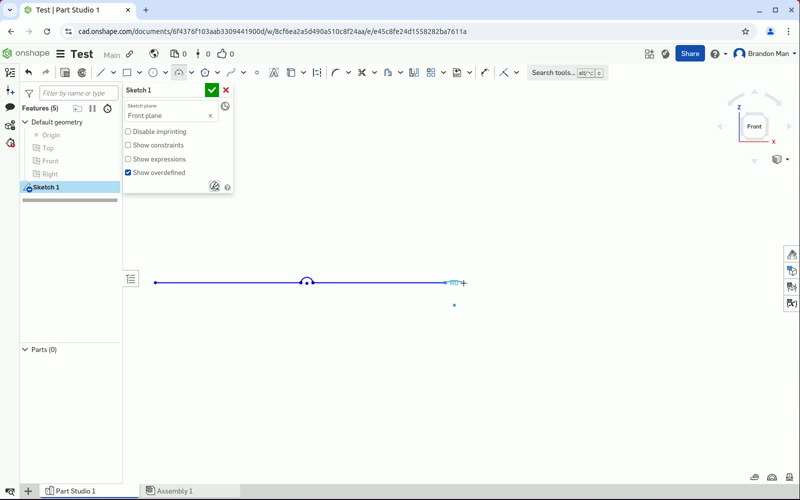
scroll(-6)
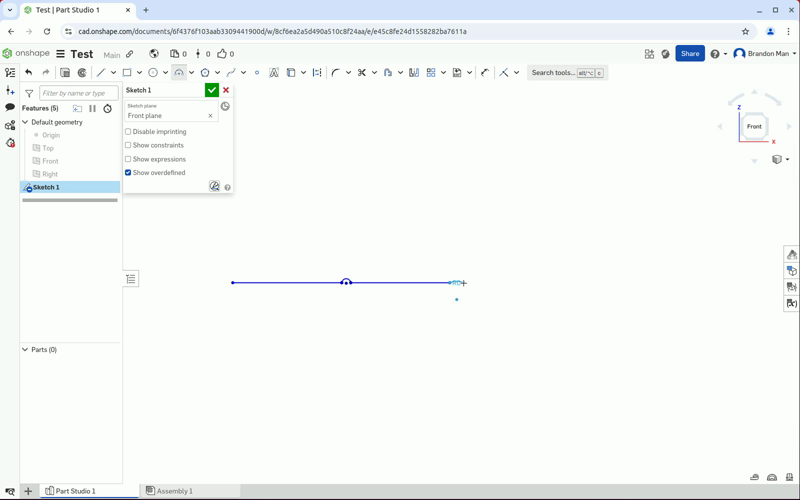
scroll(-6)
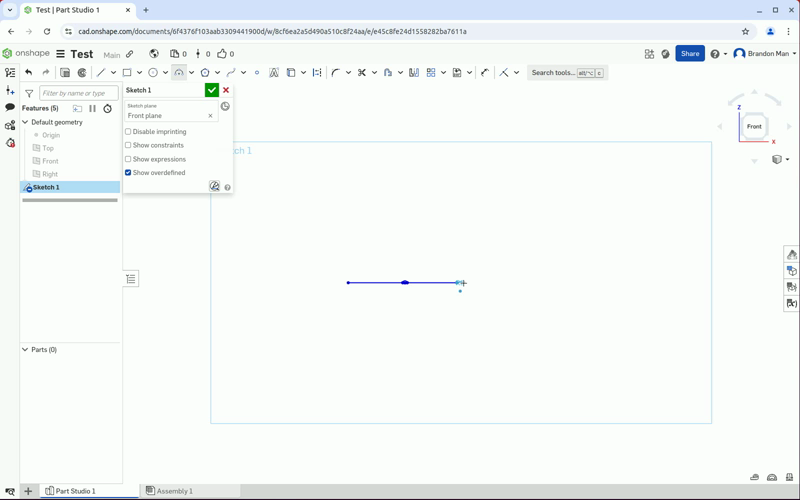
mouse_move(460, 279)
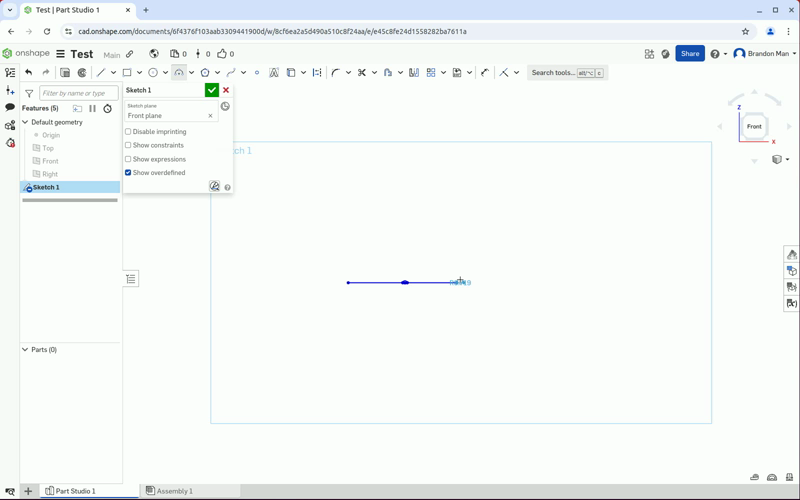
scroll(6)
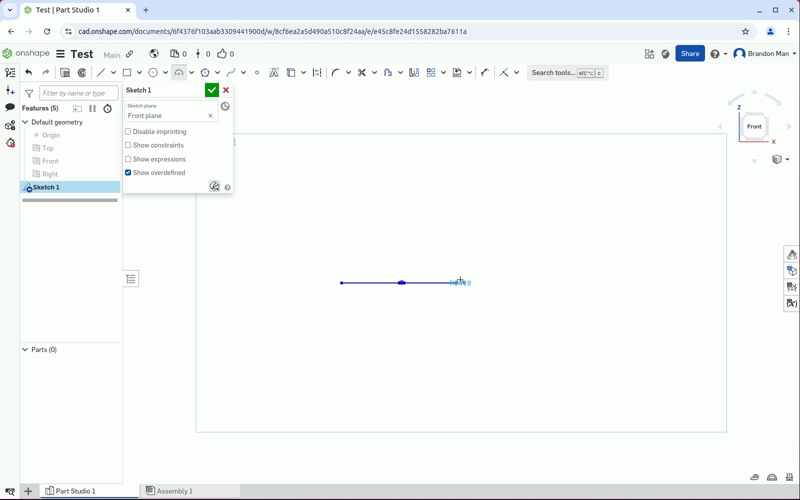
scroll(6)
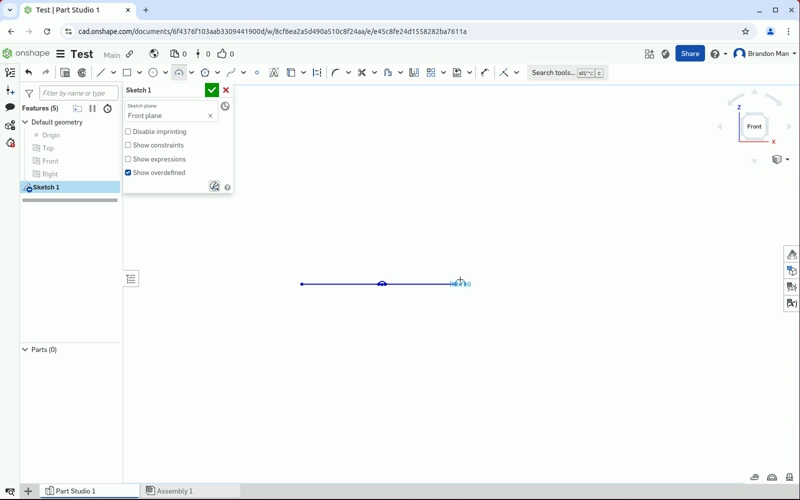
scroll(6)
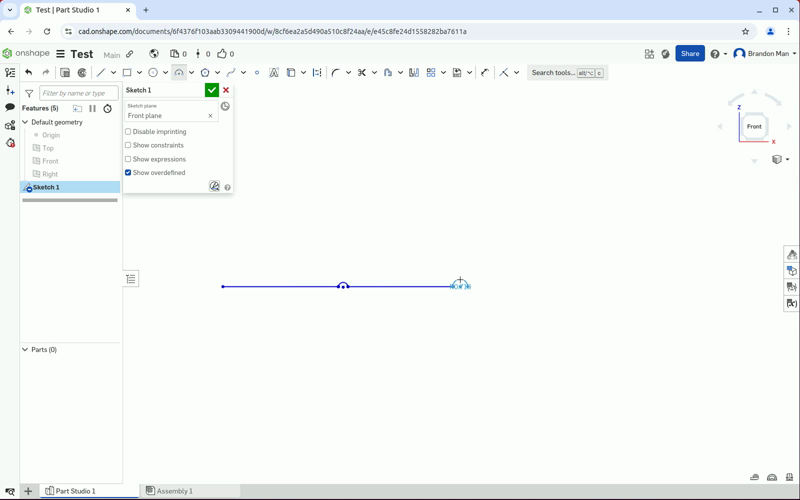
scroll(6)
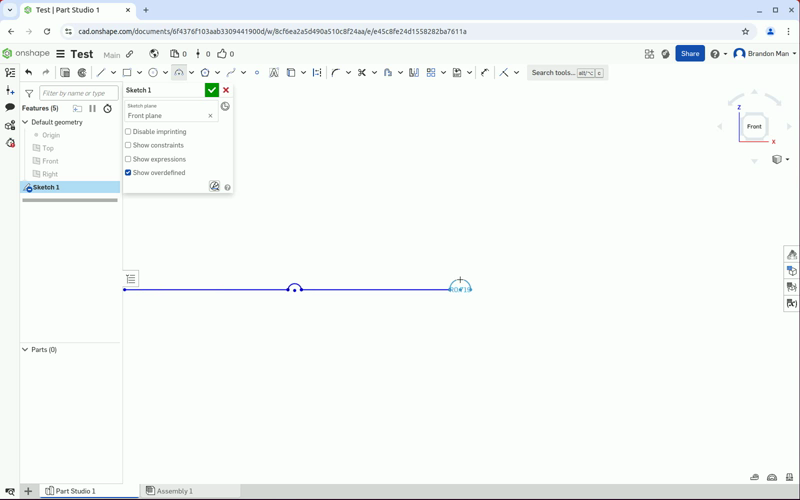
scroll(6)
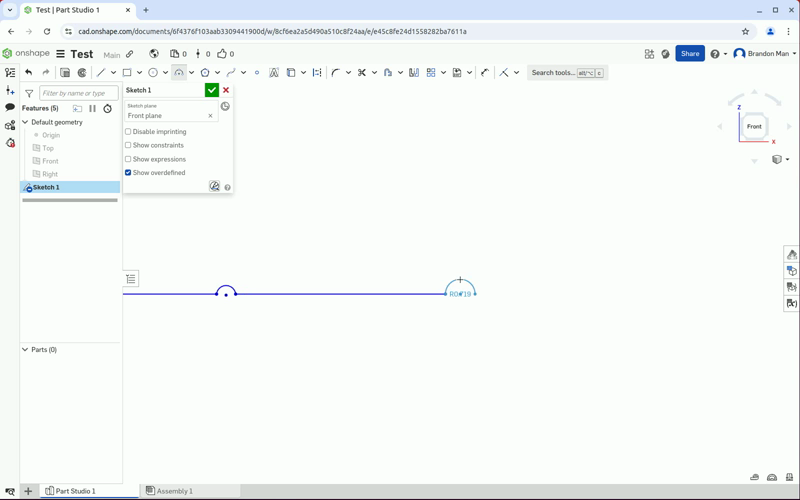
scroll(6)
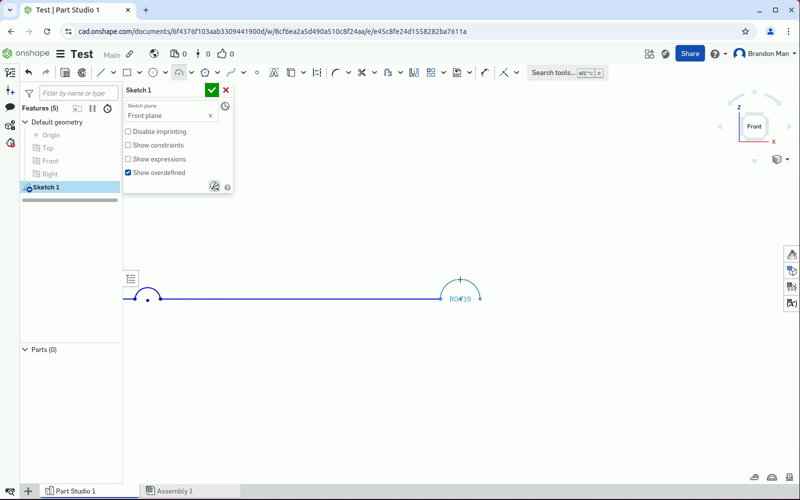
scroll(6)
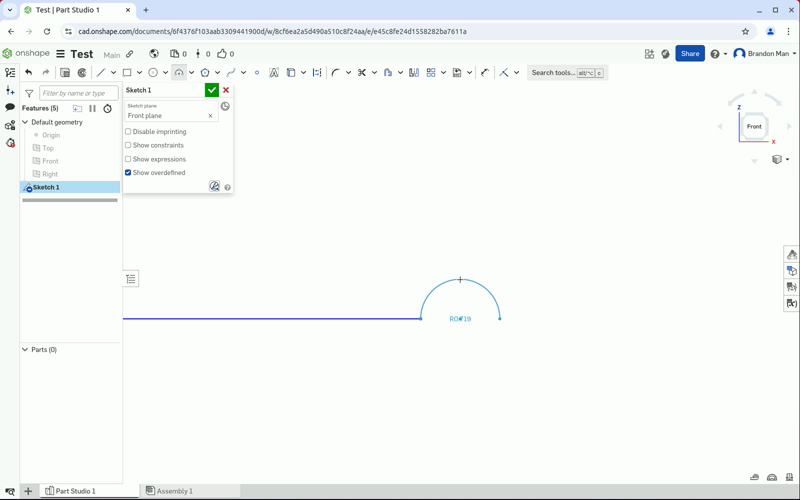
click(460, 279)
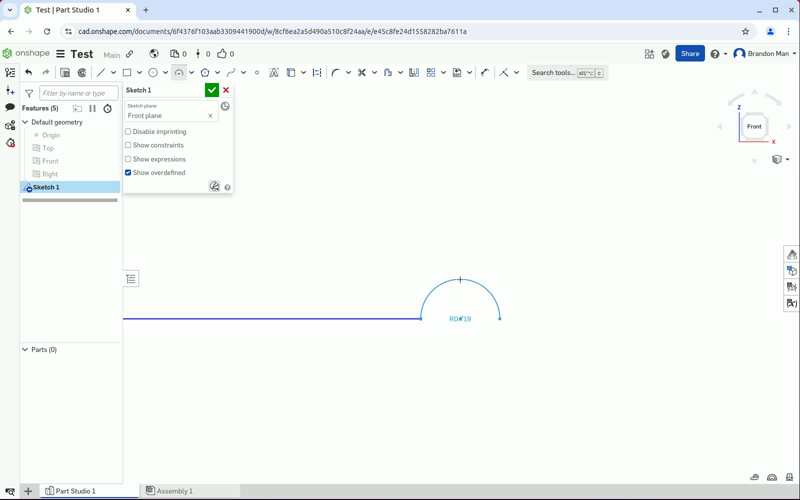
scroll(-6)
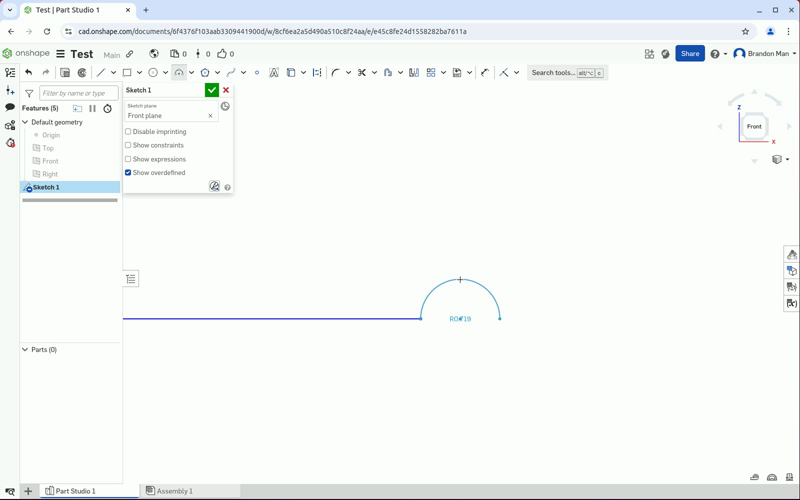
scroll(-6)
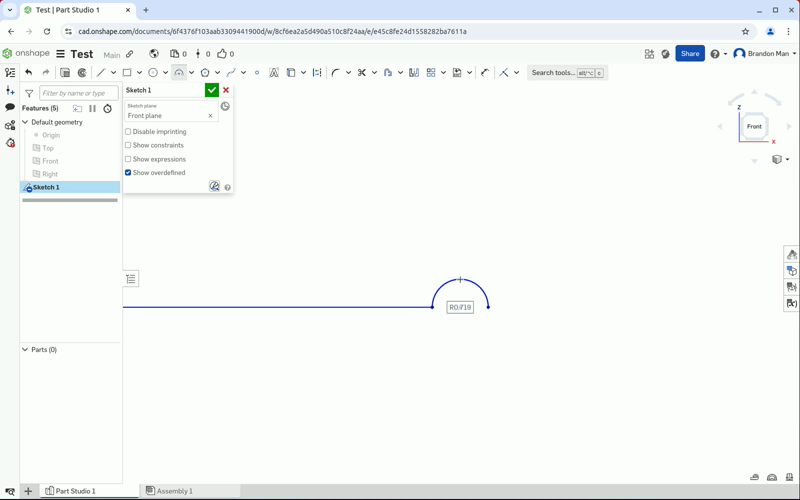
scroll(-6)
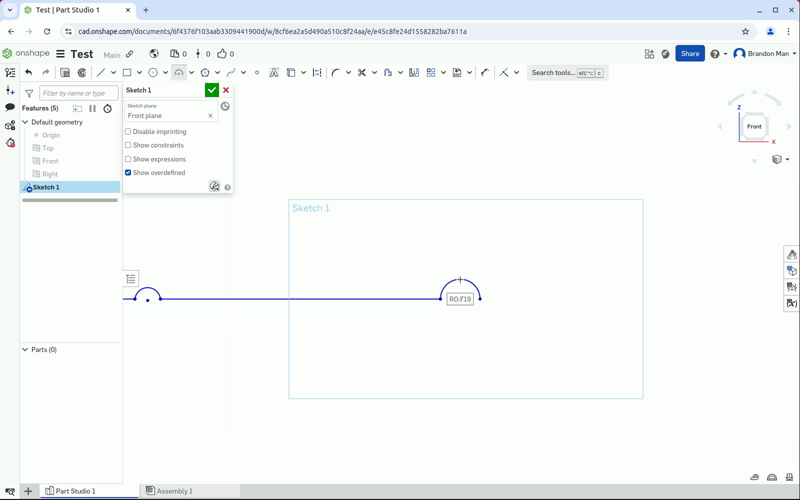
scroll(-6)
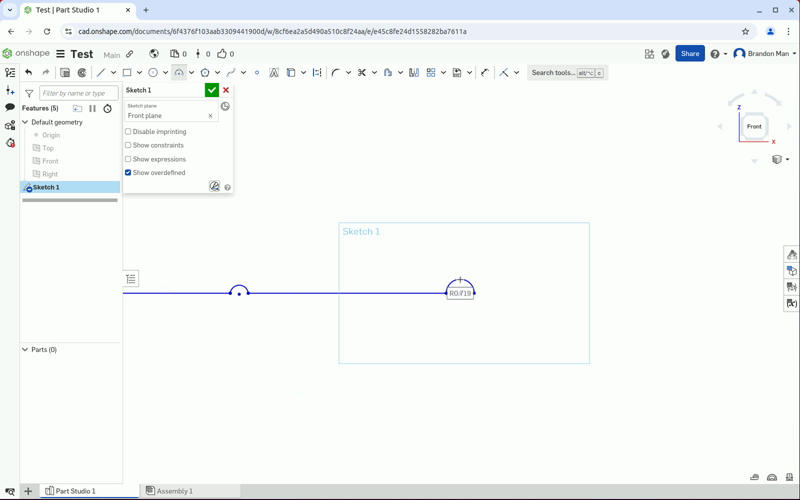
scroll(-6)
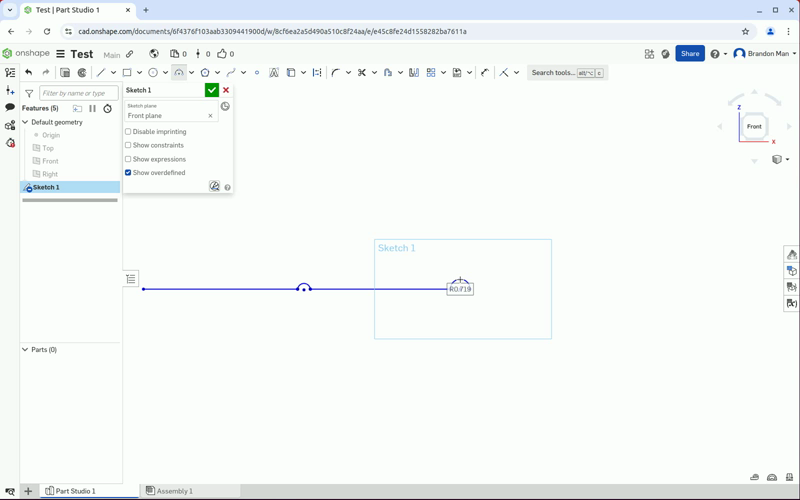
scroll(-6)
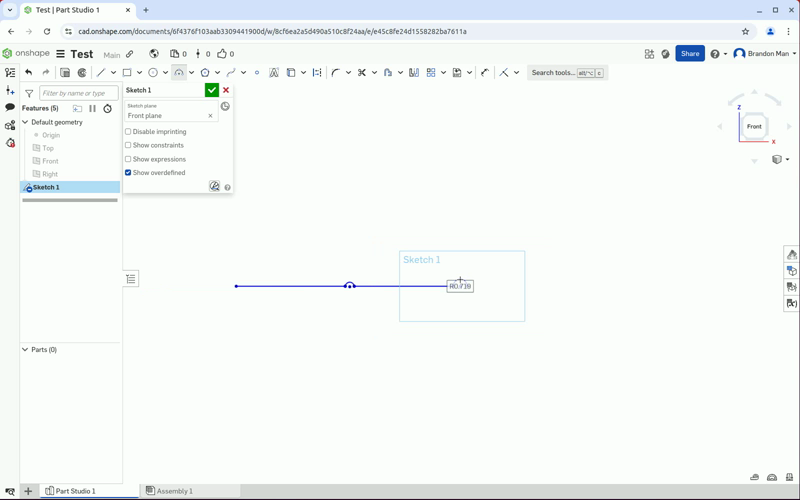
scroll(-6)
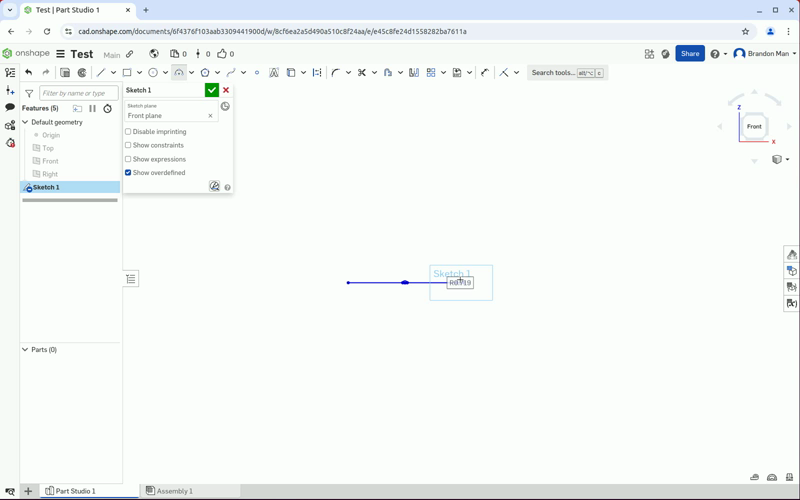
key_up(shift)
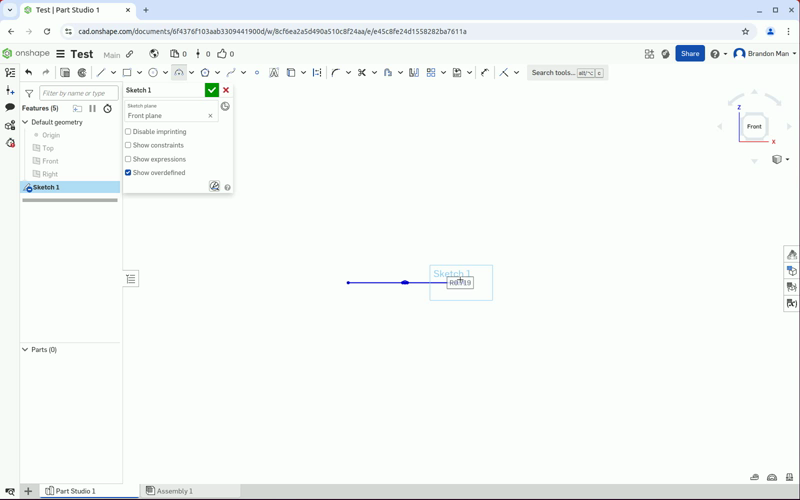
key(esc)
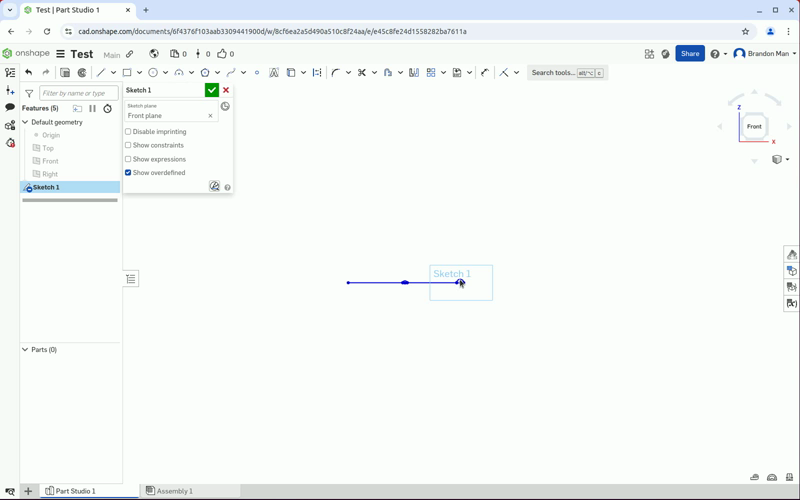
key(l)
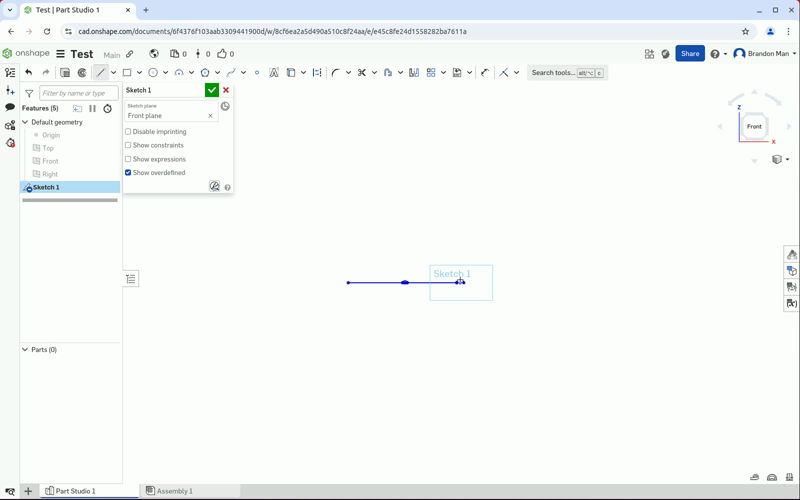
mouse_move(463, 282)
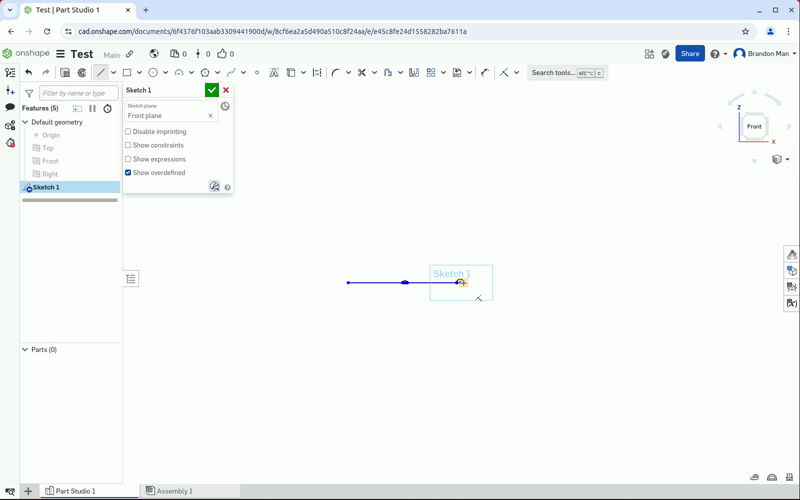
scroll(6)
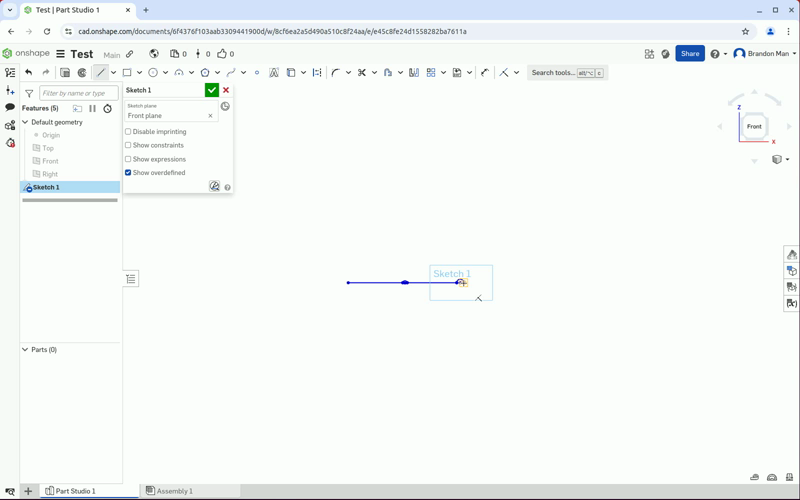
scroll(6)
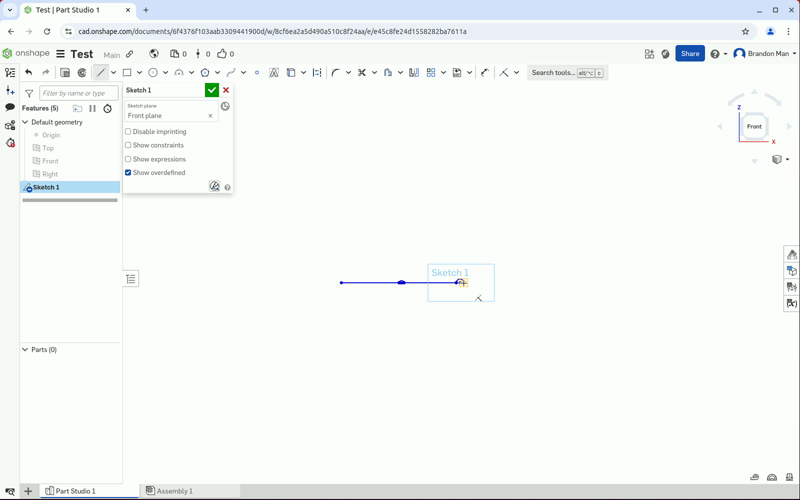
scroll(6)
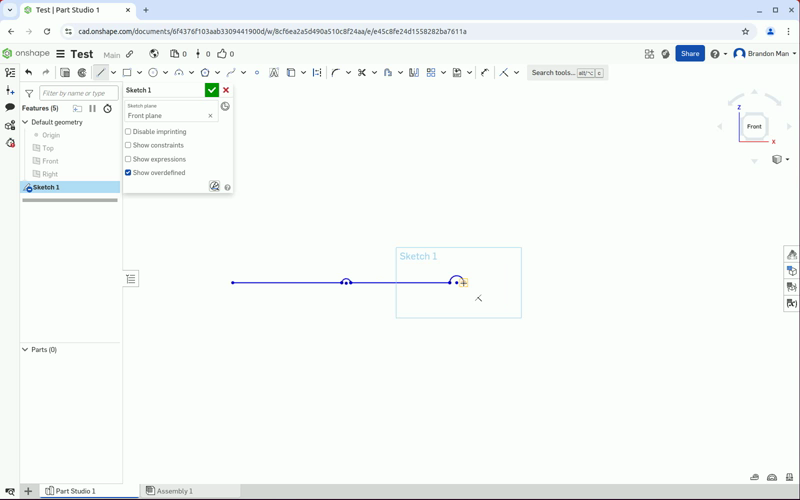
scroll(6)
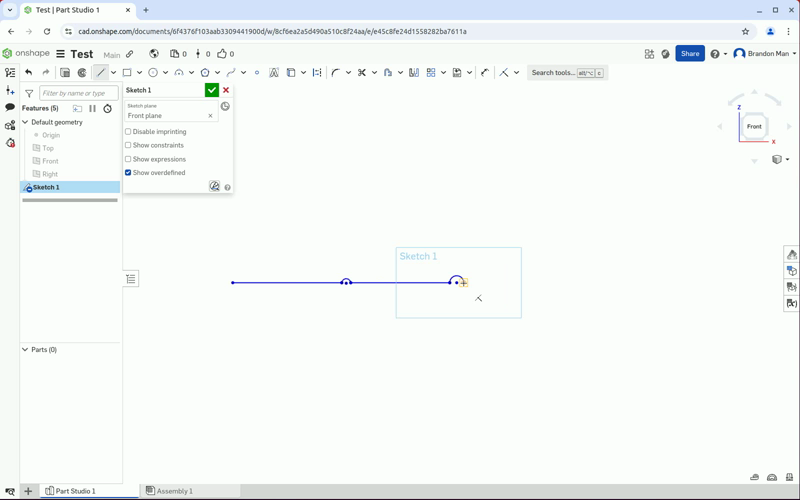
scroll(6)
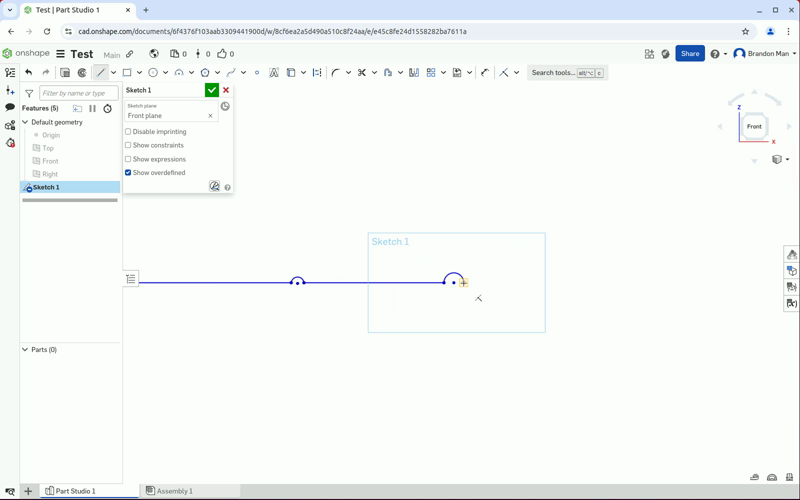
scroll(6)
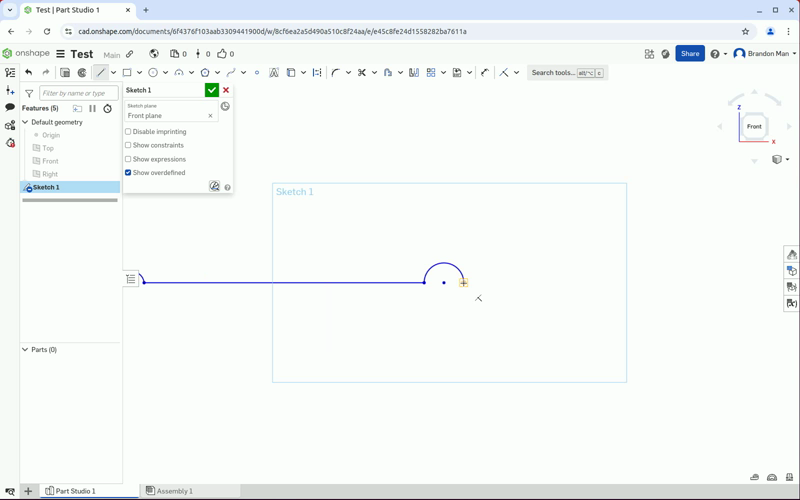
scroll(6)
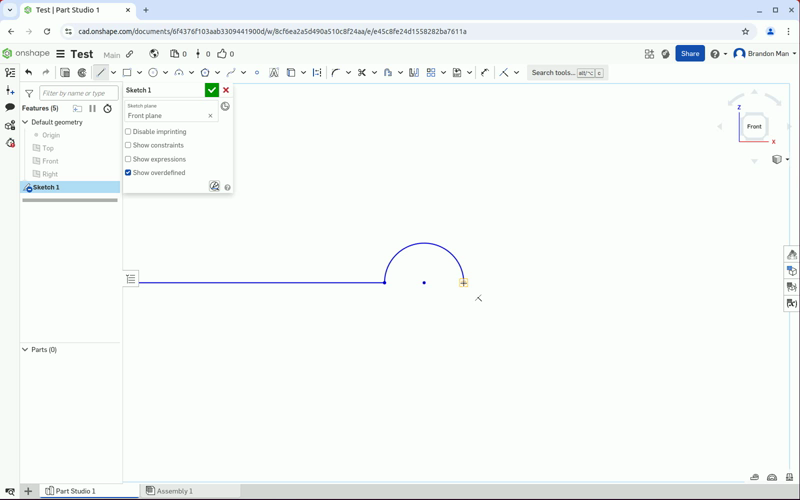
click(463, 282)
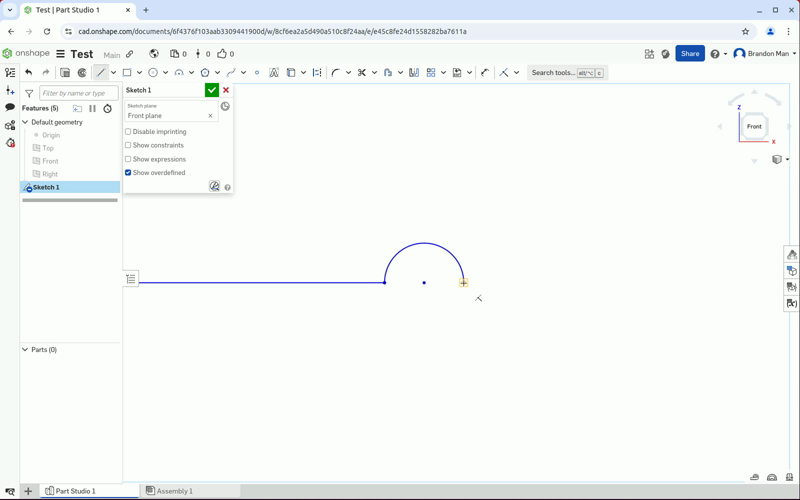
scroll(-6)
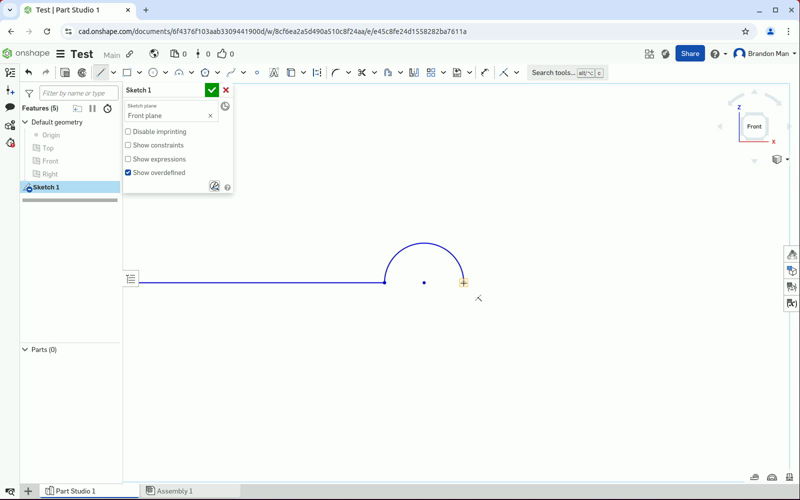
scroll(-6)
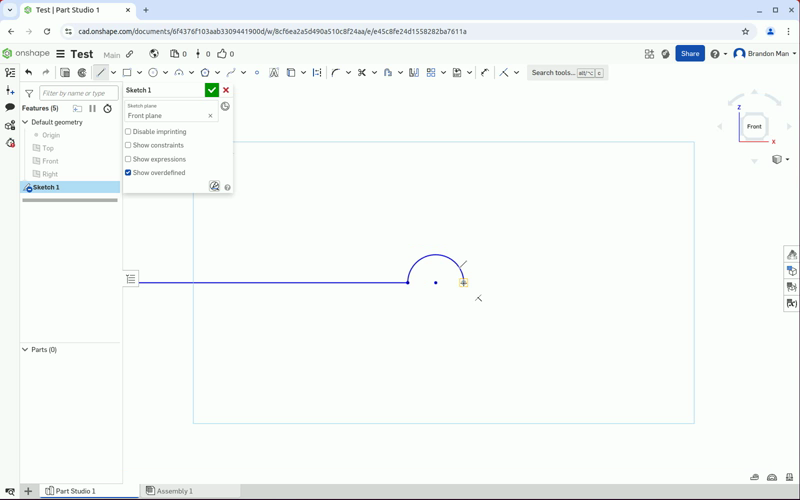
scroll(-6)
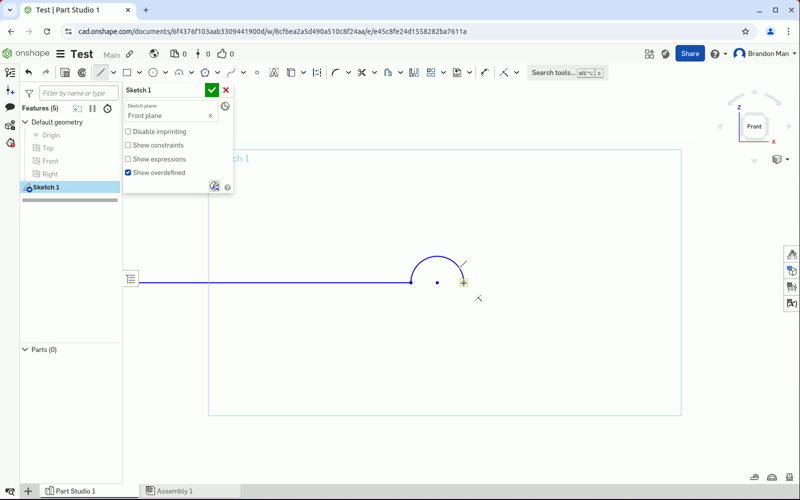
scroll(-6)
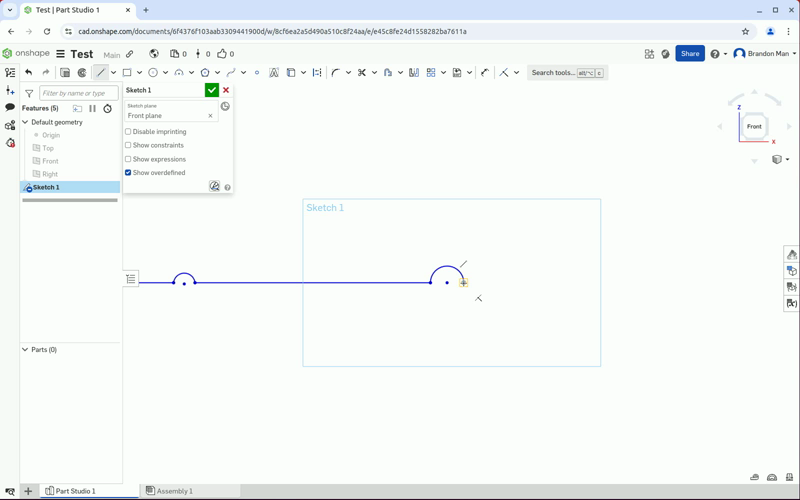
scroll(-6)
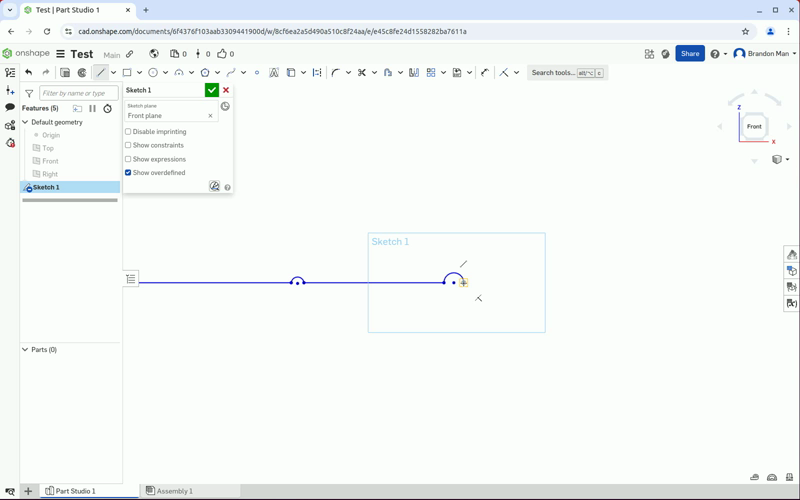
scroll(-6)
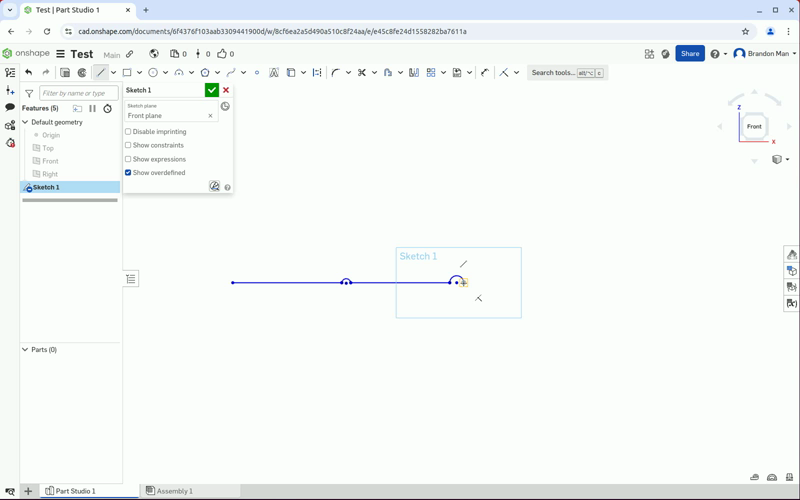
scroll(-6)
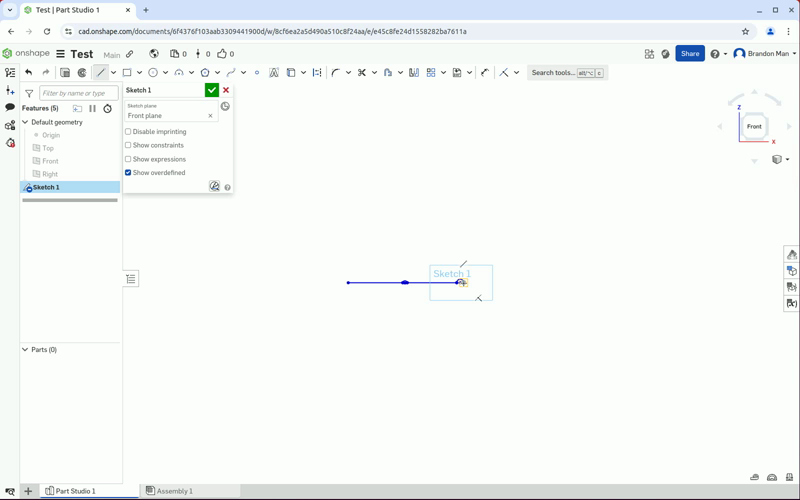
key_down(shift)
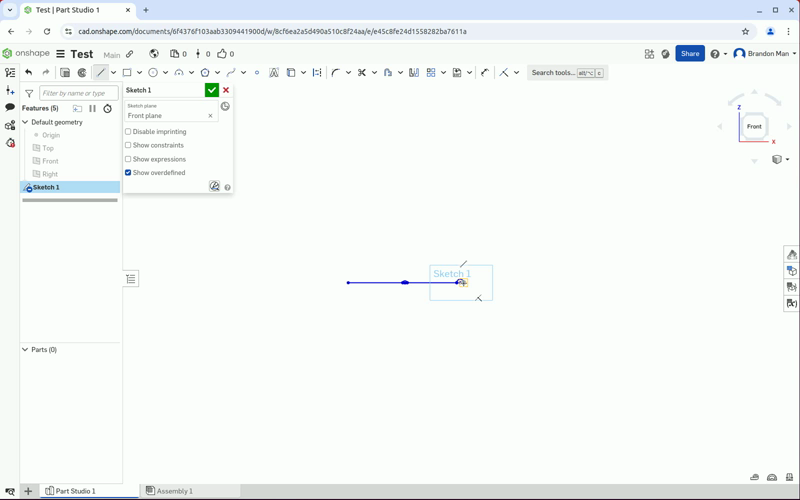
mouse_move(493, 282)
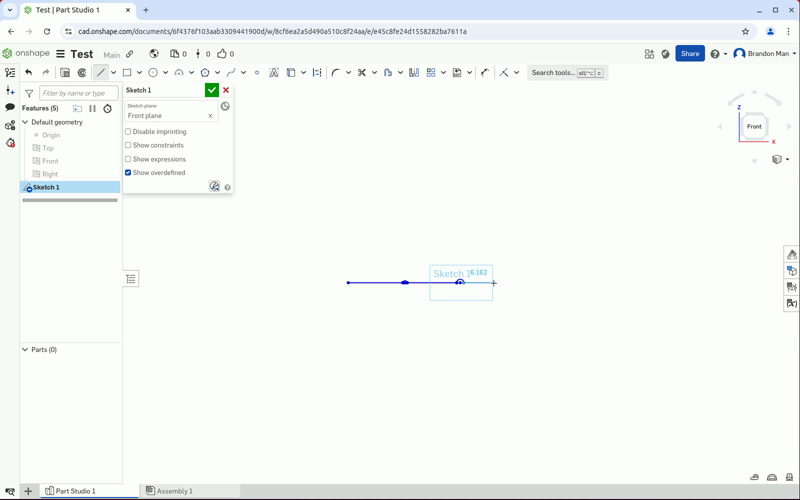
mouse_move(513, 282)
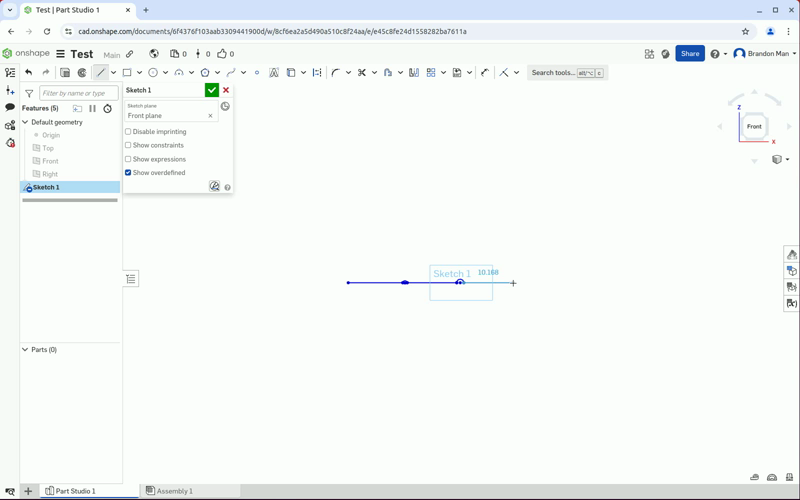
click(513, 282)
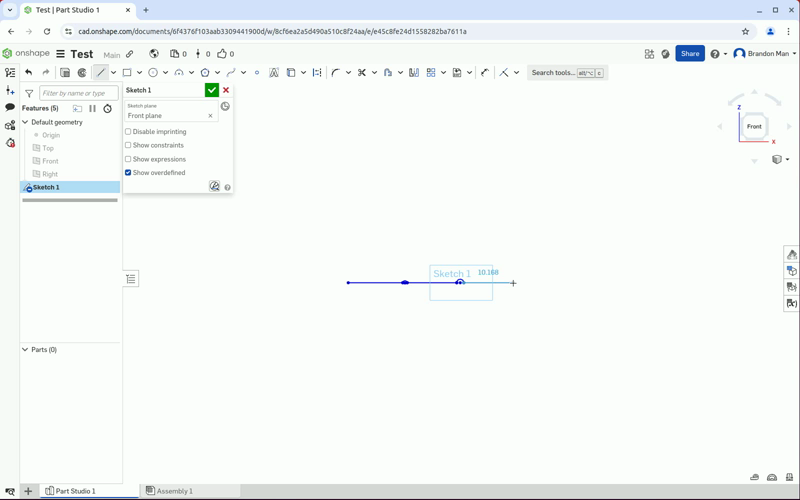
key_up(shift)
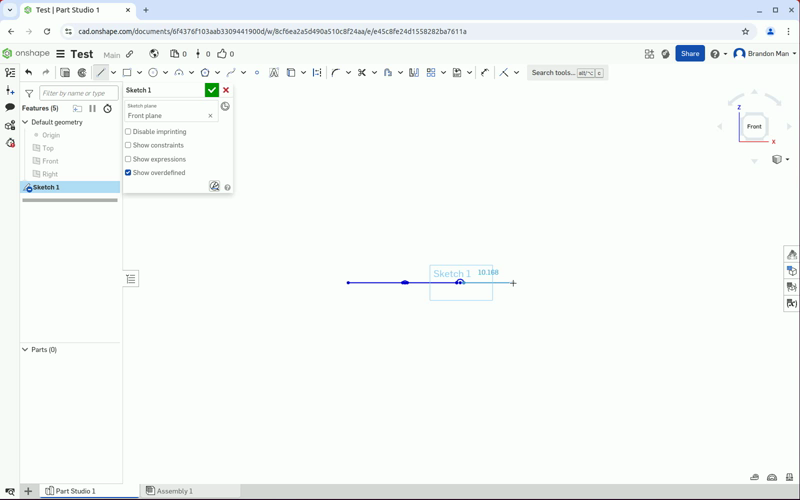
key(esc)
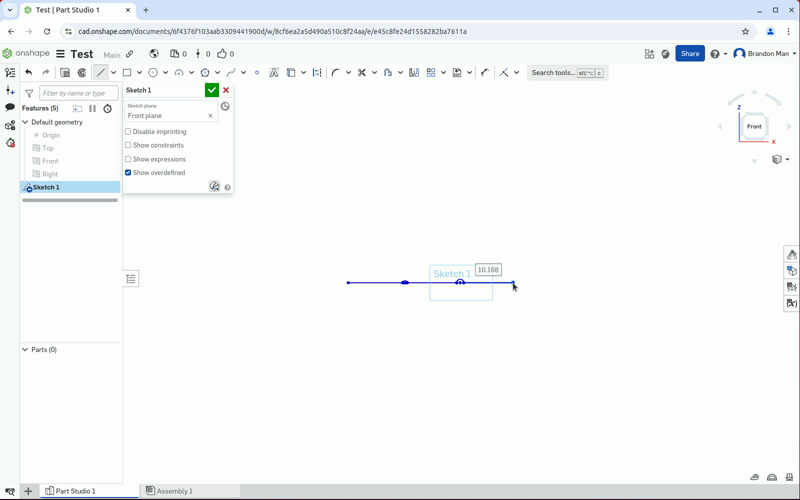
key(a)
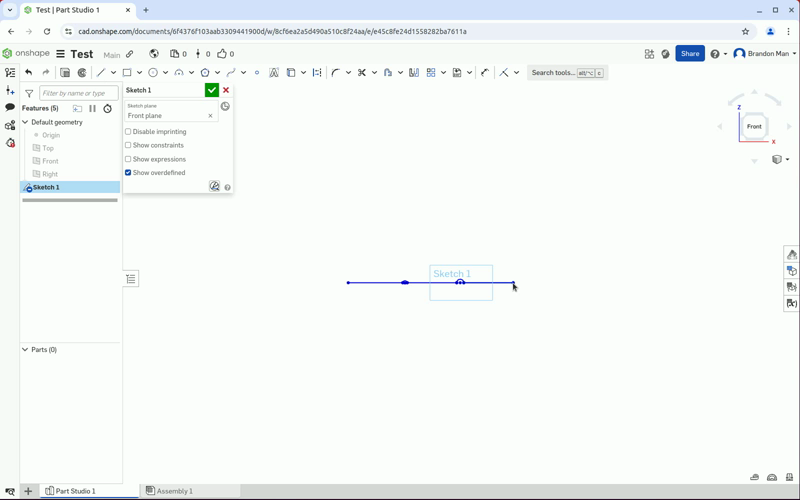
mouse_move(513, 282)
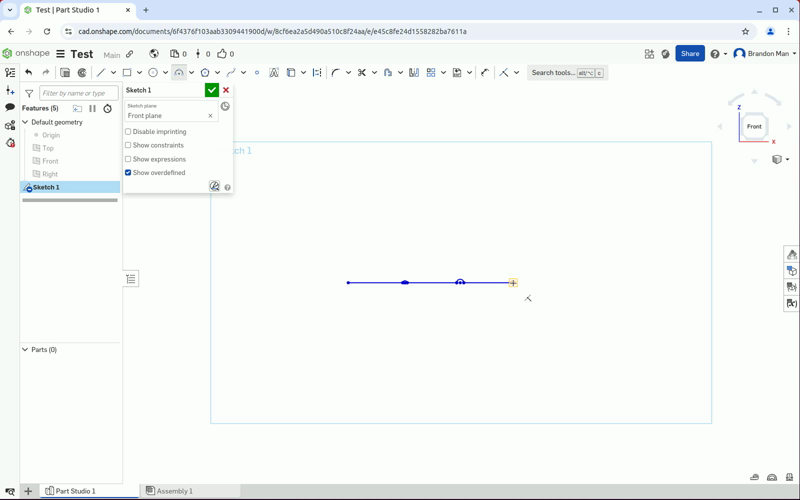
click(513, 282)
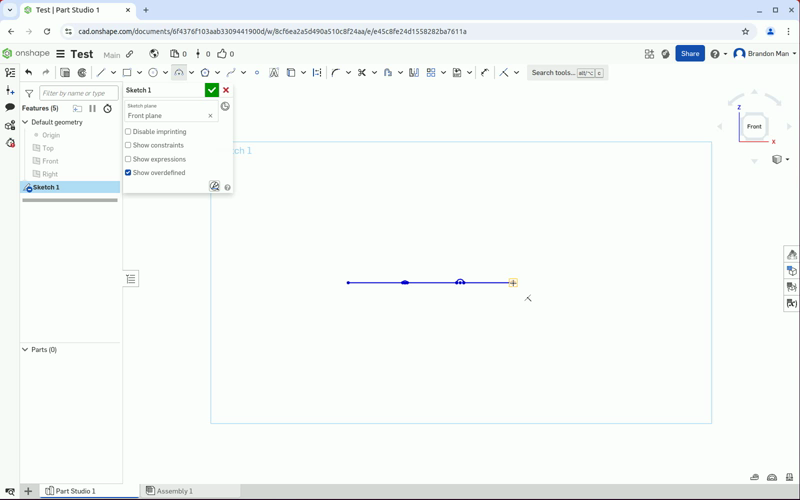
key_down(shift)
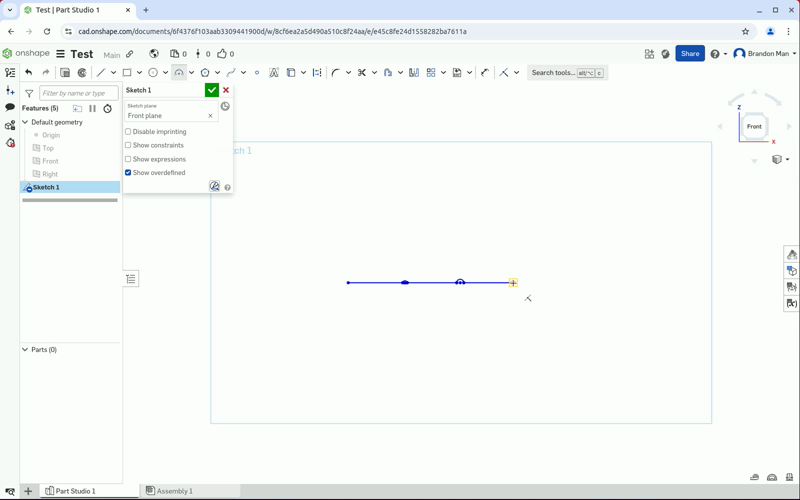
mouse_move(517, 282)
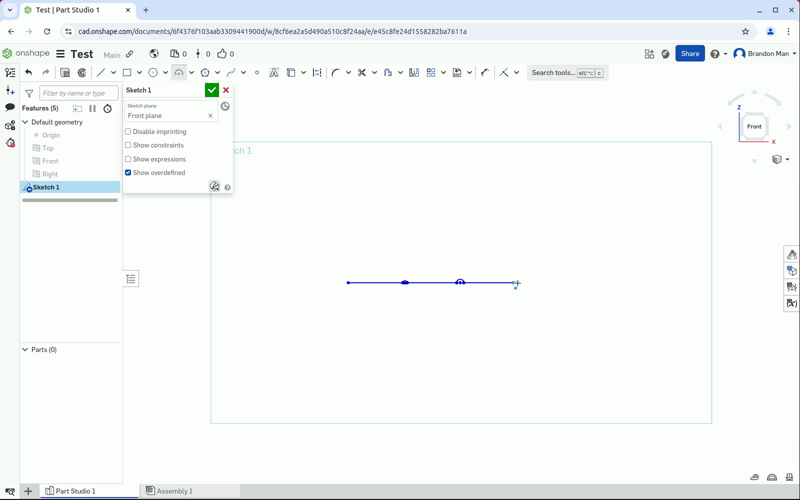
scroll(6)
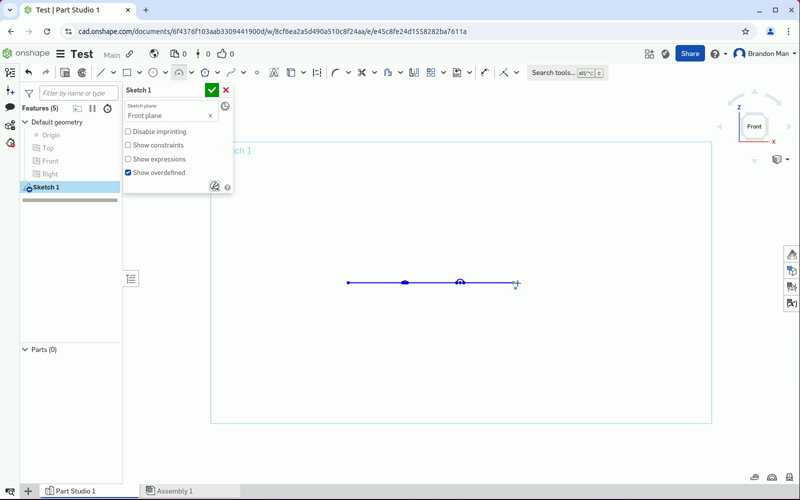
scroll(6)
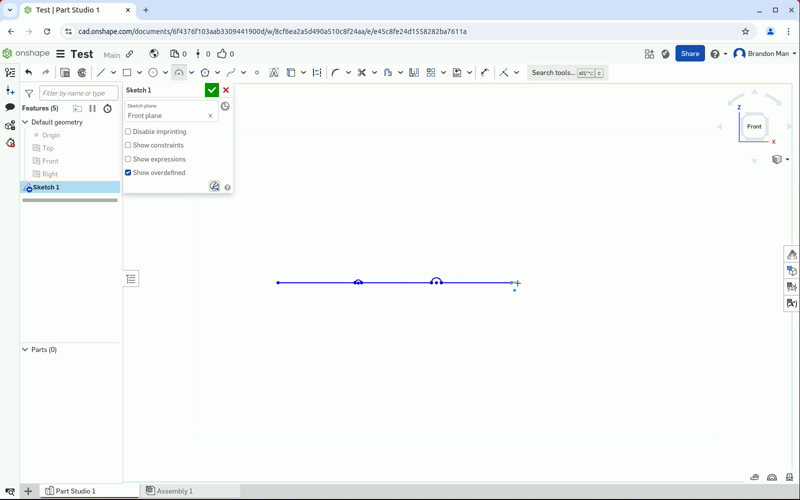
scroll(6)
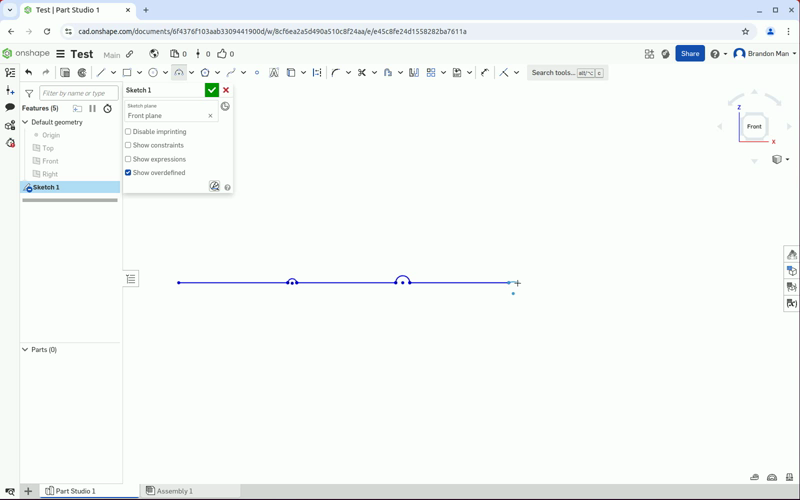
scroll(6)
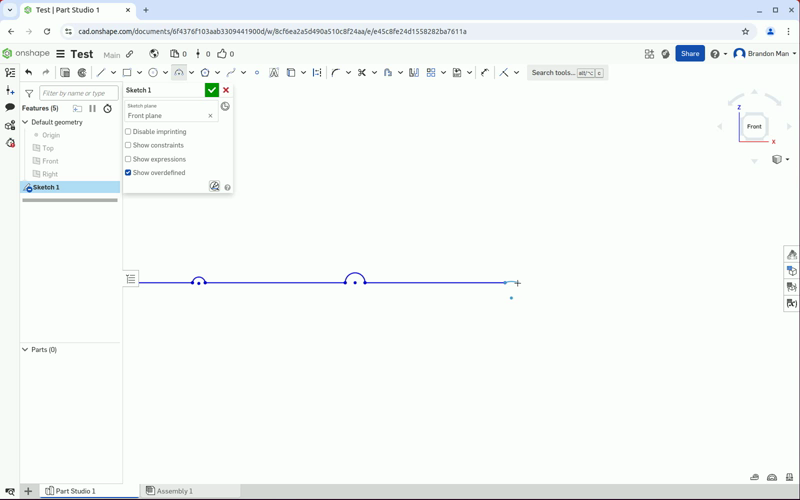
scroll(6)
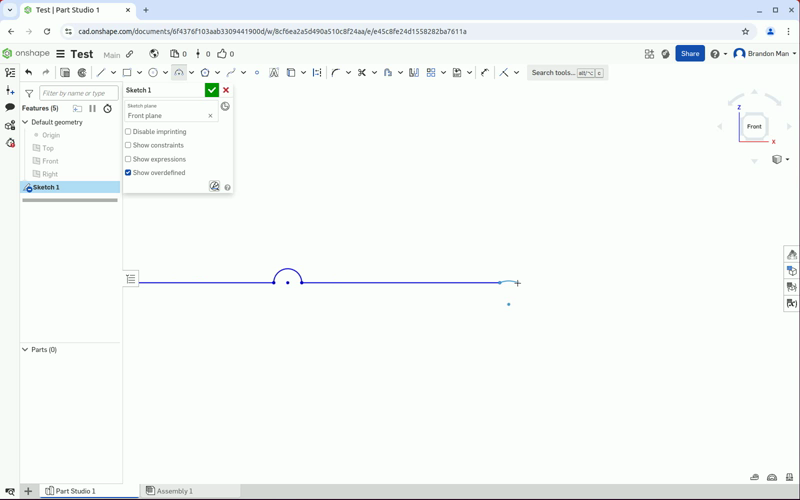
scroll(6)
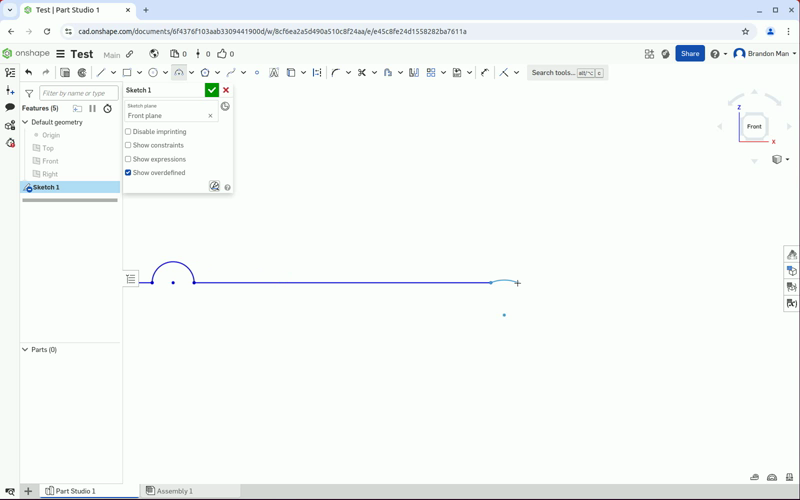
scroll(6)
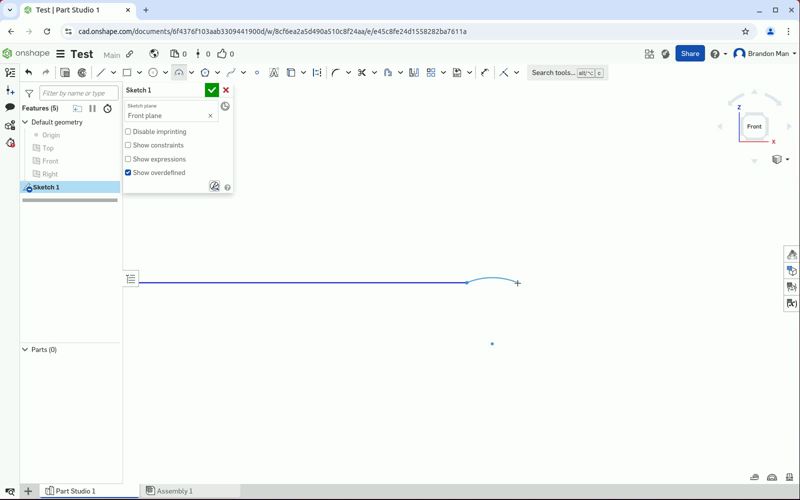
click(517, 282)
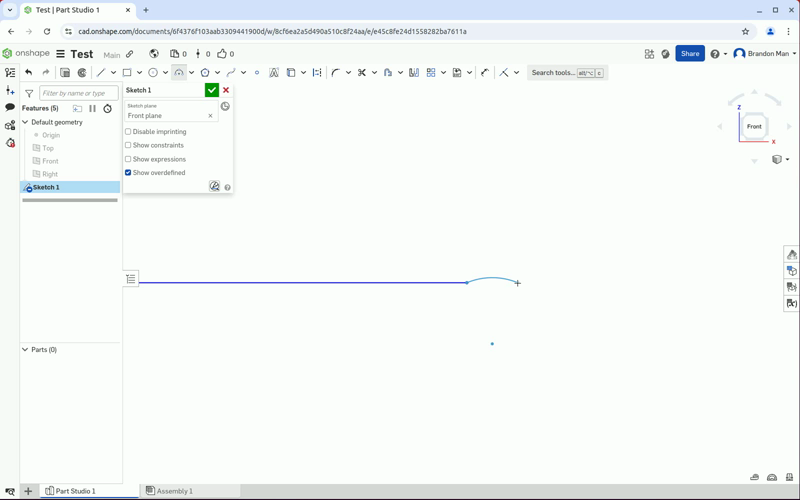
scroll(-6)
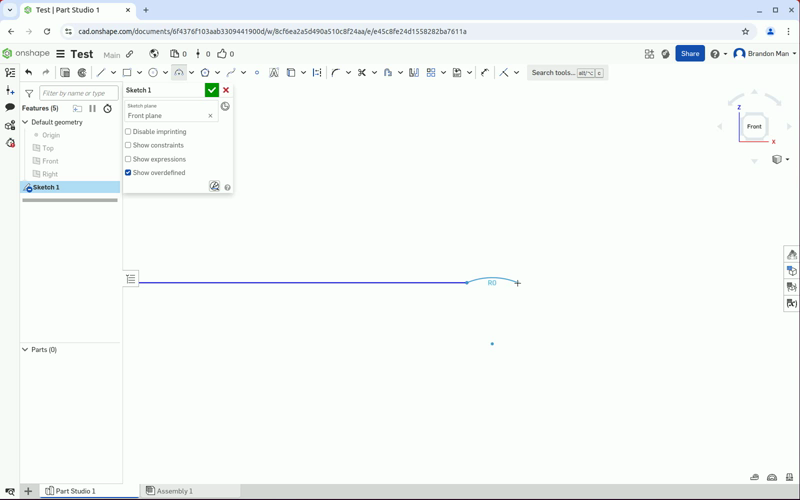
scroll(-6)
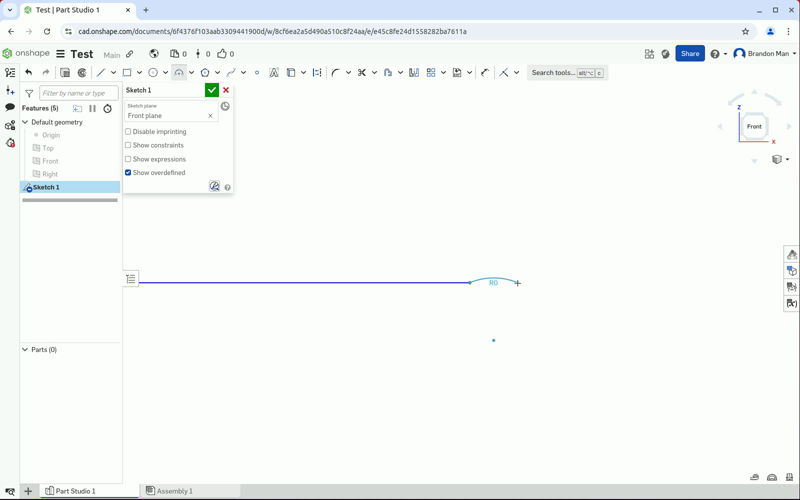
scroll(-6)
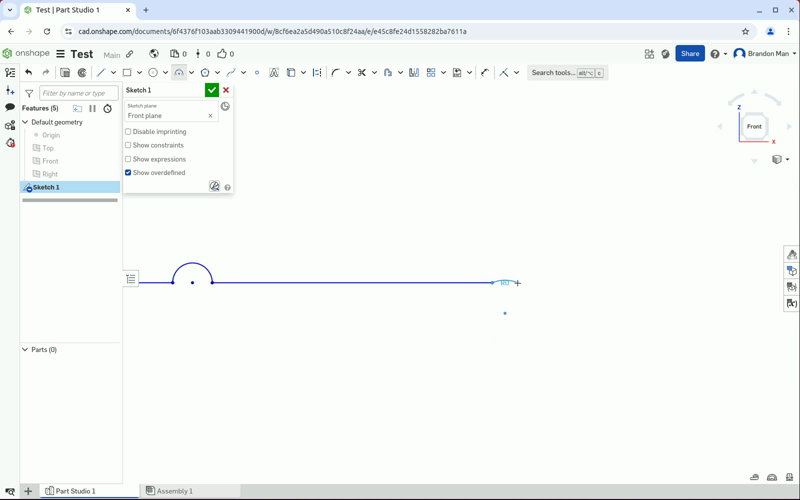
scroll(-6)
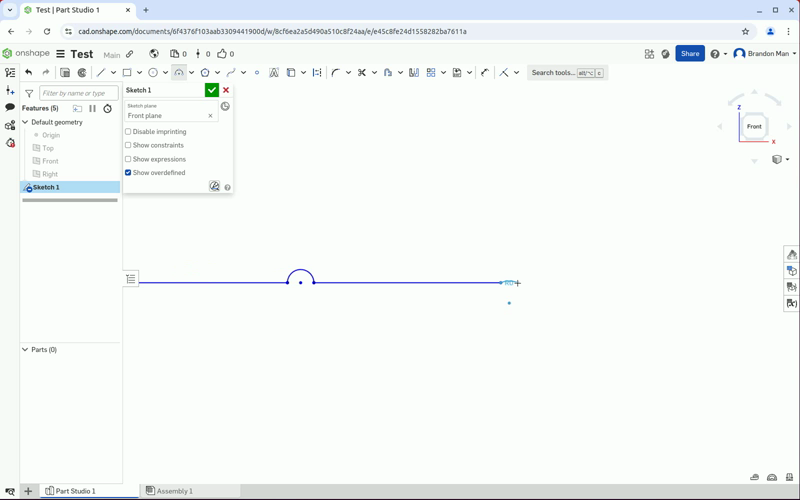
scroll(-6)
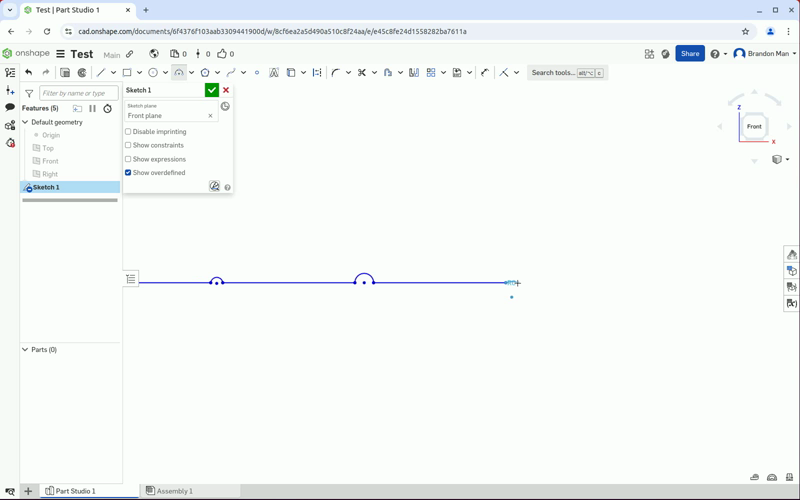
scroll(-6)
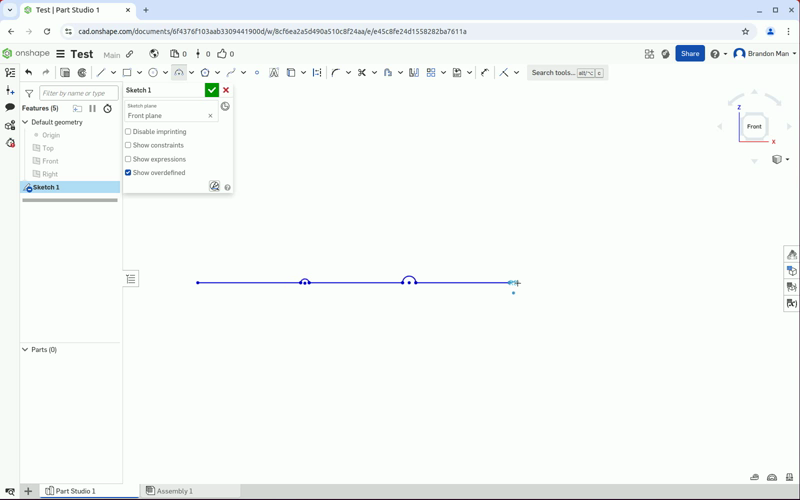
scroll(-6)
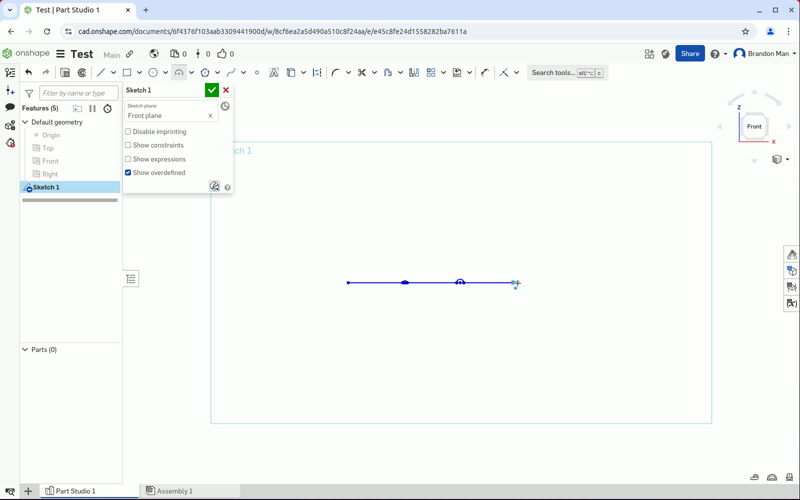
mouse_move(515, 280)
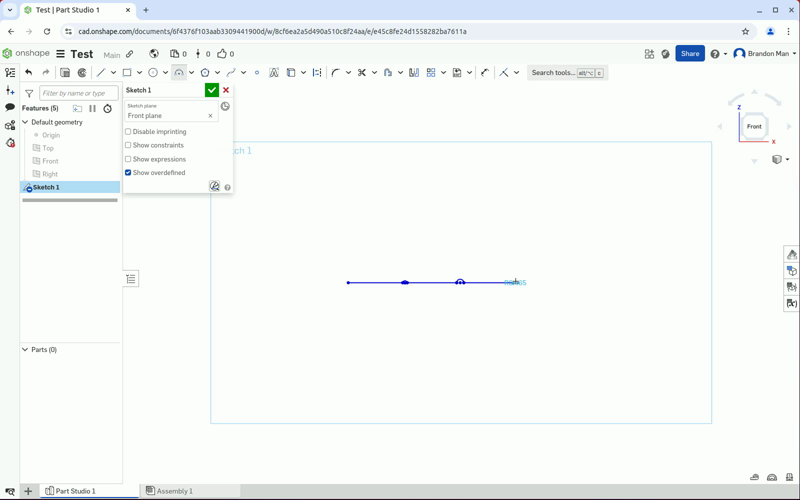
scroll(6)
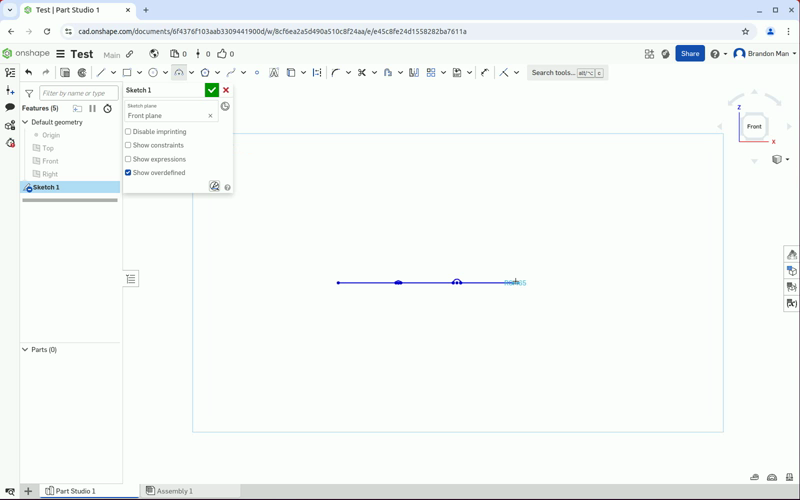
scroll(6)
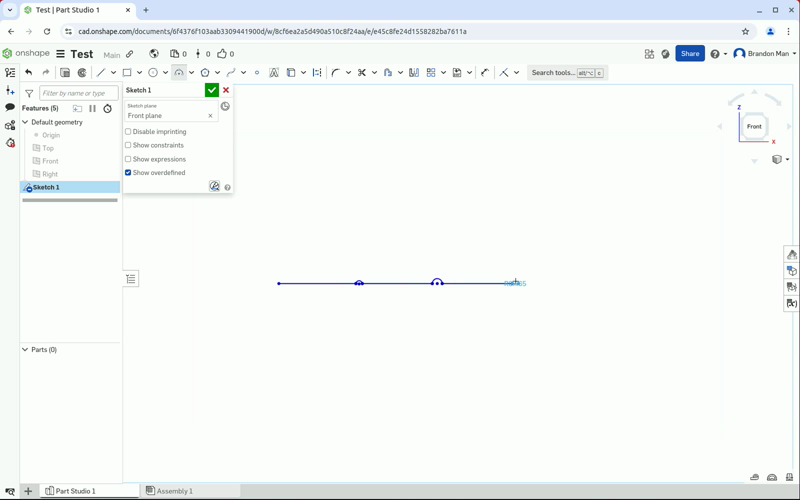
scroll(6)
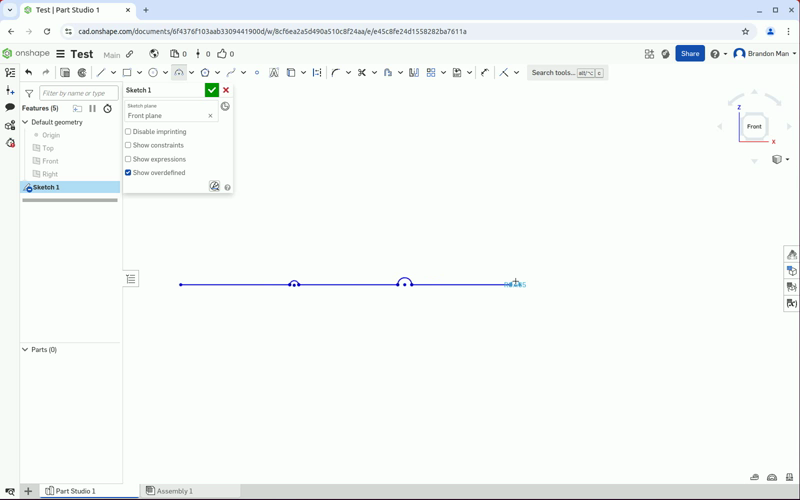
scroll(6)
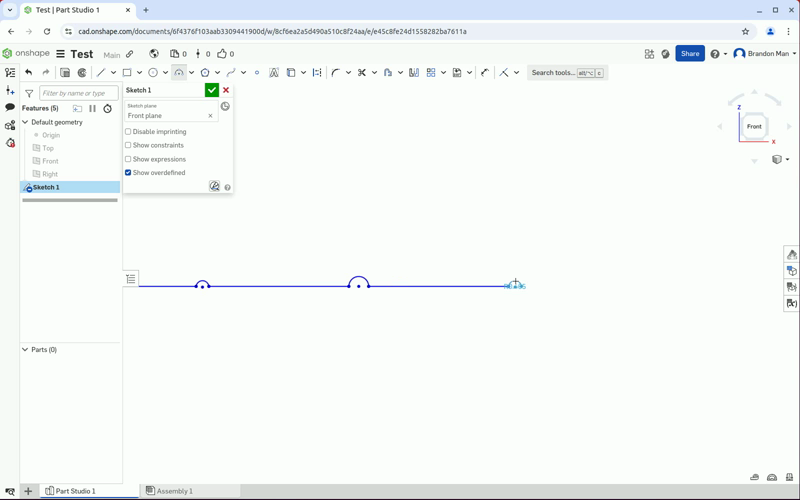
scroll(6)
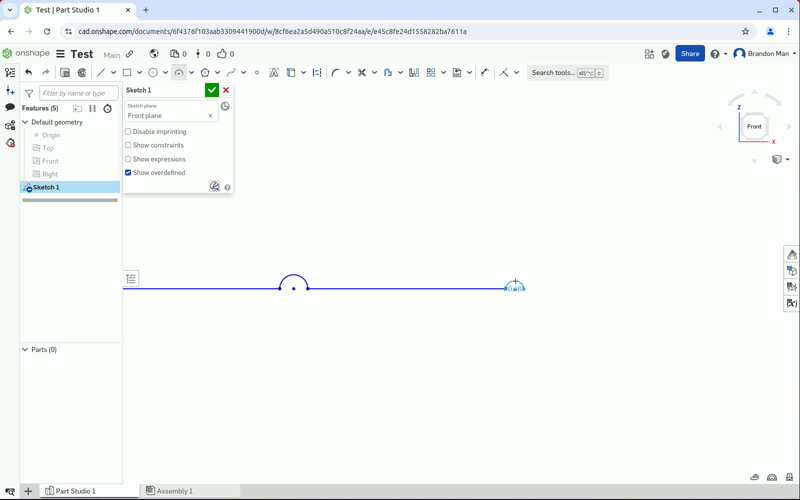
scroll(6)
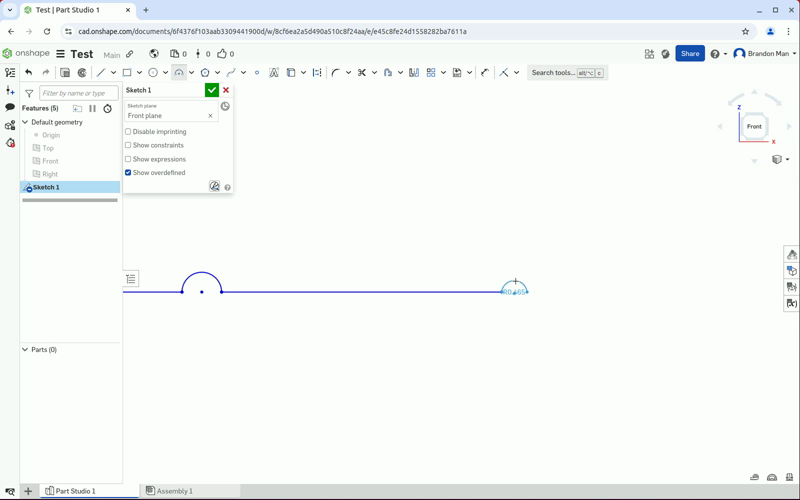
scroll(6)
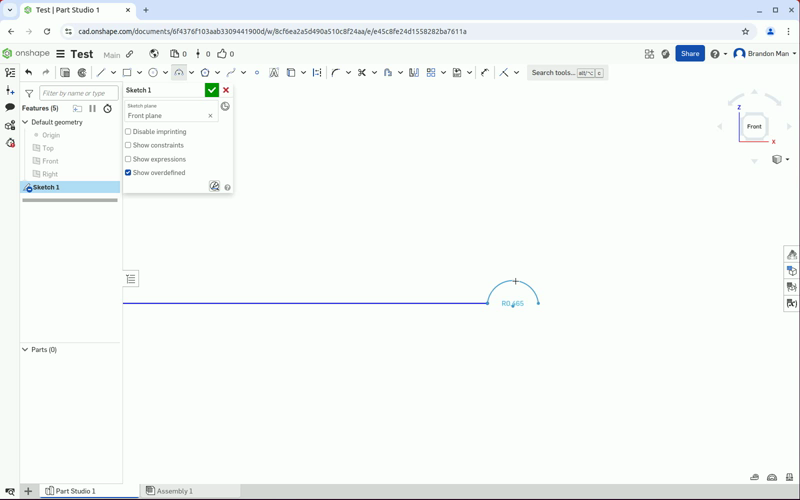
click(515, 280)
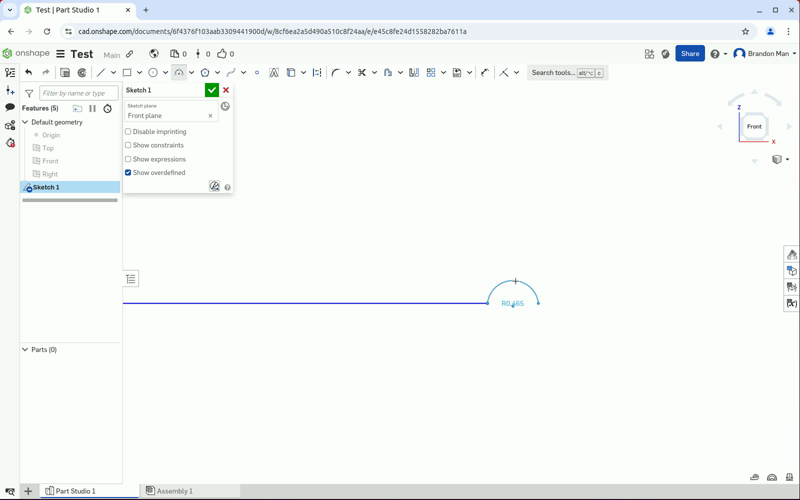
scroll(-6)
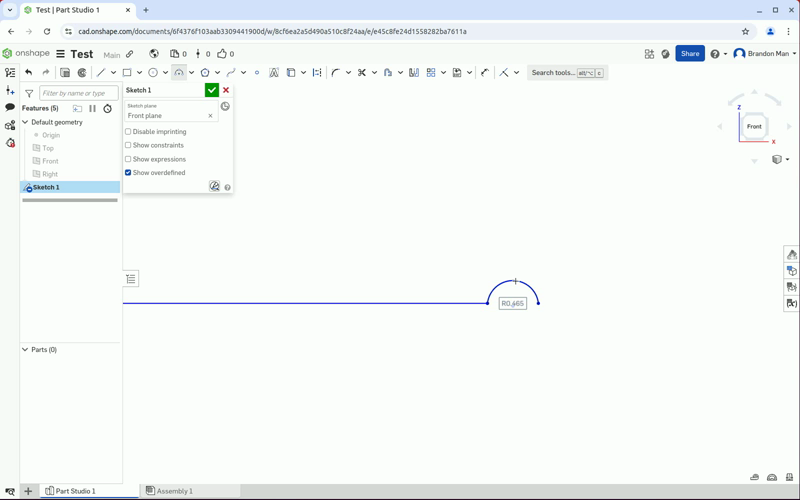
scroll(-6)
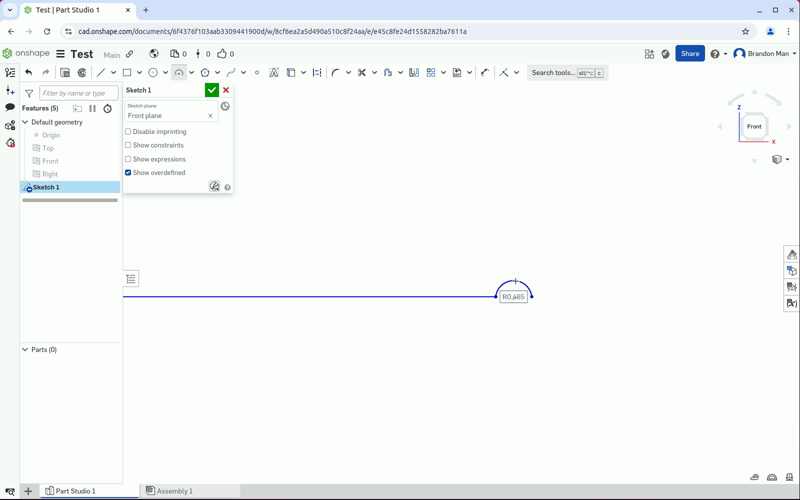
scroll(-6)
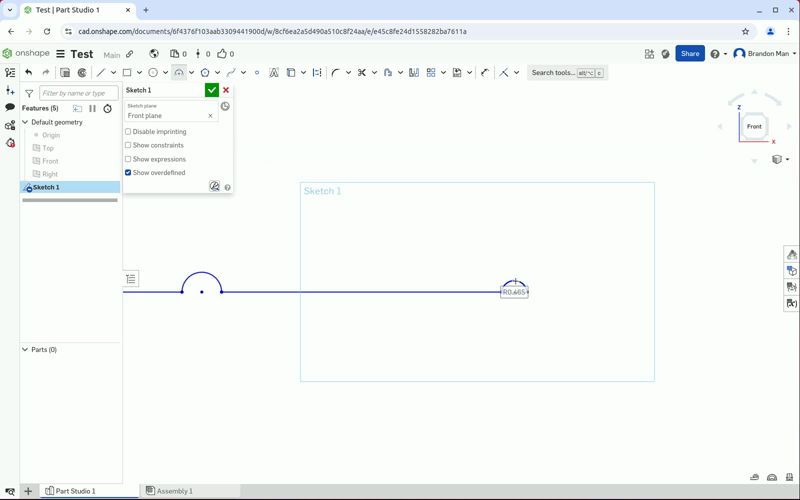
scroll(-6)
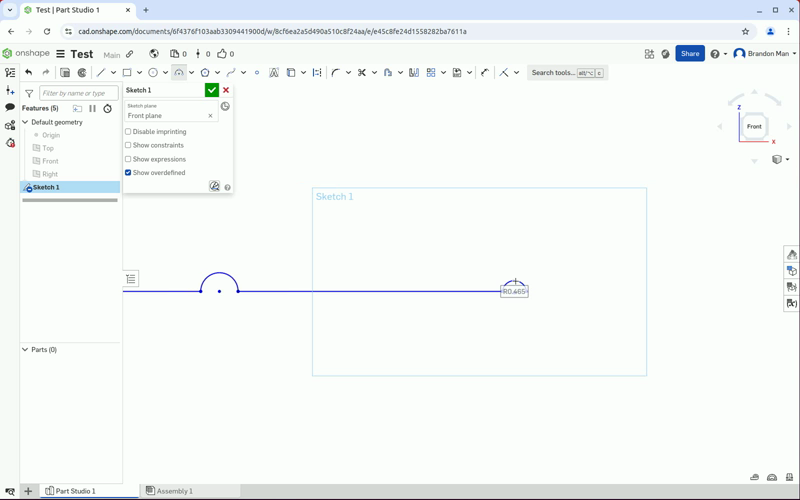
scroll(-6)
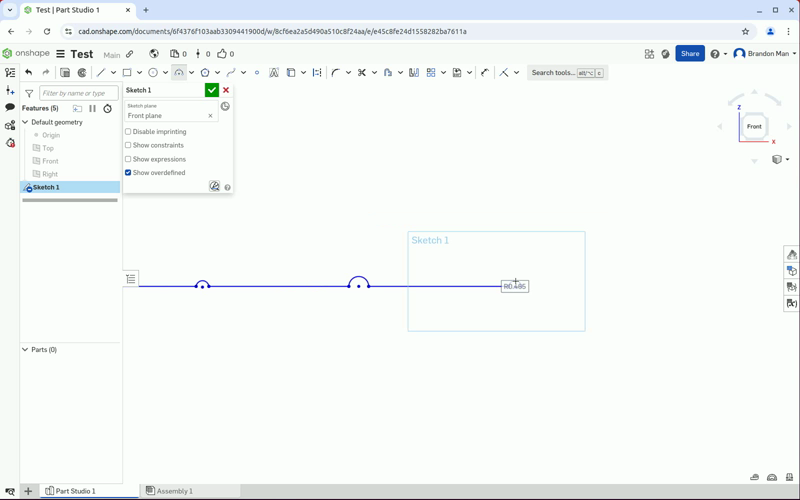
scroll(-6)
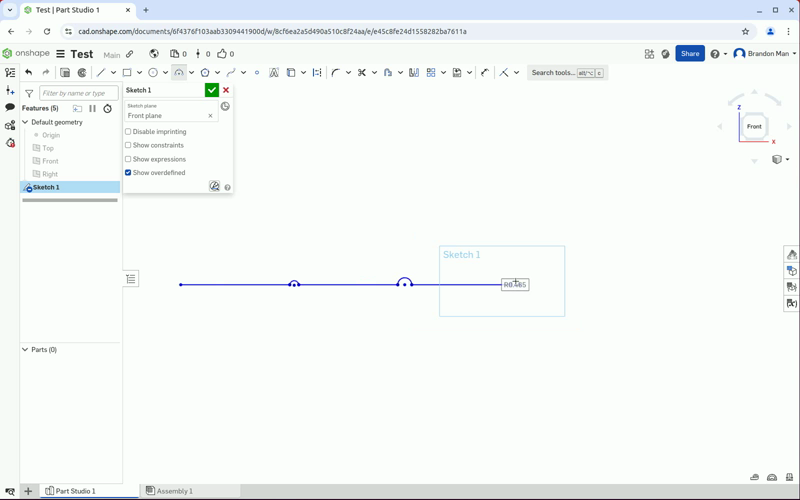
scroll(-6)
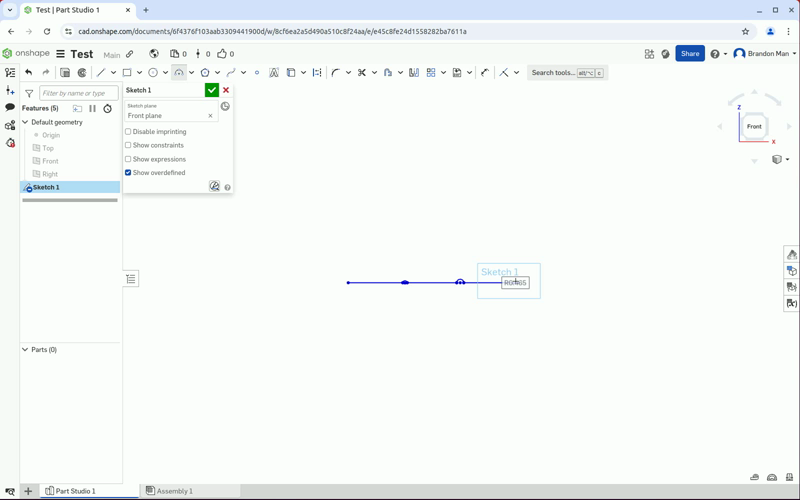
key_up(shift)
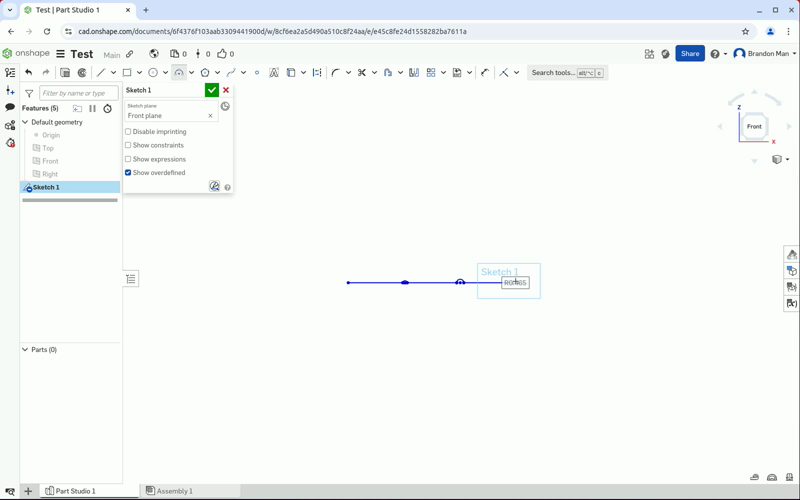
key(esc)
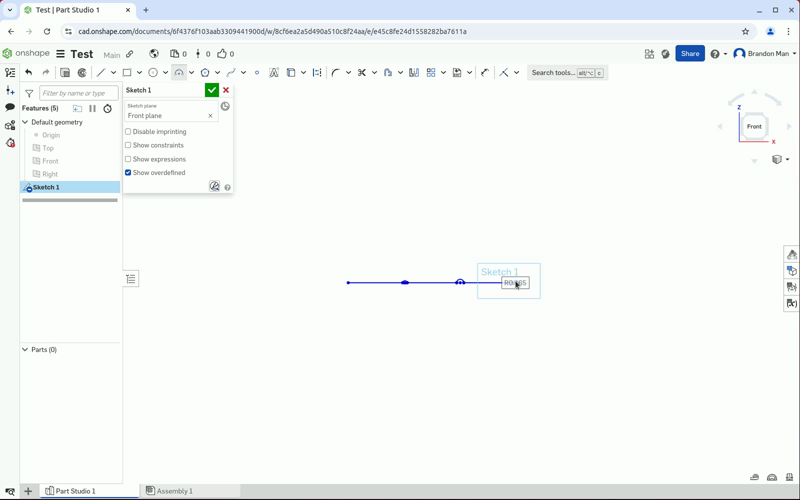
key(l)
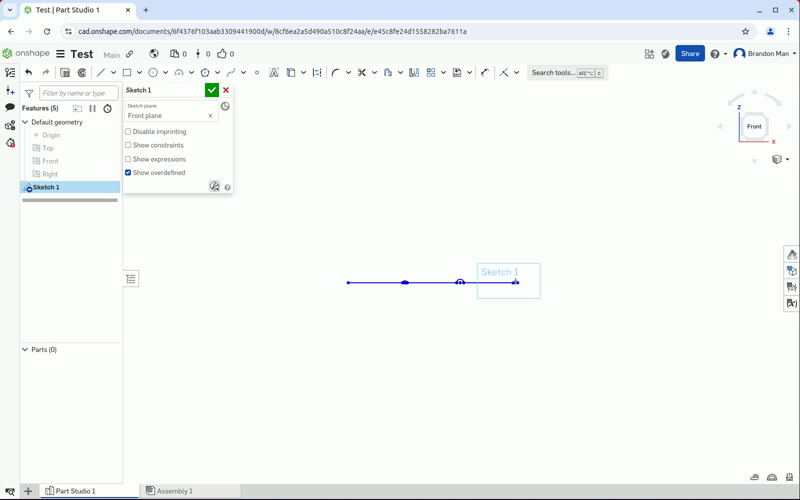
mouse_move(517, 282)
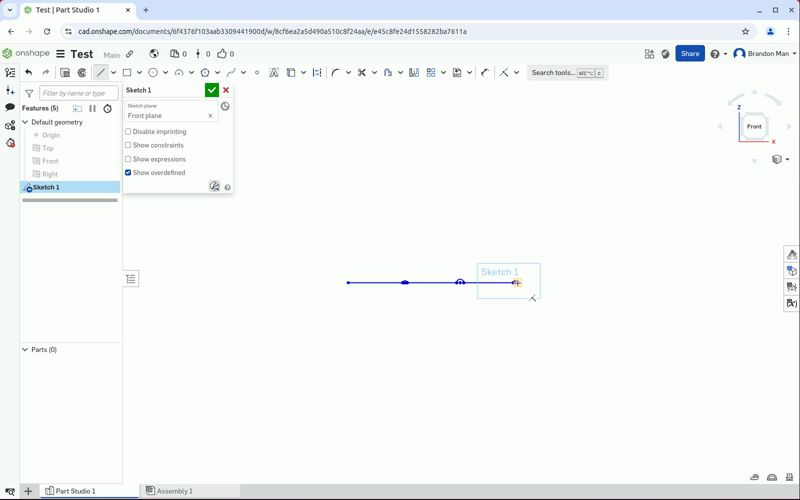
scroll(6)
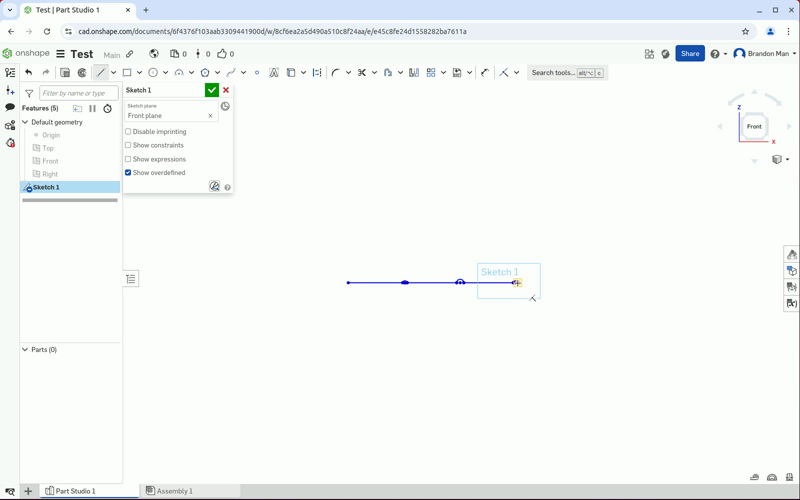
scroll(6)
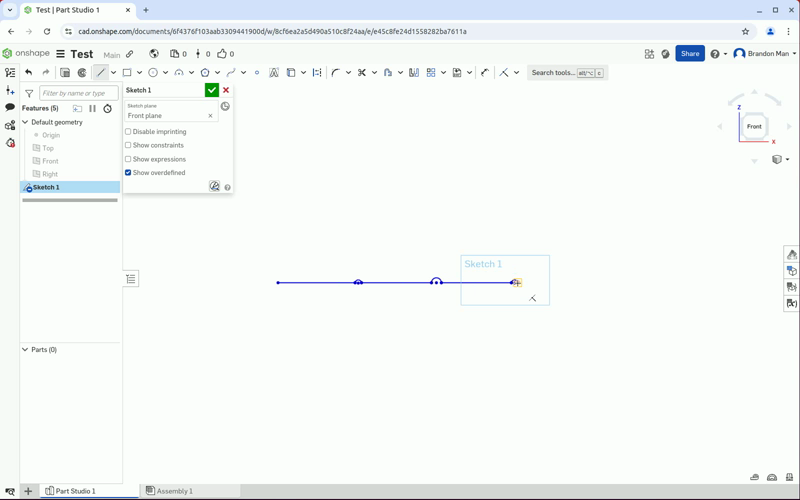
scroll(6)
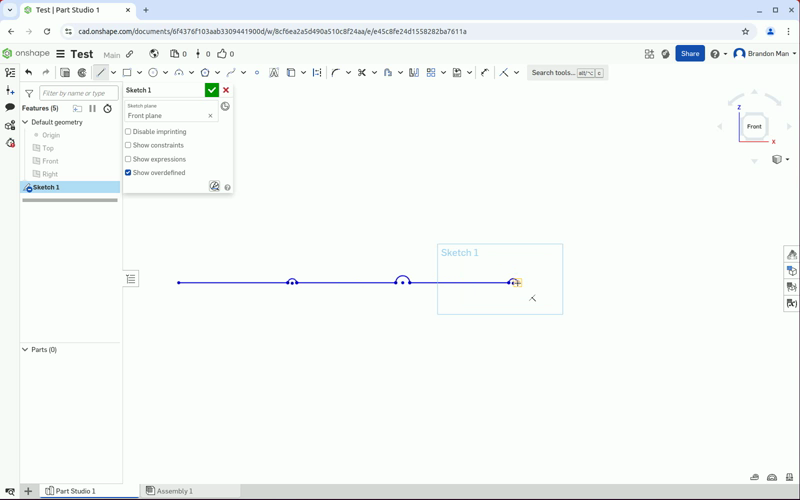
scroll(6)
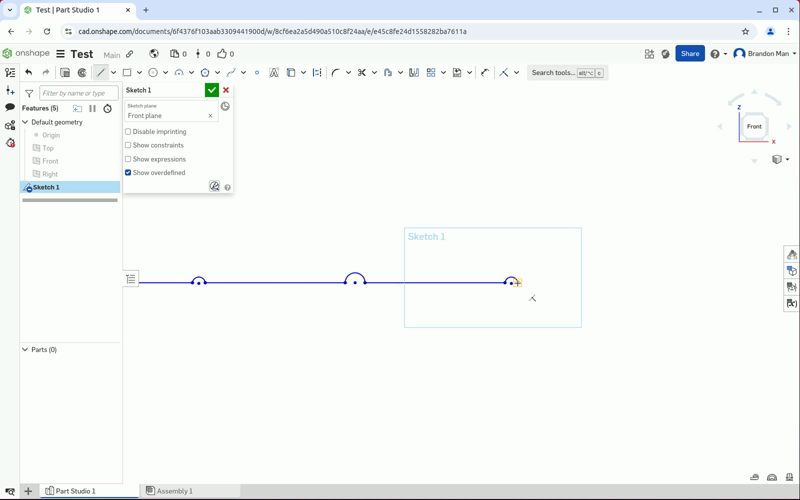
scroll(6)
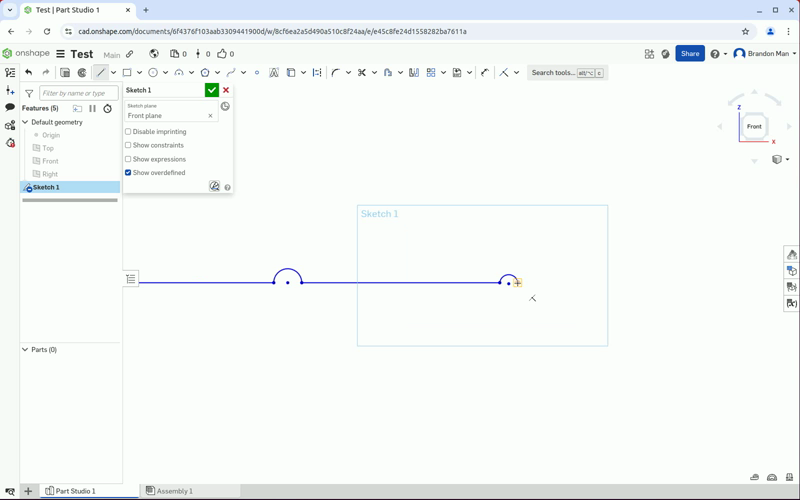
scroll(6)
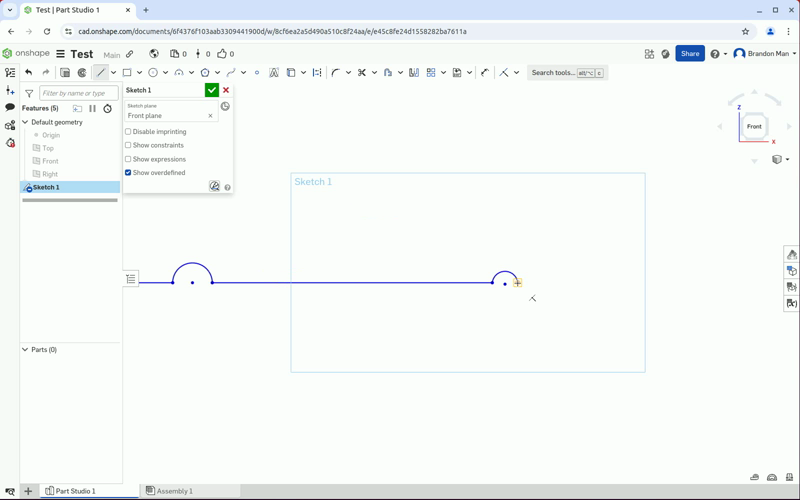
scroll(6)
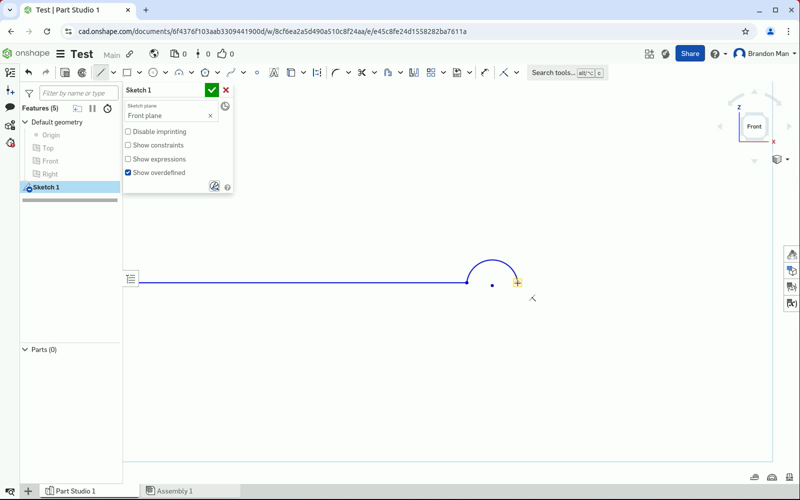
click(517, 282)
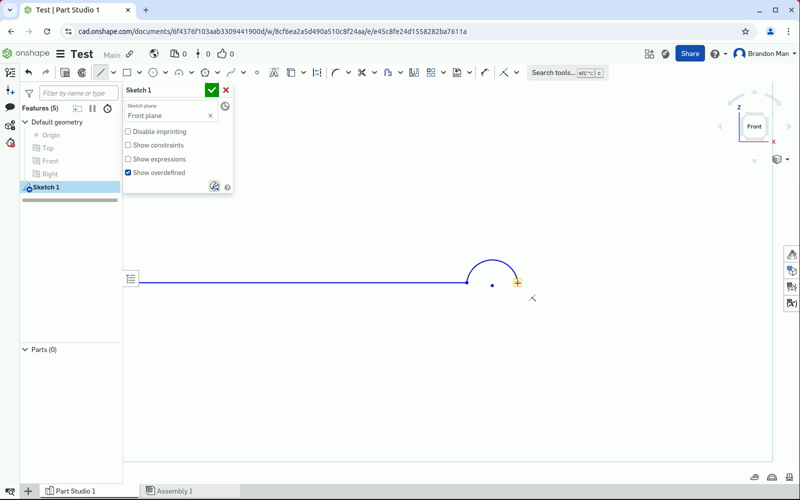
scroll(-6)
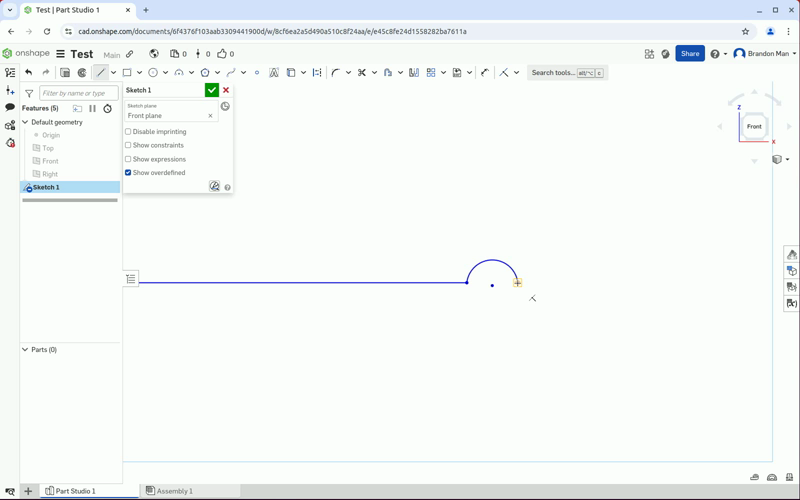
scroll(-6)
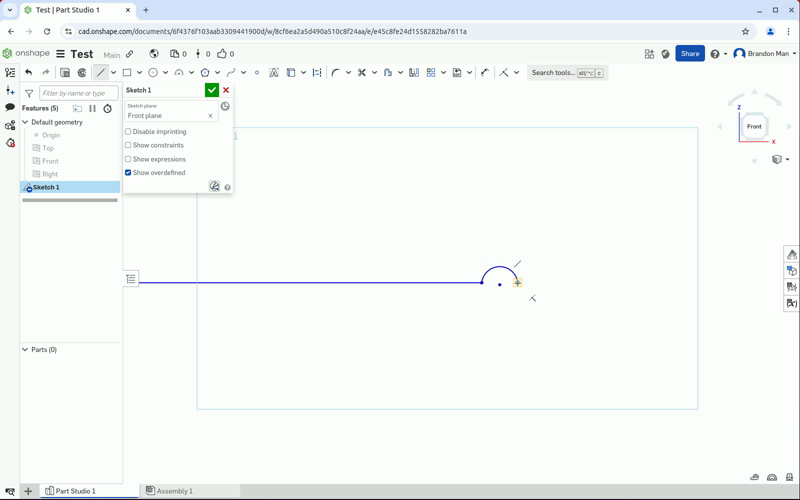
scroll(-6)
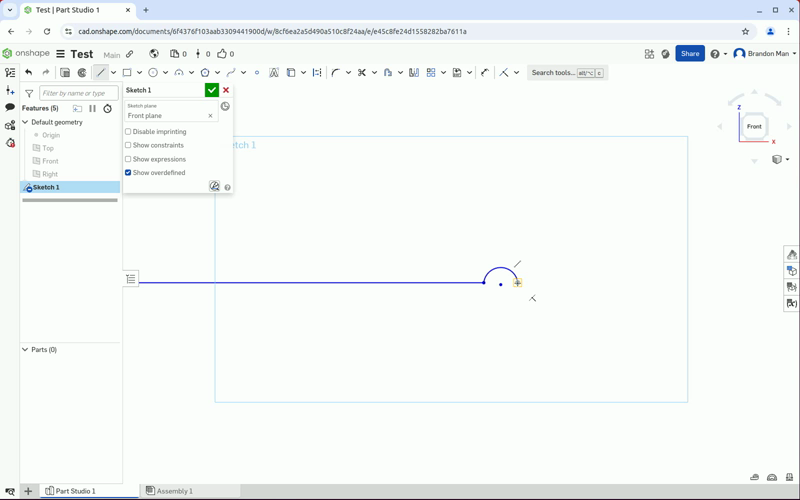
scroll(-6)
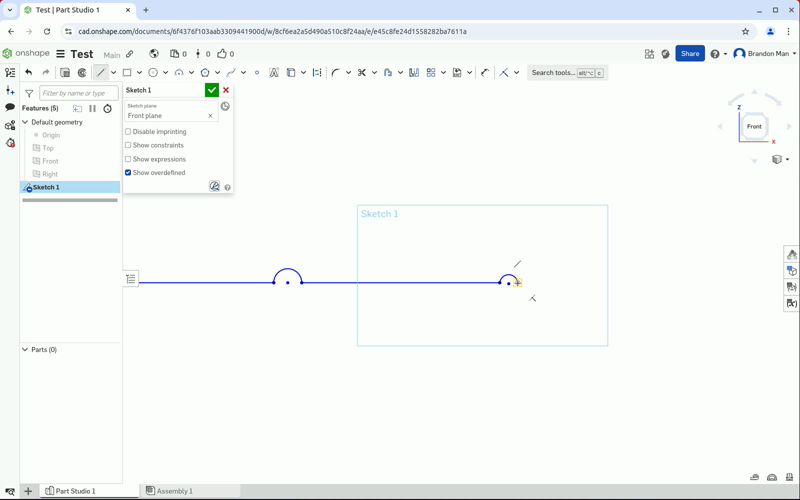
scroll(-6)
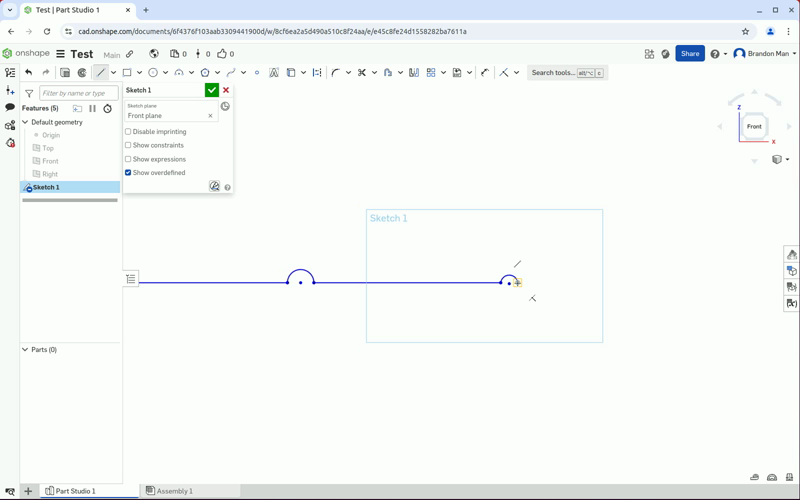
scroll(-6)
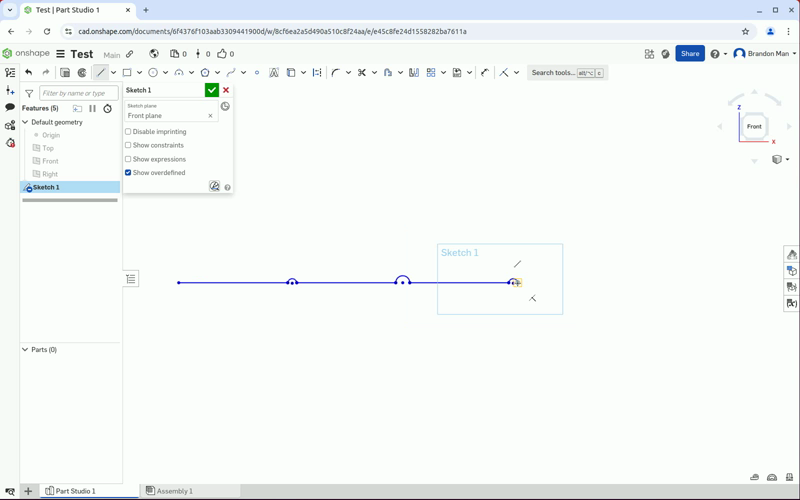
scroll(-6)
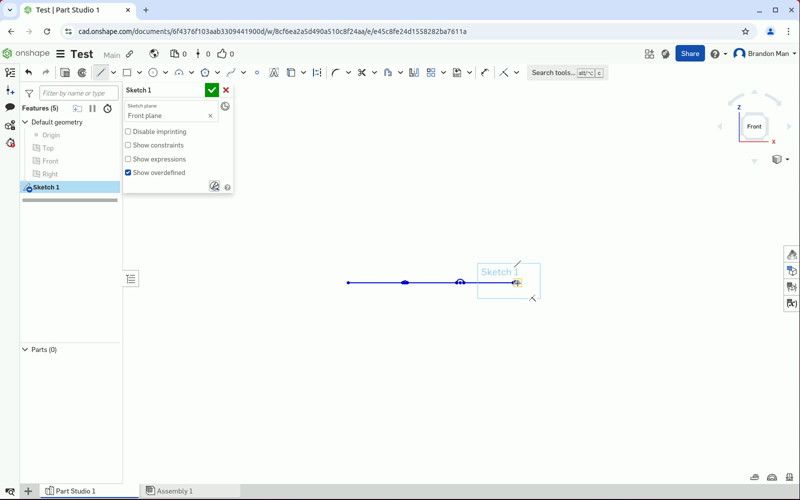
key_down(shift)
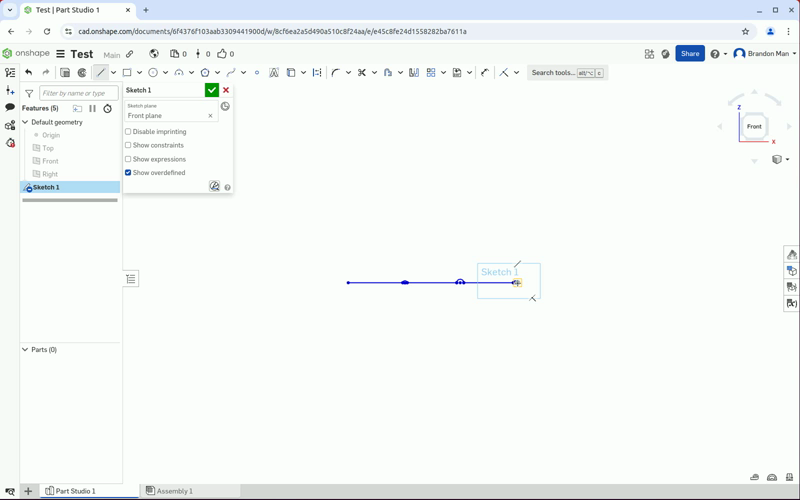
mouse_move(547, 282)
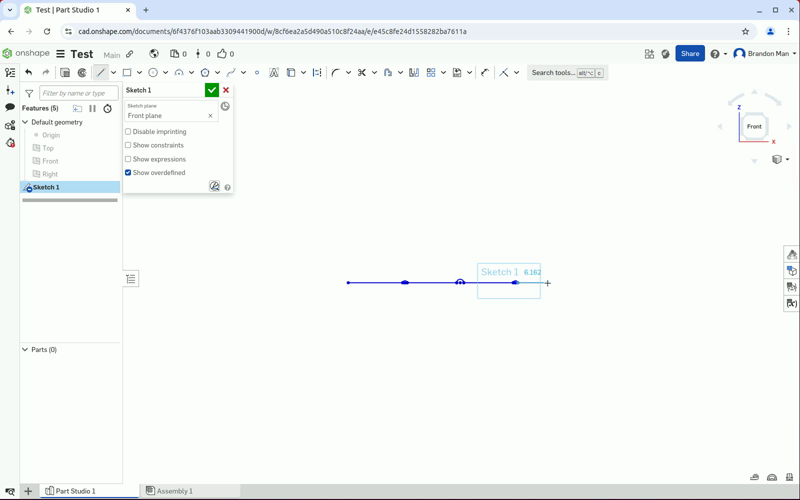
mouse_move(572, 282)
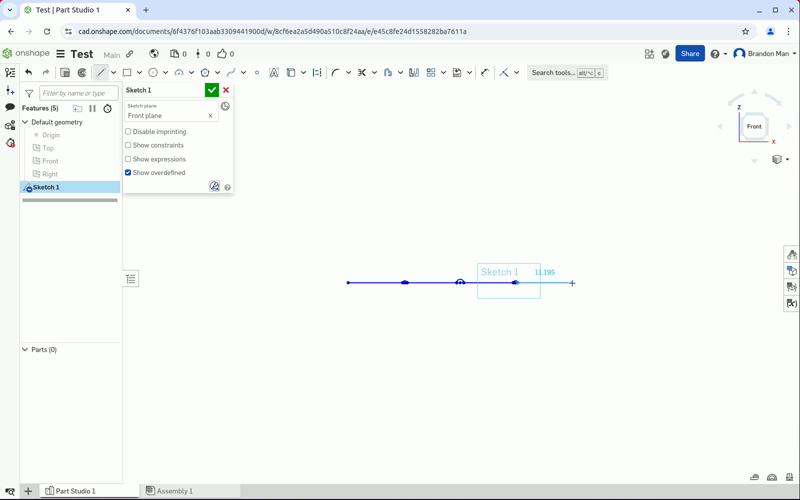
click(572, 282)
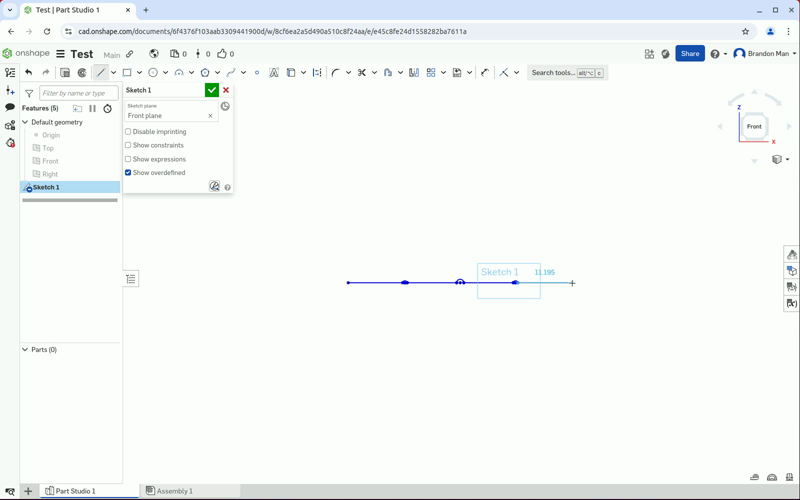
key_up(shift)
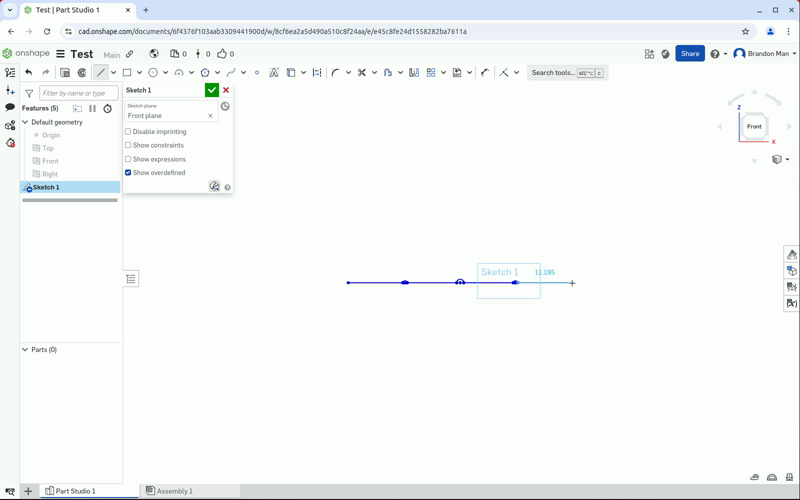
key(esc)
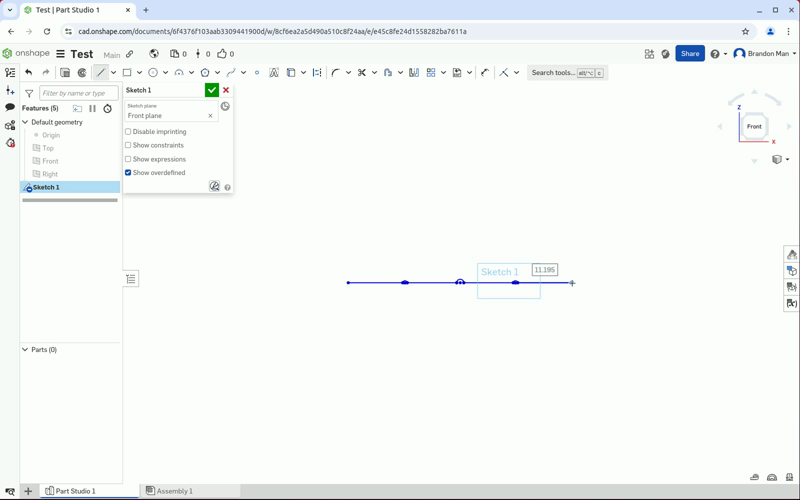
key(a)
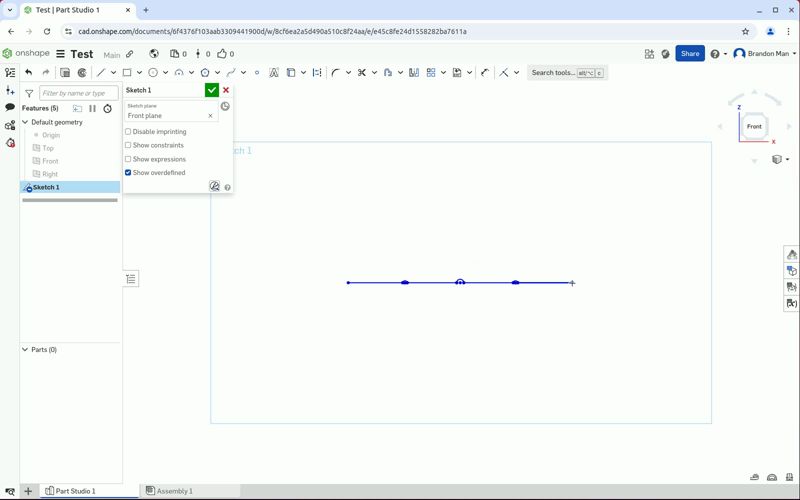
mouse_move(572, 282)
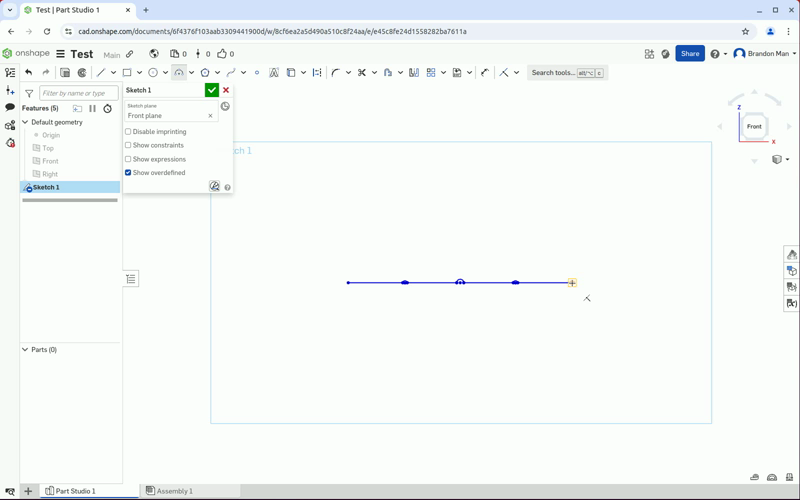
click(572, 282)
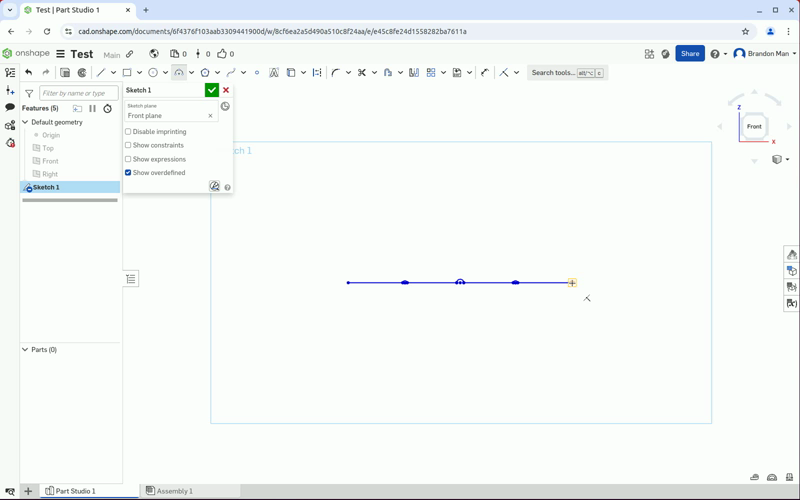
mouse_move(348, 282)
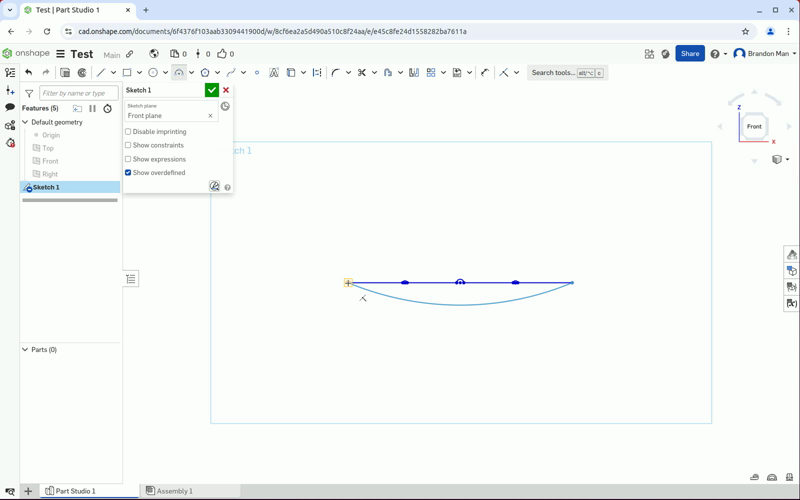
click(348, 282)
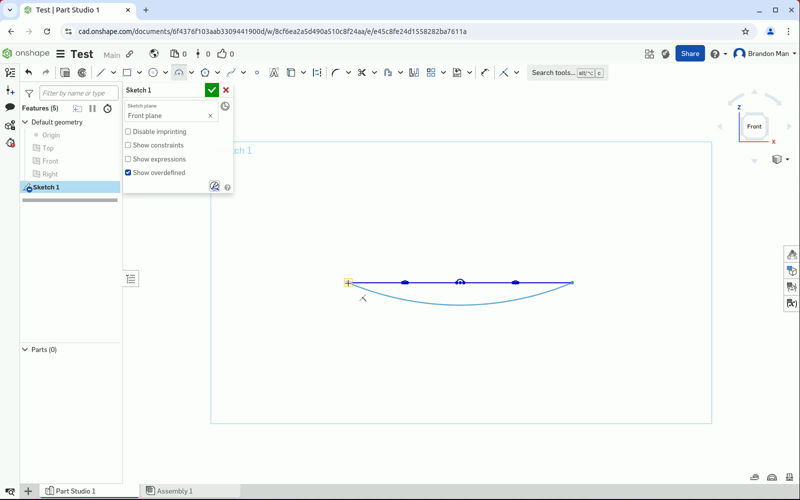
key_down(shift)
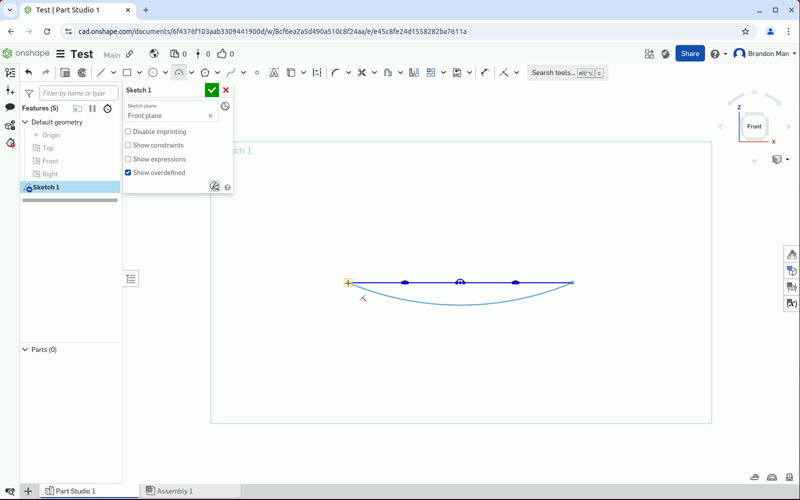
mouse_move(460, 170)
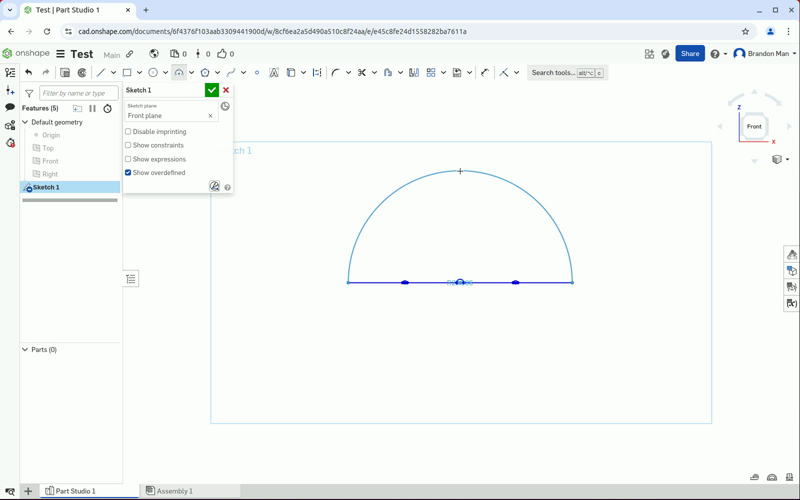
click(460, 170)
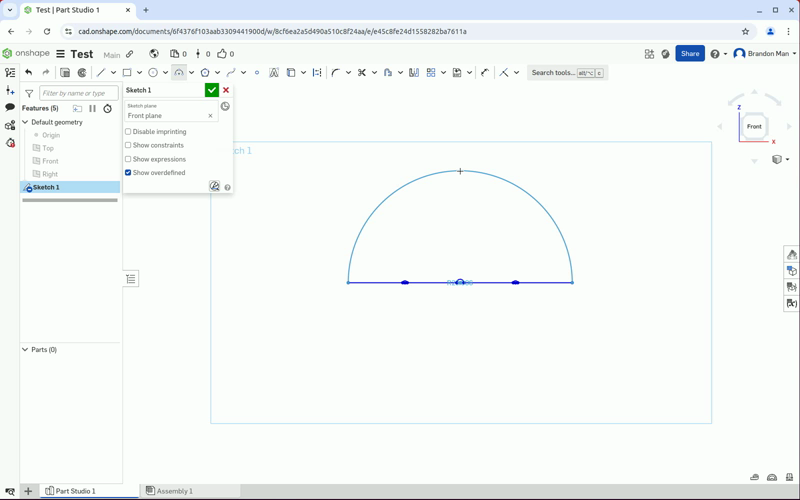
key_up(shift)
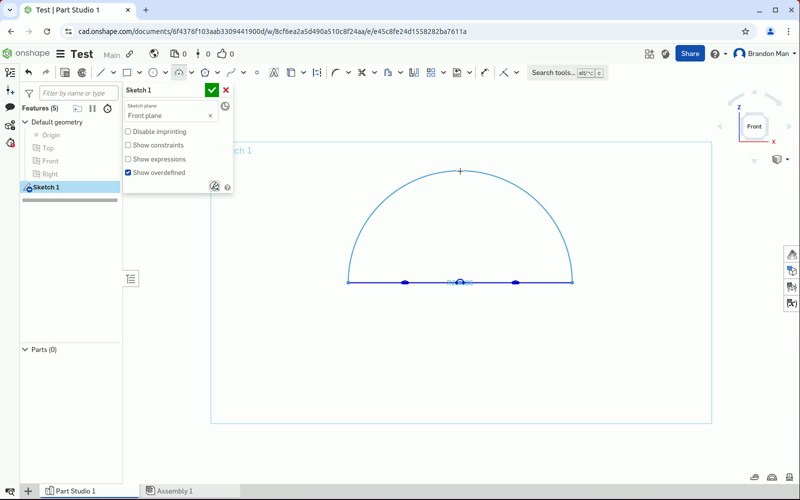
key(esc)
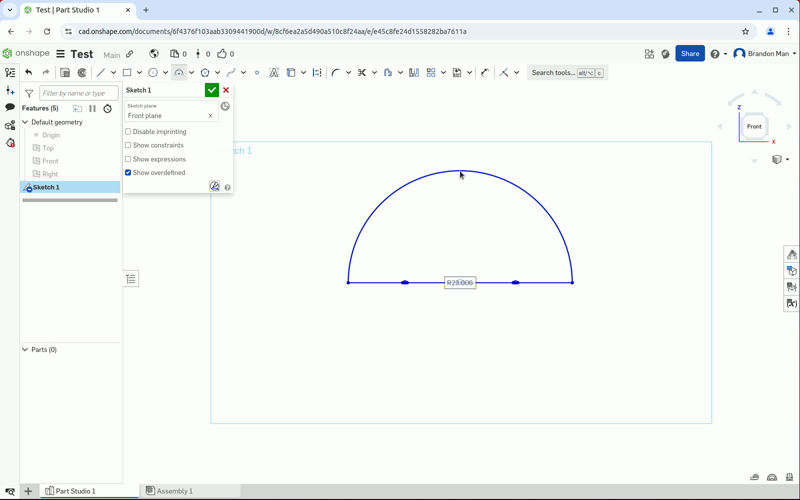
mouse_move(514, 209)
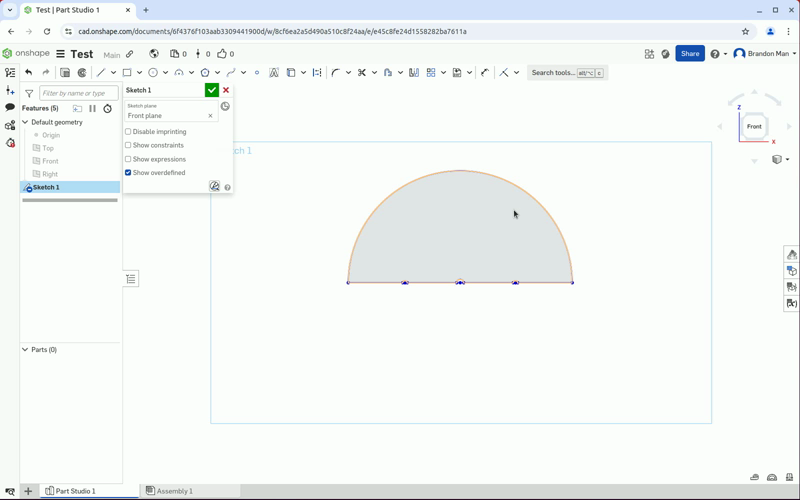
scroll(6)
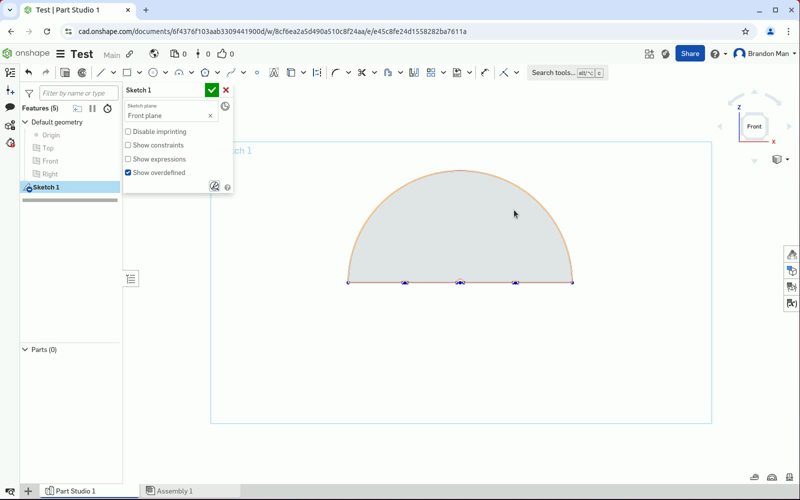
scroll(6)
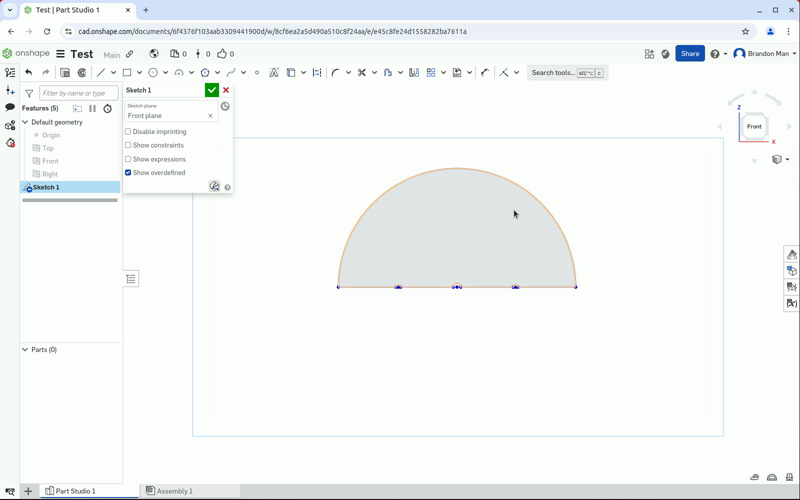
scroll(6)
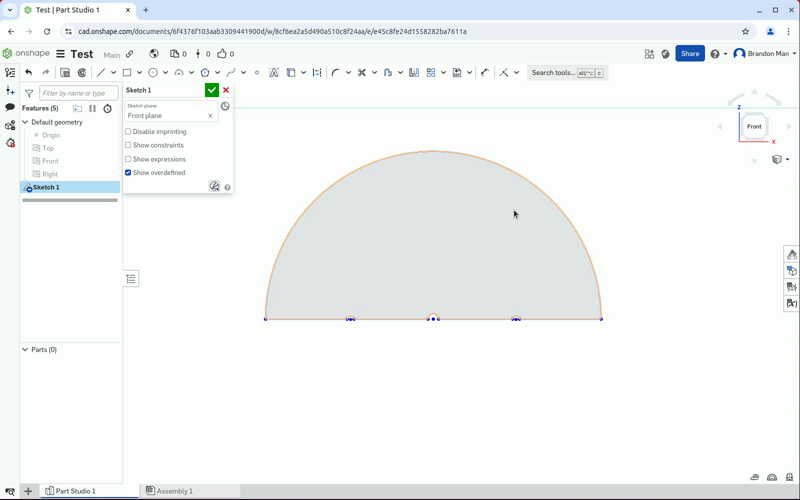
scroll(6)
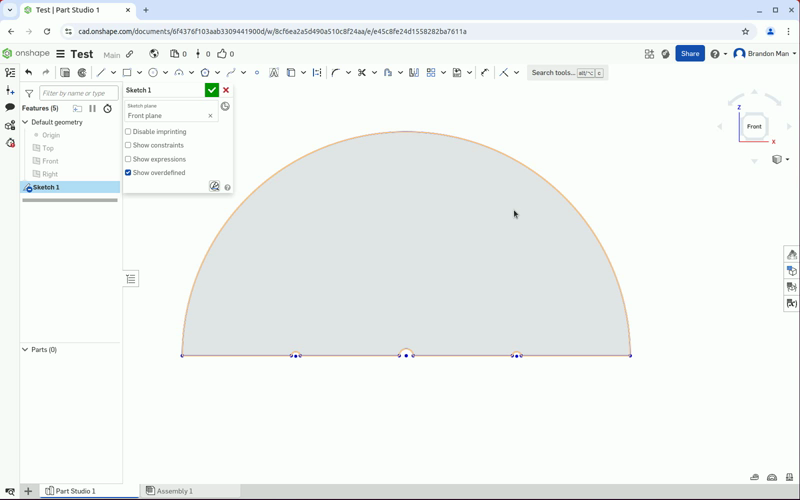
scroll(6)
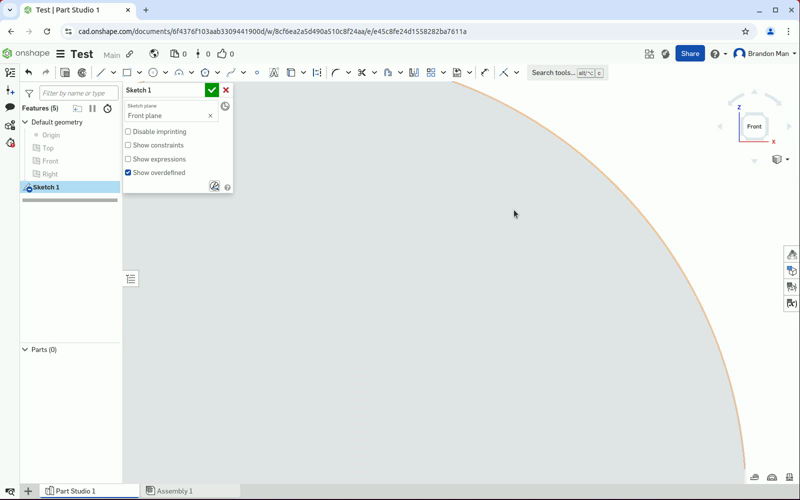
scroll(6)
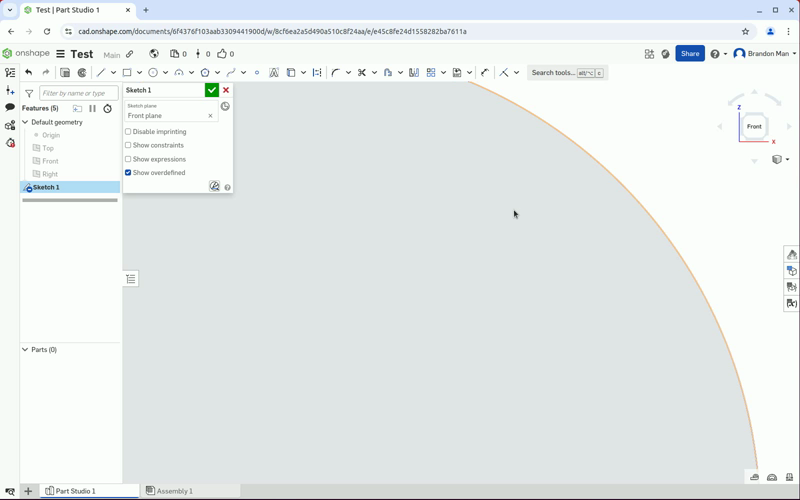
scroll(6)
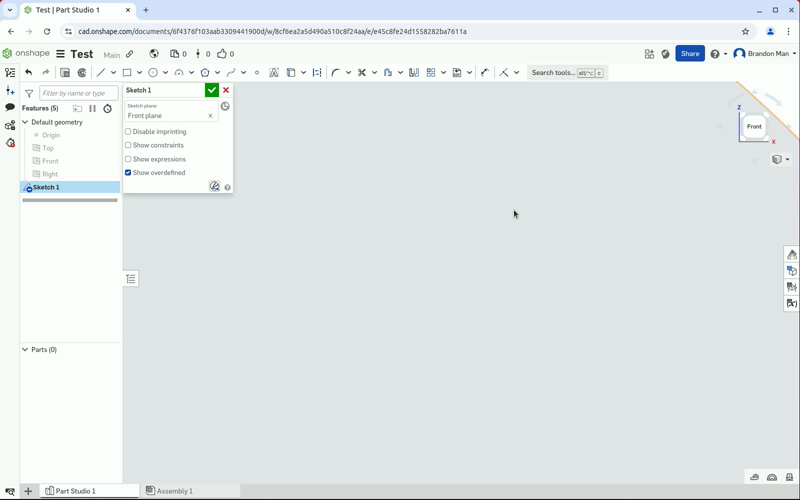
click(514, 209)
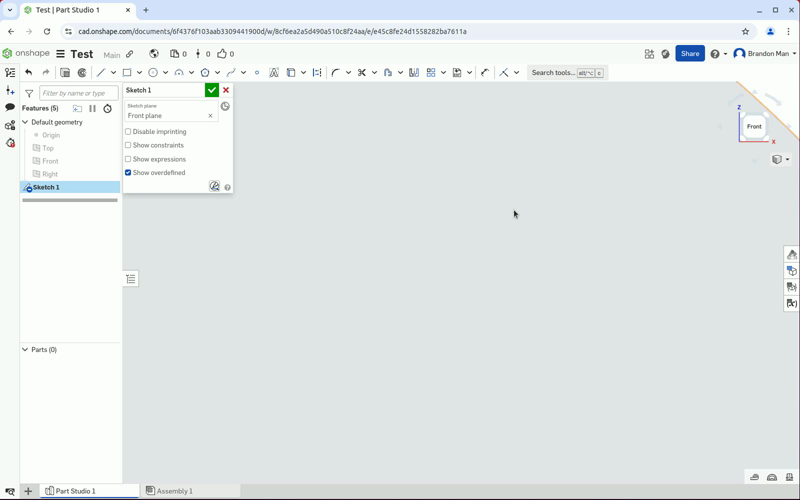
scroll(-6)
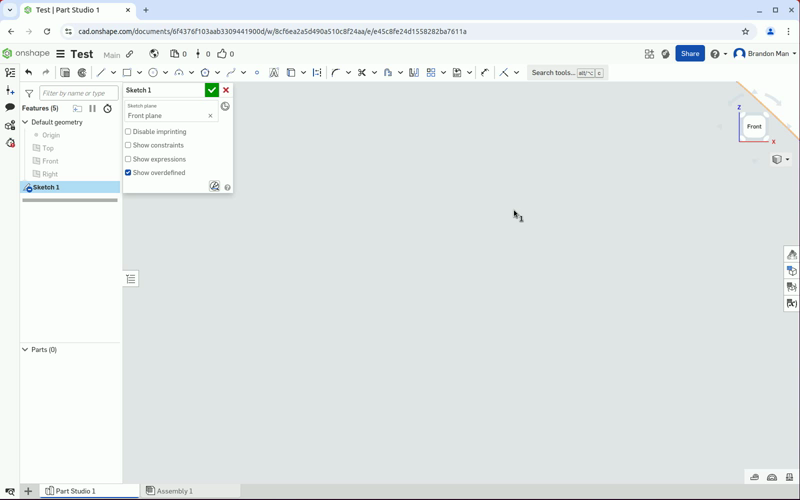
scroll(-6)
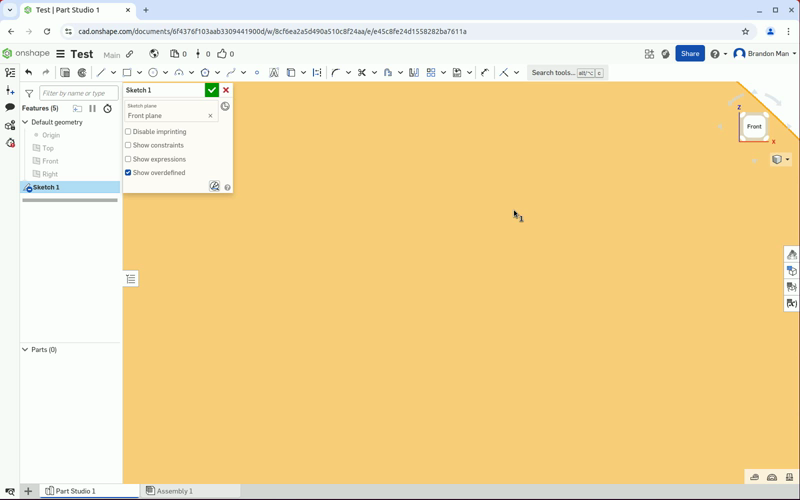
scroll(-6)
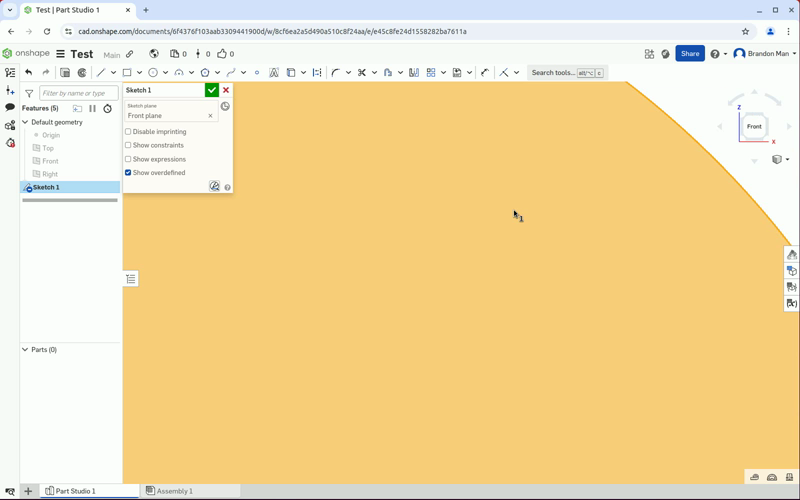
scroll(-6)
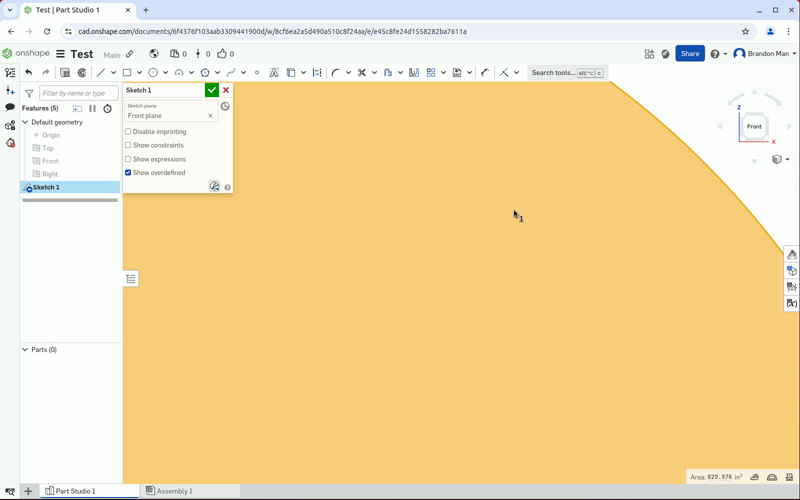
scroll(-6)
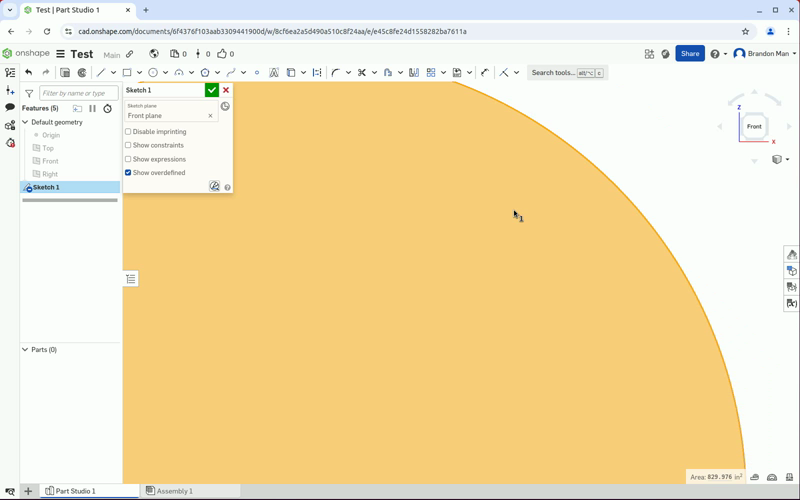
scroll(-6)
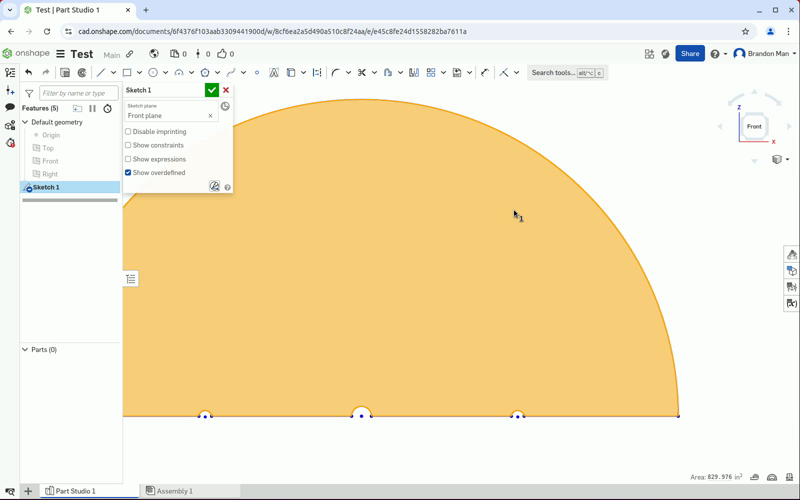
scroll(-6)
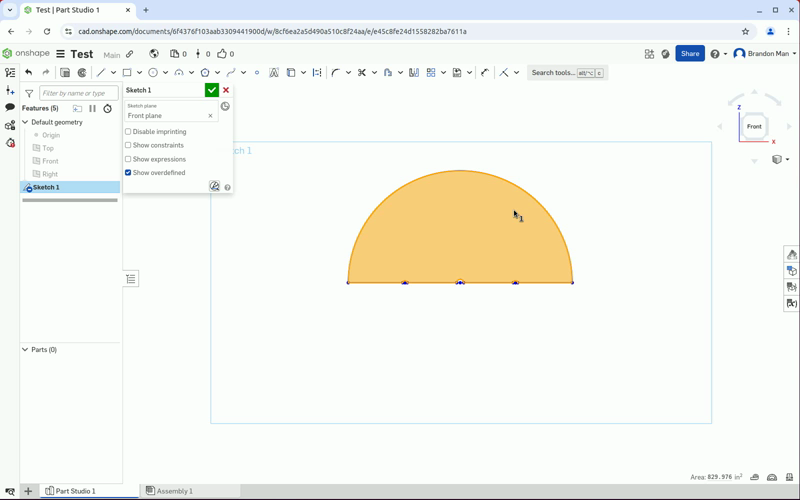
mouse_move(73, 352)
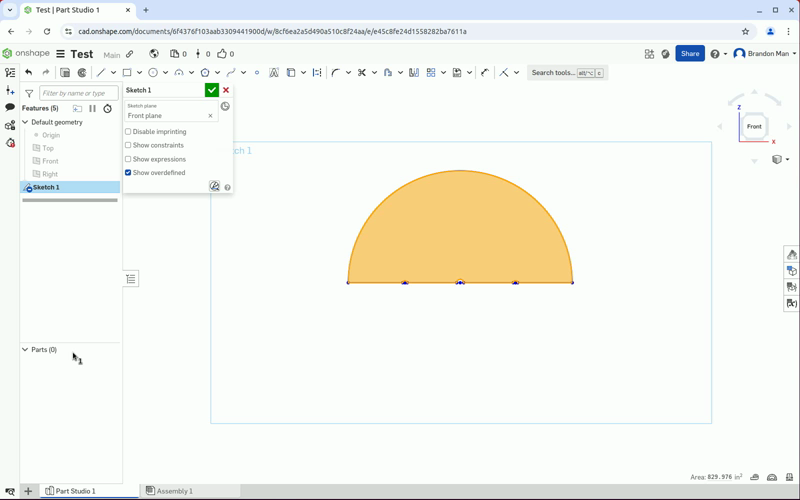
key(shift+y)
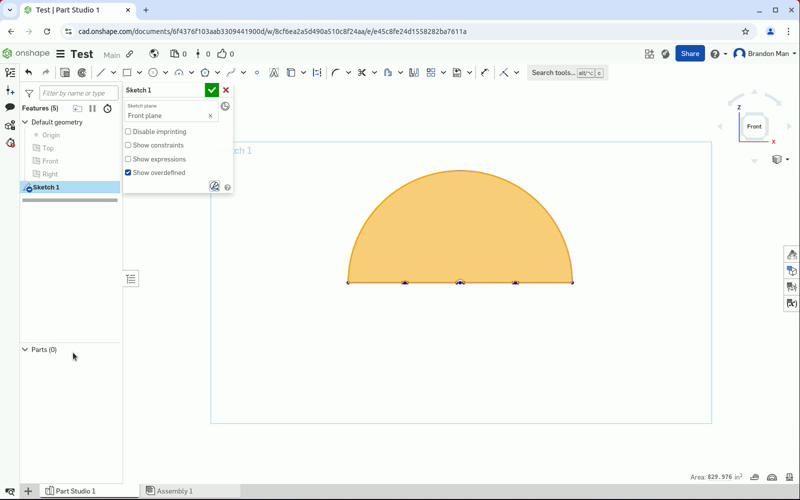
key(shift+e)
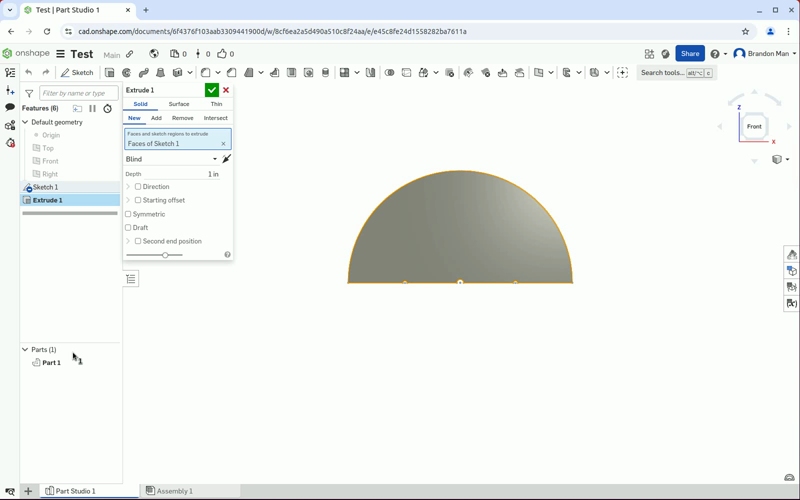
mouse_move(143, 106)
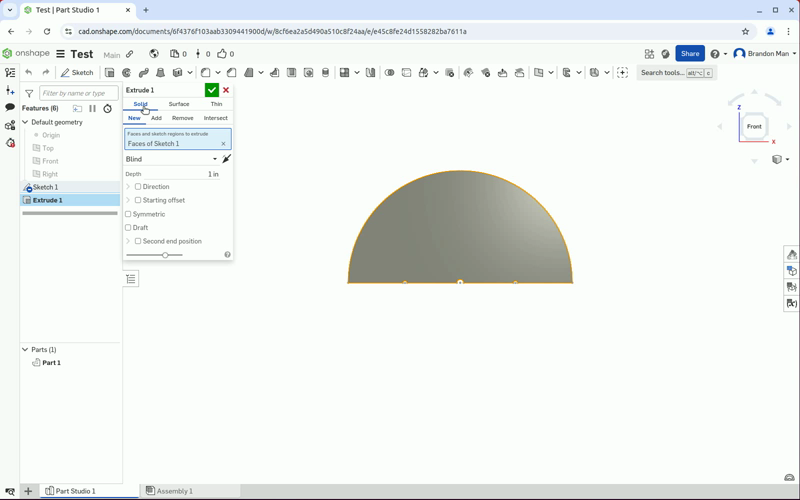
click(143, 106)
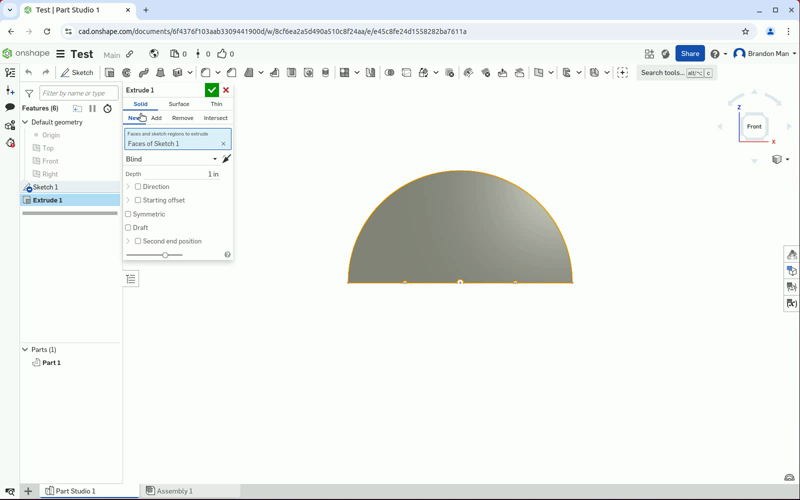
mouse_move(137, 120)
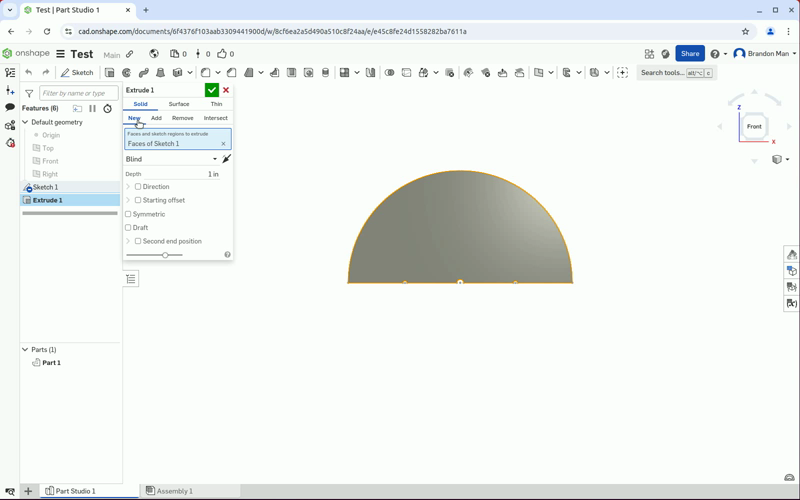
click(137, 120)
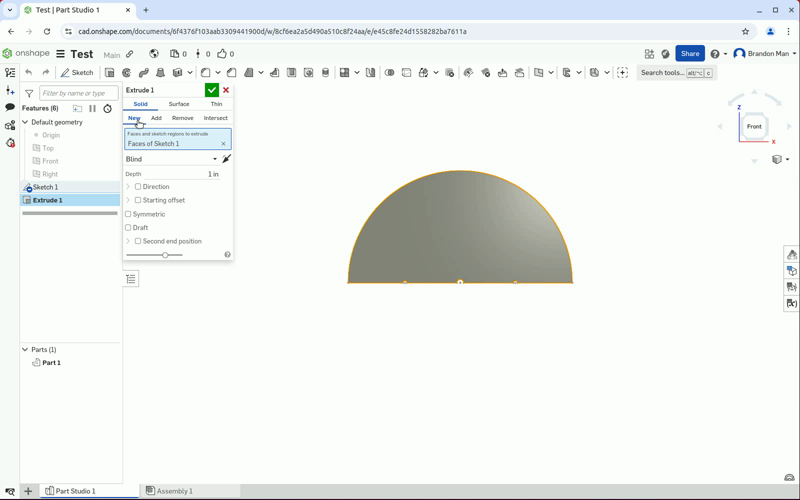
key(tab, 4)
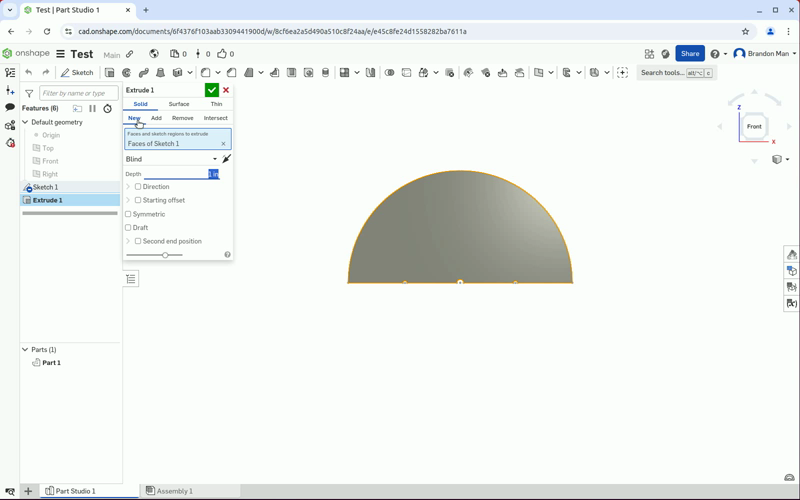
text(9.147)
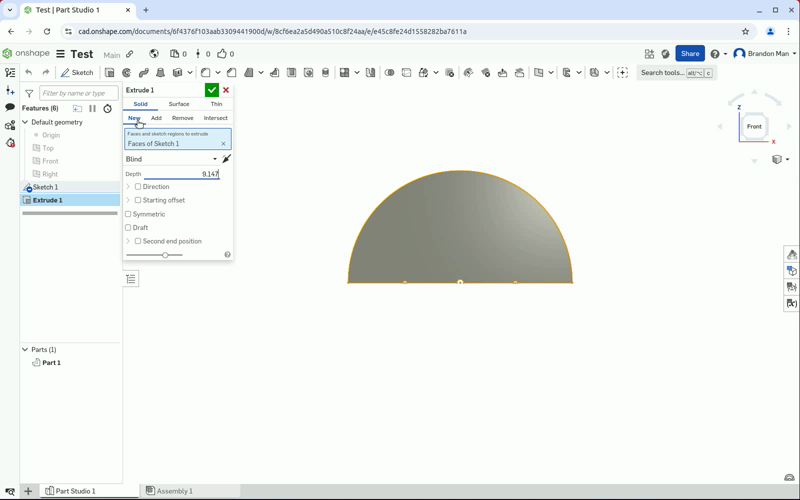
key(enter)
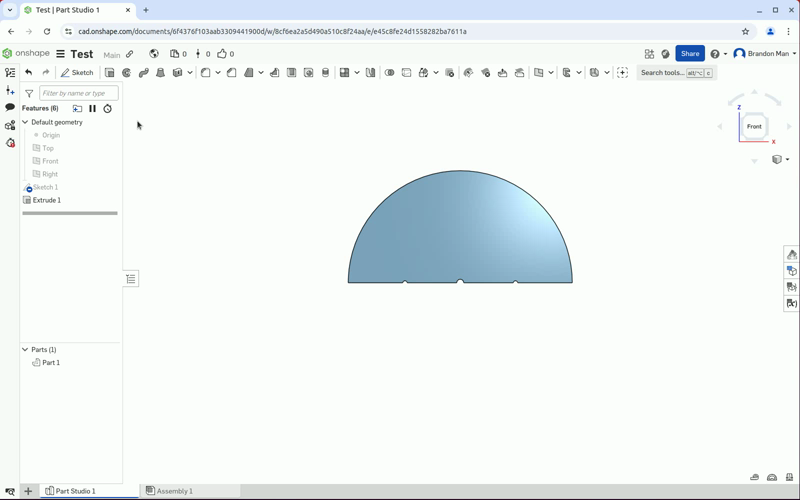
key(shift+h)
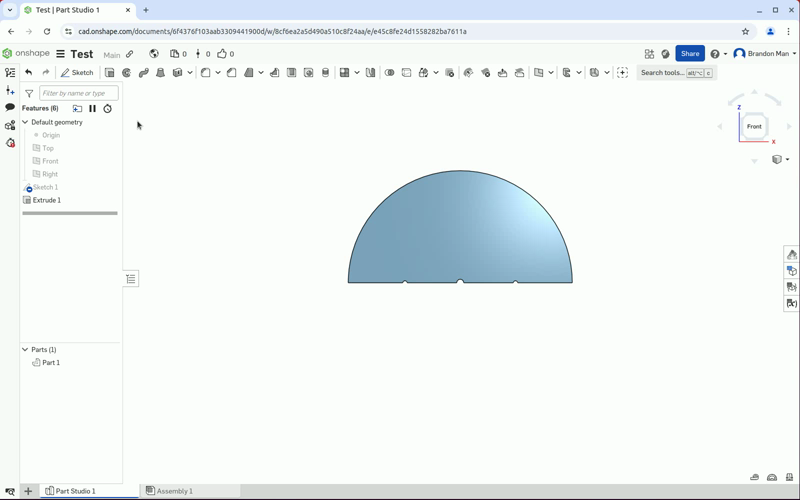
key(shift+h)
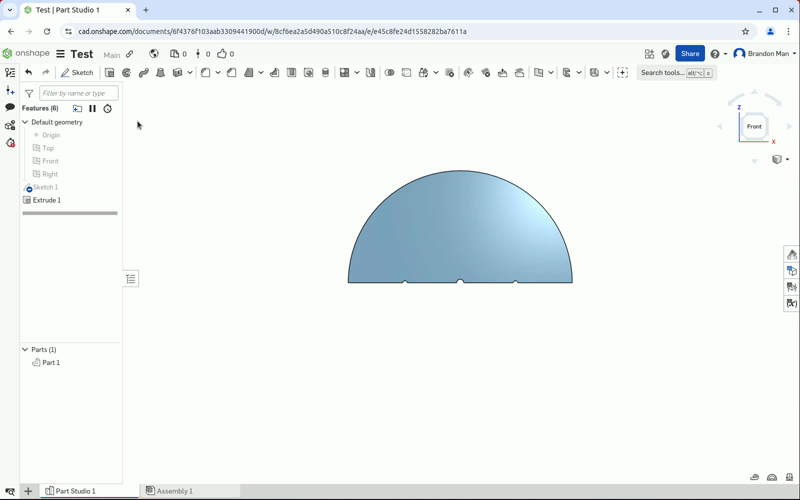
mouse_move(73, 189)
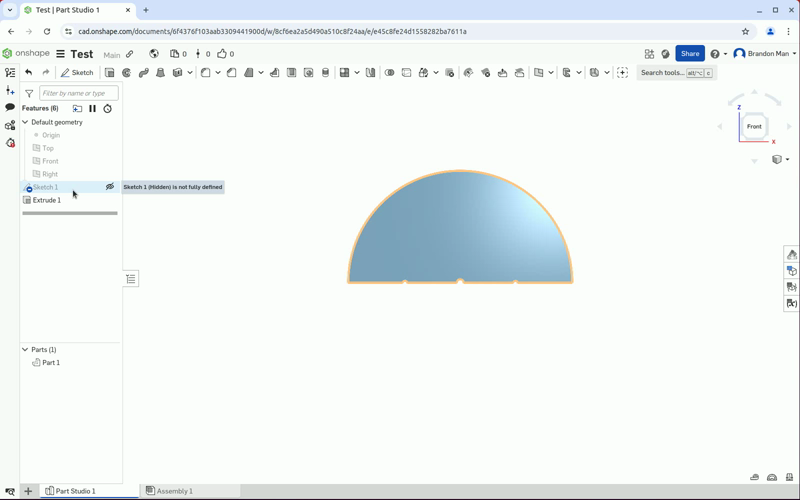
click(73, 189)
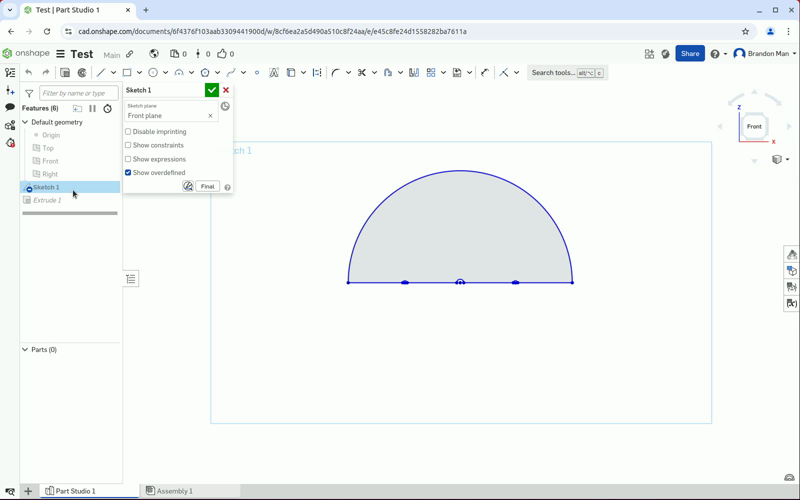
mouse_move(229, 92)
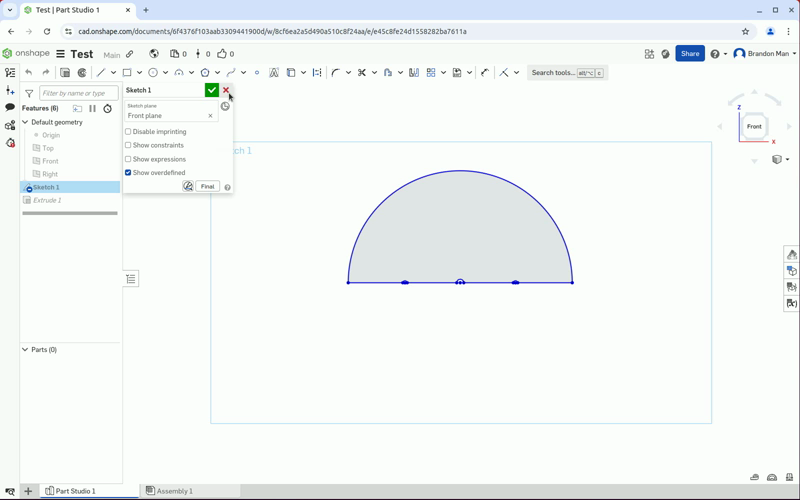
click(229, 92)
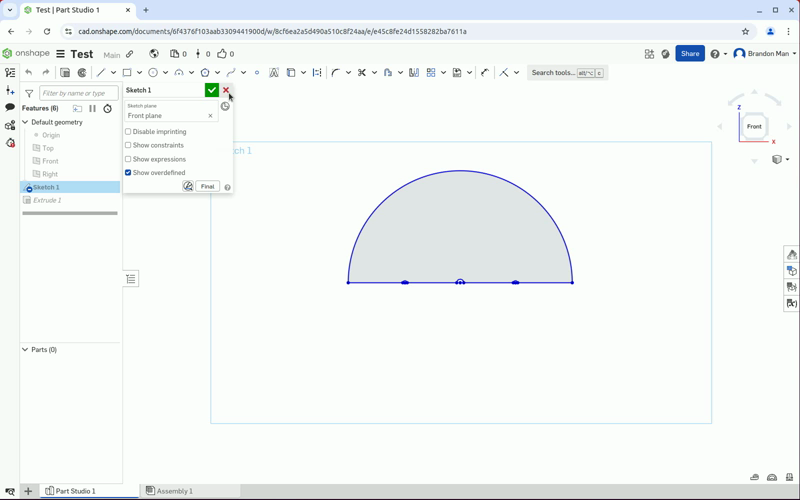
key(shift+s)
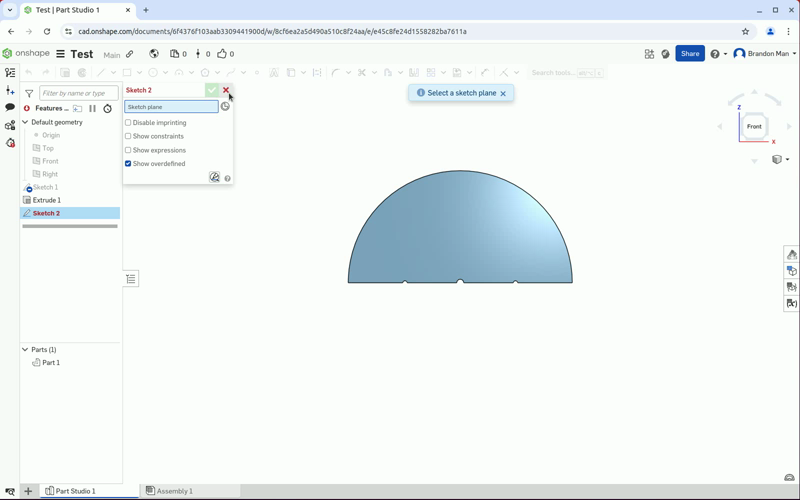
mouse_move(73, 163)
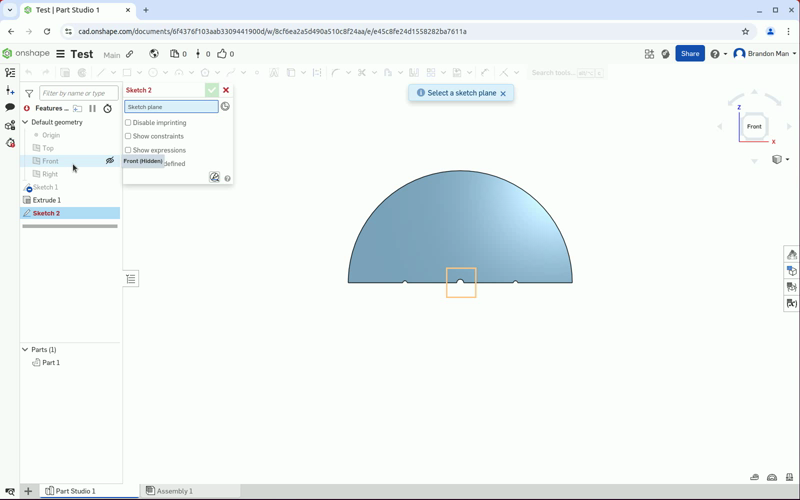
click(73, 163)
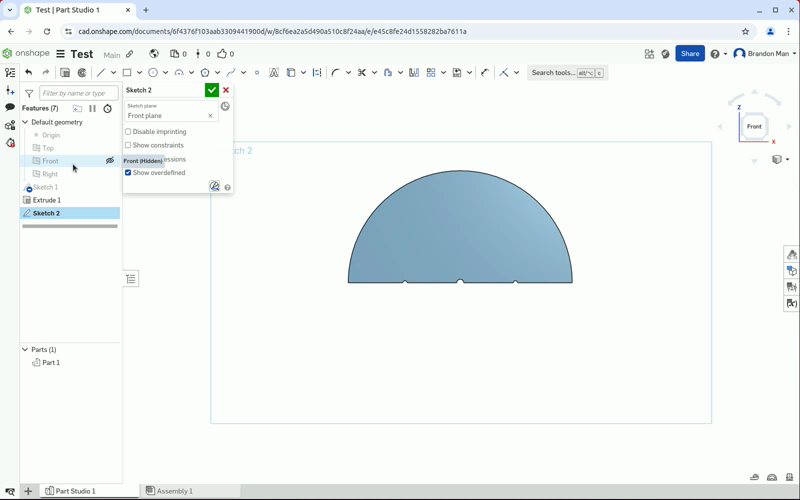
mouse_move(73, 352)
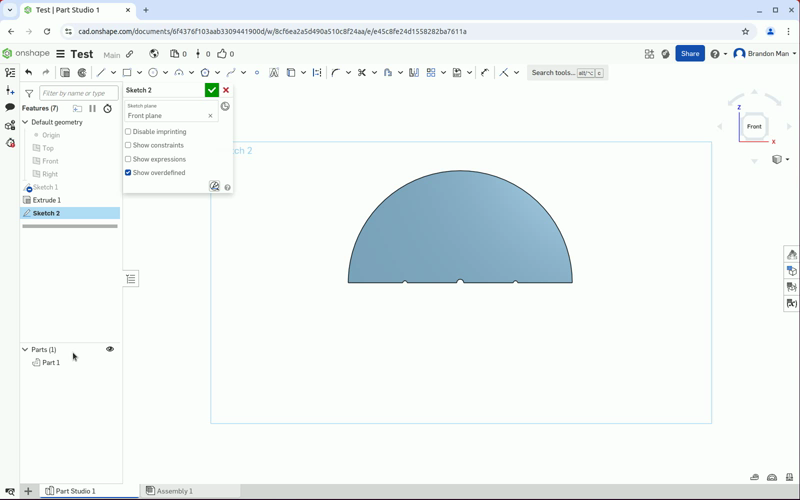
key(y)
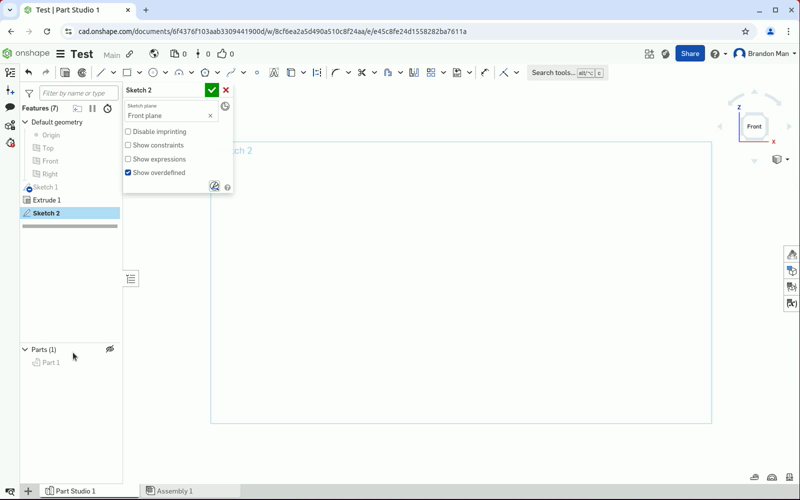
key(a)
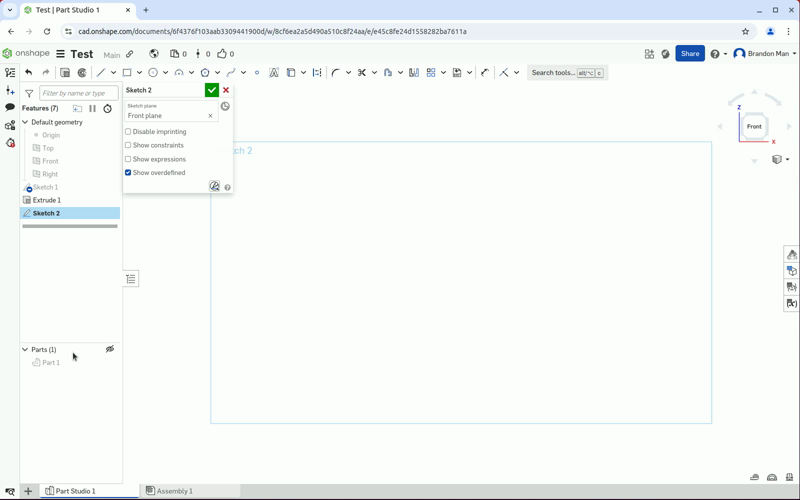
key_down(shift)
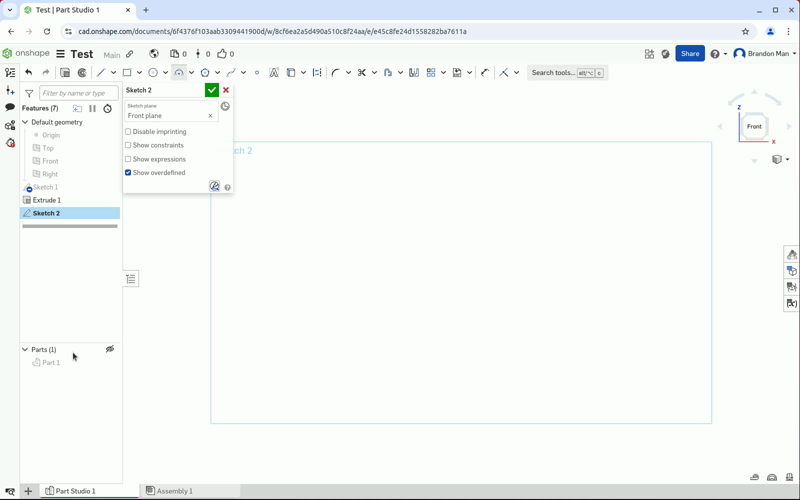
mouse_move(348, 282)
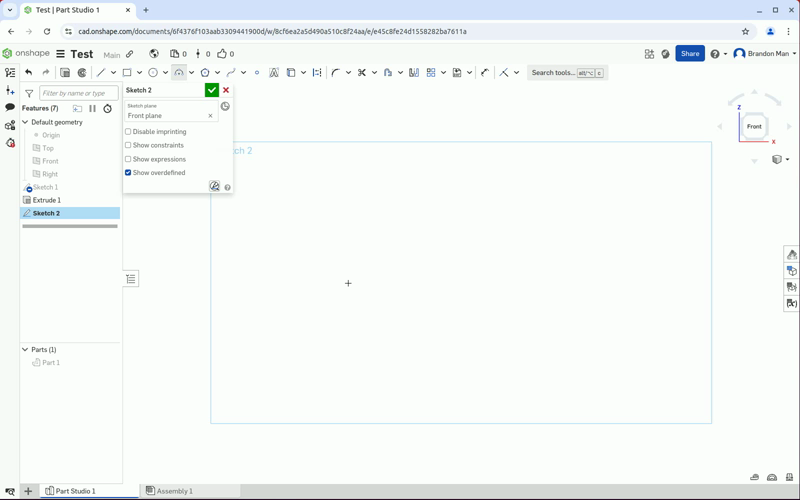
click(348, 282)
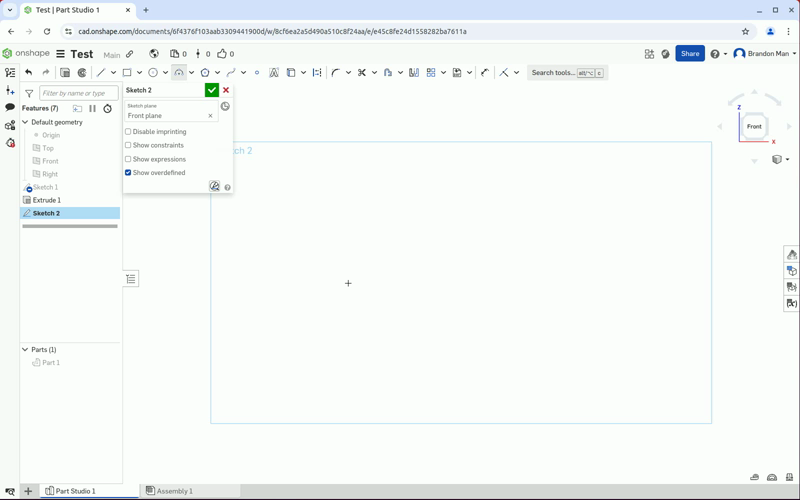
key_up(shift)
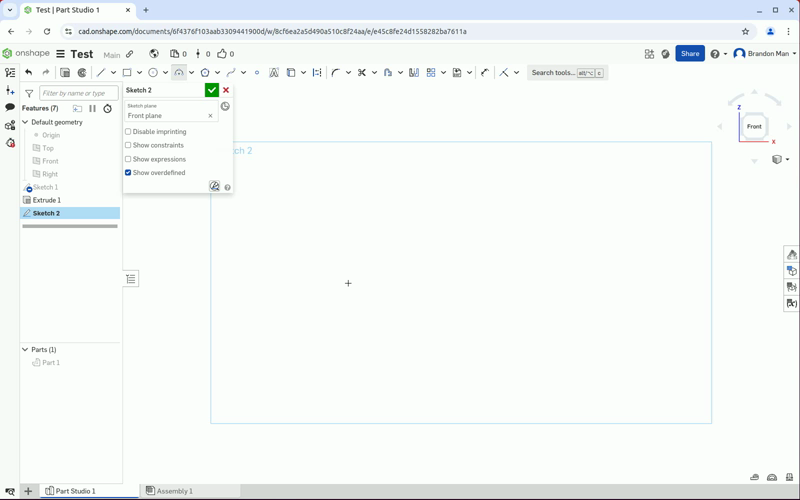
key_down(shift)
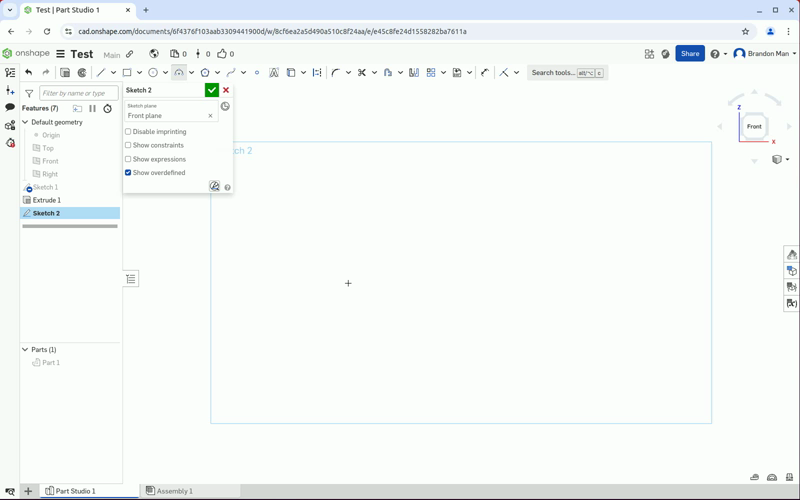
mouse_move(572, 282)
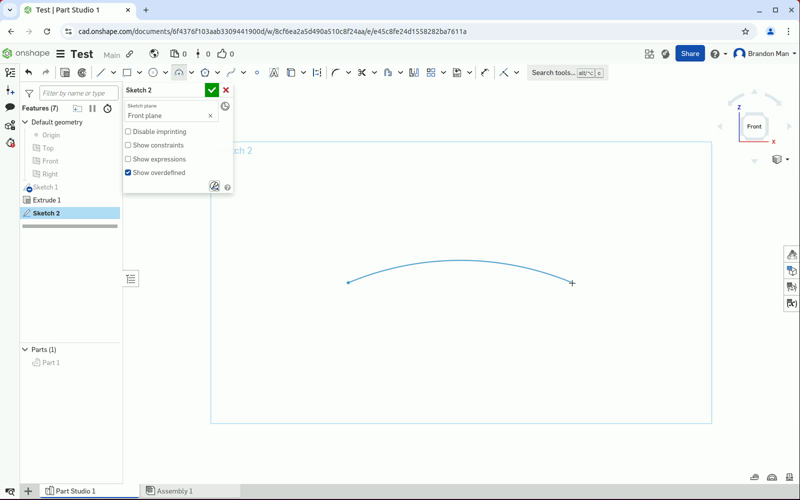
click(572, 282)
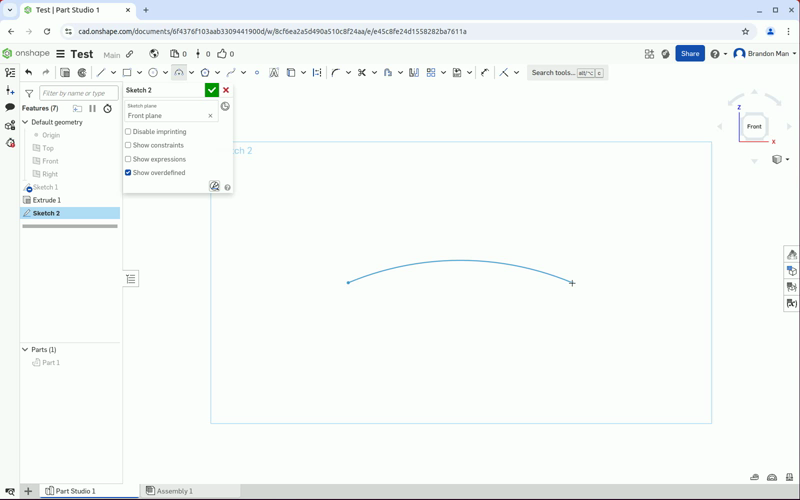
mouse_move(460, 394)
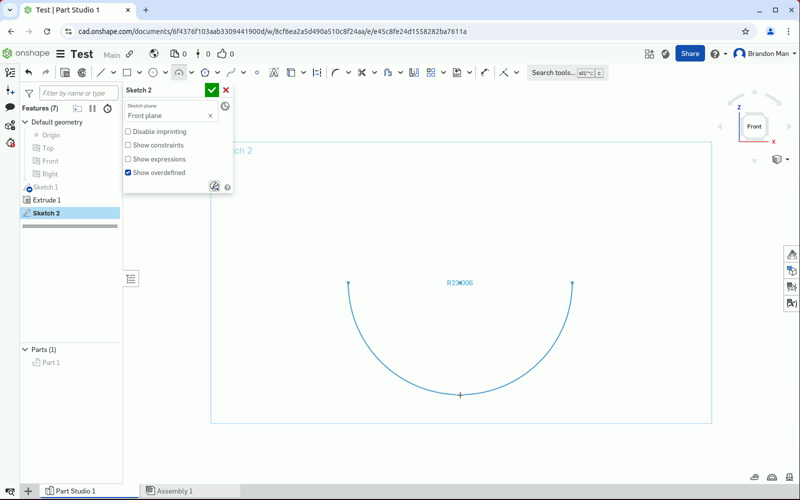
click(460, 394)
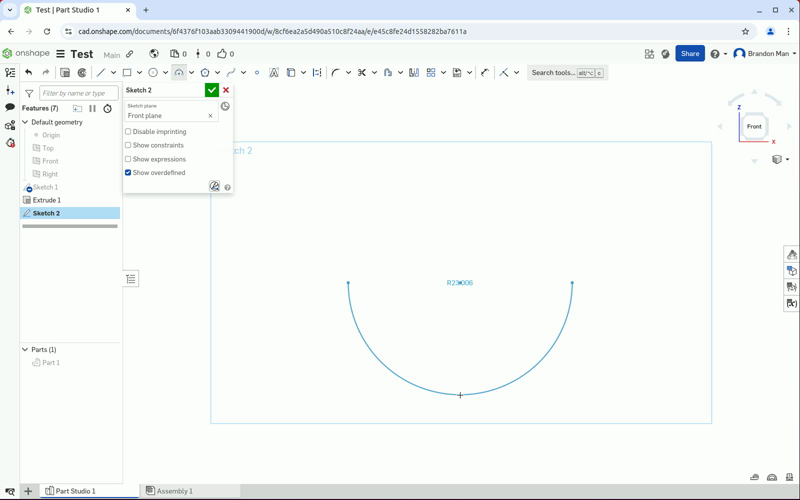
key_up(shift)
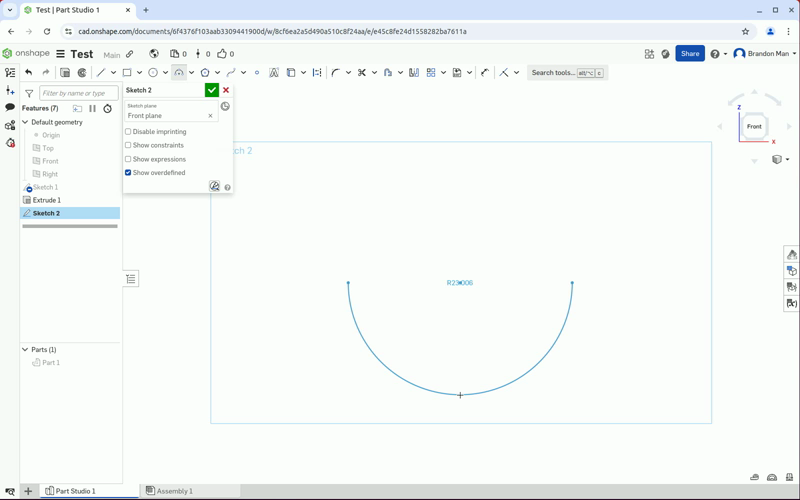
key(esc)
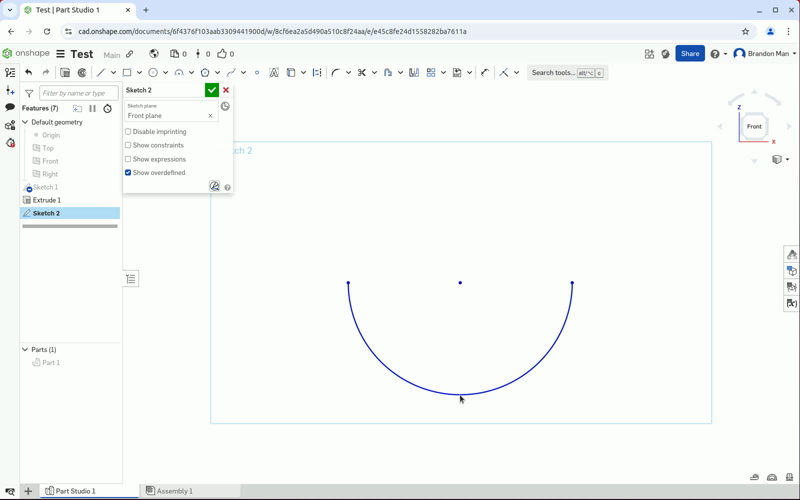
key(l)
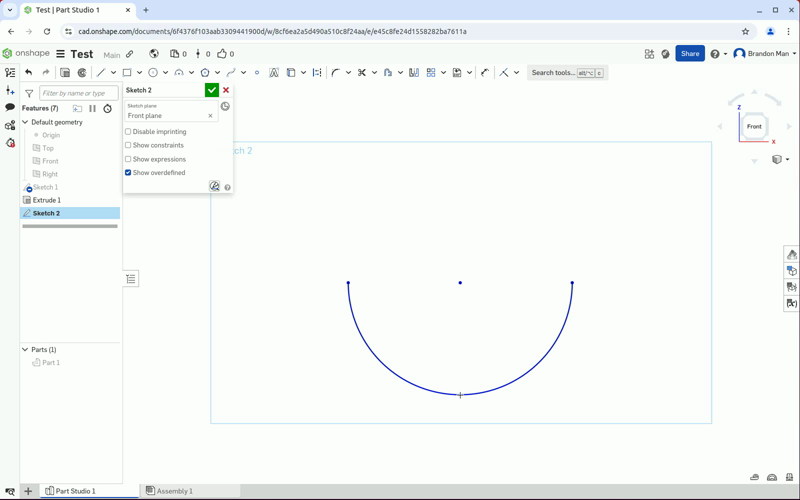
mouse_move(572, 282)
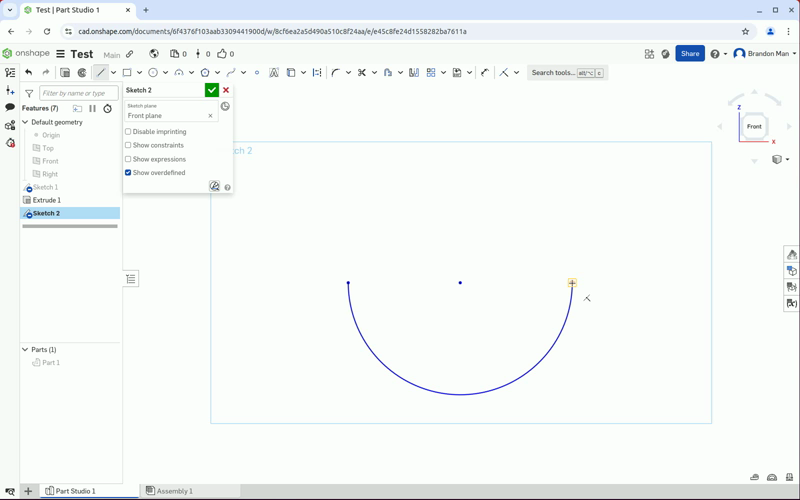
click(572, 282)
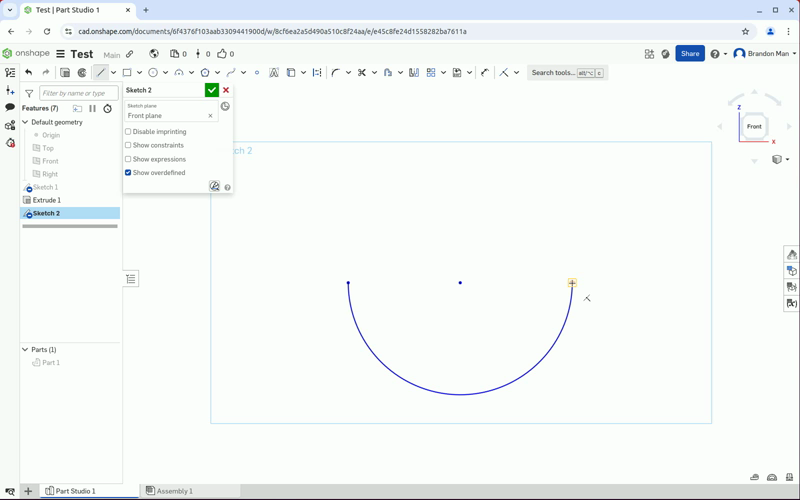
key_down(shift)
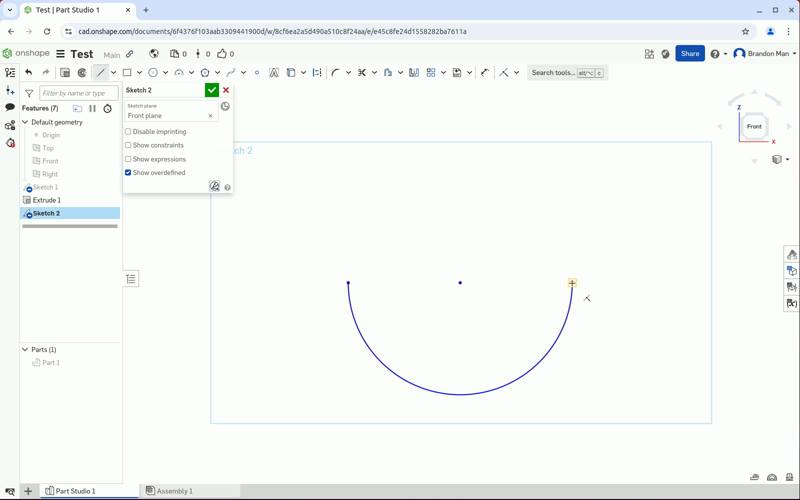
mouse_move(589, 282)
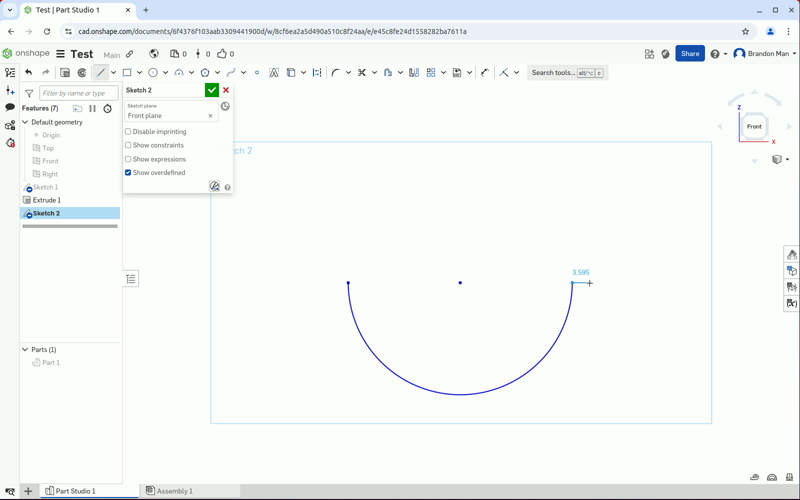
mouse_move(517, 282)
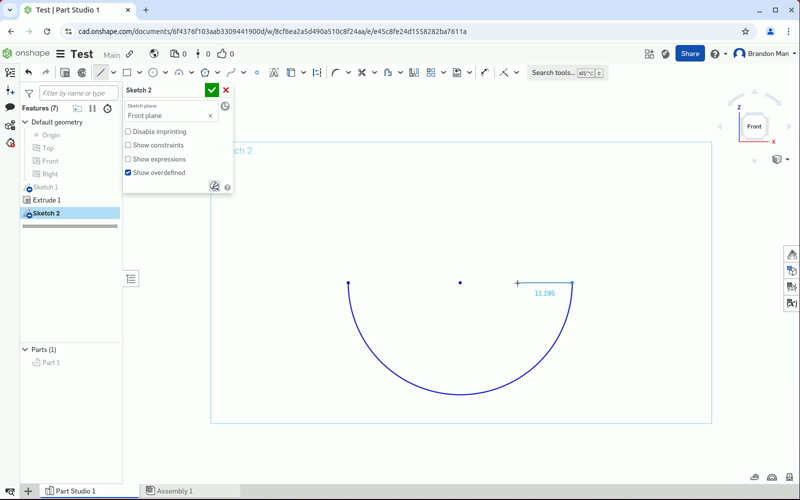
click(517, 282)
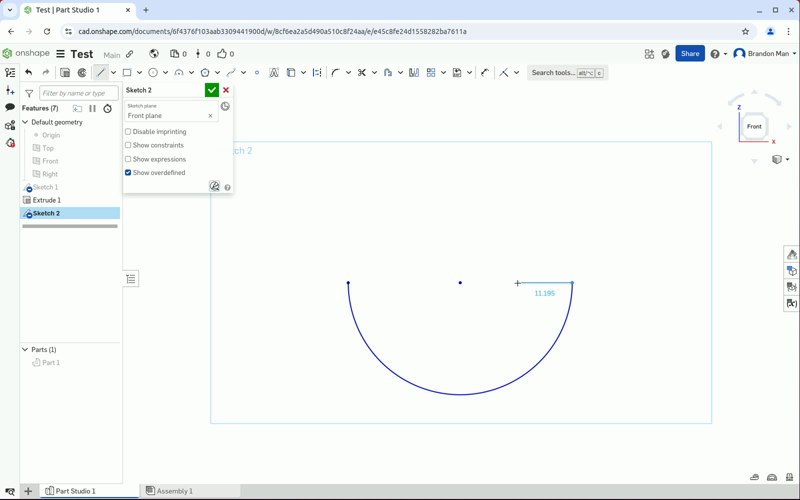
key_up(shift)
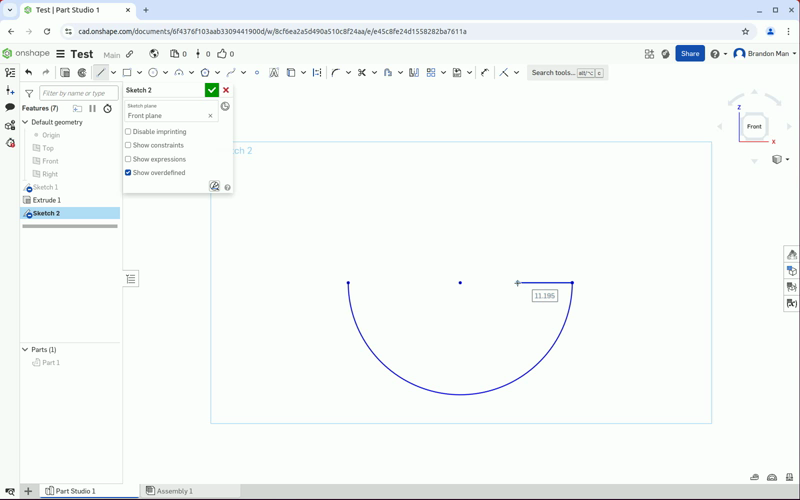
key(esc)
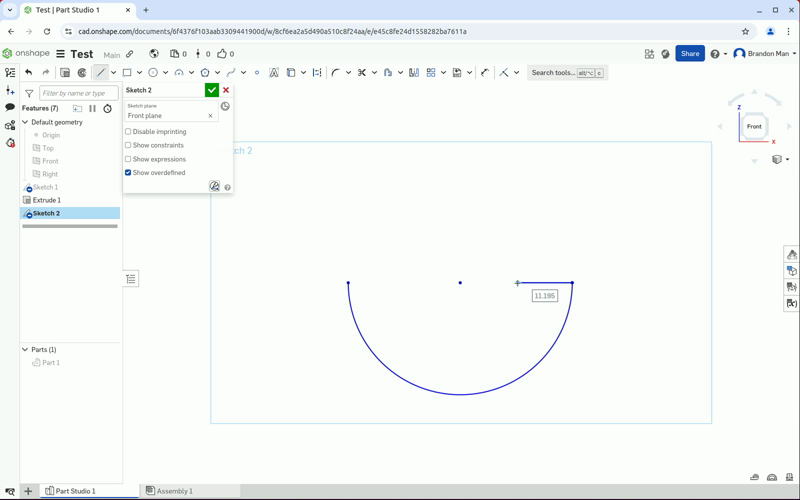
key(a)
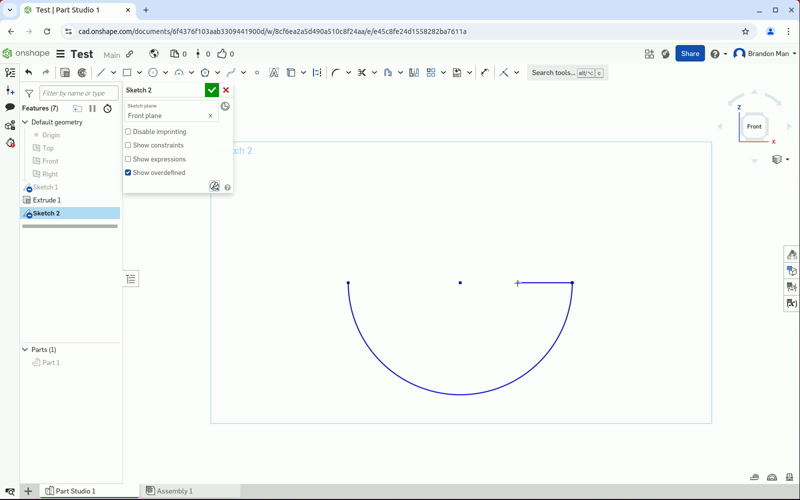
mouse_move(517, 282)
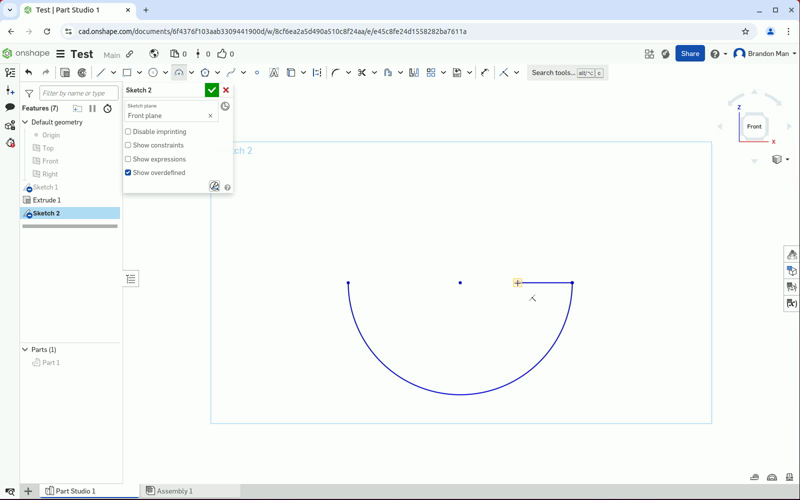
click(517, 282)
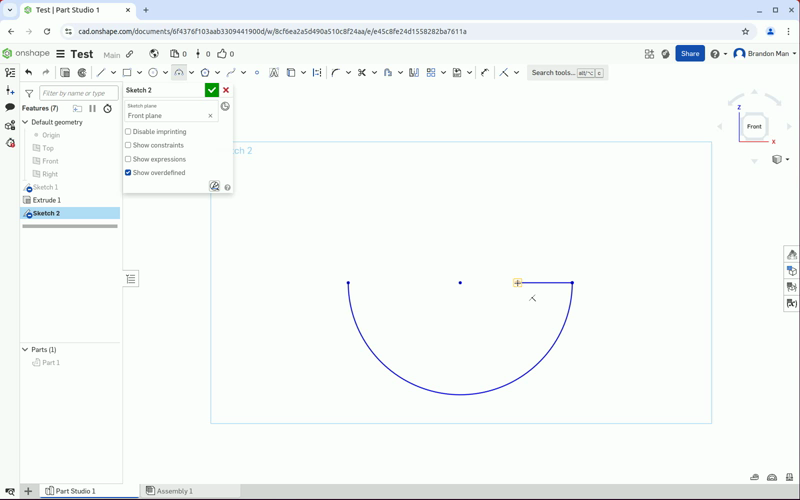
key_down(shift)
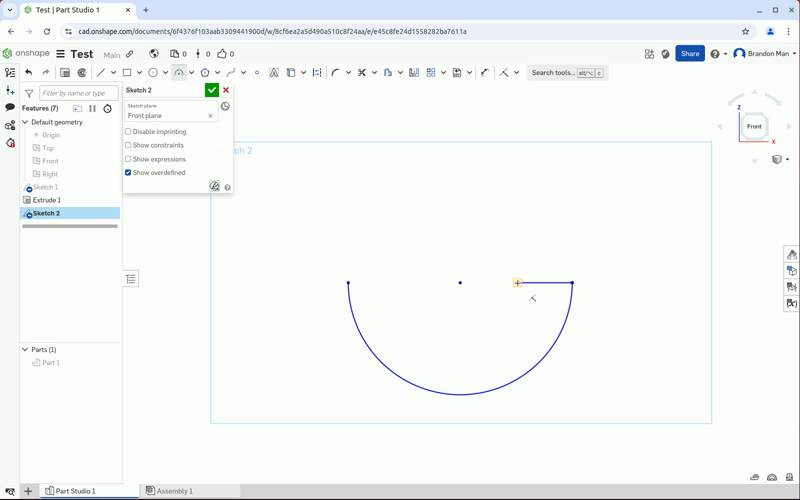
mouse_move(513, 282)
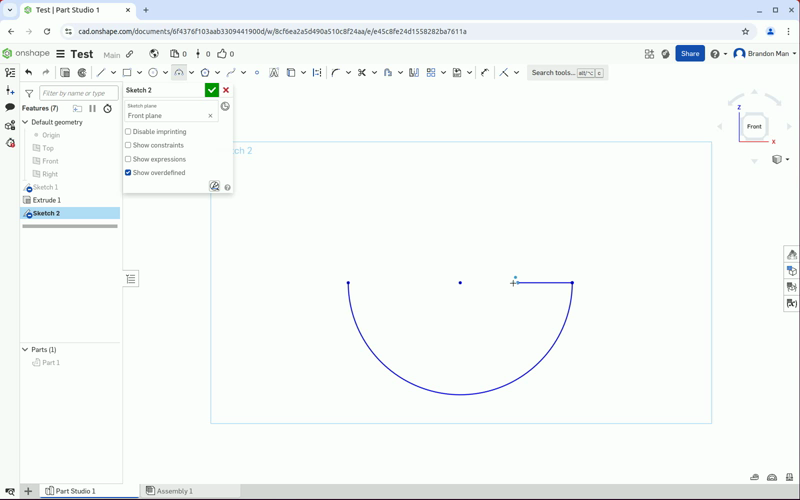
scroll(6)
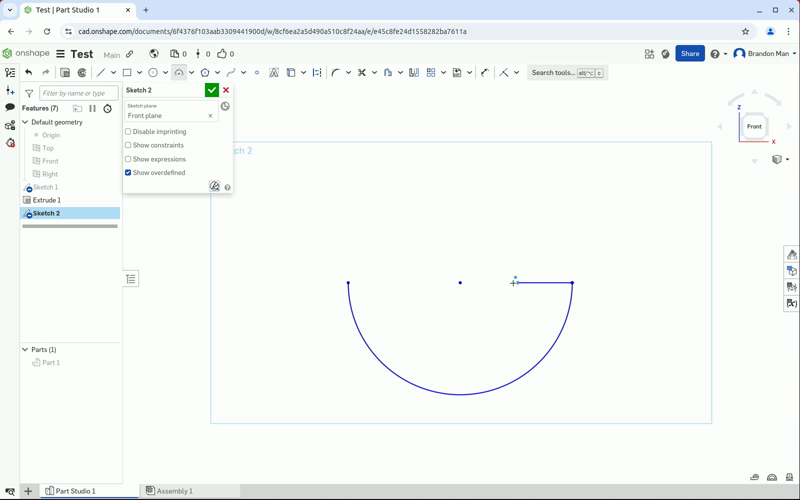
scroll(6)
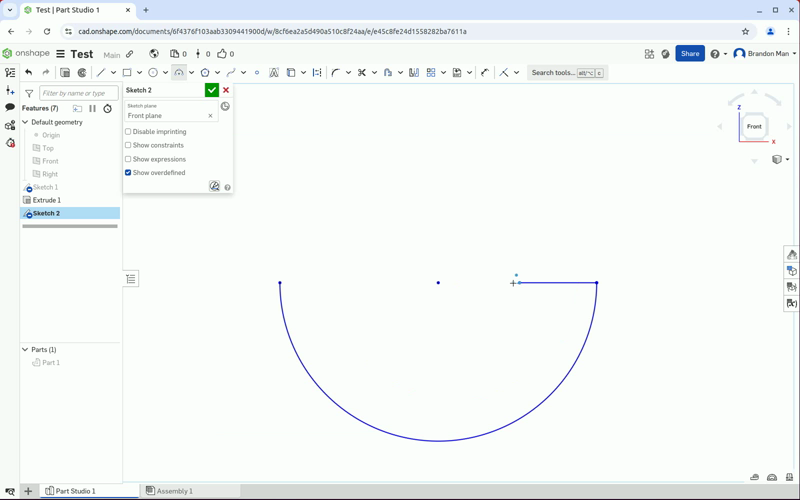
scroll(6)
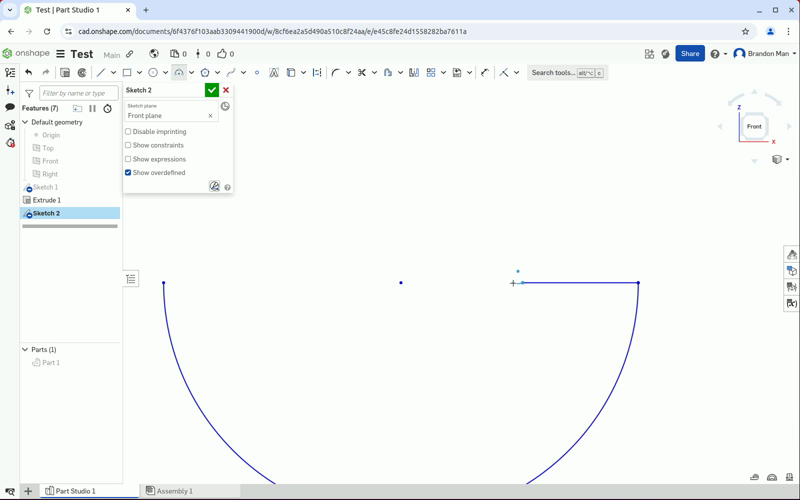
scroll(6)
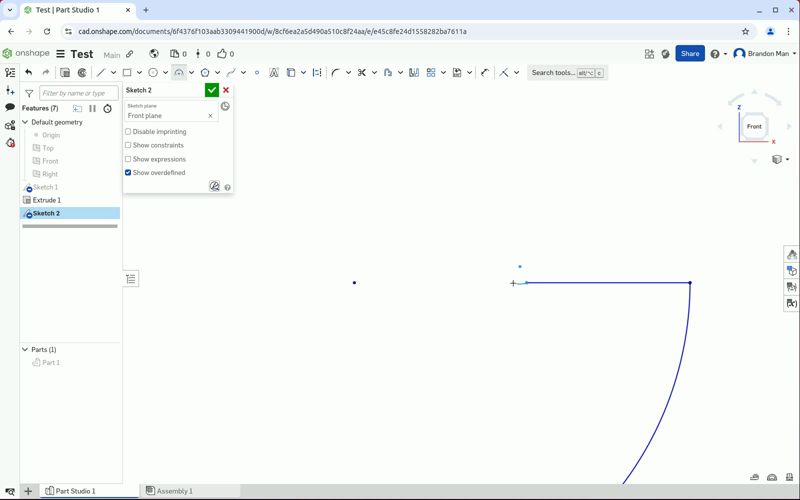
scroll(6)
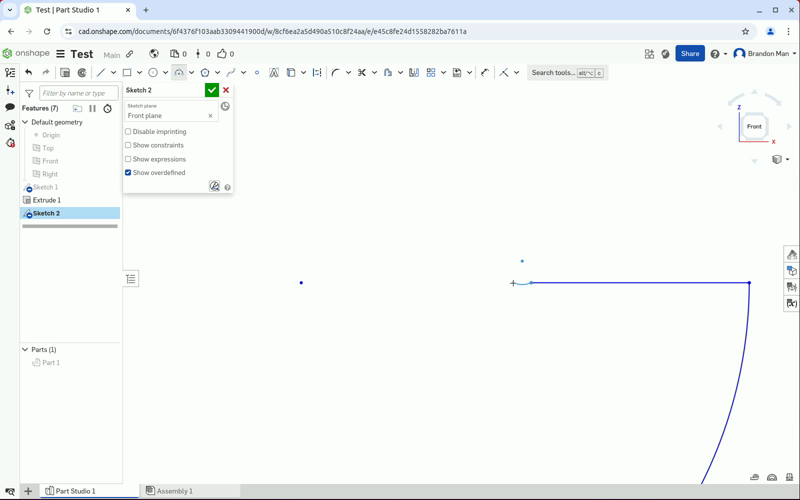
scroll(6)
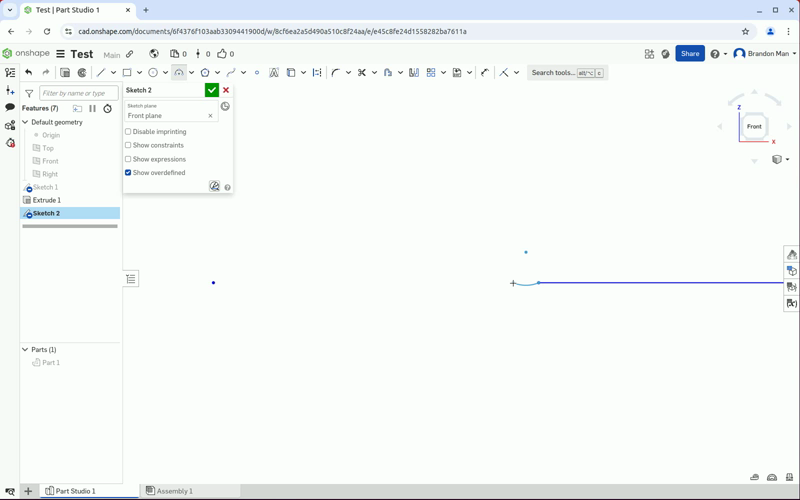
scroll(6)
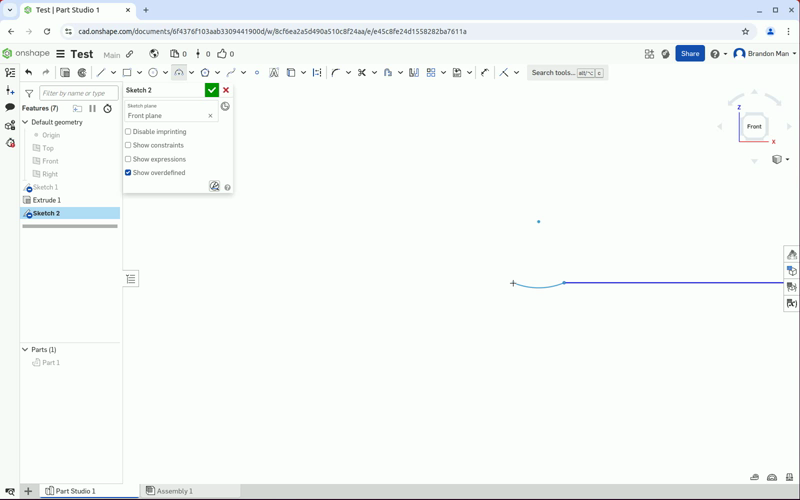
click(513, 282)
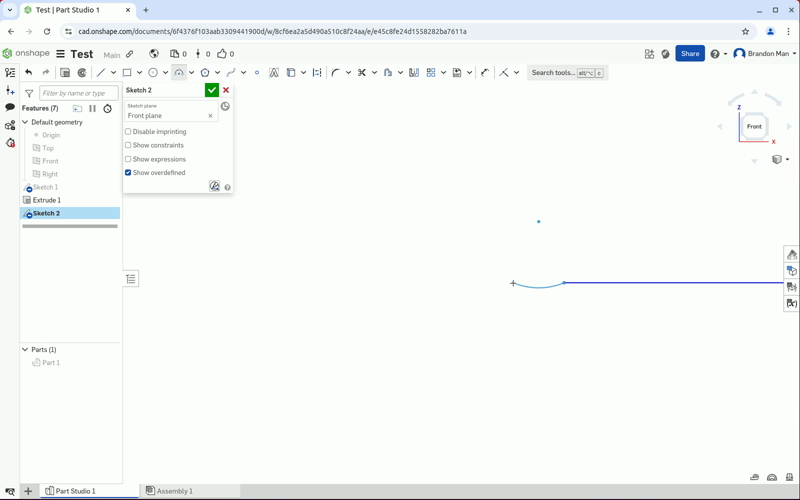
scroll(-6)
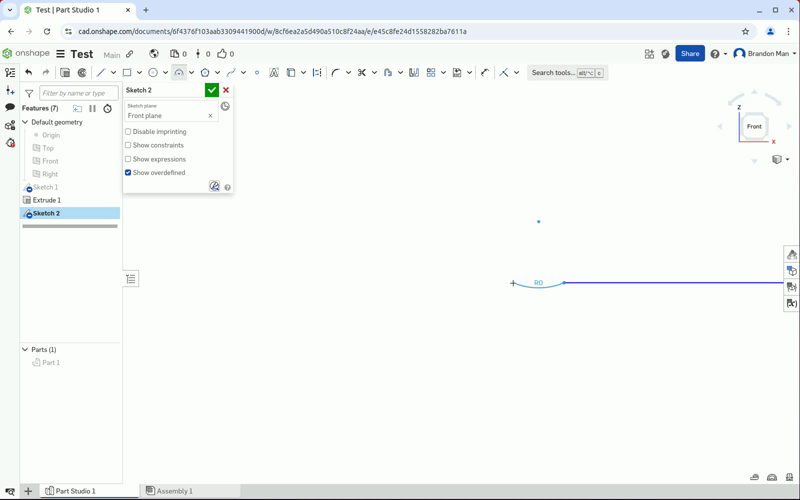
scroll(-6)
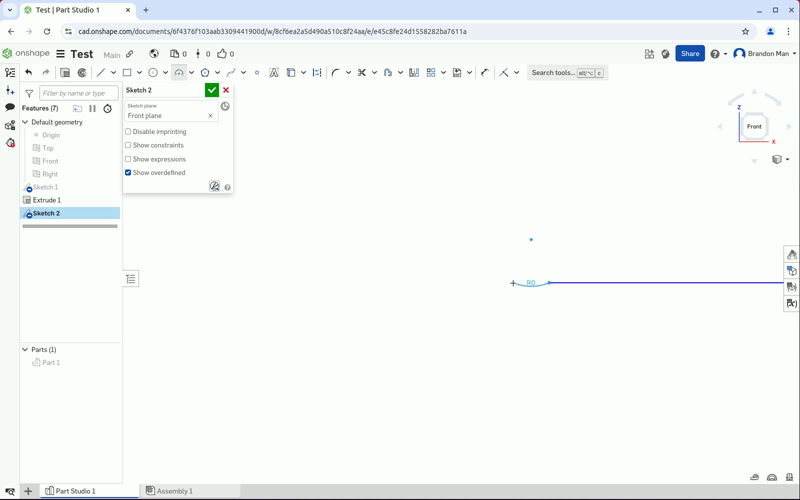
scroll(-6)
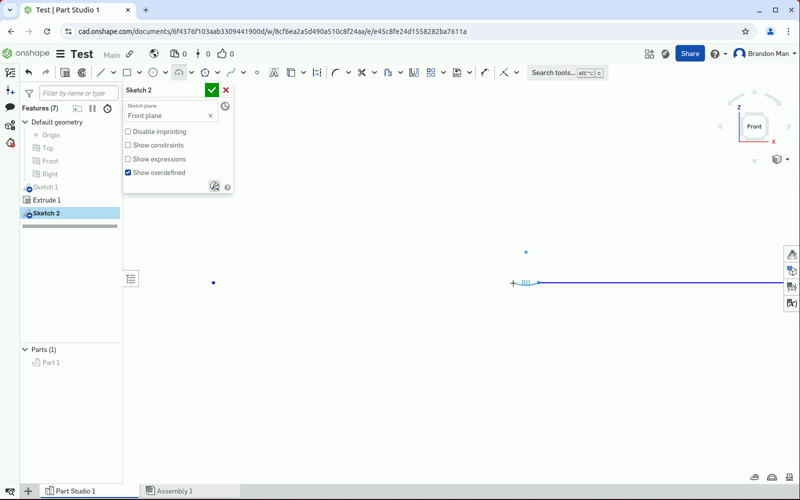
scroll(-6)
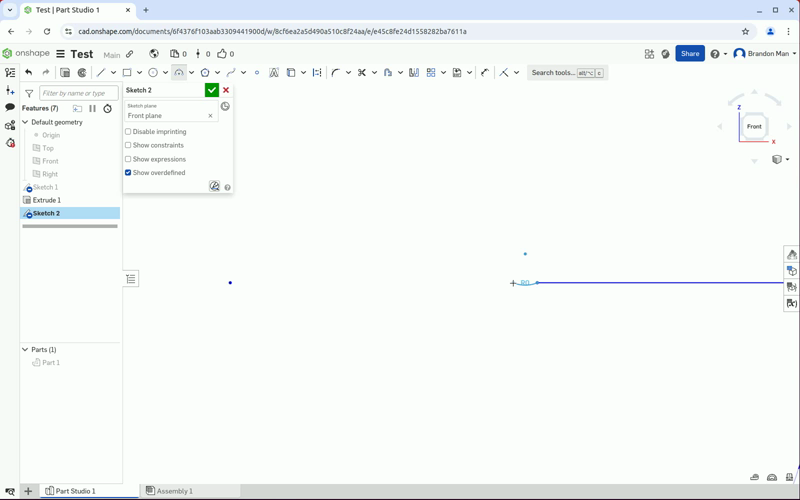
scroll(-6)
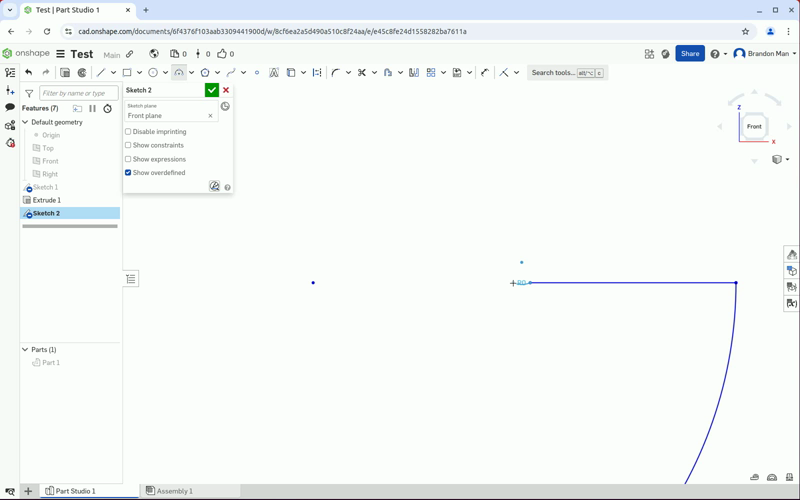
scroll(-6)
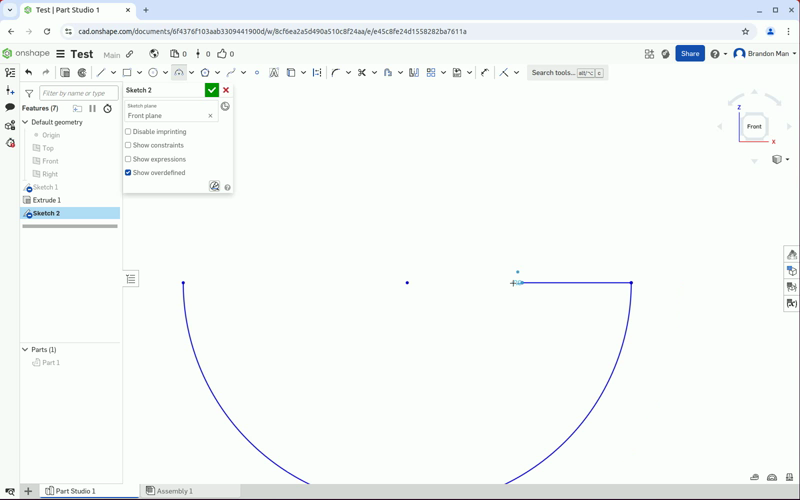
scroll(-6)
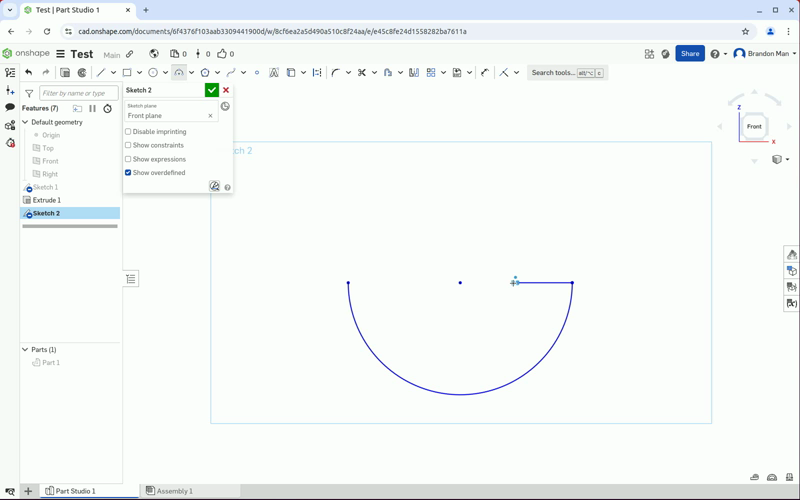
mouse_move(515, 285)
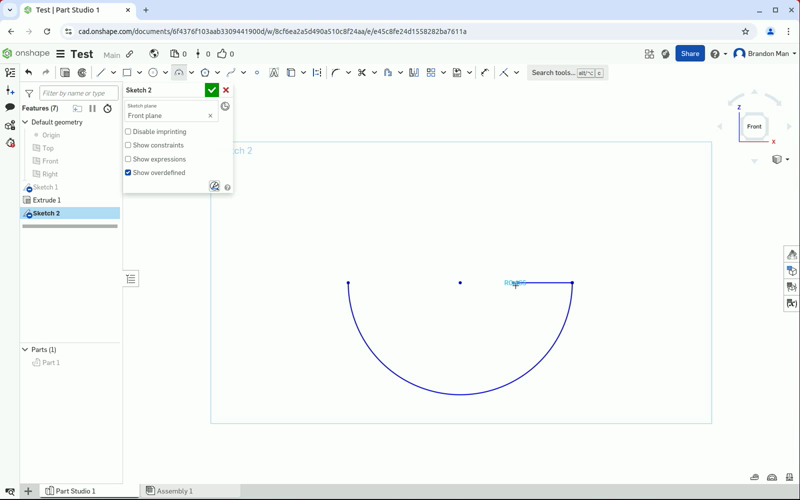
scroll(6)
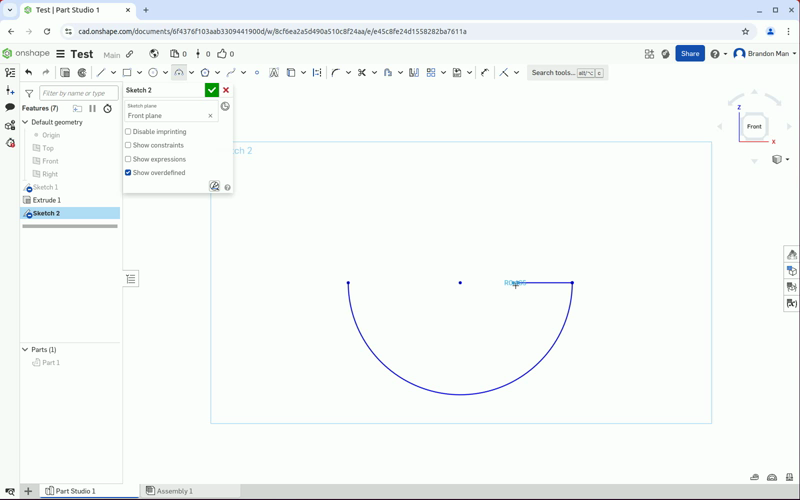
scroll(6)
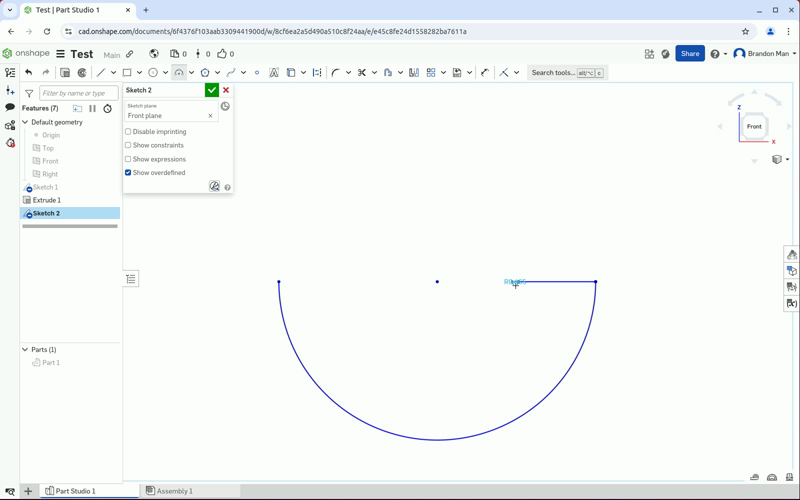
scroll(6)
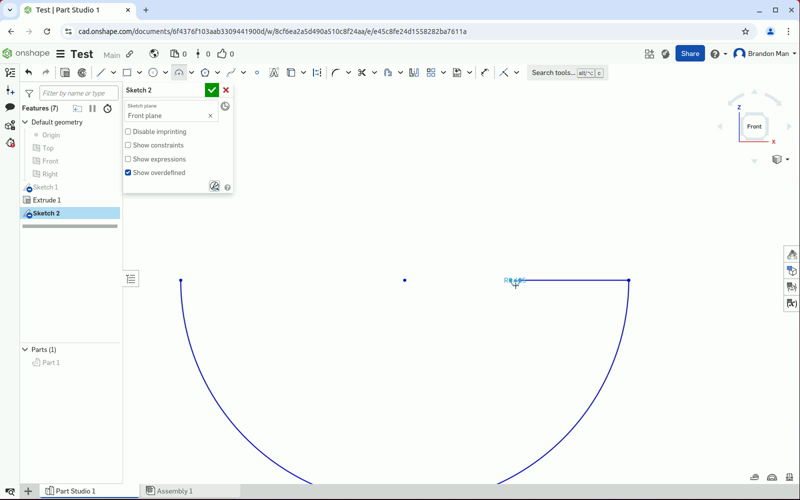
scroll(6)
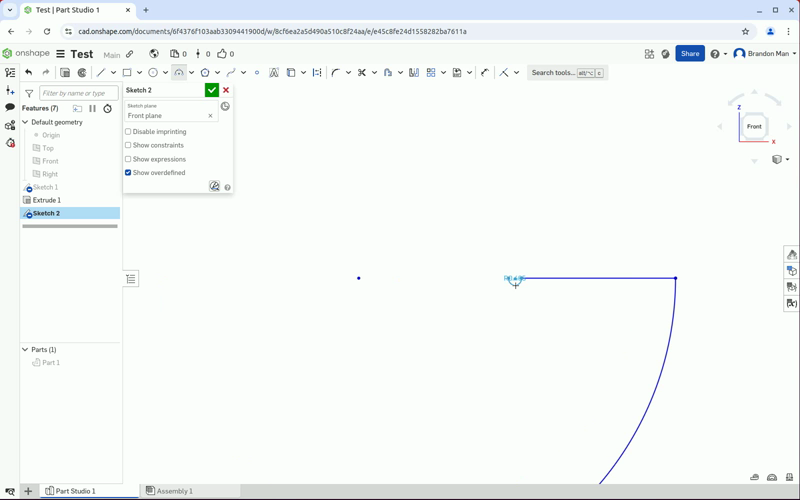
scroll(6)
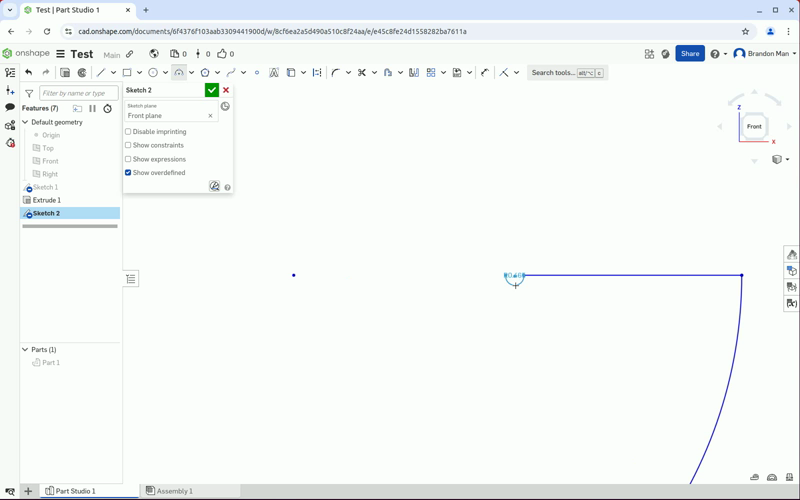
scroll(6)
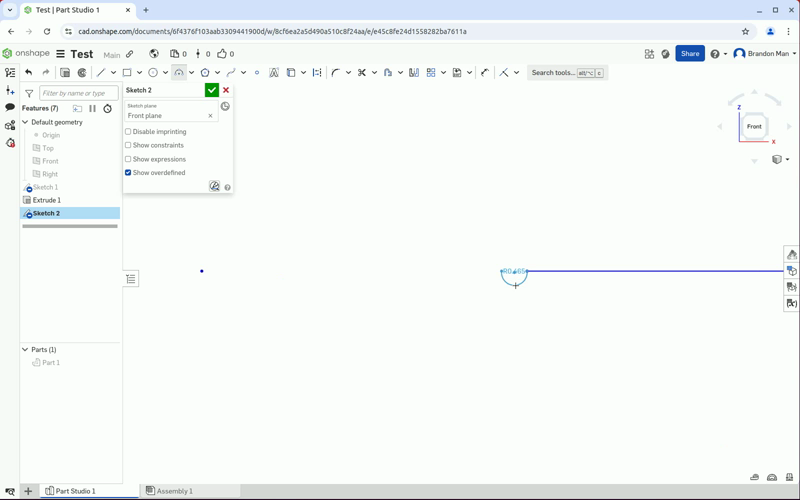
scroll(6)
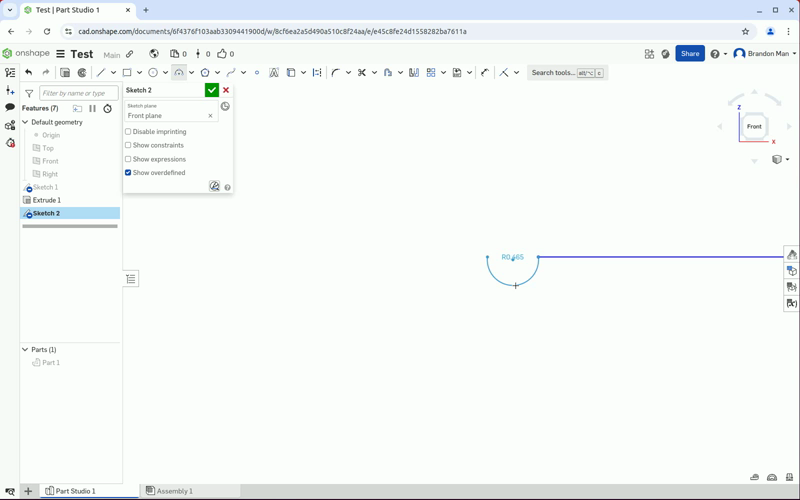
click(515, 285)
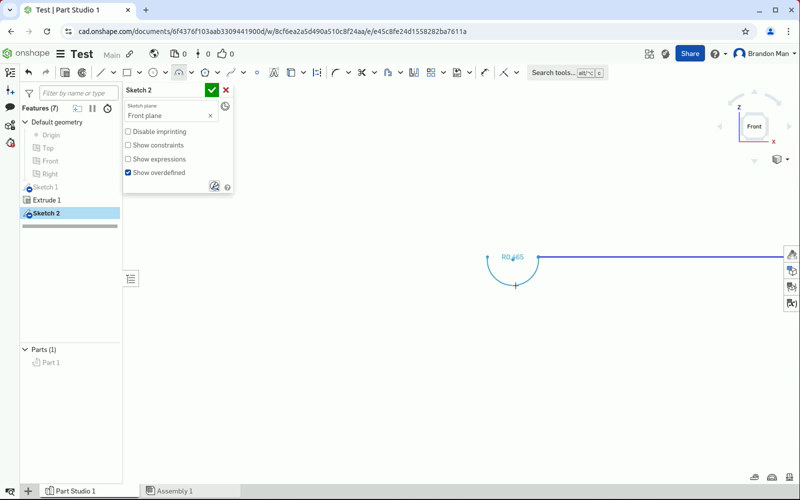
scroll(-6)
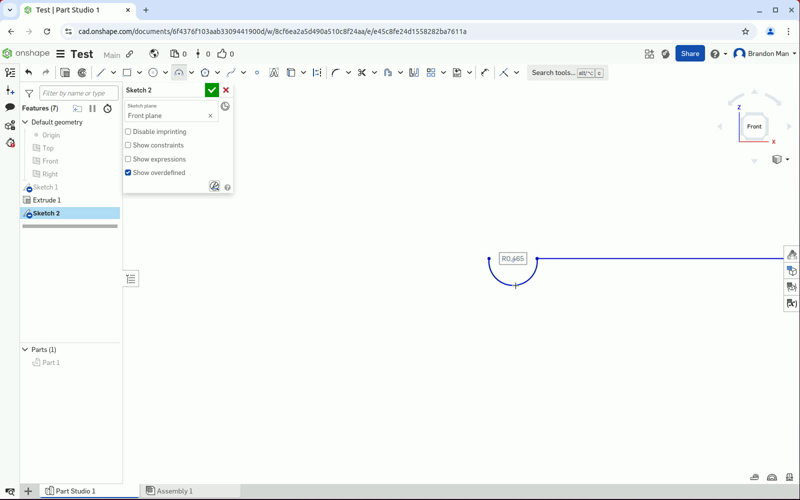
scroll(-6)
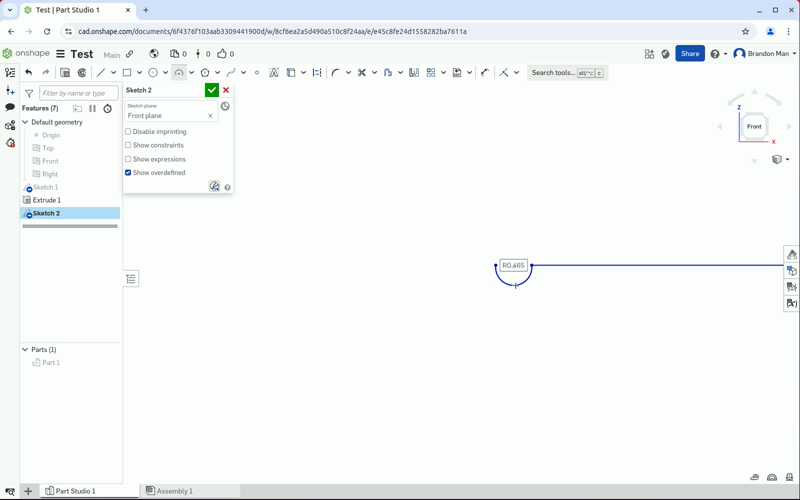
scroll(-6)
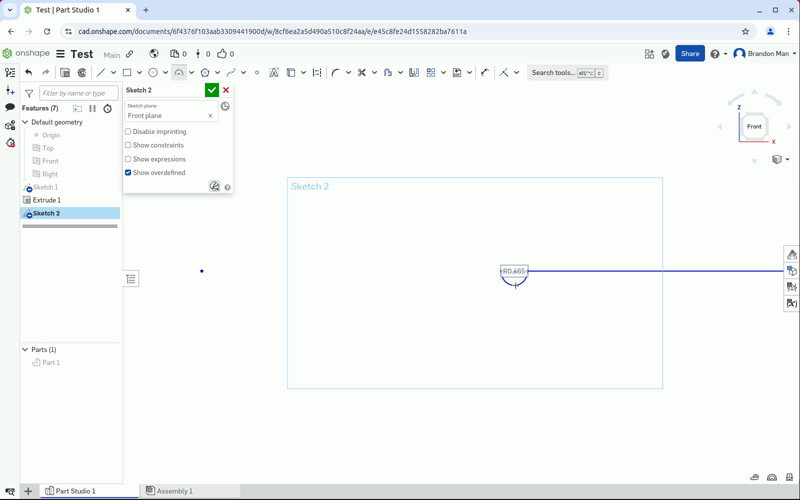
scroll(-6)
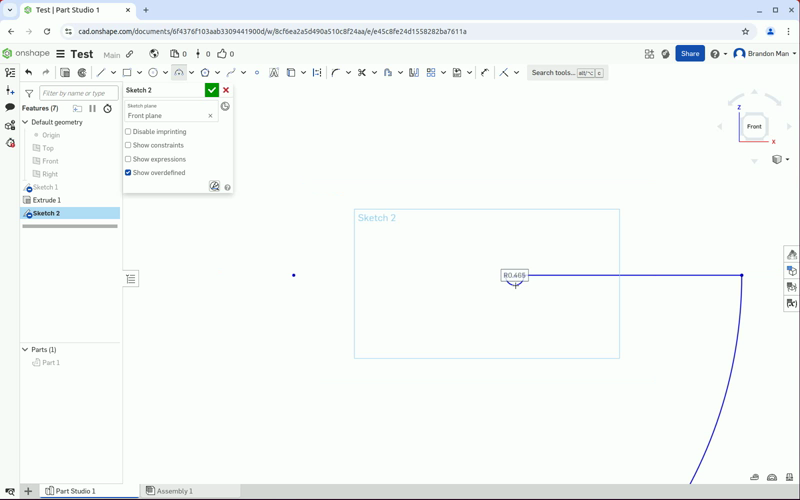
scroll(-6)
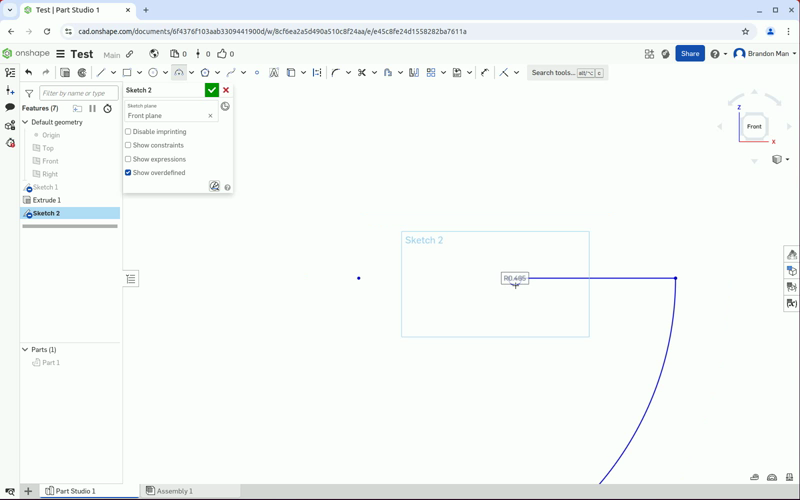
scroll(-6)
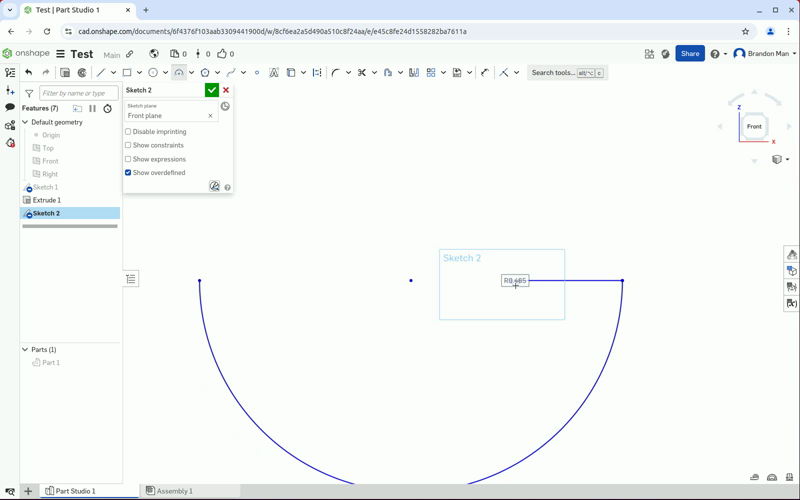
scroll(-6)
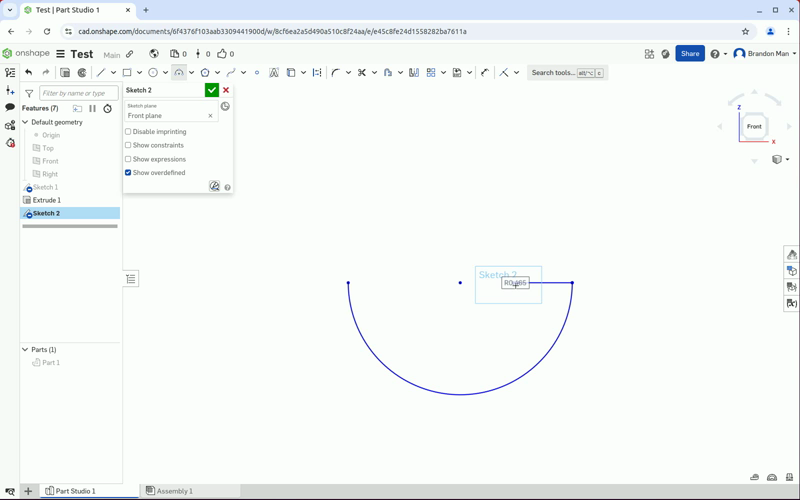
key_up(shift)
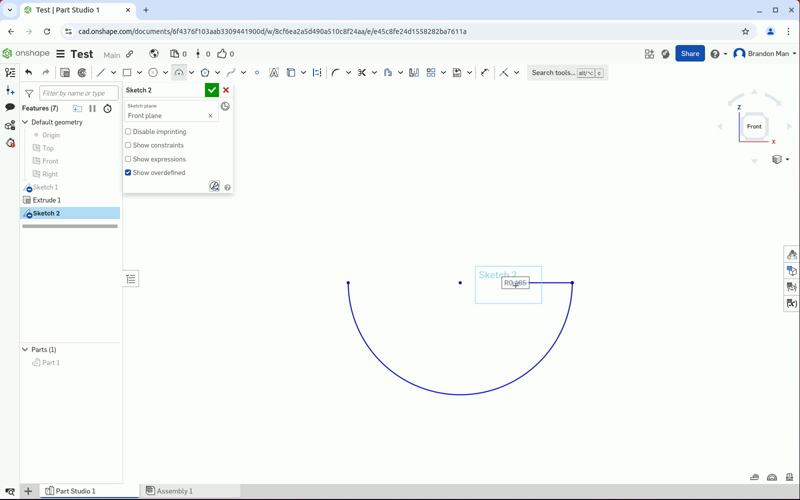
key(esc)
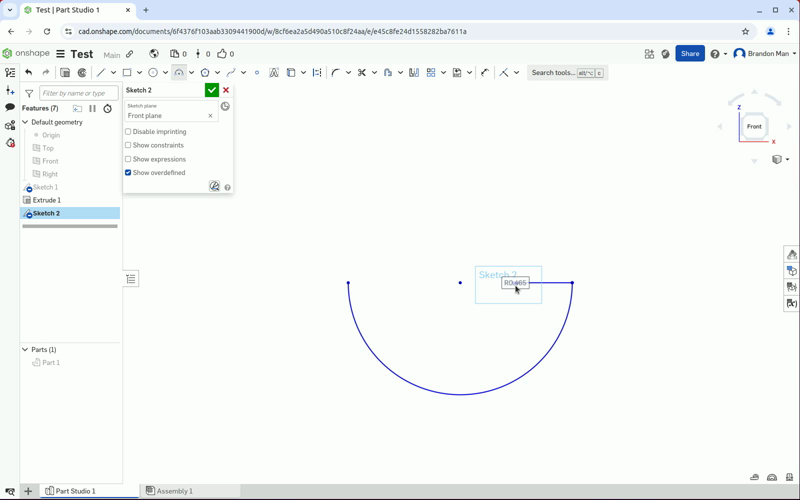
key(l)
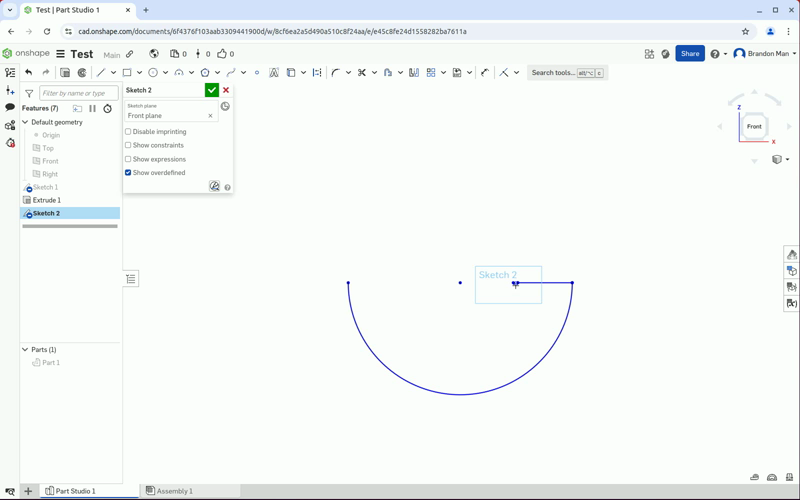
mouse_move(513, 282)
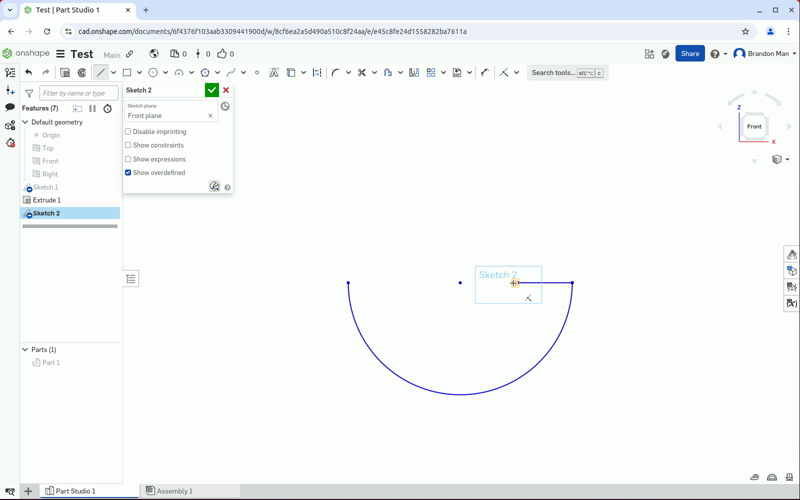
scroll(6)
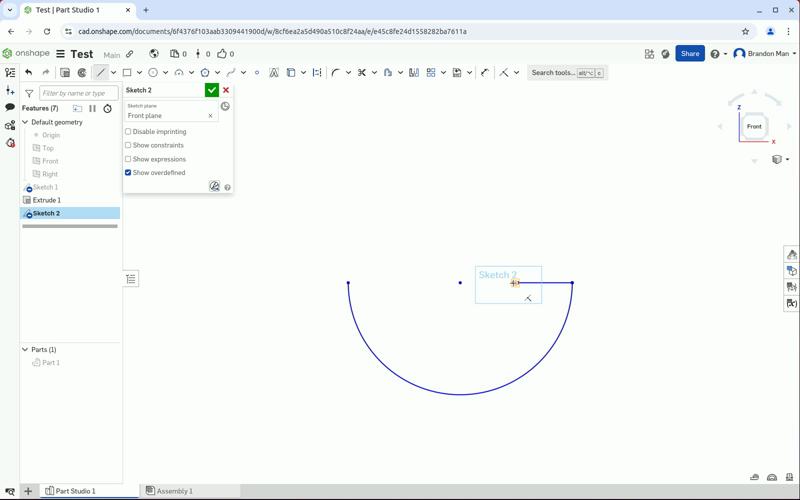
scroll(6)
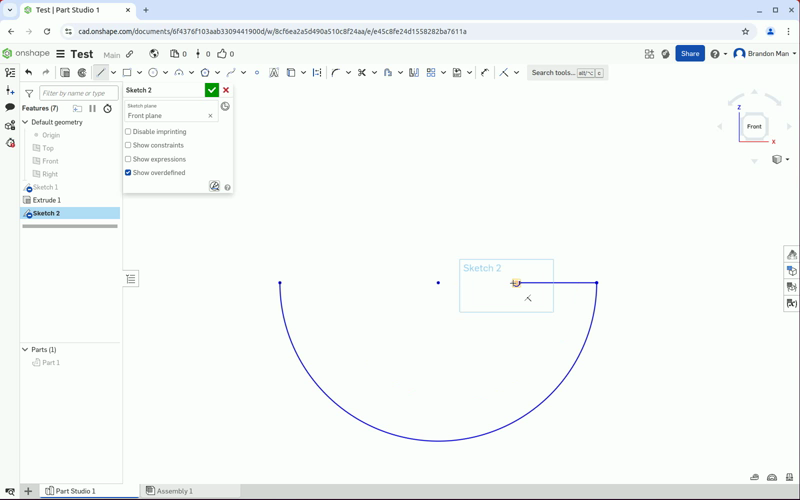
scroll(6)
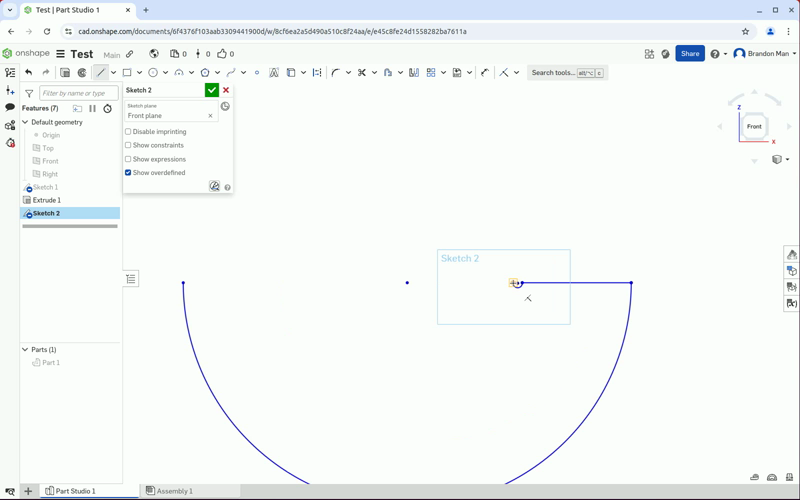
scroll(6)
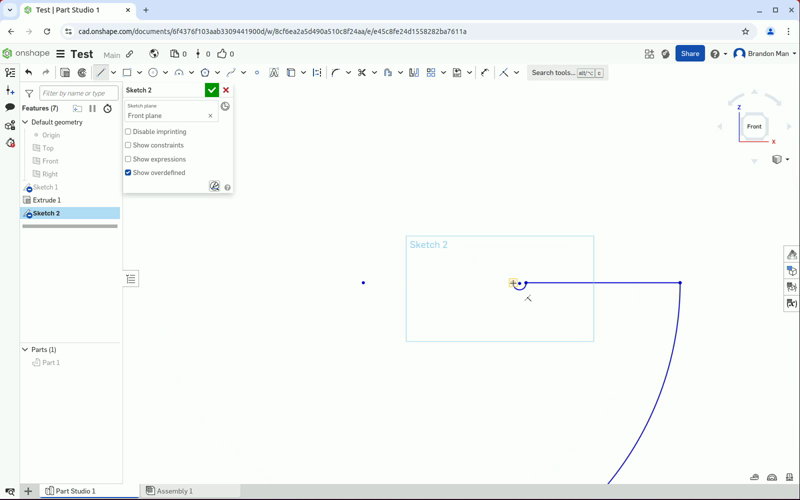
scroll(6)
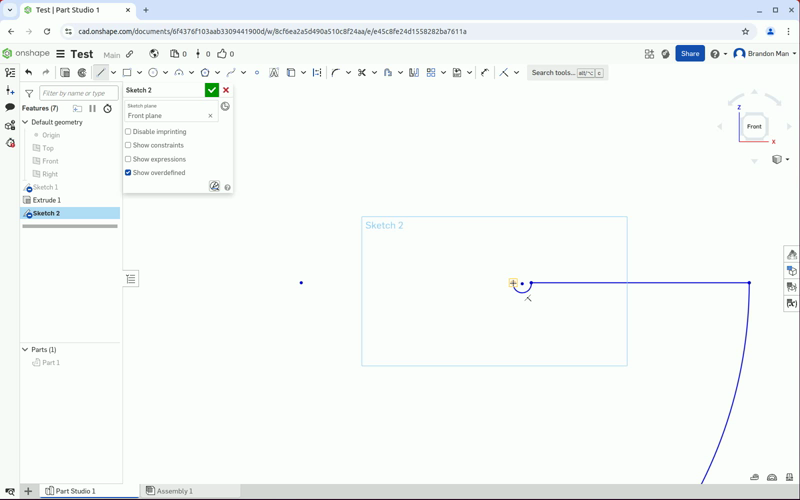
scroll(6)
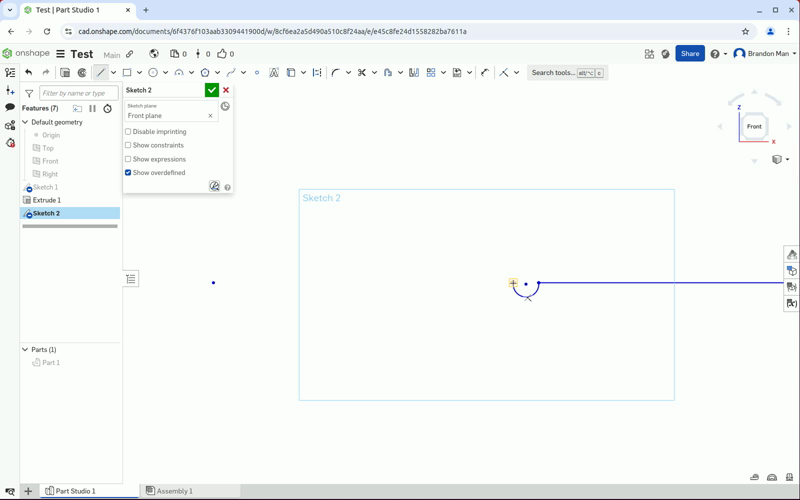
scroll(6)
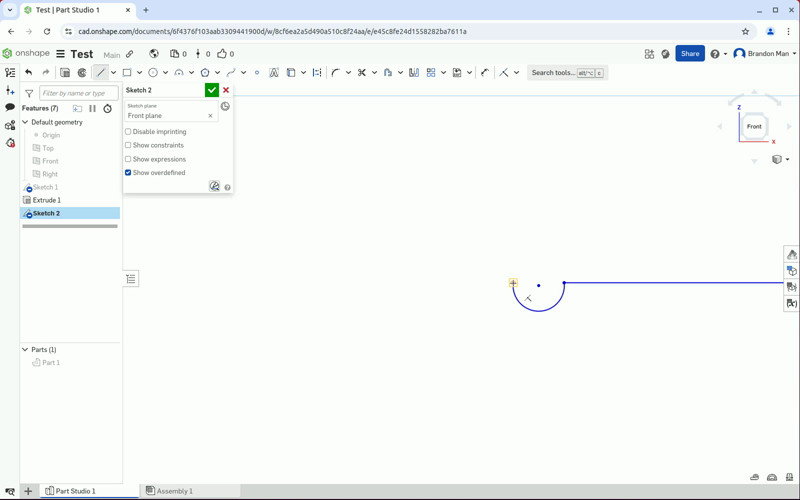
click(513, 282)
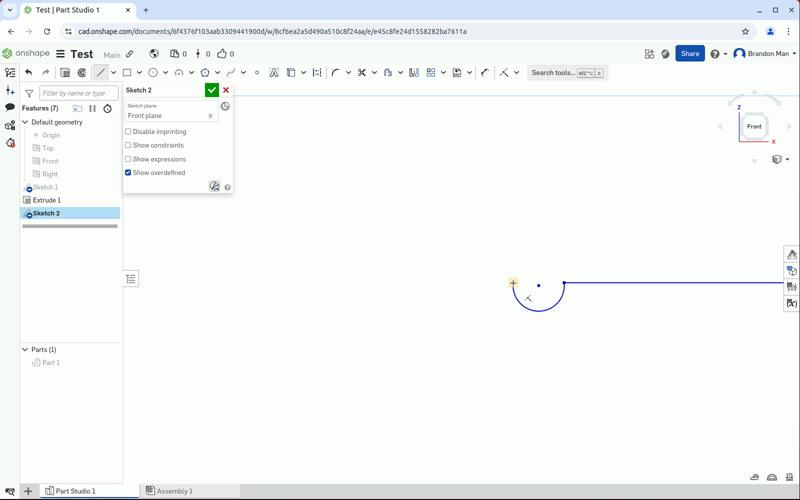
scroll(-6)
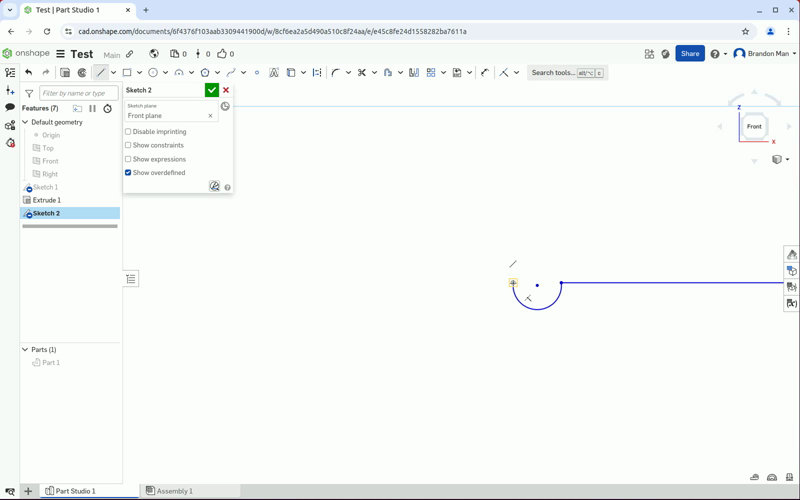
scroll(-6)
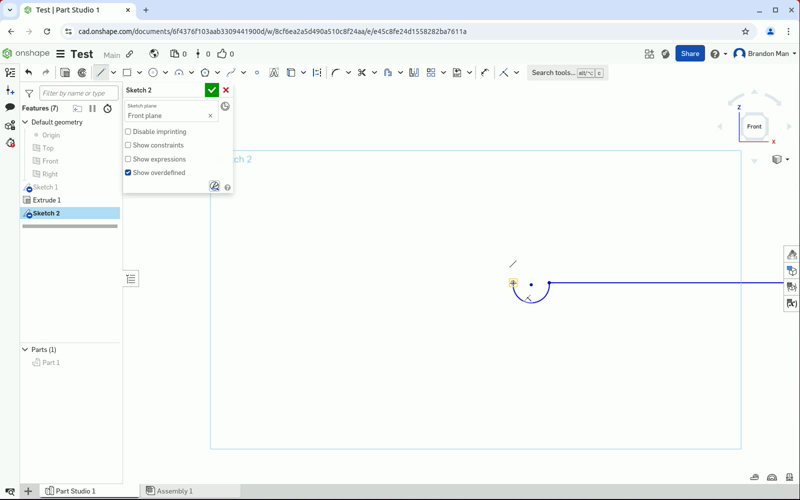
scroll(-6)
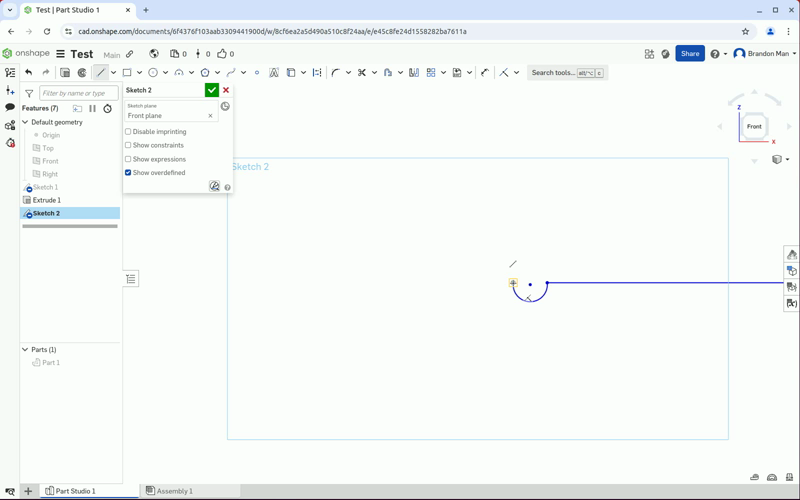
scroll(-6)
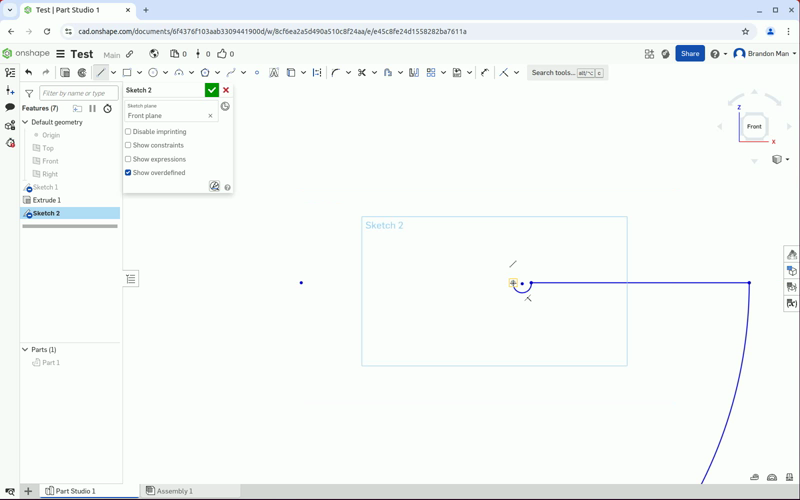
scroll(-6)
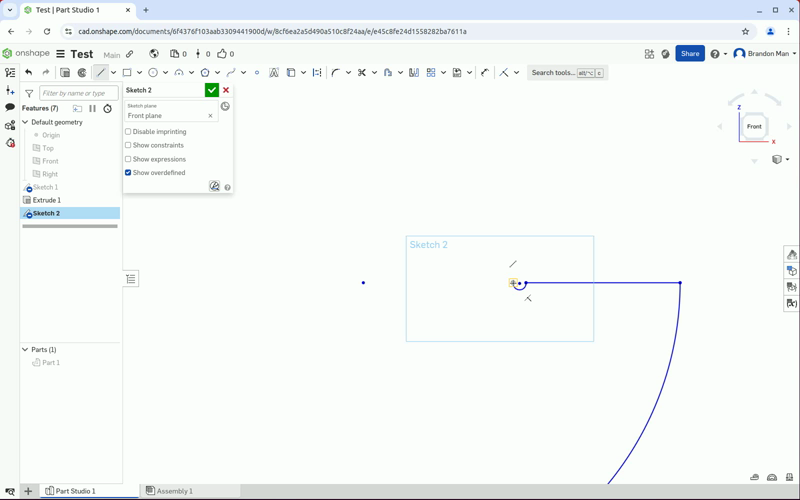
scroll(-6)
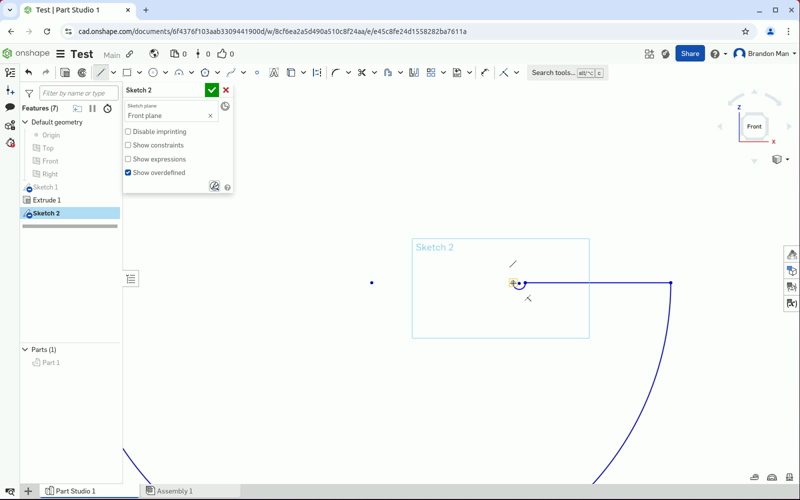
scroll(-6)
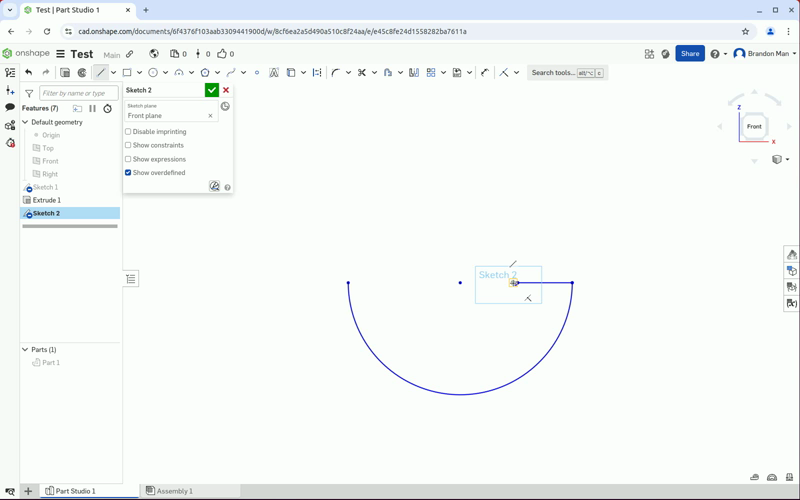
key_down(shift)
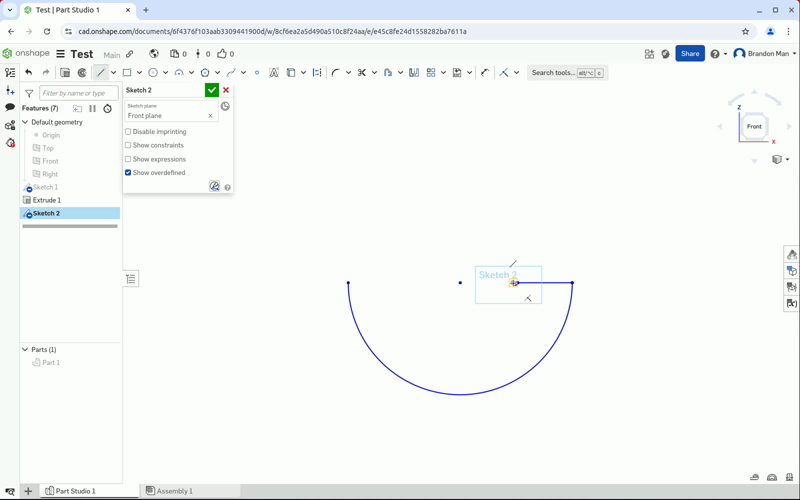
mouse_move(543, 282)
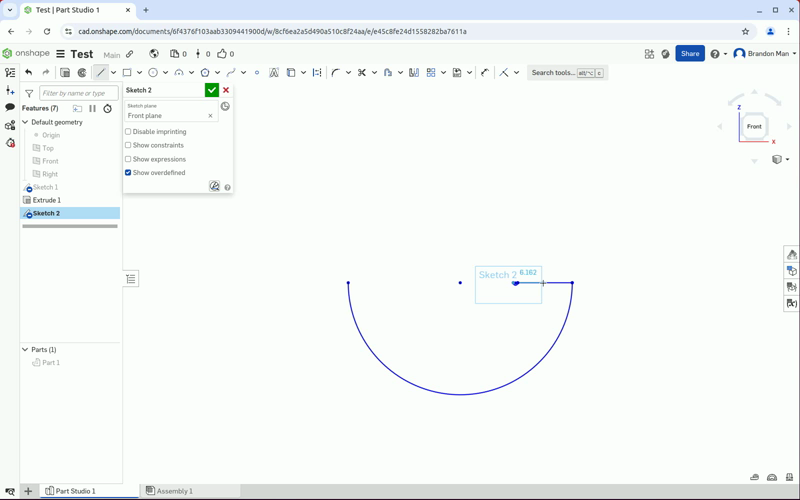
mouse_move(463, 282)
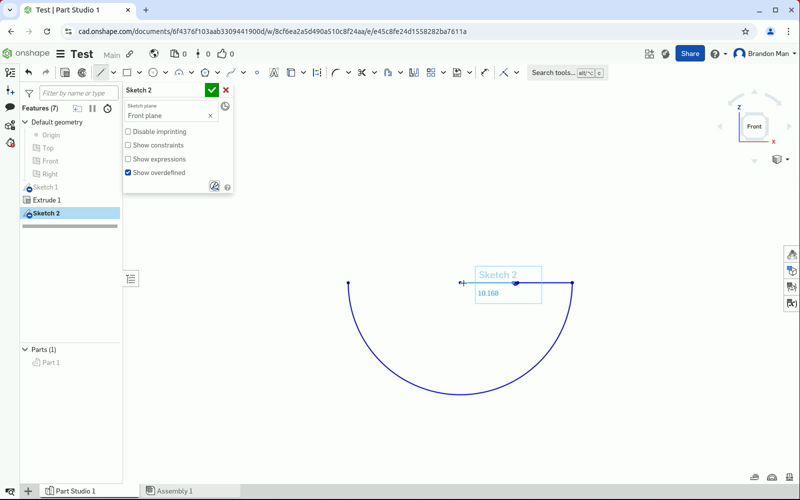
scroll(6)
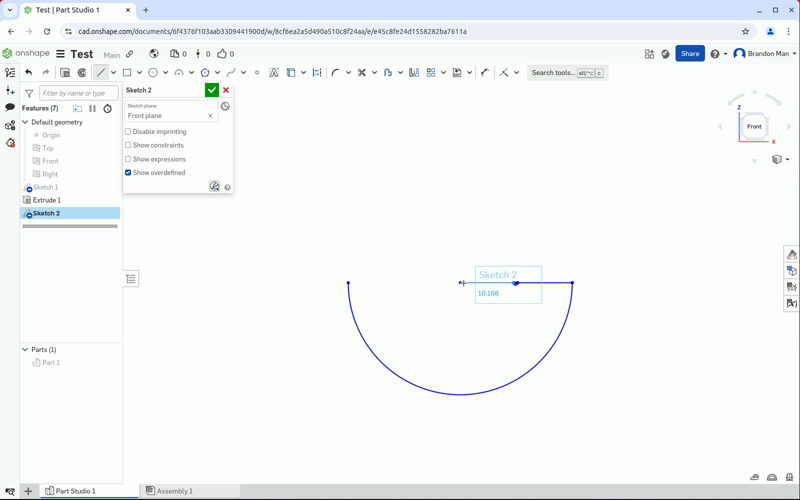
scroll(6)
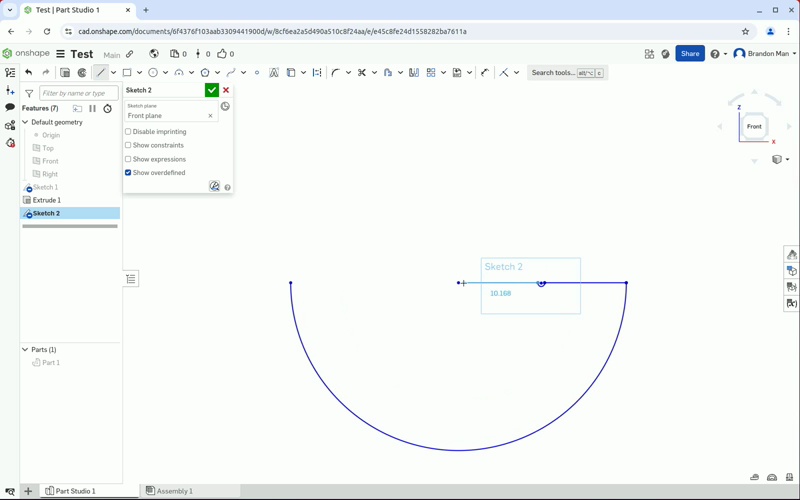
scroll(6)
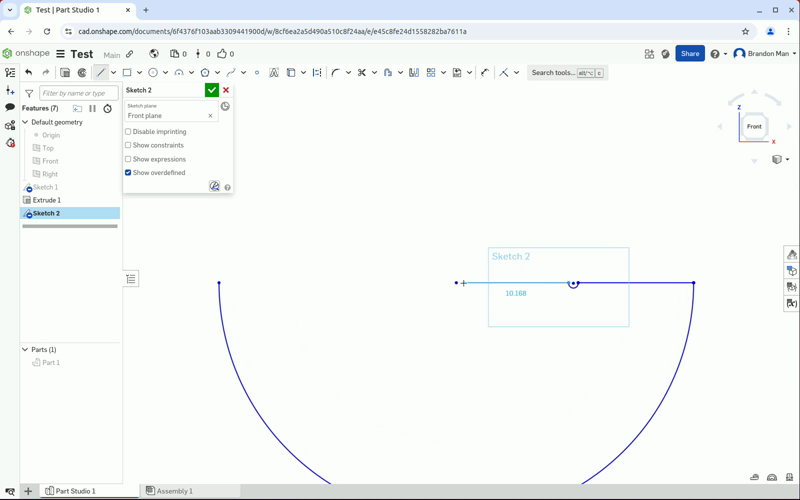
scroll(6)
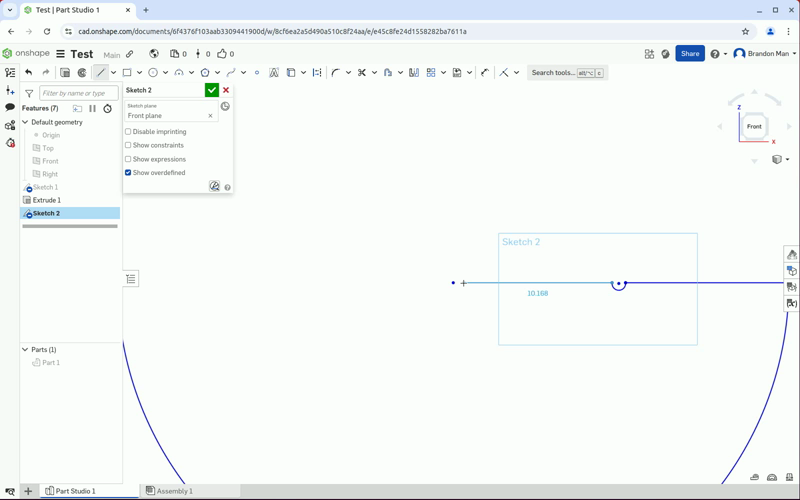
scroll(6)
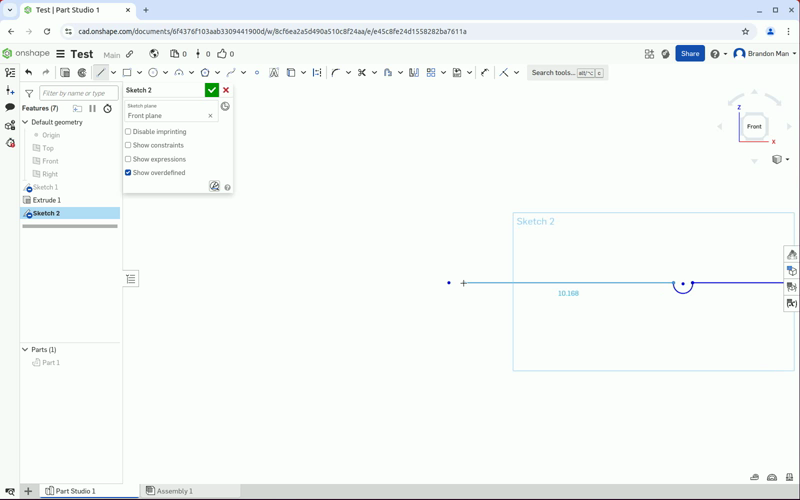
scroll(6)
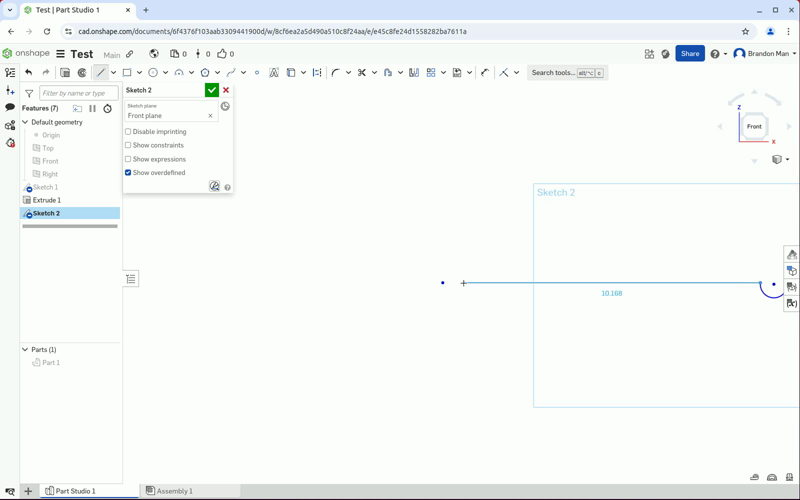
scroll(6)
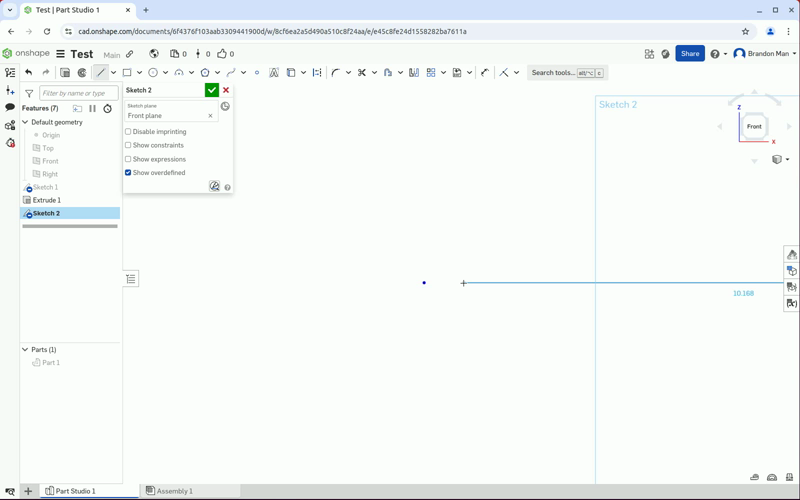
click(463, 282)
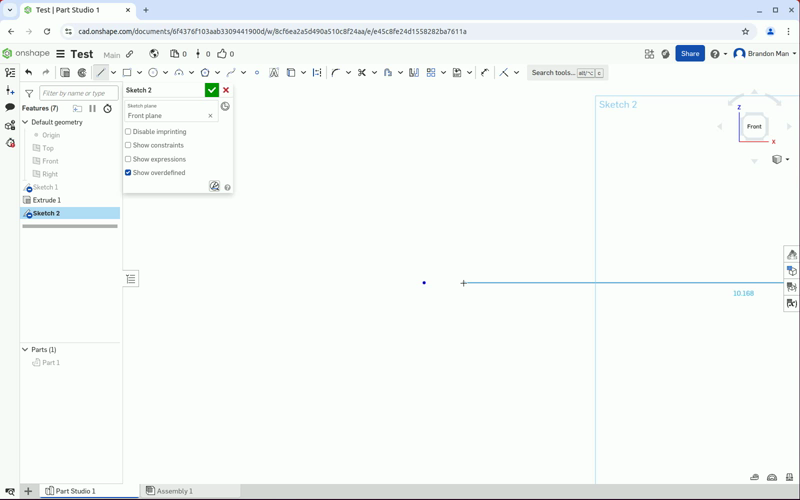
scroll(-6)
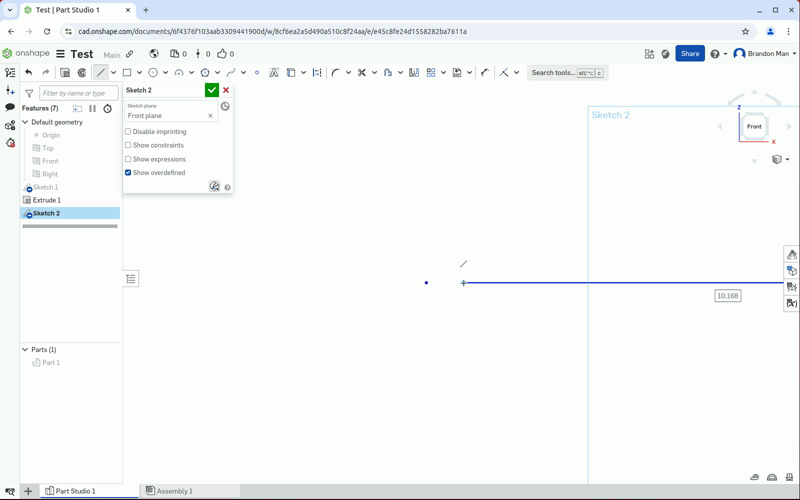
scroll(-6)
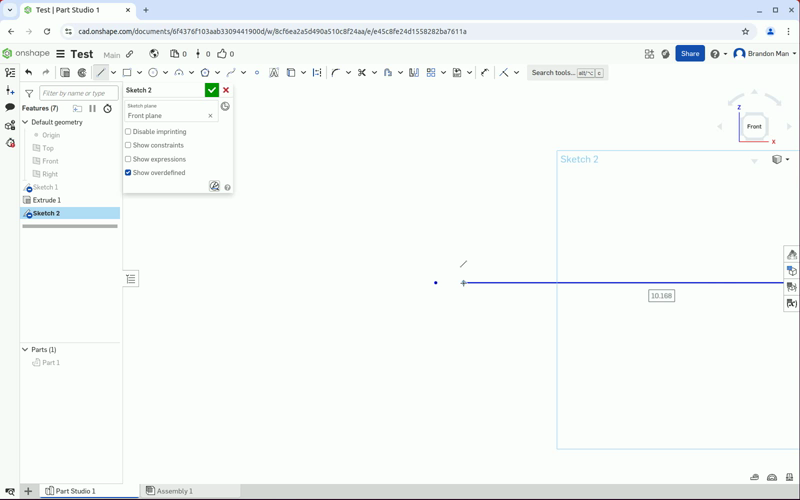
scroll(-6)
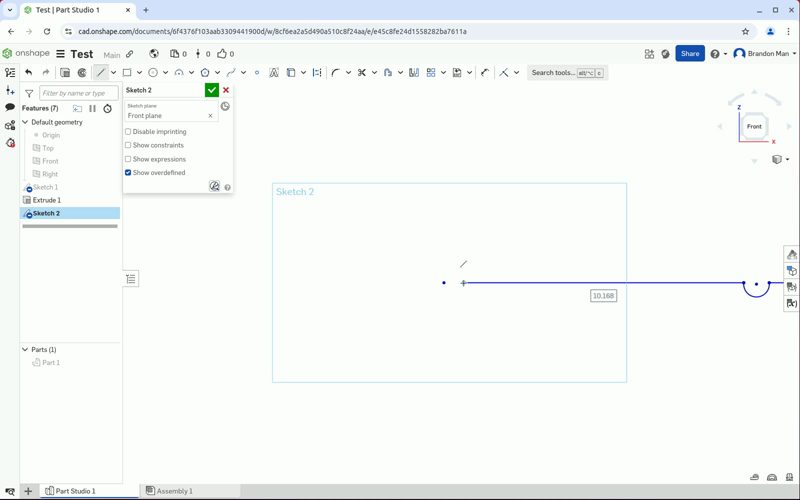
scroll(-6)
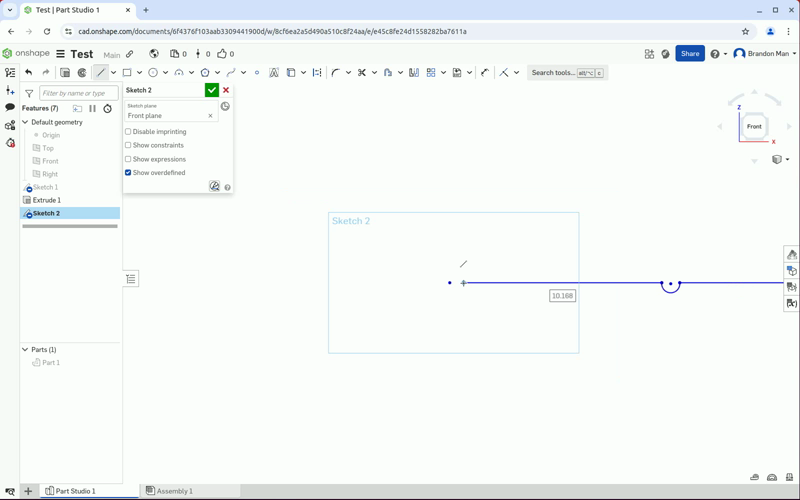
scroll(-6)
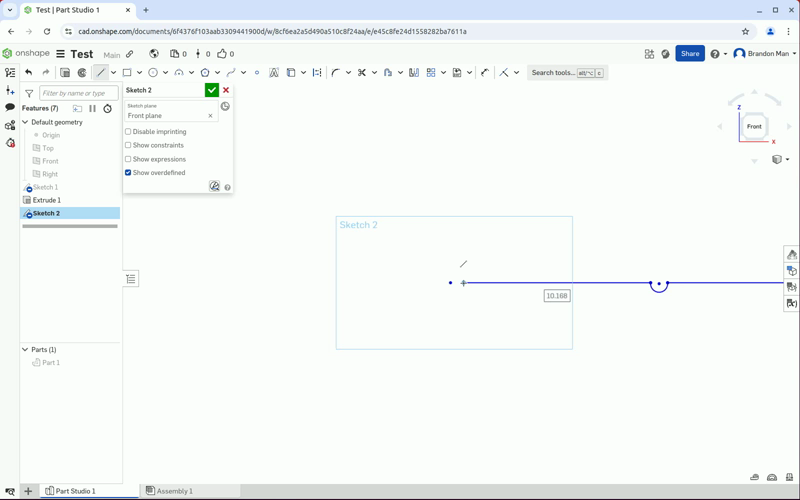
scroll(-6)
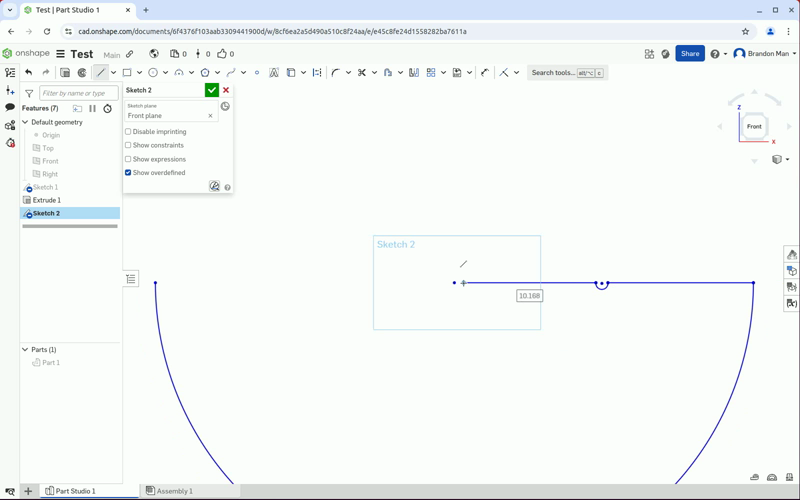
scroll(-6)
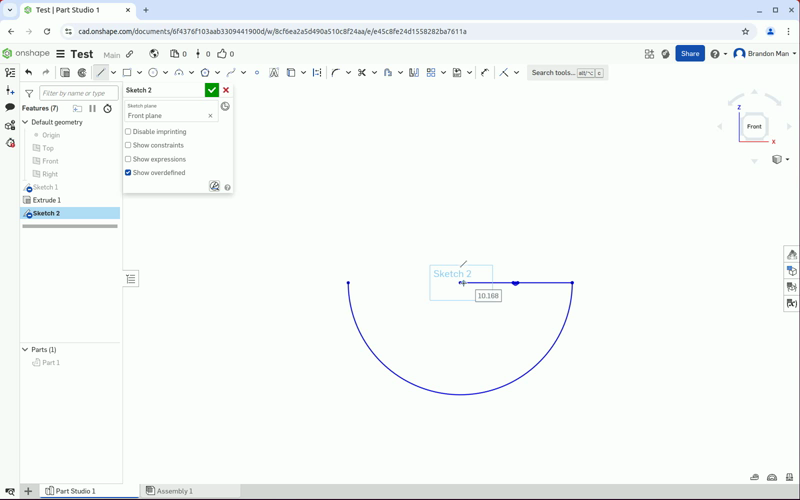
key_up(shift)
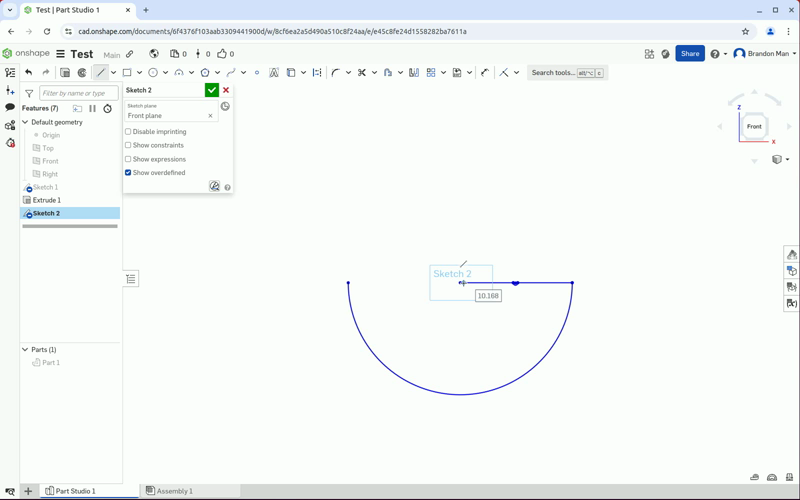
key(esc)
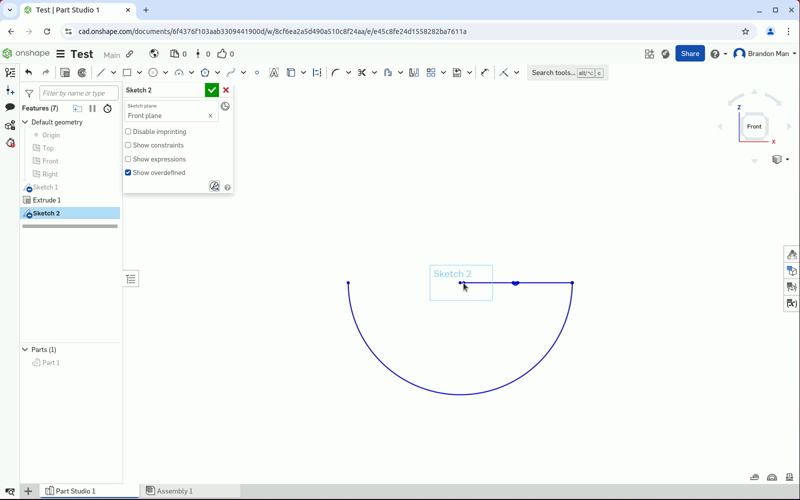
key(a)
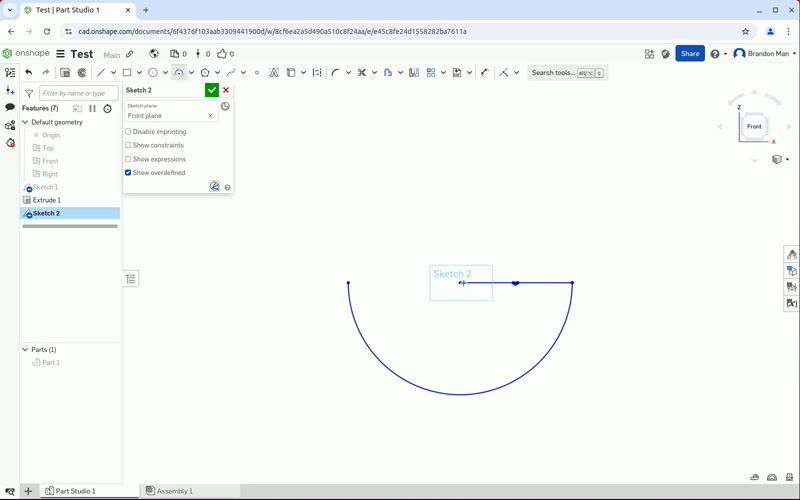
mouse_move(463, 282)
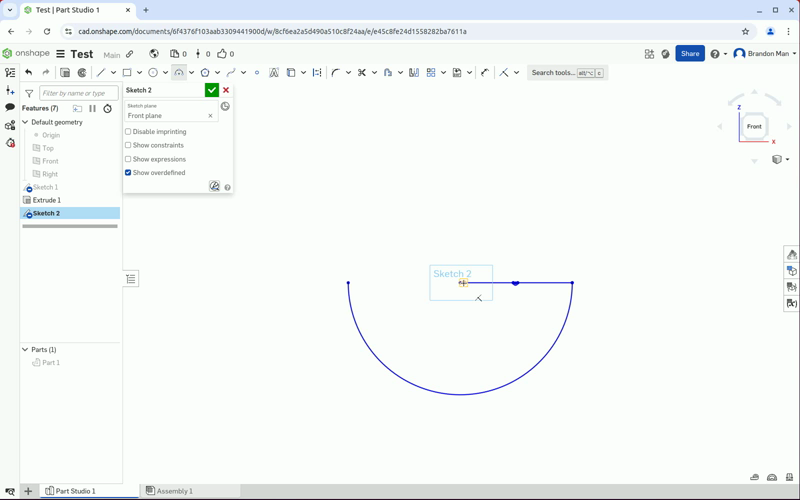
scroll(6)
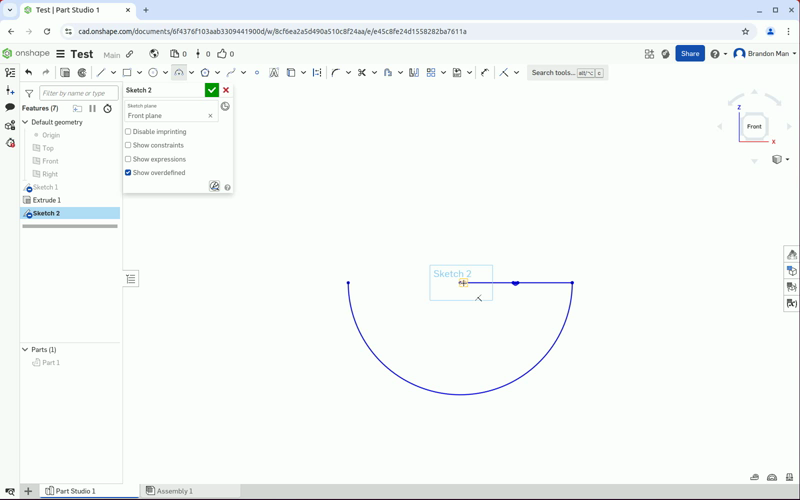
scroll(6)
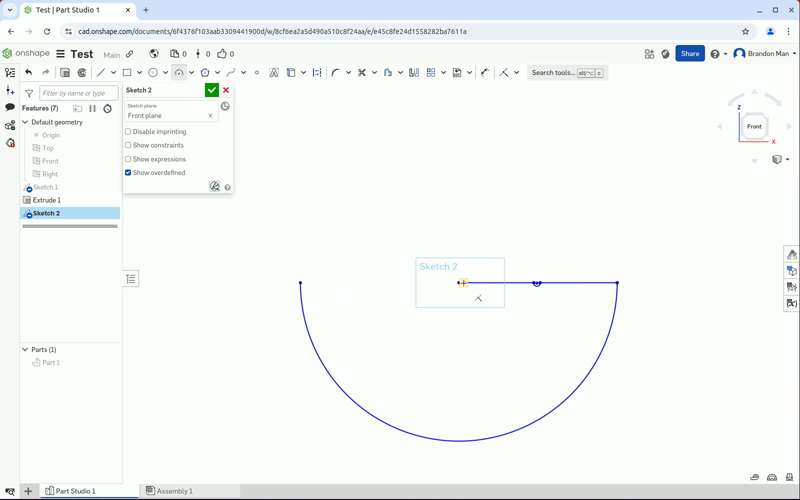
scroll(6)
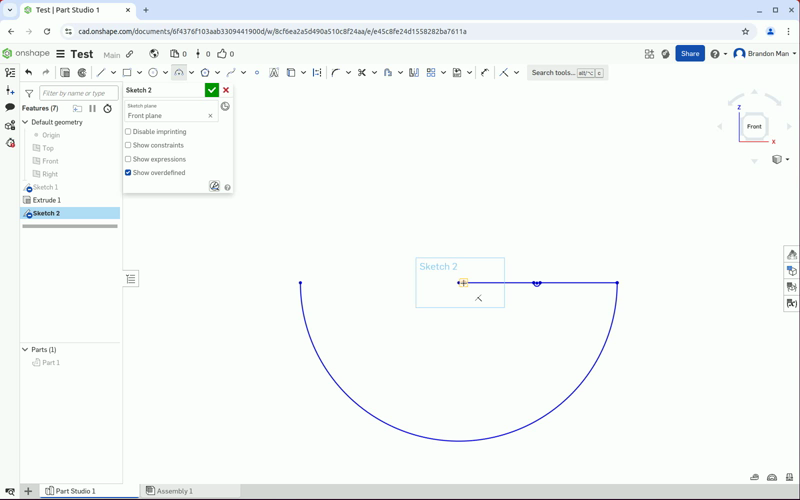
scroll(6)
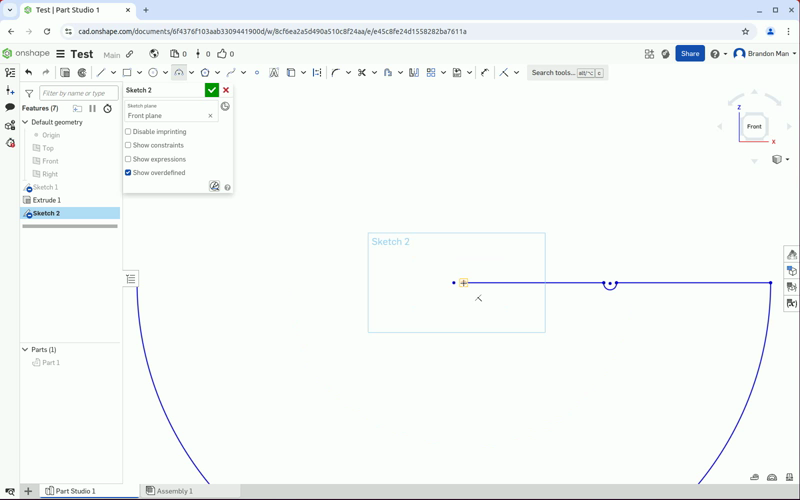
scroll(6)
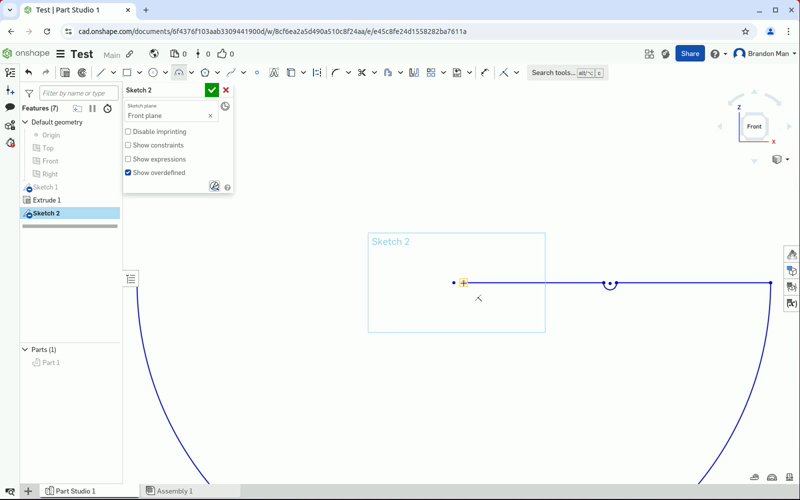
scroll(6)
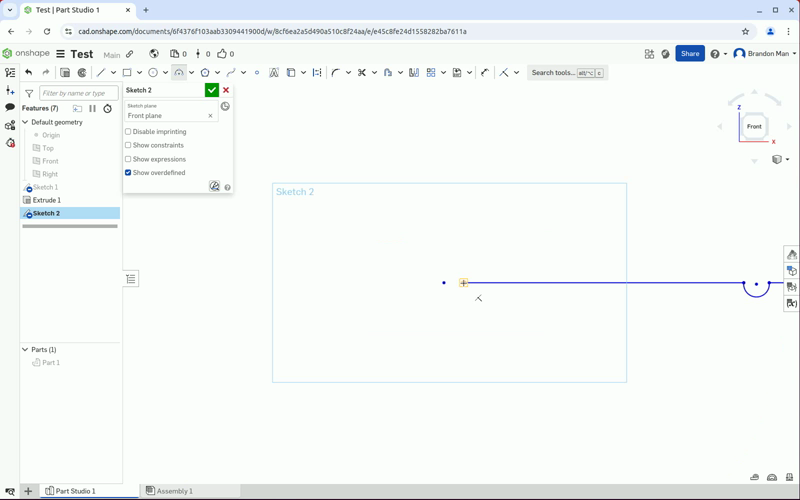
scroll(6)
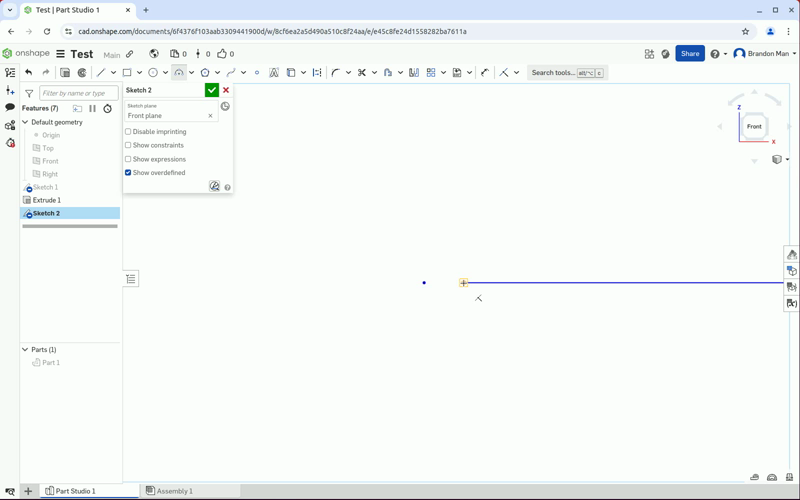
click(463, 282)
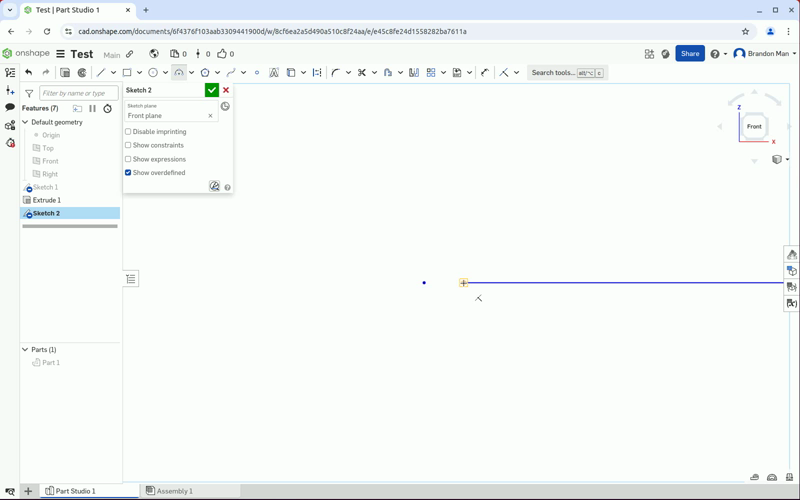
scroll(-6)
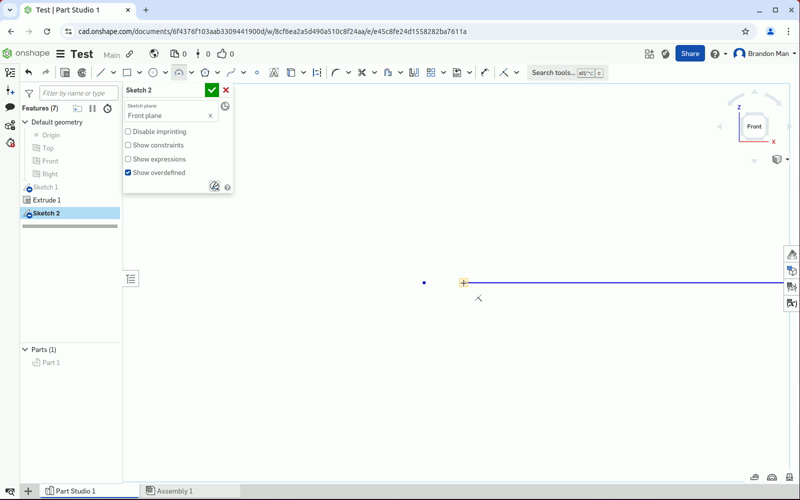
scroll(-6)
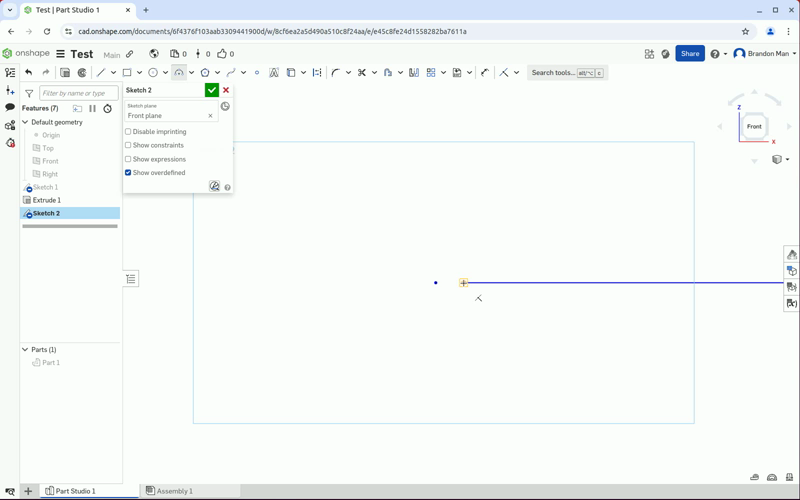
scroll(-6)
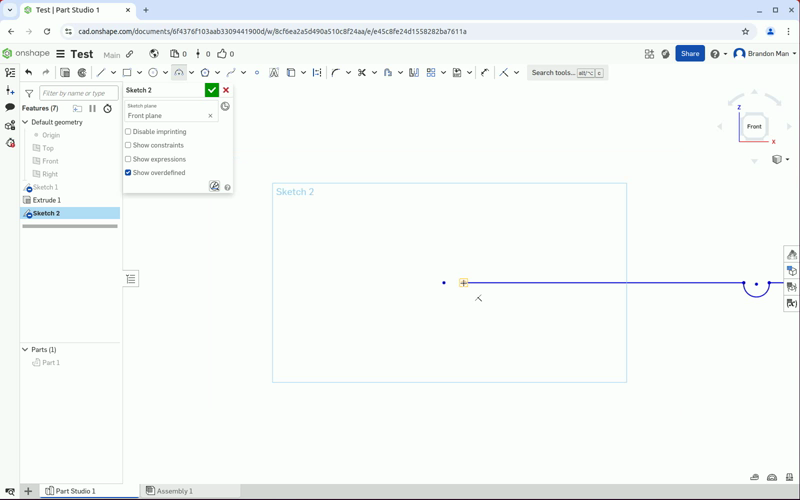
scroll(-6)
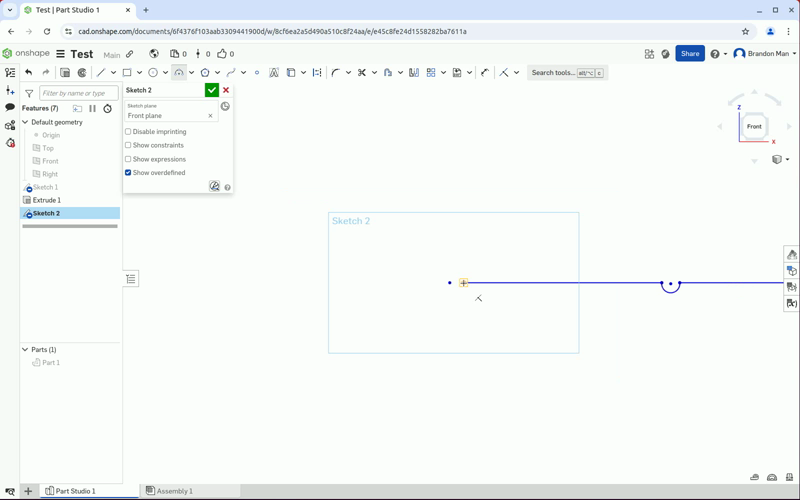
scroll(-6)
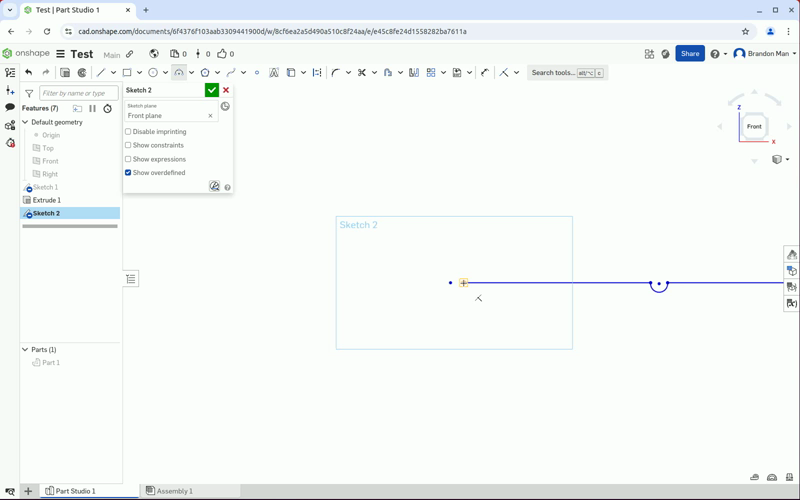
scroll(-6)
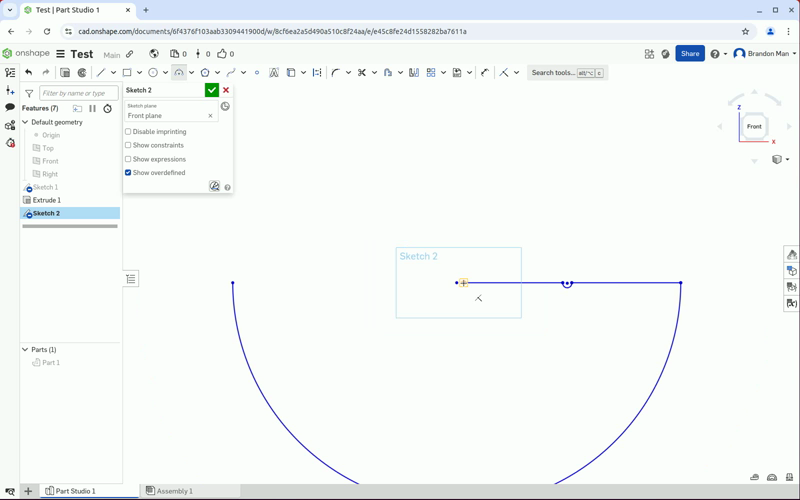
scroll(-6)
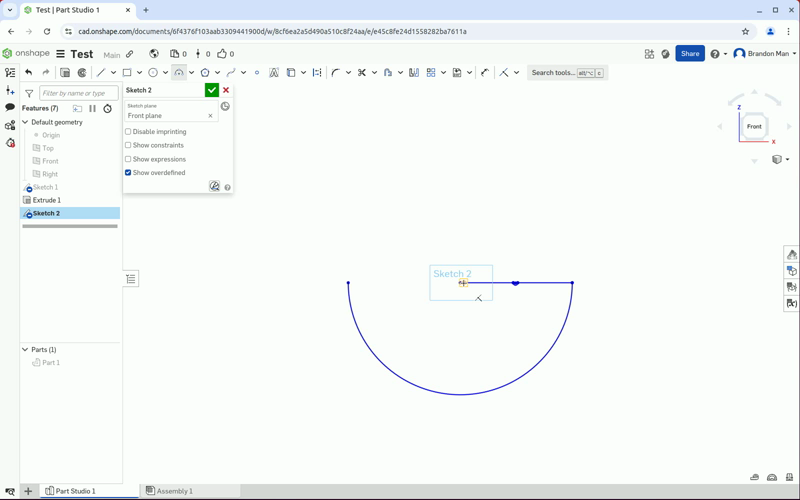
key_down(shift)
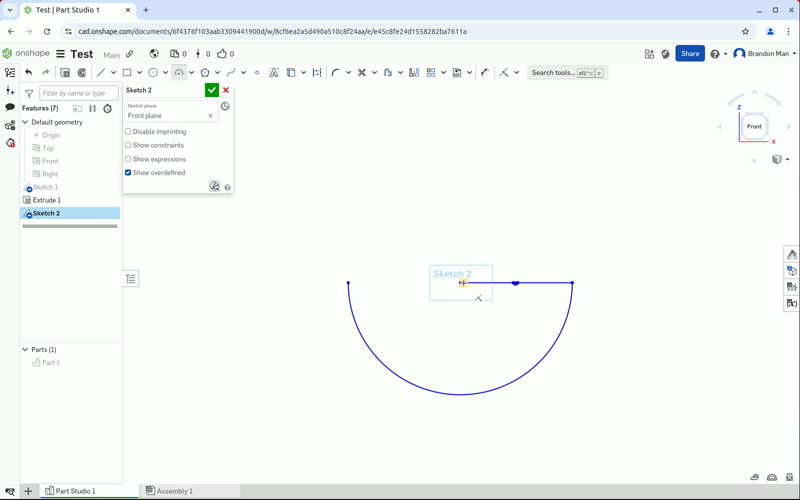
mouse_move(456, 282)
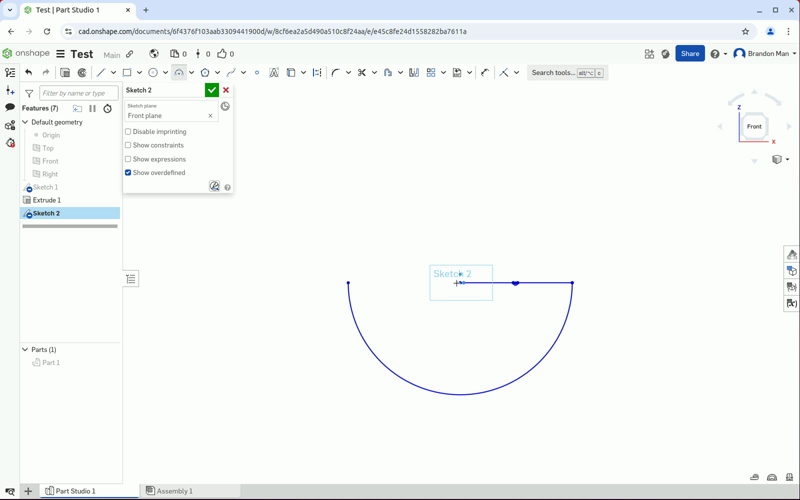
scroll(6)
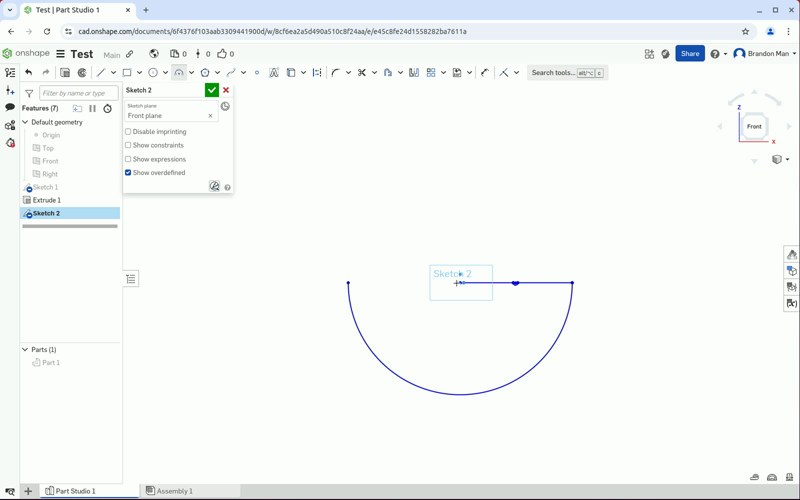
scroll(6)
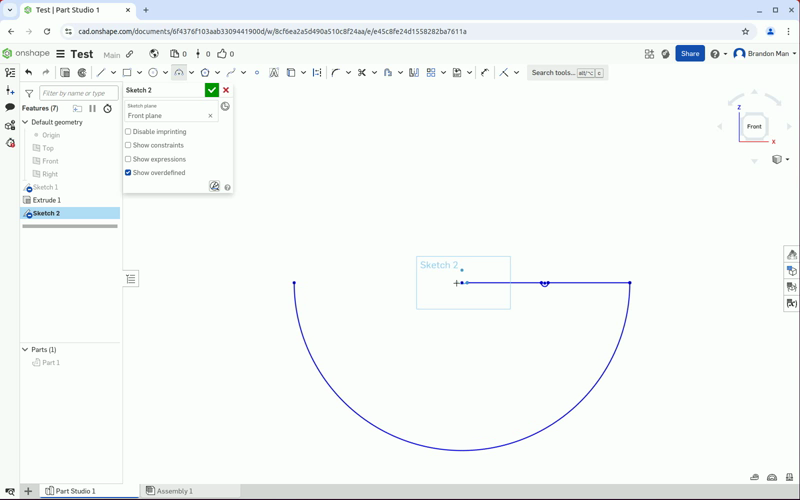
scroll(6)
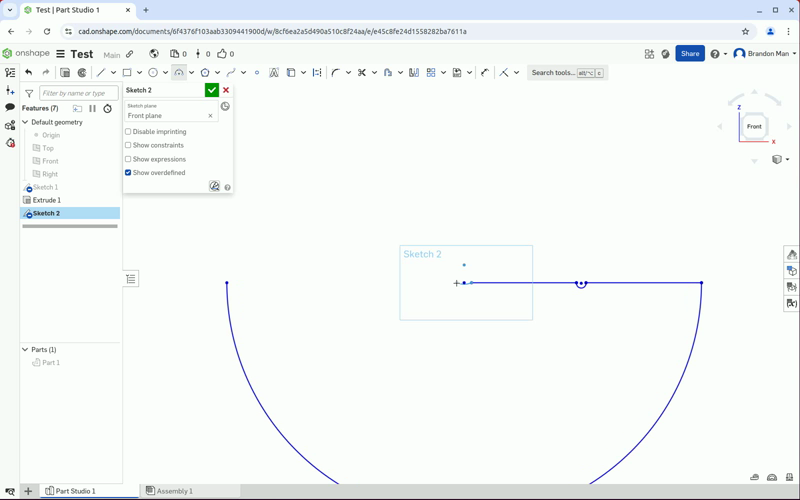
scroll(6)
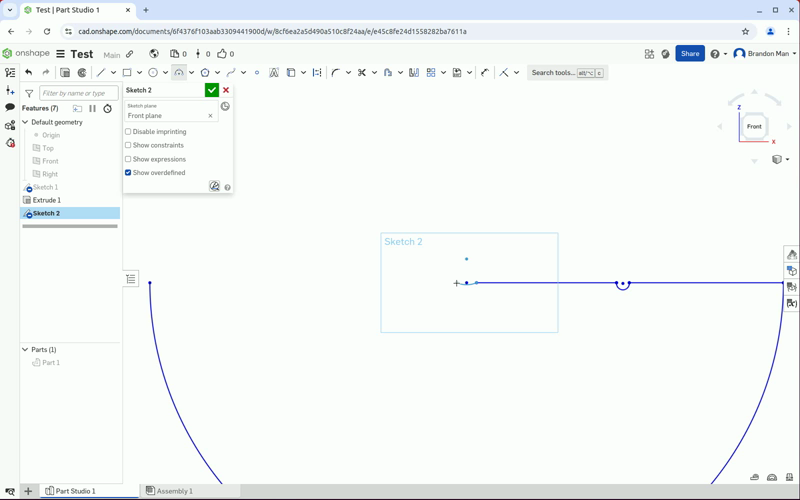
scroll(6)
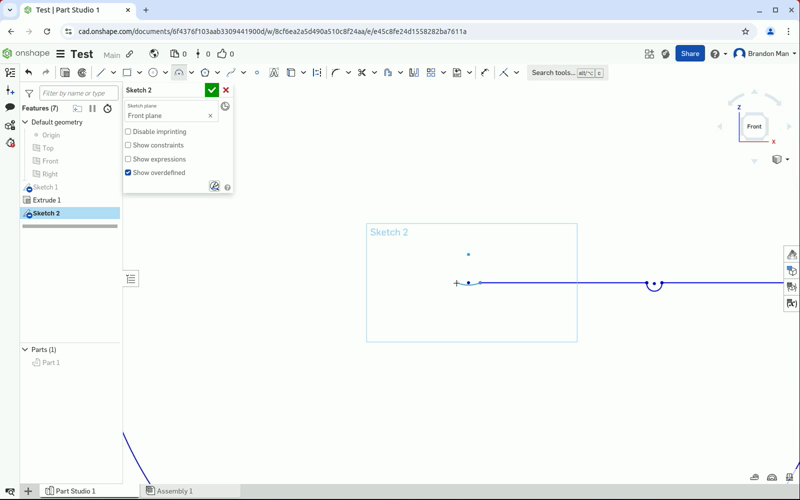
scroll(6)
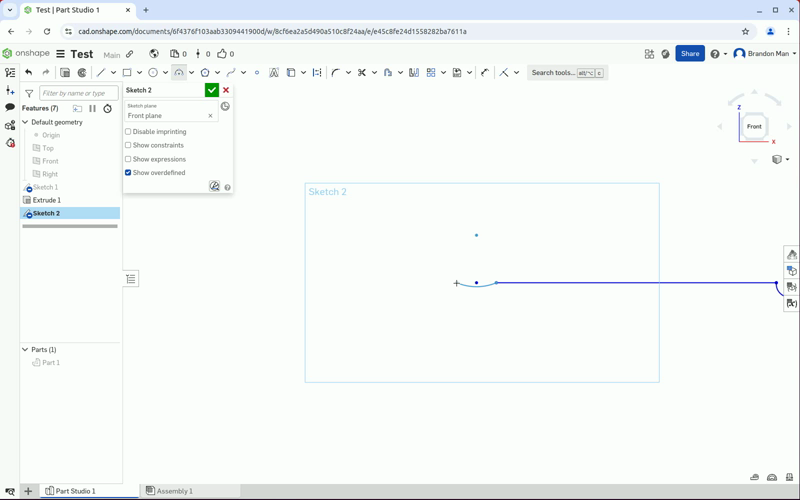
scroll(6)
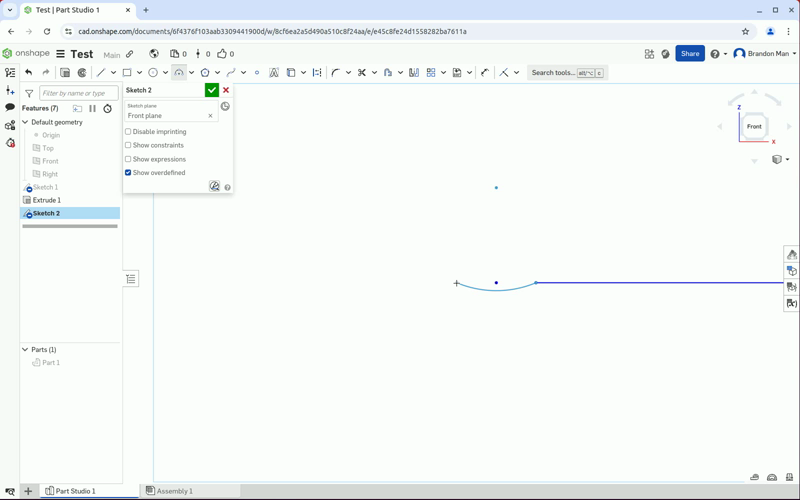
click(456, 282)
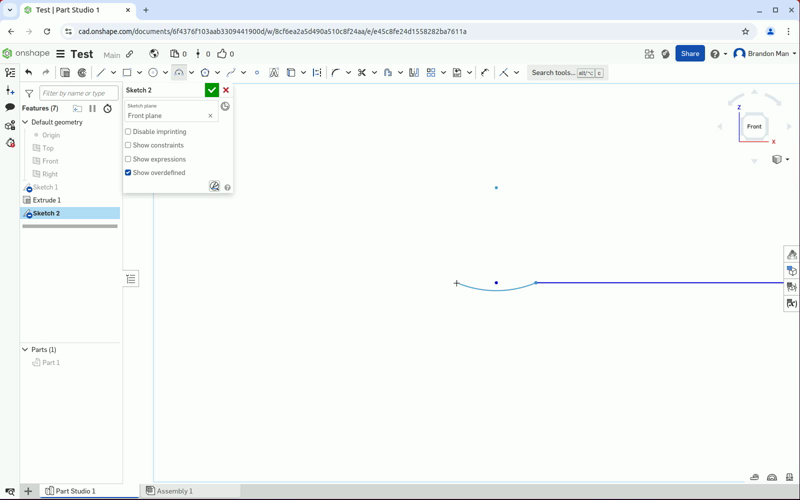
scroll(-6)
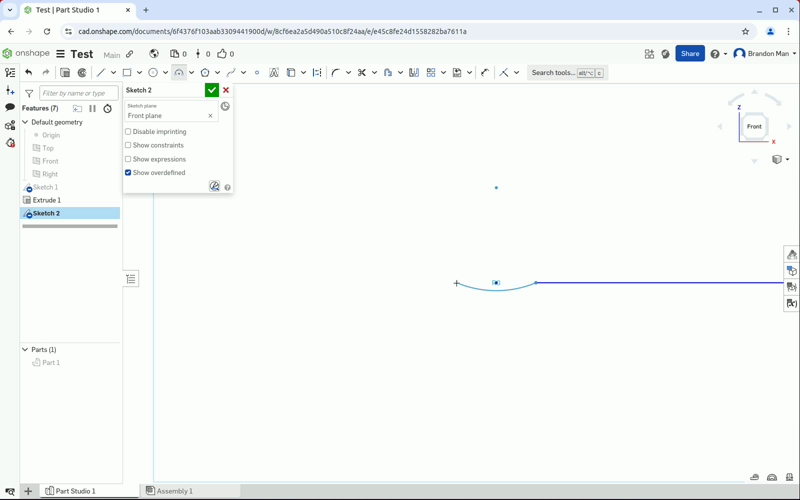
scroll(-6)
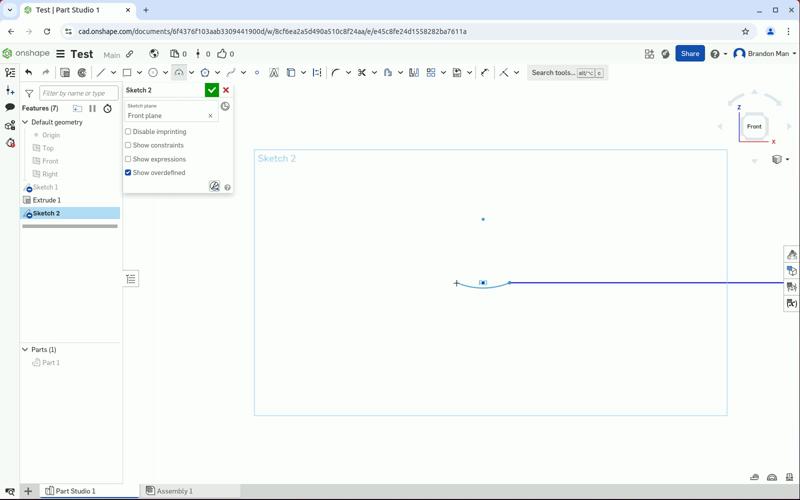
scroll(-6)
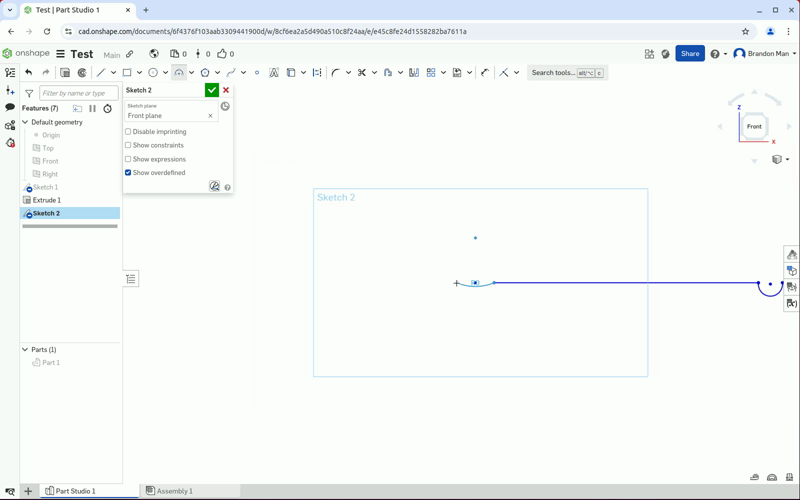
scroll(-6)
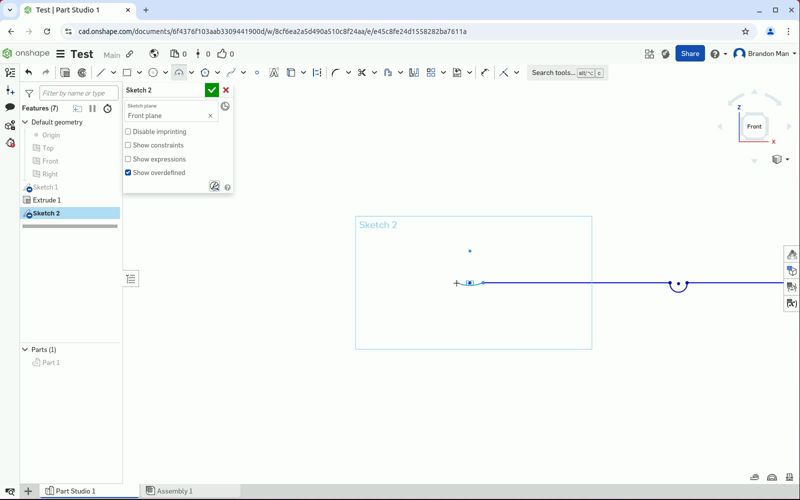
scroll(-6)
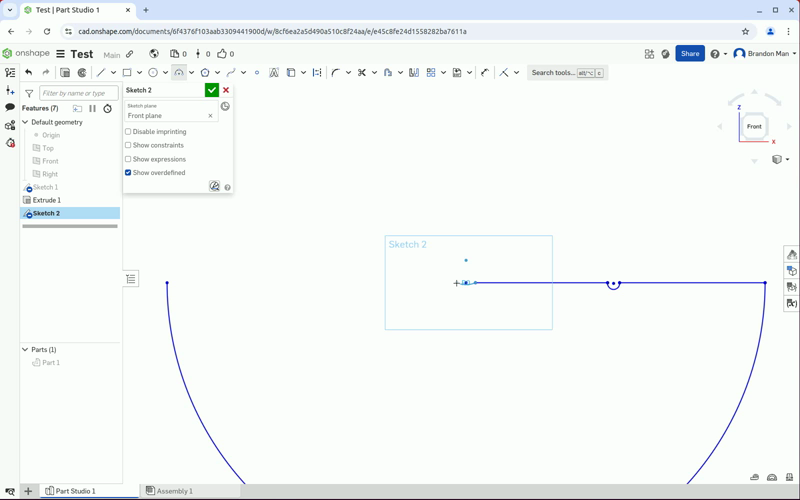
scroll(-6)
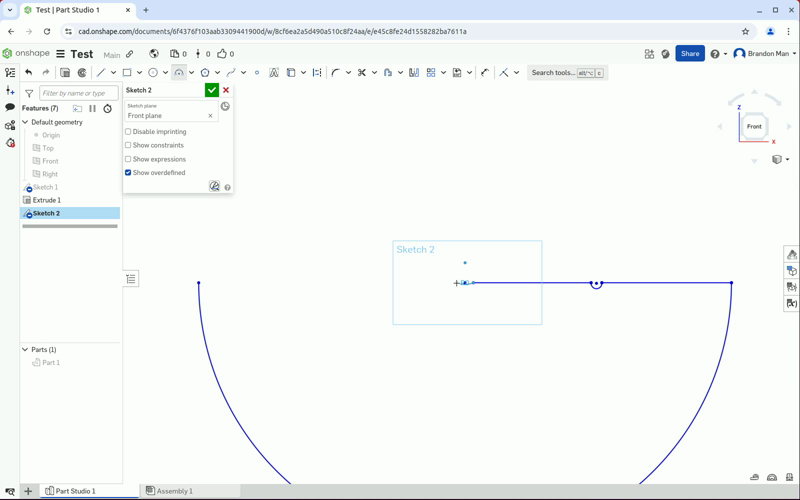
scroll(-6)
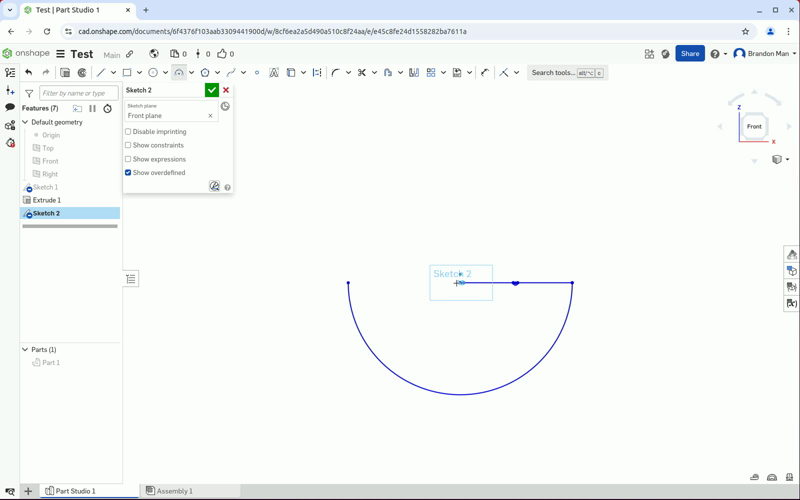
mouse_move(460, 286)
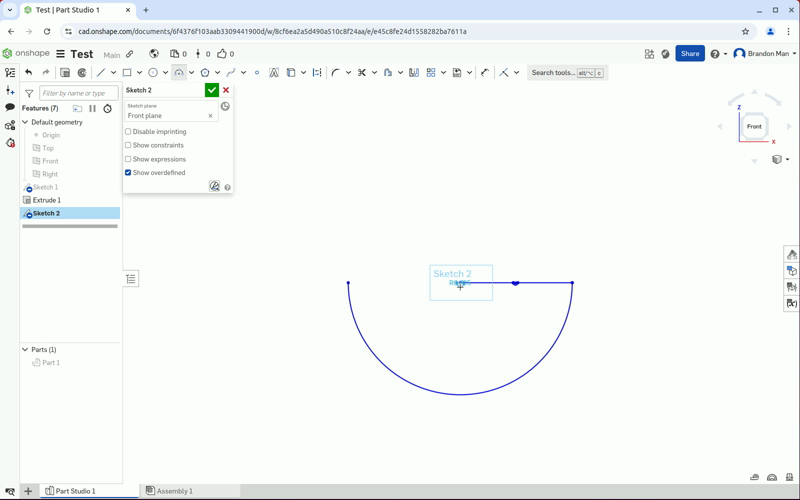
scroll(6)
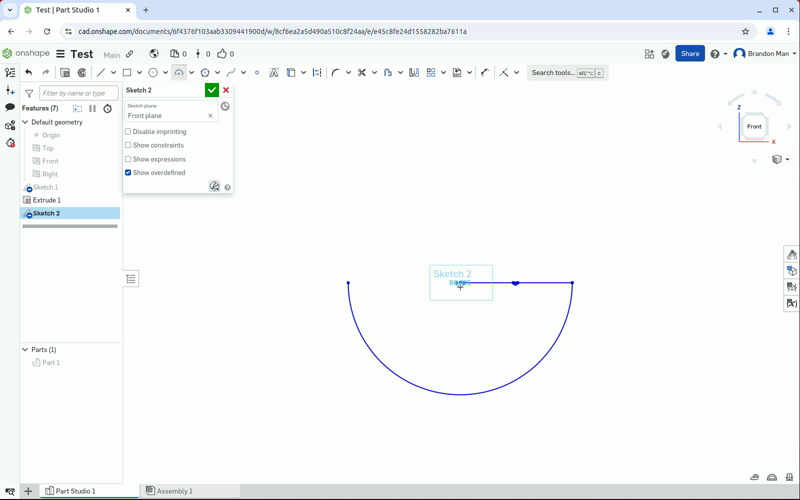
scroll(6)
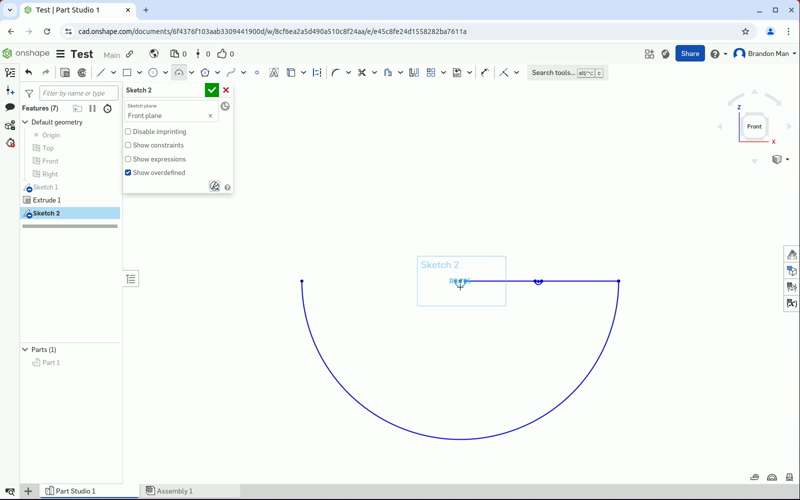
scroll(6)
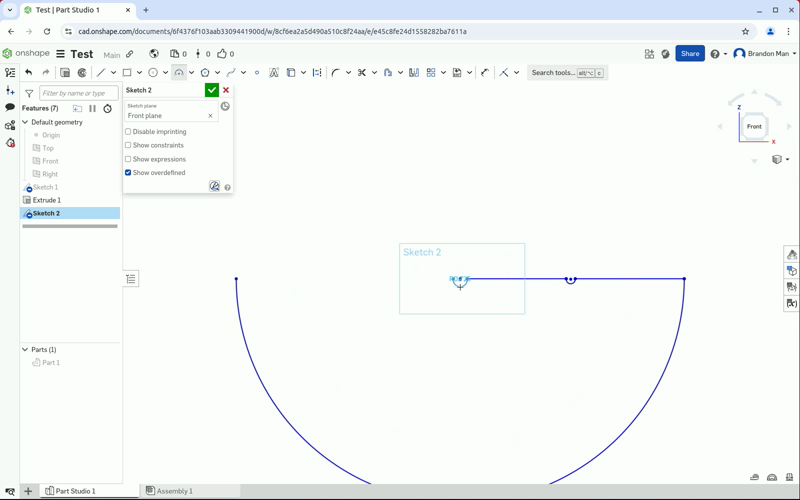
scroll(6)
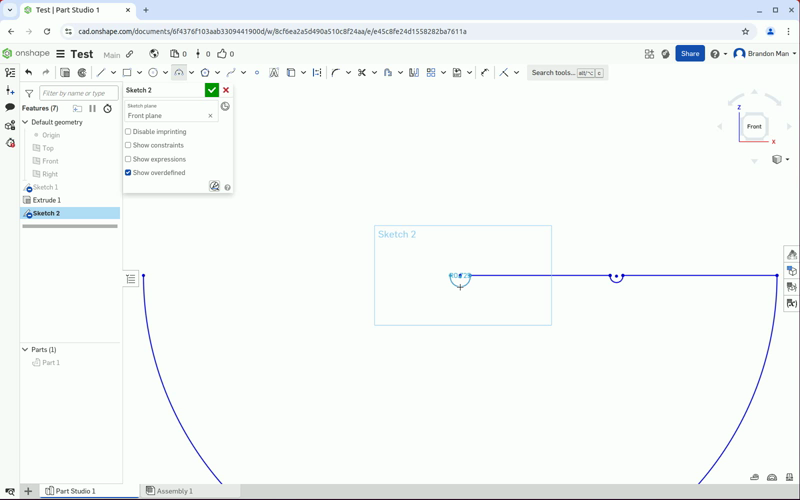
scroll(6)
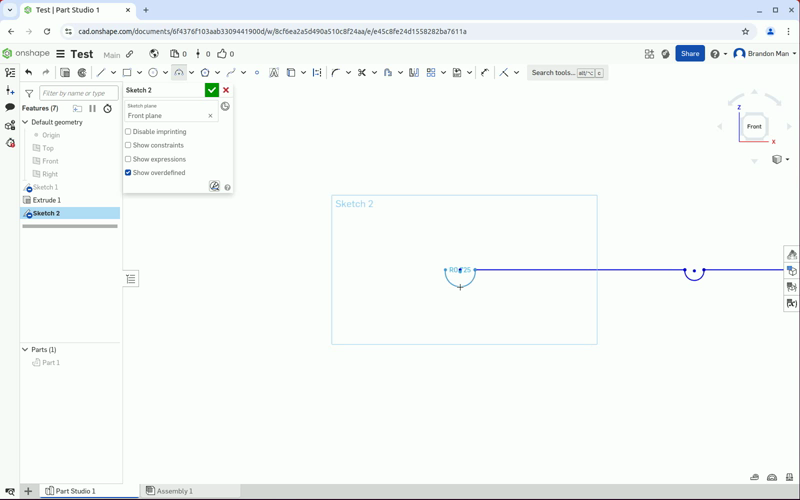
scroll(6)
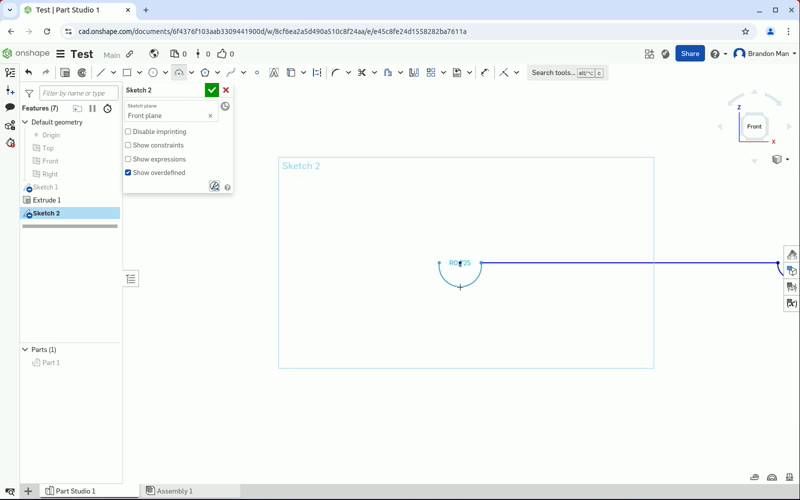
scroll(6)
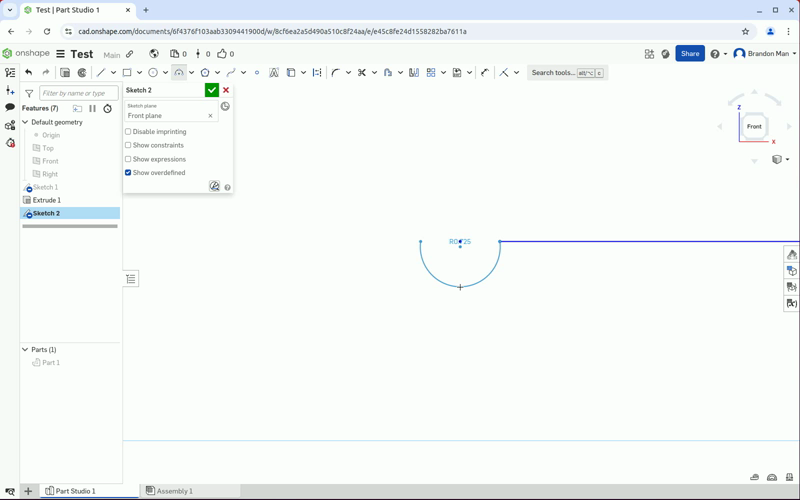
click(460, 286)
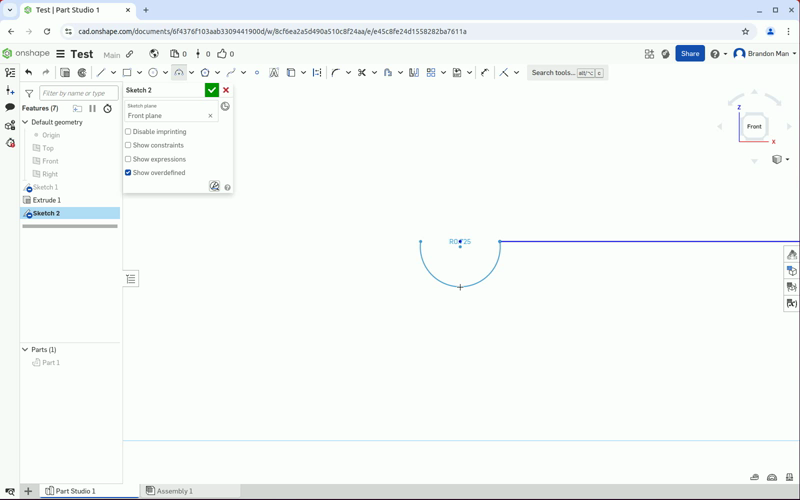
scroll(-6)
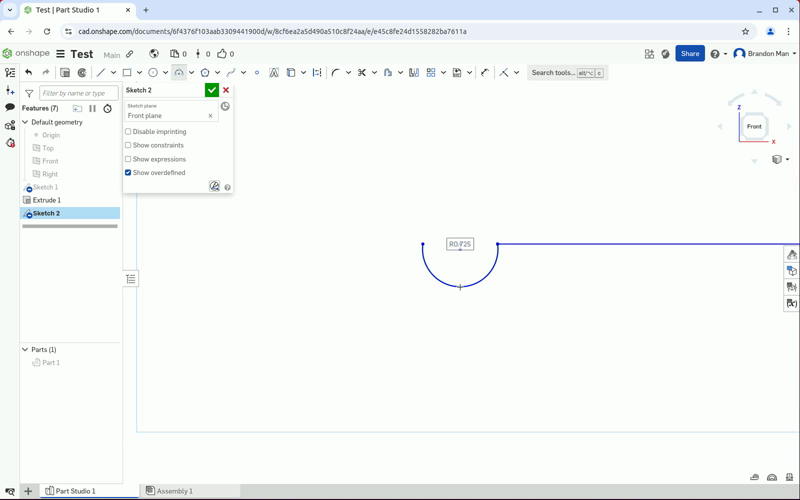
scroll(-6)
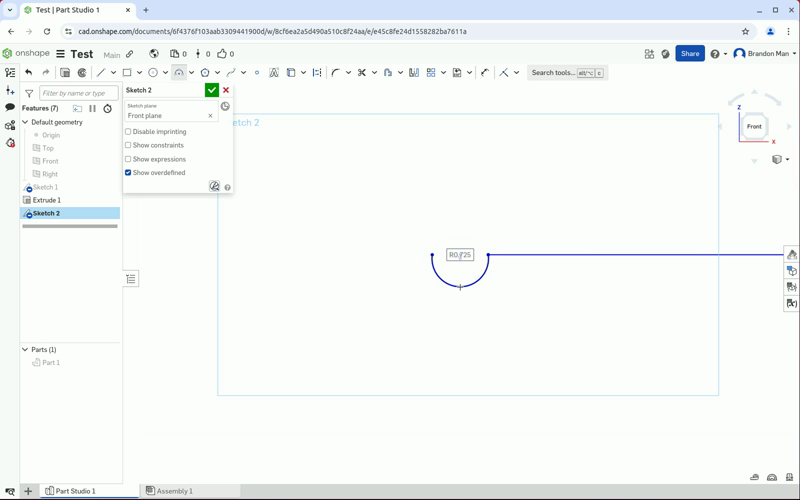
scroll(-6)
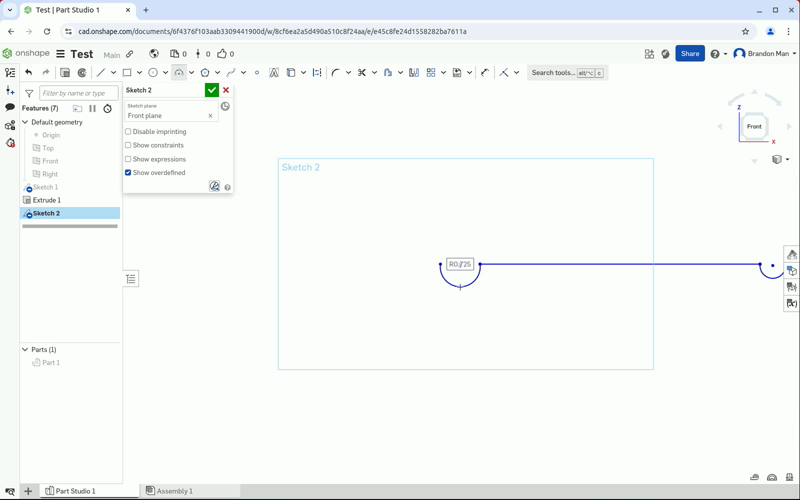
scroll(-6)
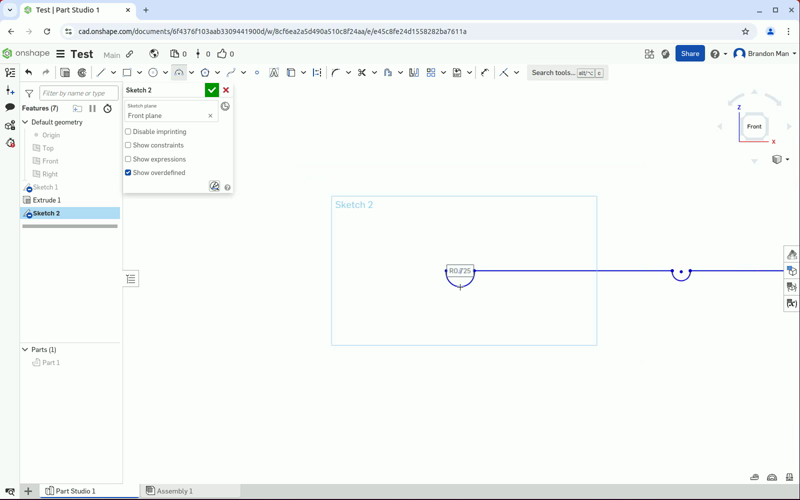
scroll(-6)
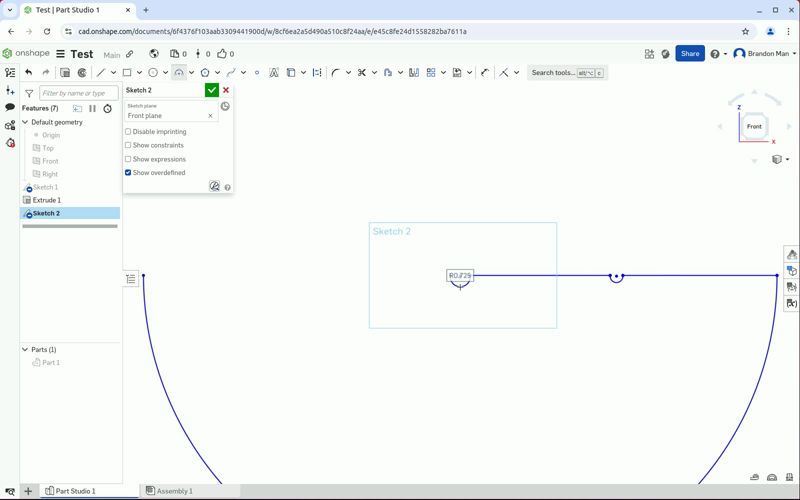
scroll(-6)
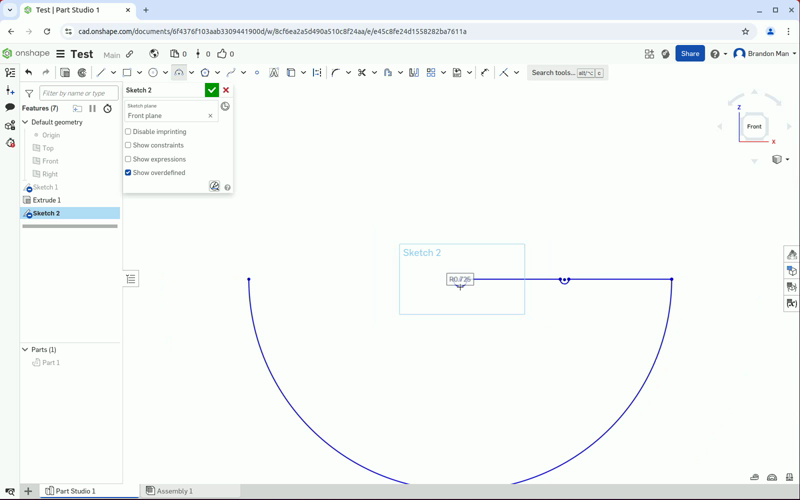
scroll(-6)
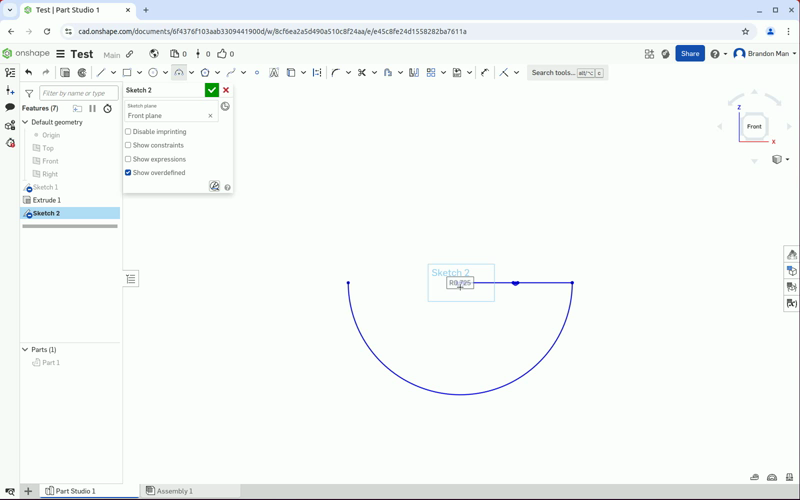
key_up(shift)
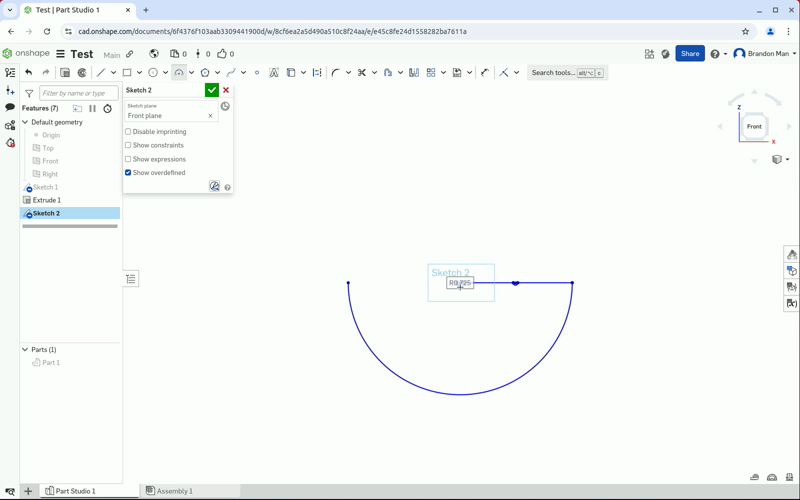
key(esc)
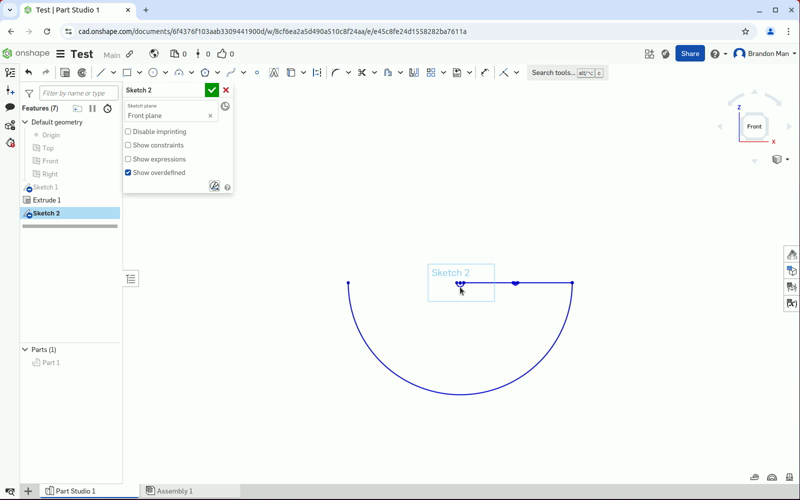
key(l)
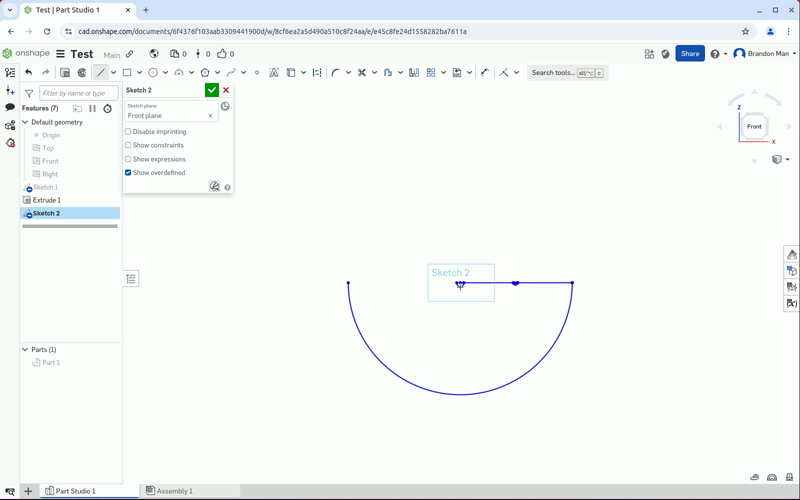
mouse_move(456, 282)
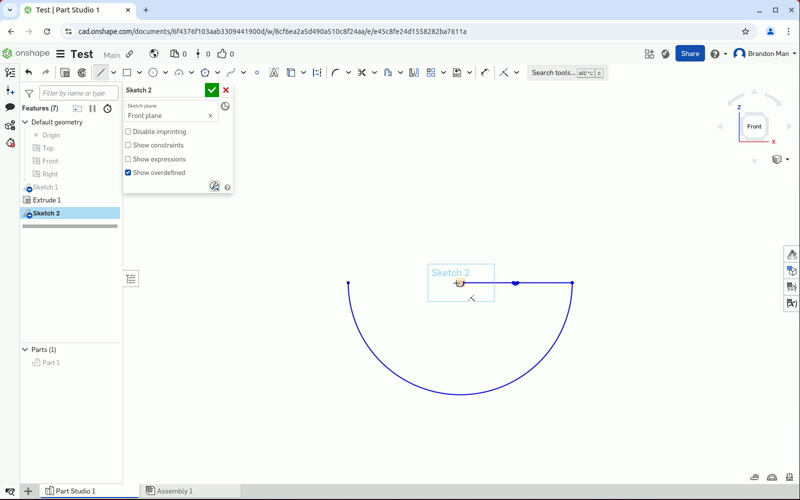
scroll(6)
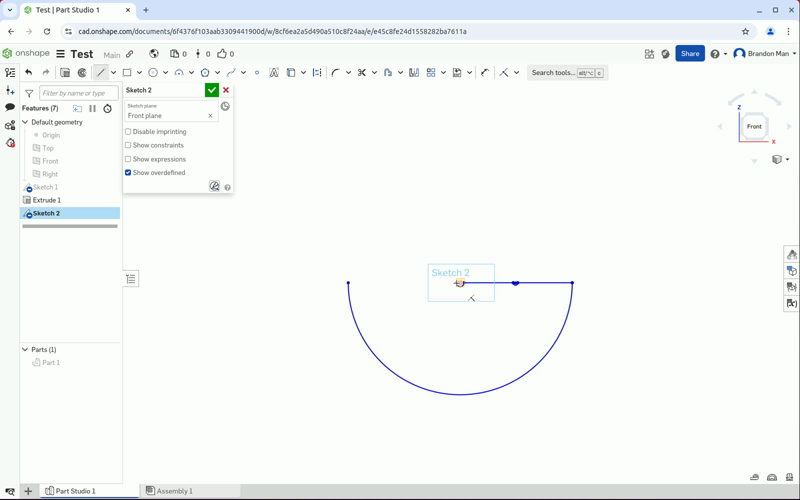
scroll(6)
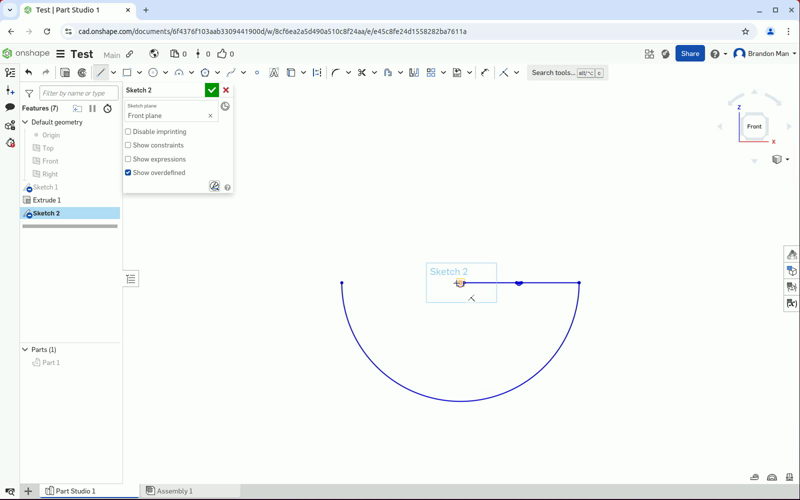
scroll(6)
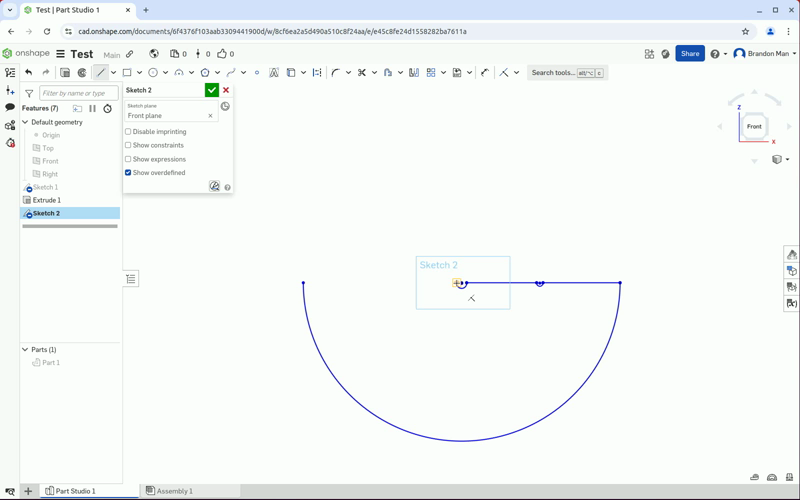
scroll(6)
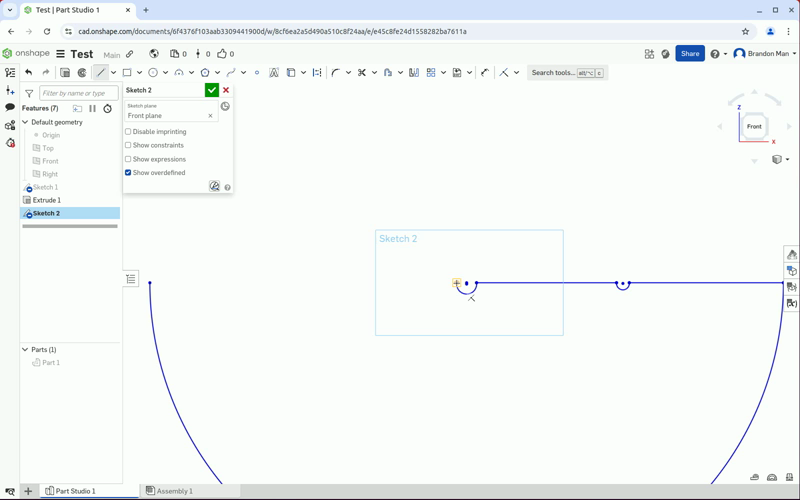
scroll(6)
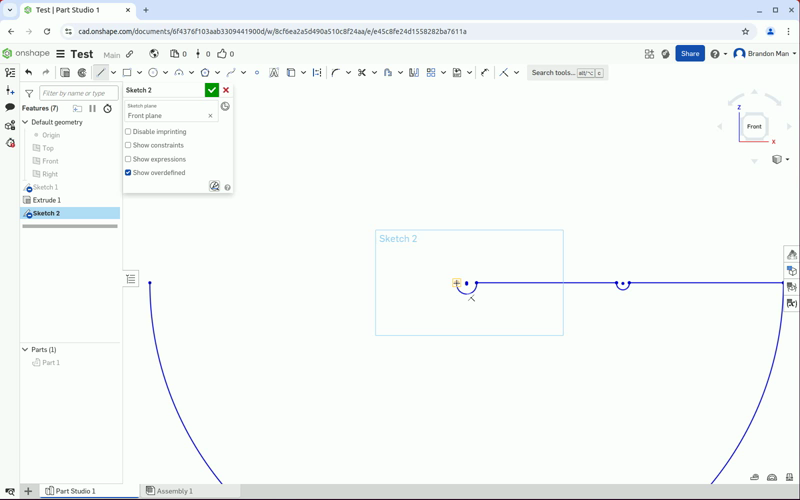
scroll(6)
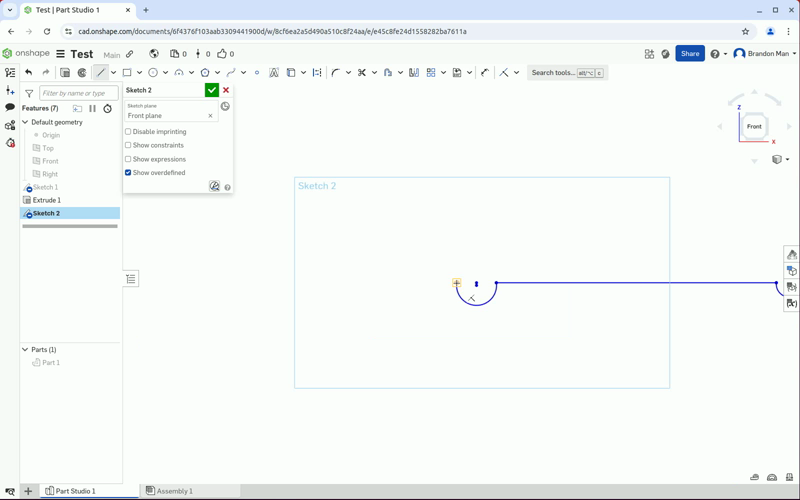
scroll(6)
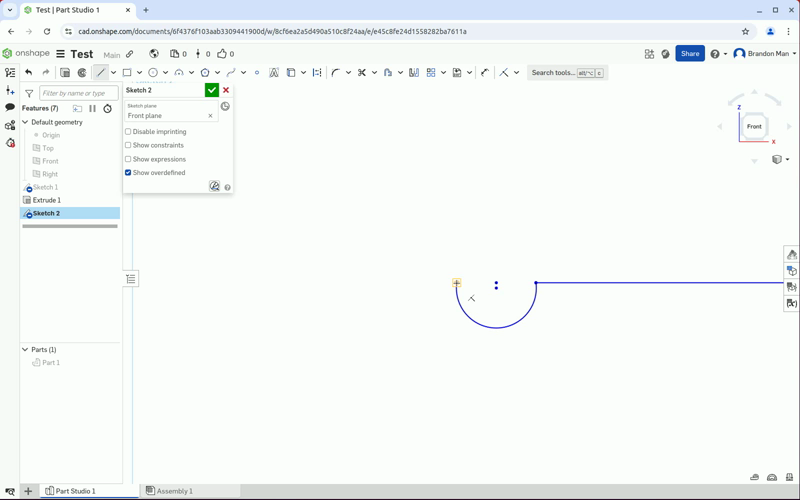
click(456, 282)
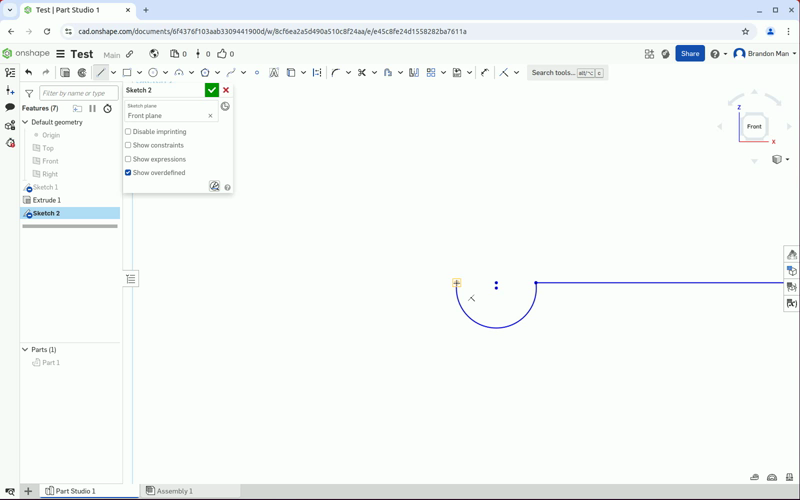
scroll(-6)
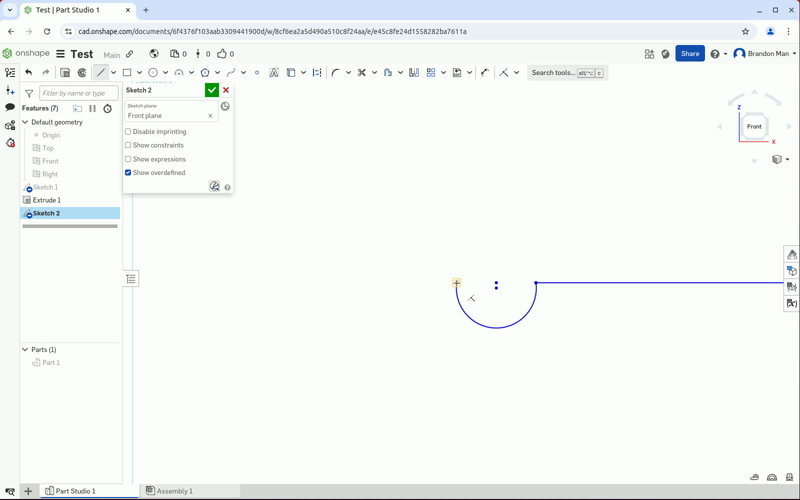
scroll(-6)
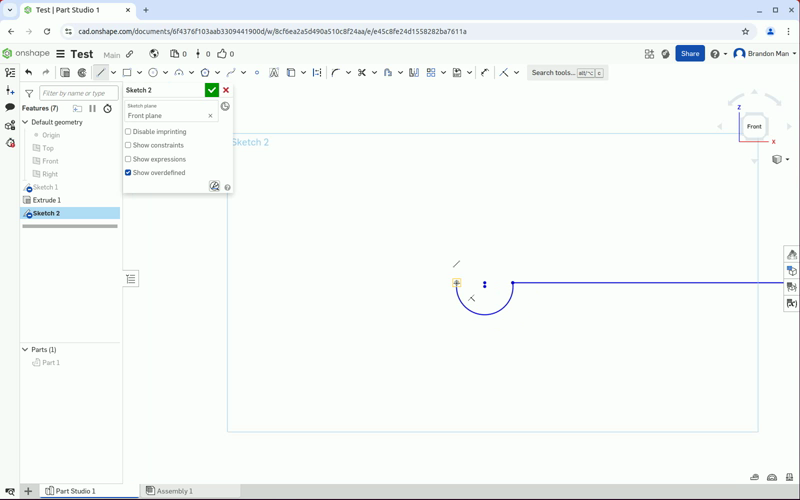
scroll(-6)
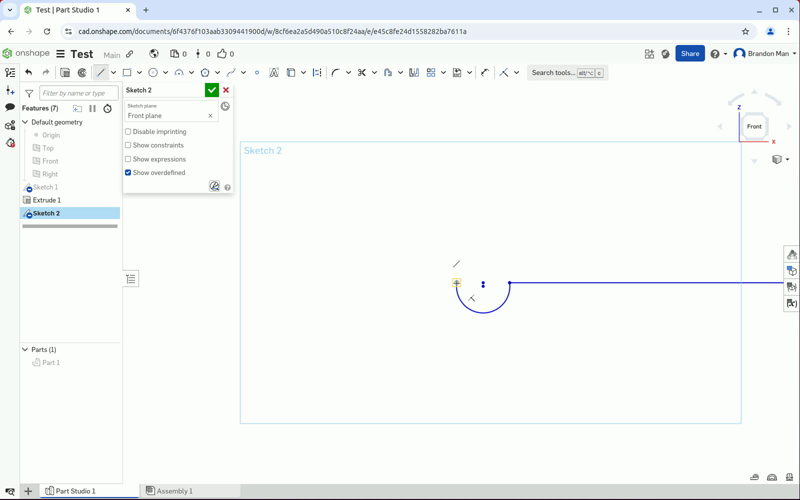
scroll(-6)
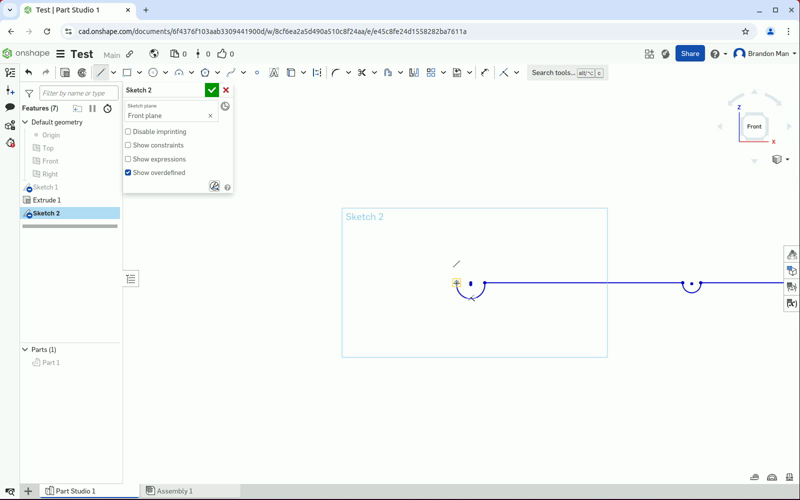
scroll(-6)
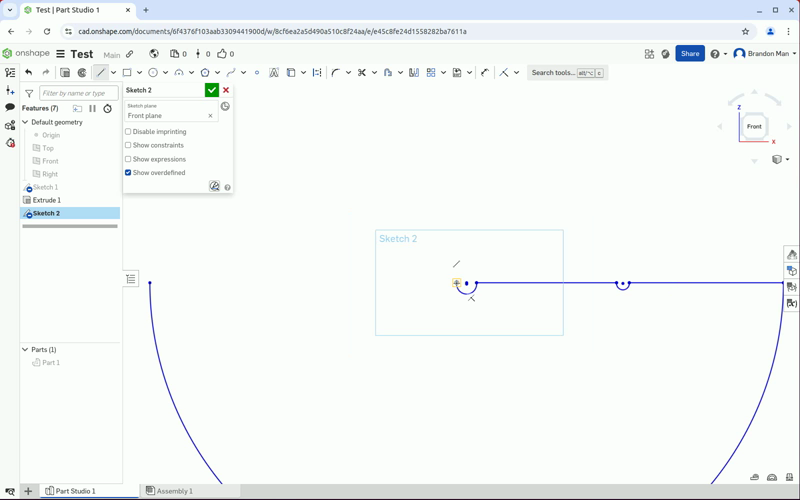
scroll(-6)
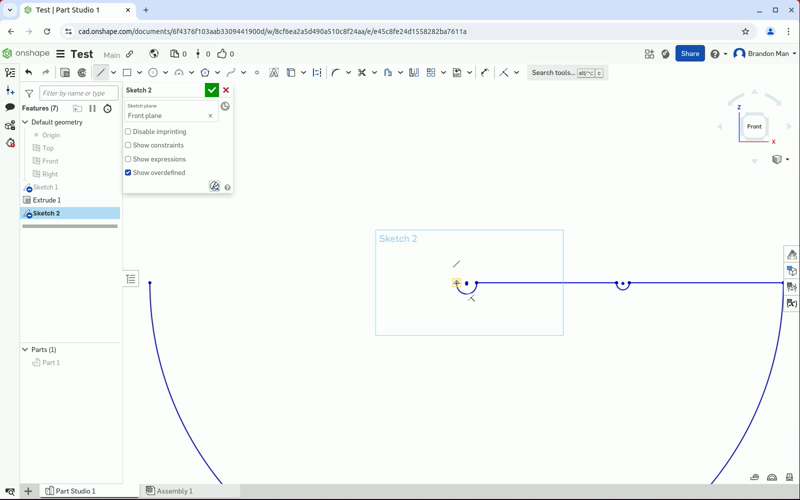
scroll(-6)
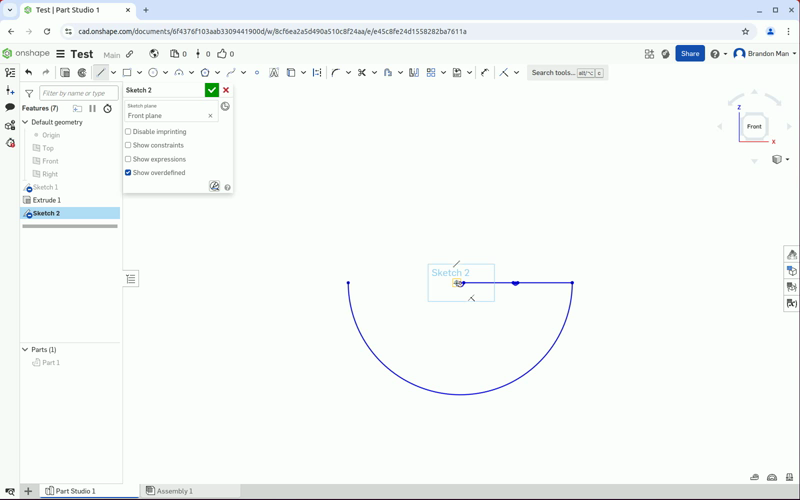
key_down(shift)
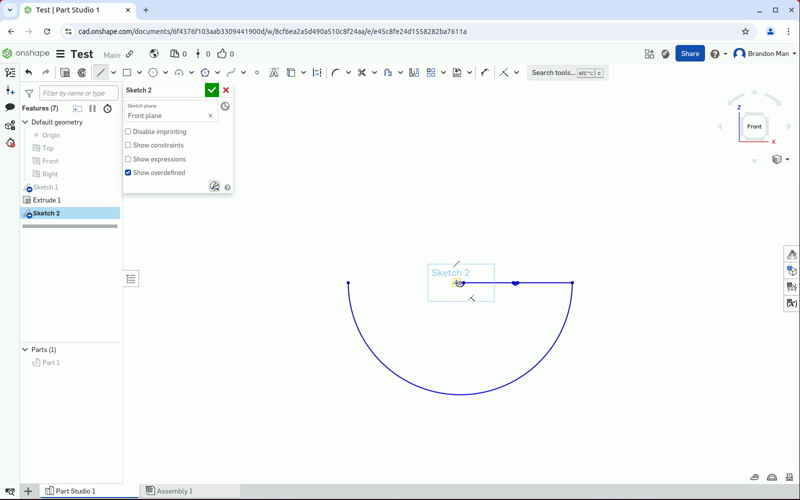
mouse_move(486, 282)
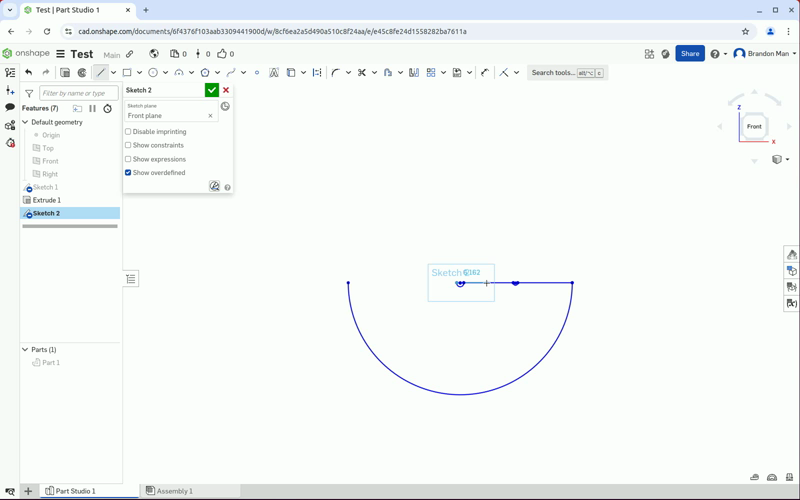
mouse_move(407, 282)
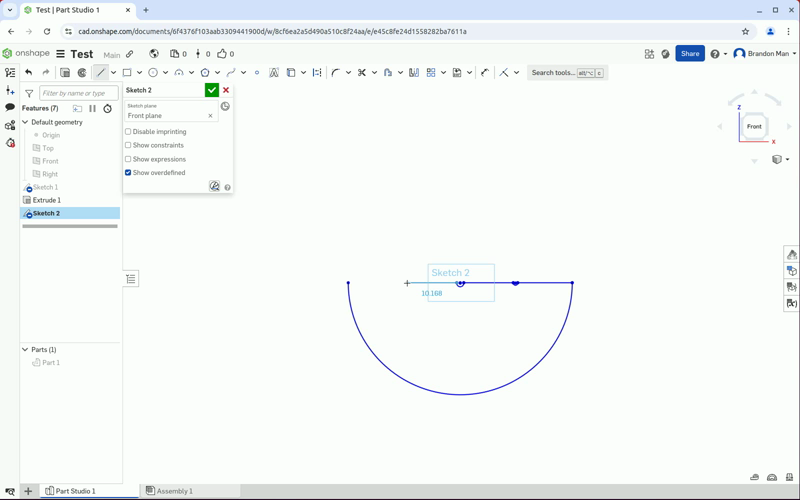
click(407, 282)
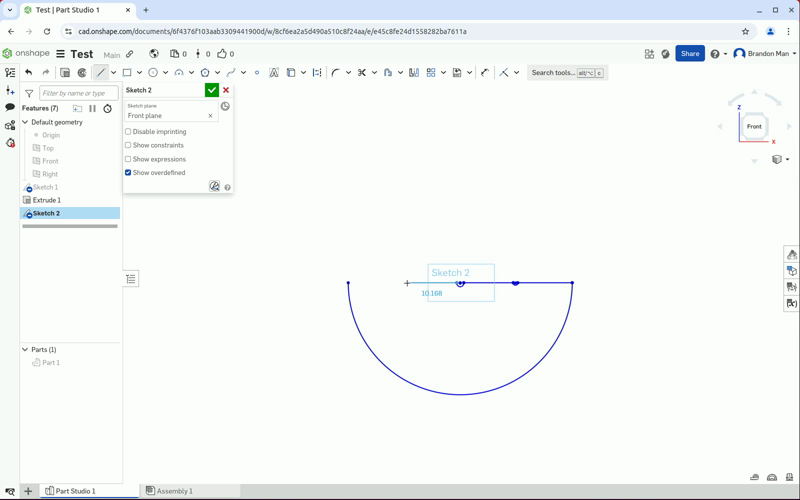
key_up(shift)
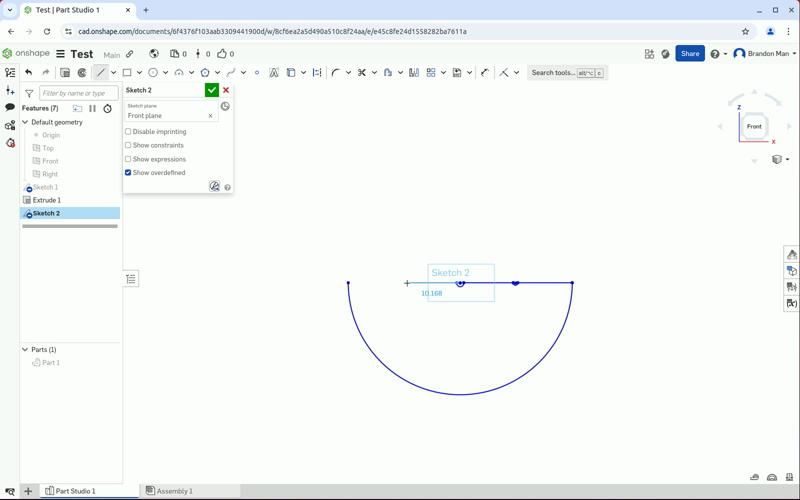
key(esc)
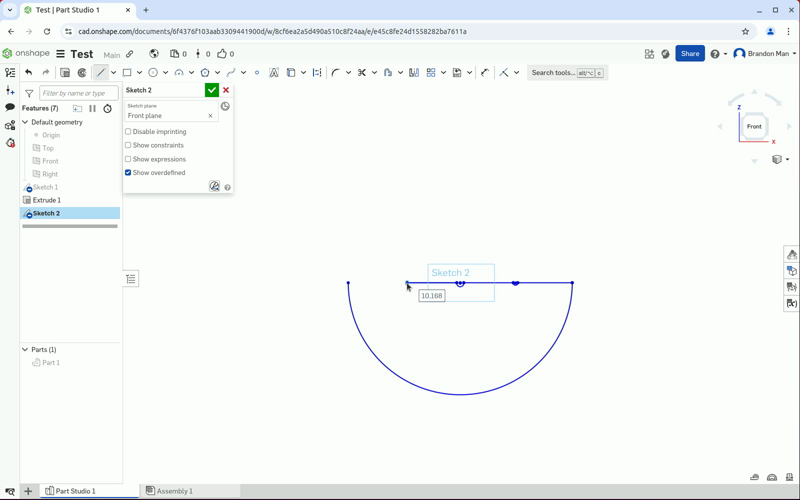
key(a)
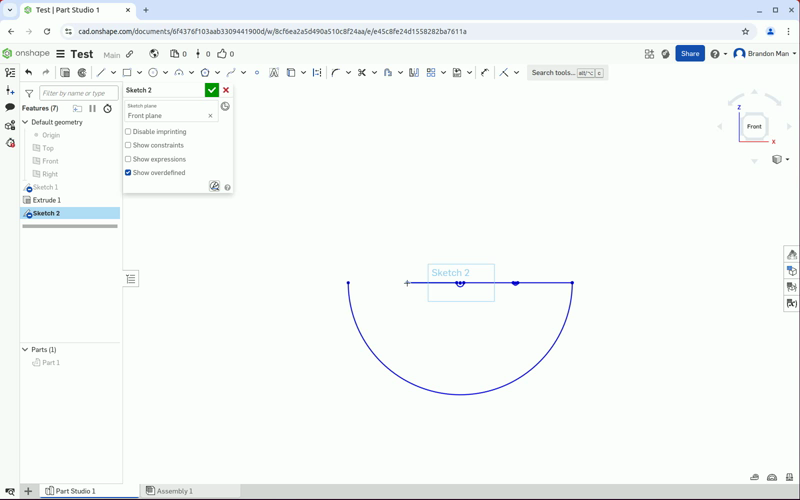
mouse_move(407, 282)
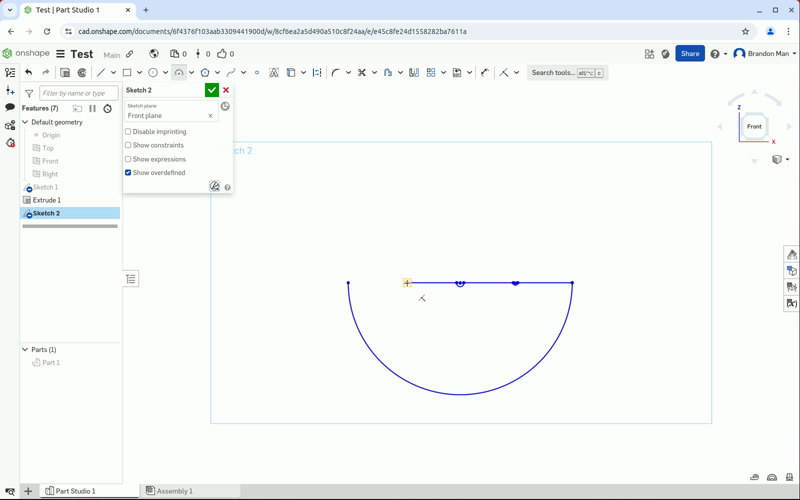
click(407, 282)
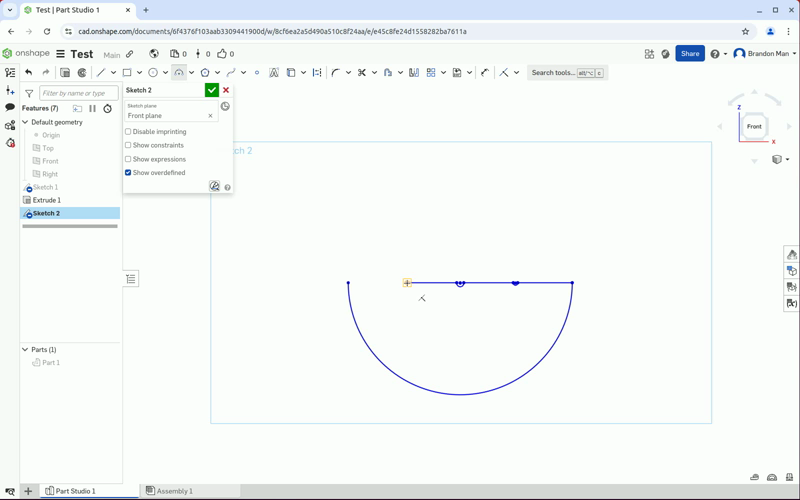
key_down(shift)
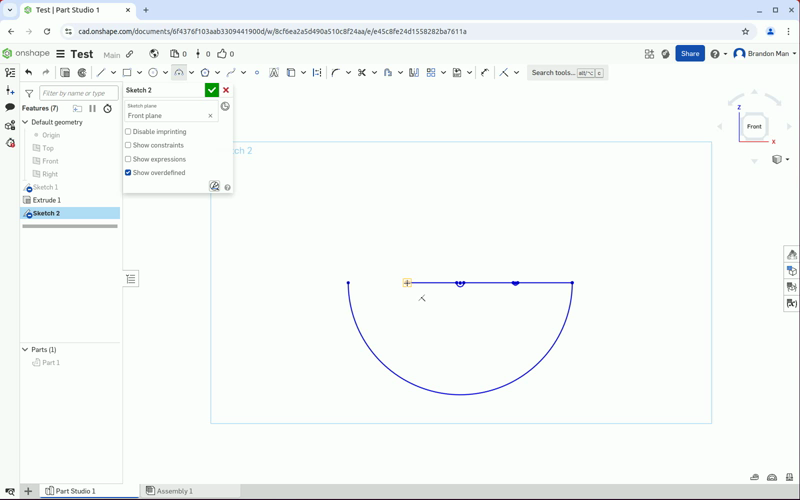
mouse_move(402, 282)
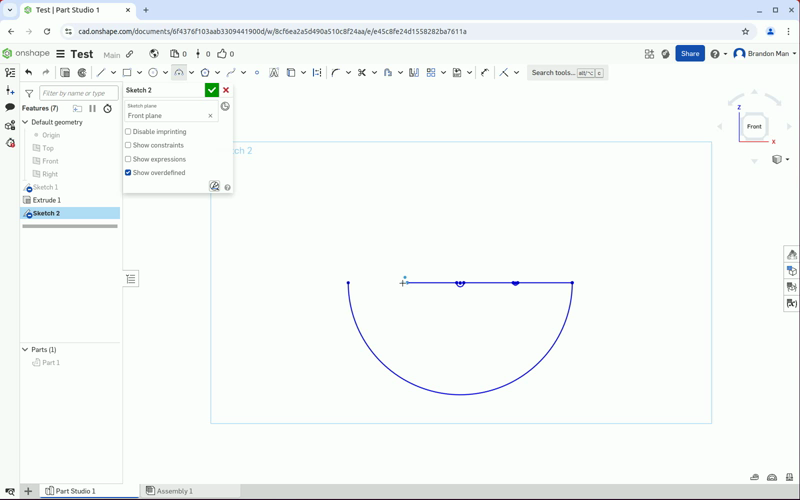
scroll(6)
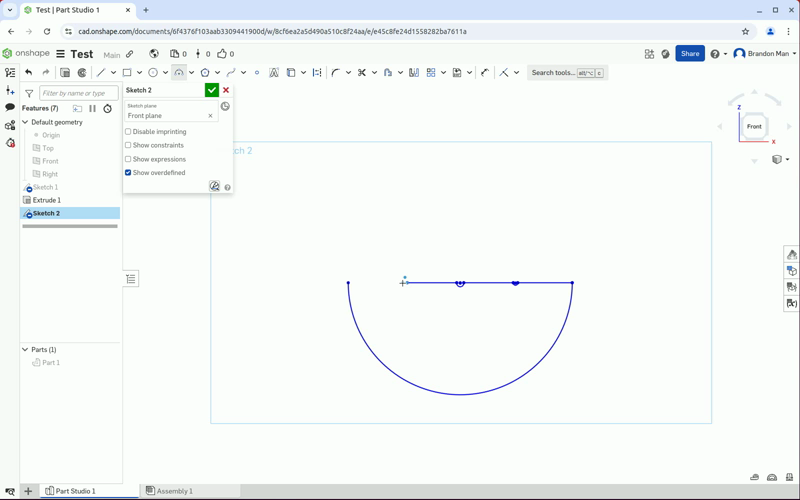
scroll(6)
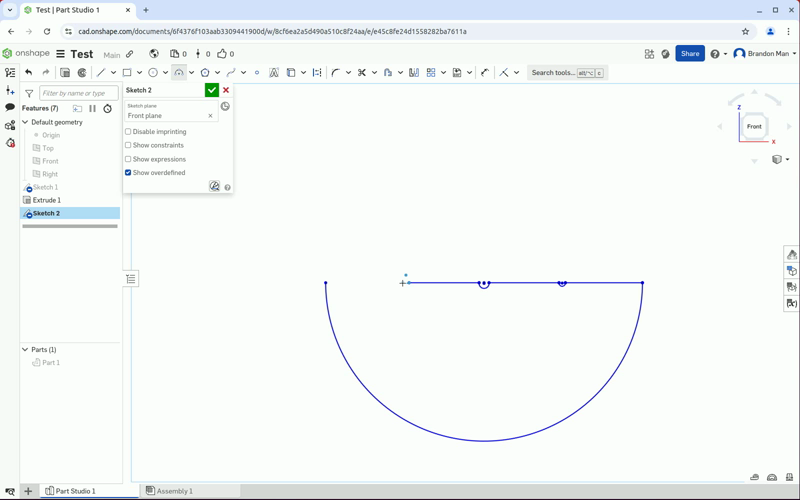
scroll(6)
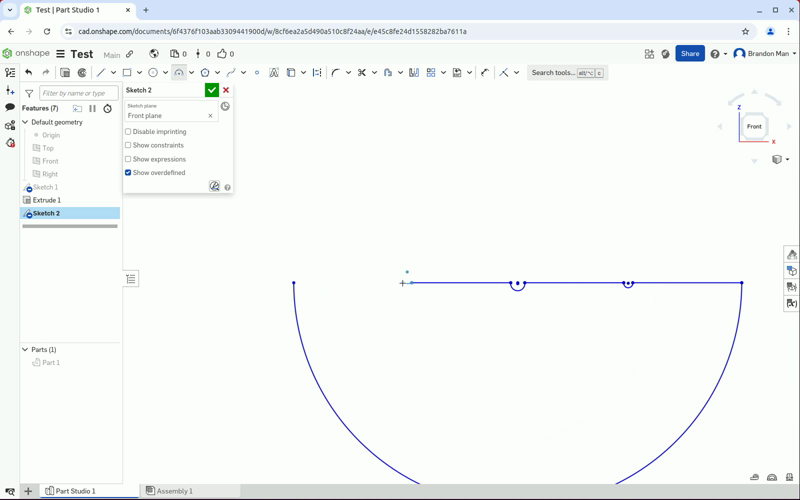
scroll(6)
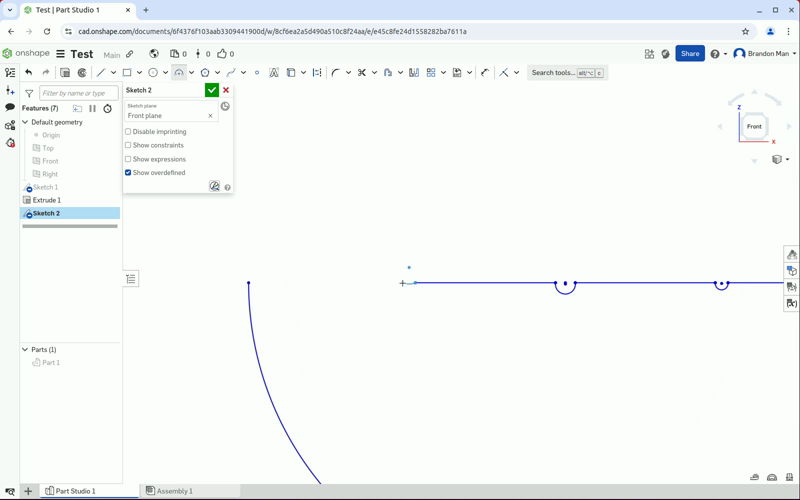
scroll(6)
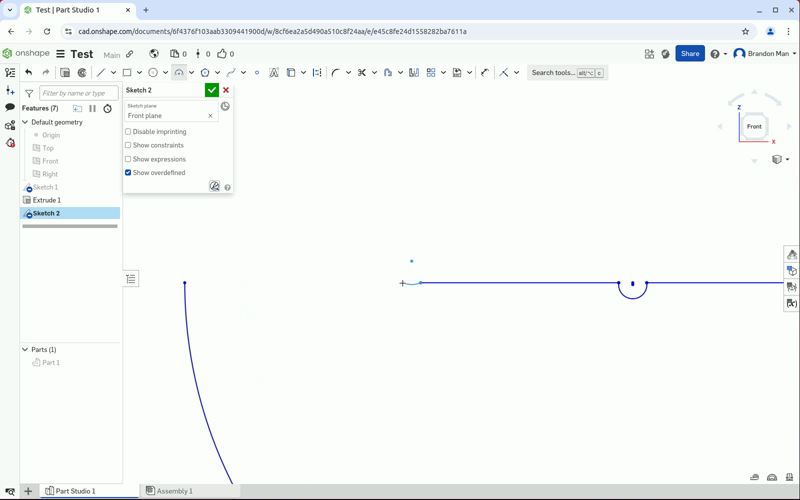
scroll(6)
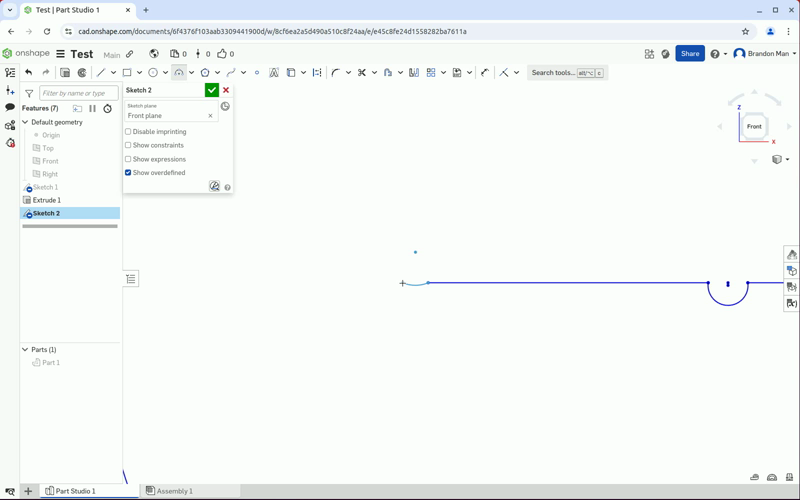
scroll(6)
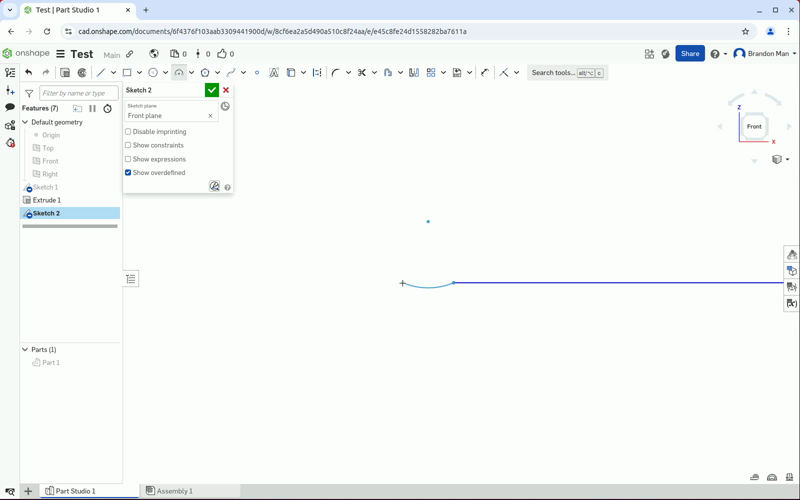
click(402, 282)
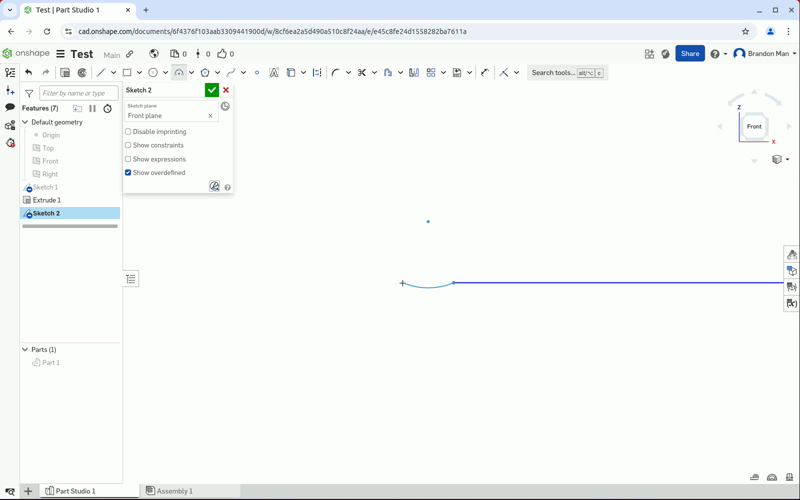
scroll(-6)
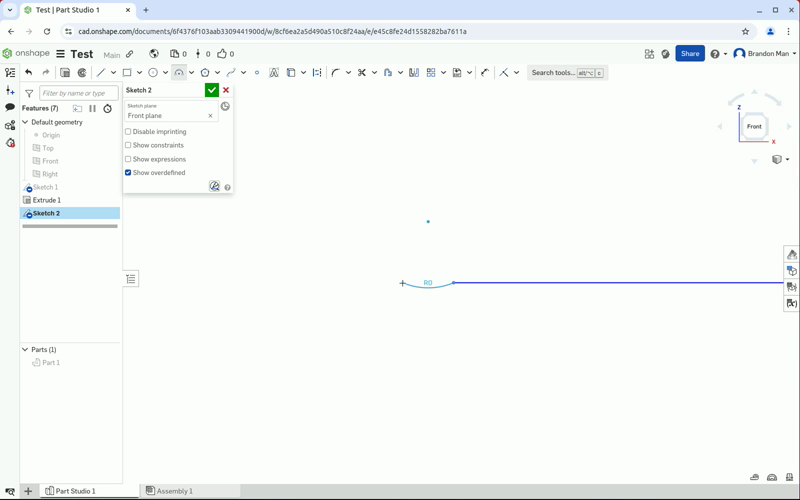
scroll(-6)
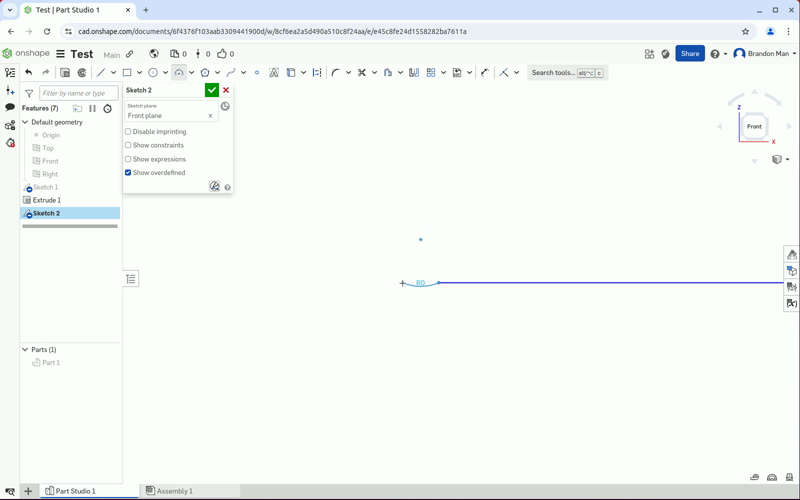
scroll(-6)
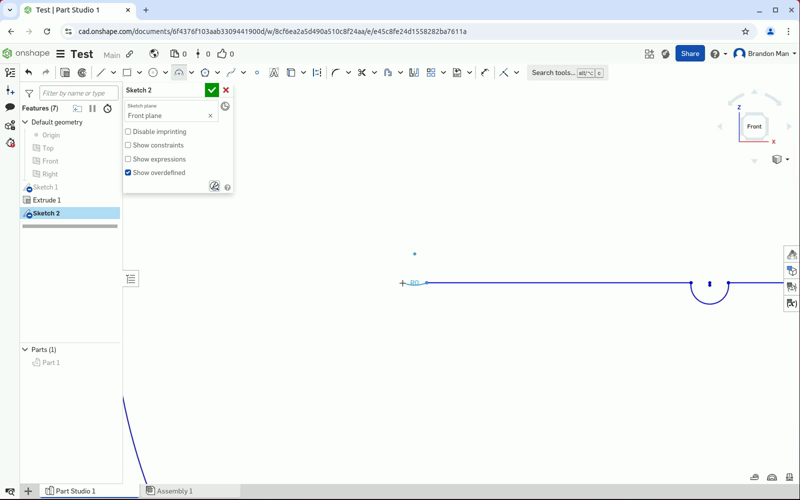
scroll(-6)
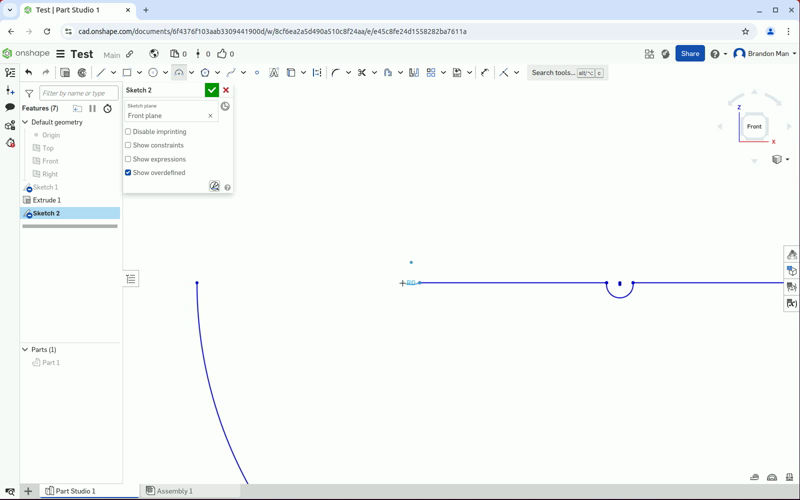
scroll(-6)
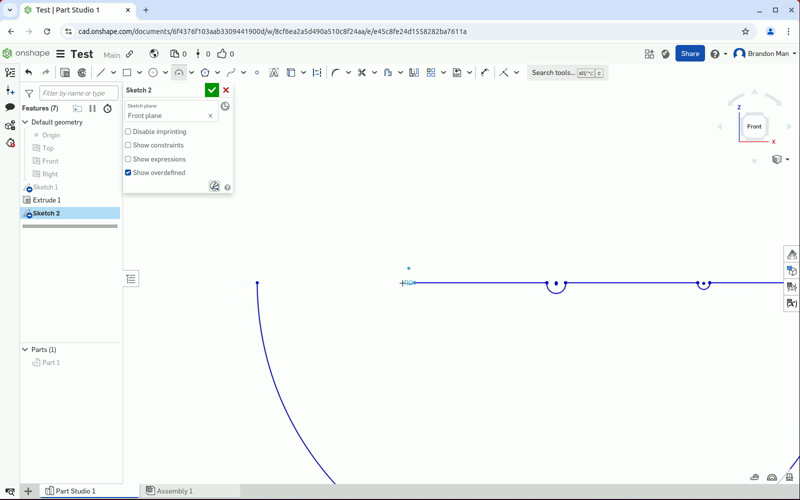
scroll(-6)
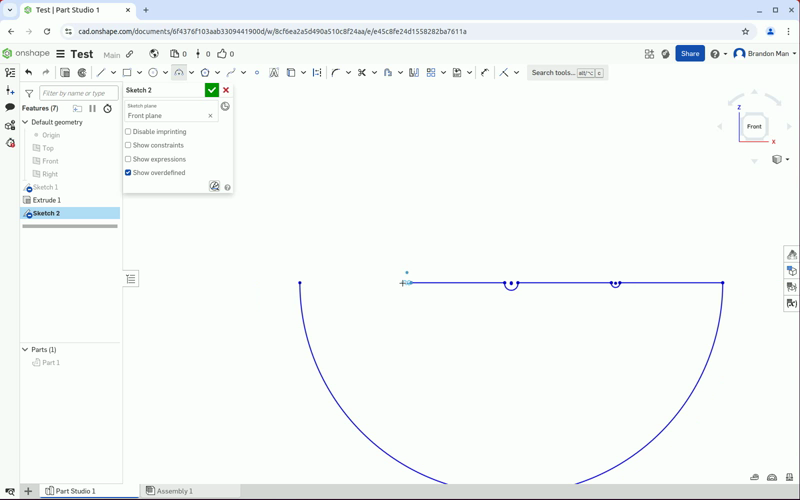
scroll(-6)
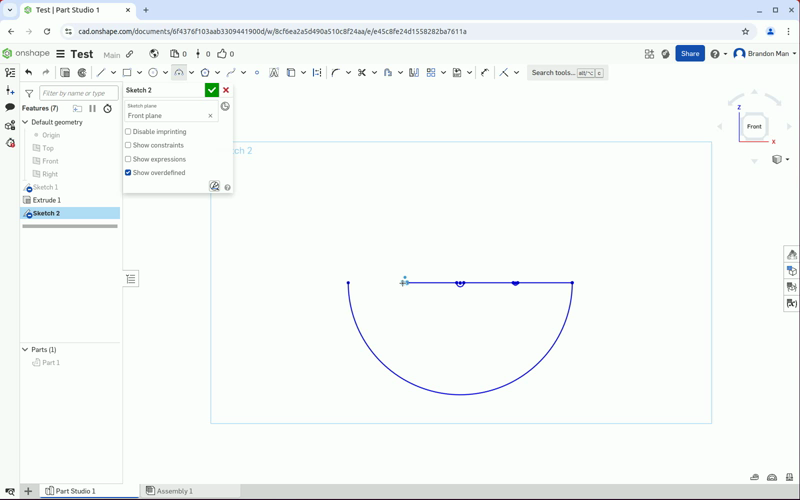
mouse_move(404, 285)
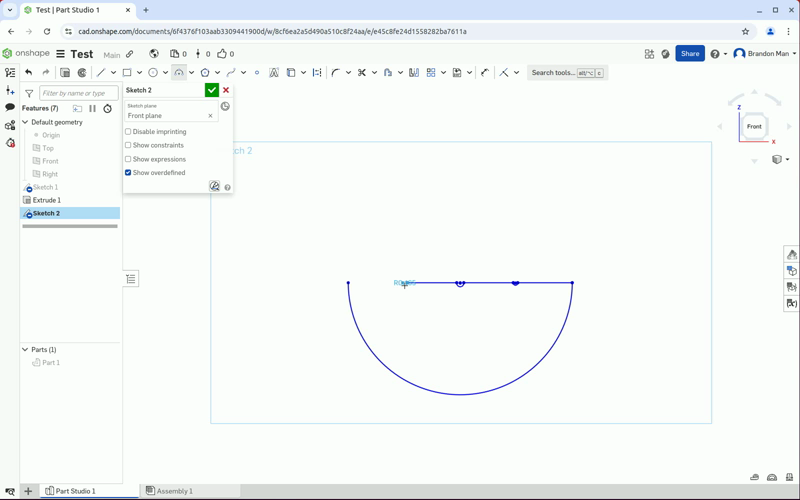
scroll(6)
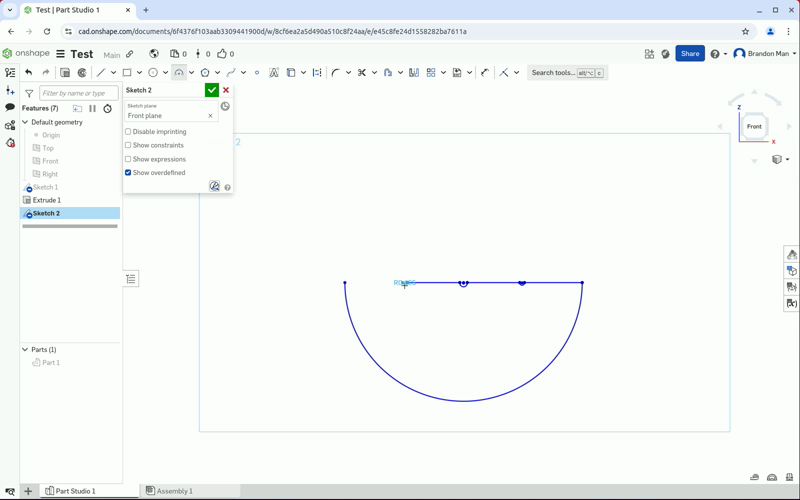
scroll(6)
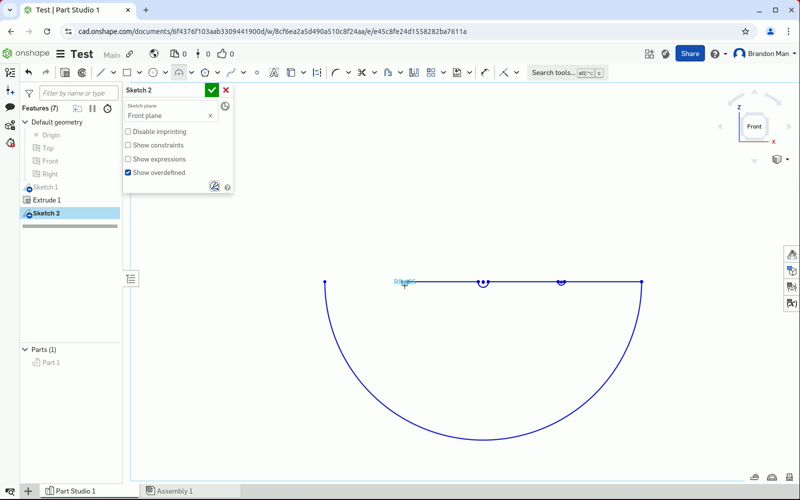
scroll(6)
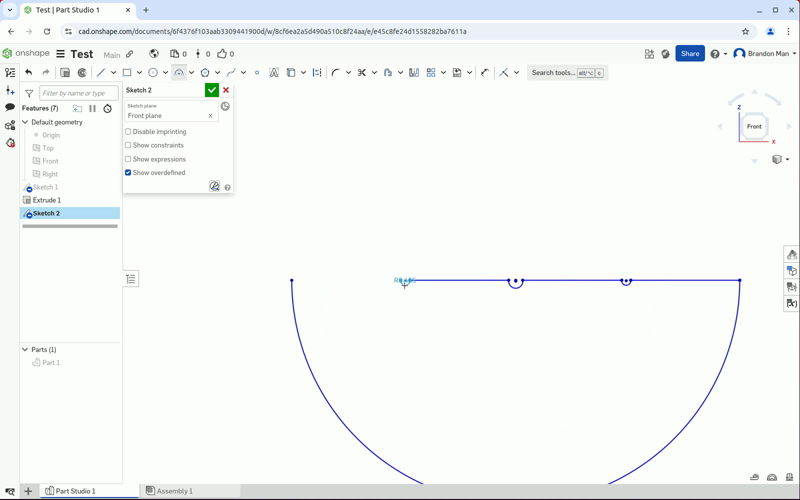
scroll(6)
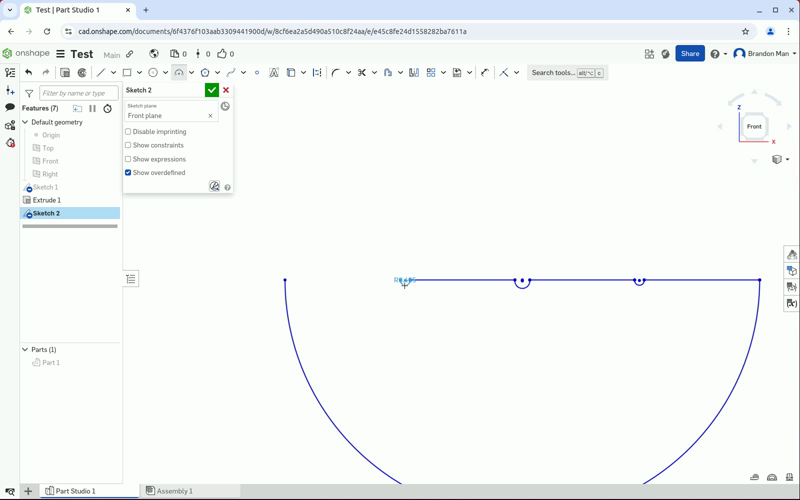
scroll(6)
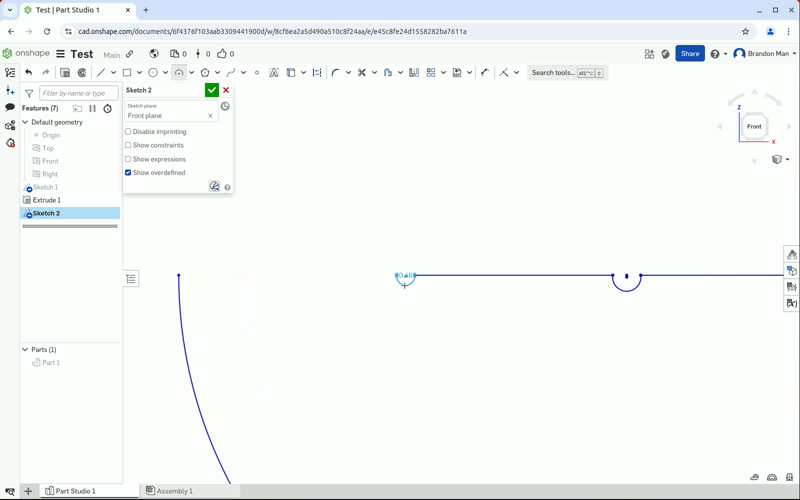
scroll(6)
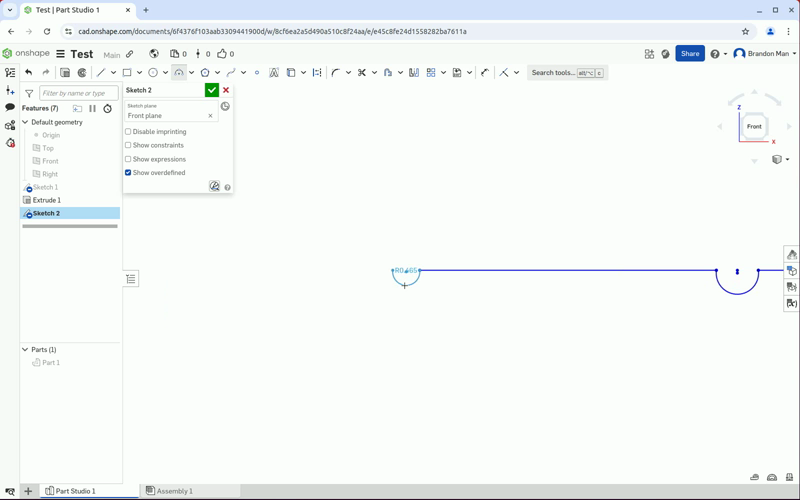
scroll(6)
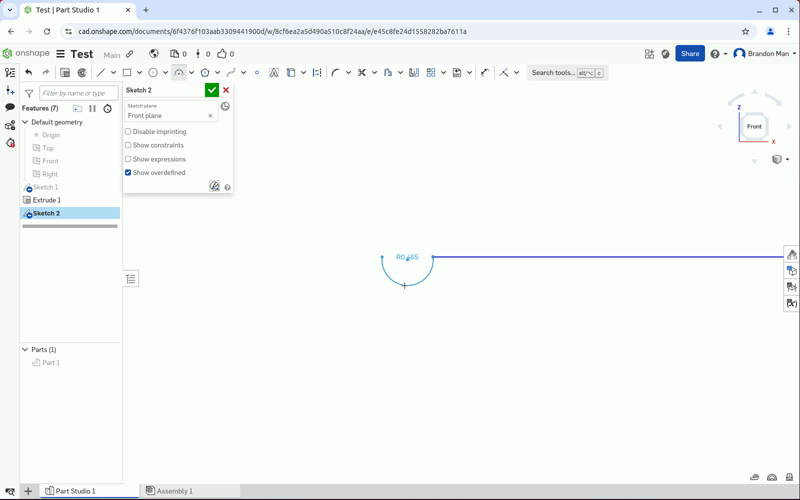
click(404, 285)
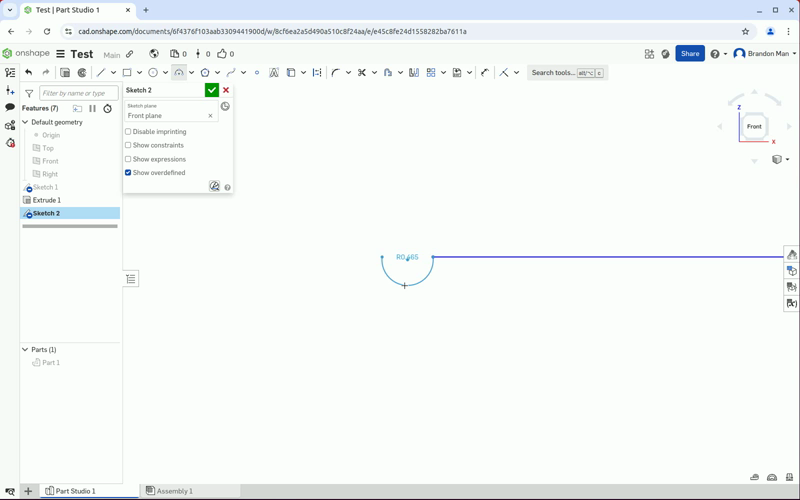
scroll(-6)
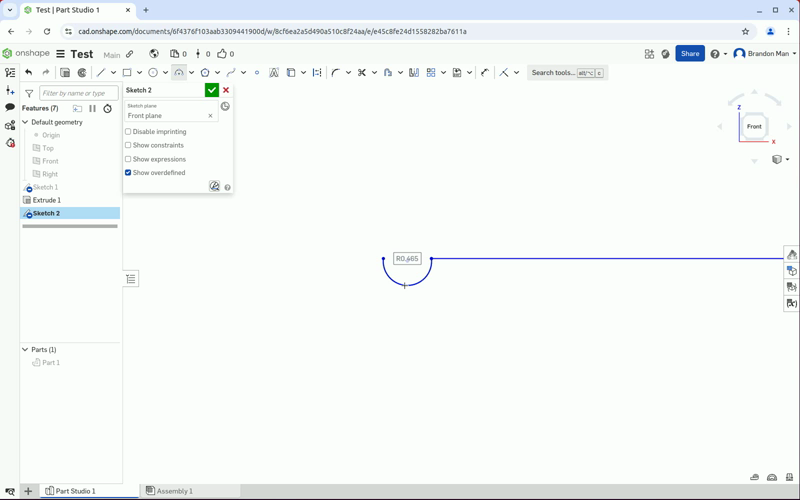
scroll(-6)
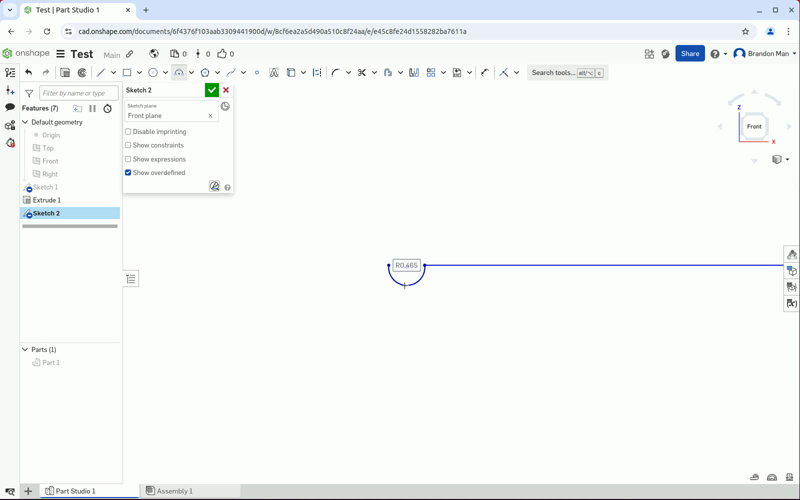
scroll(-6)
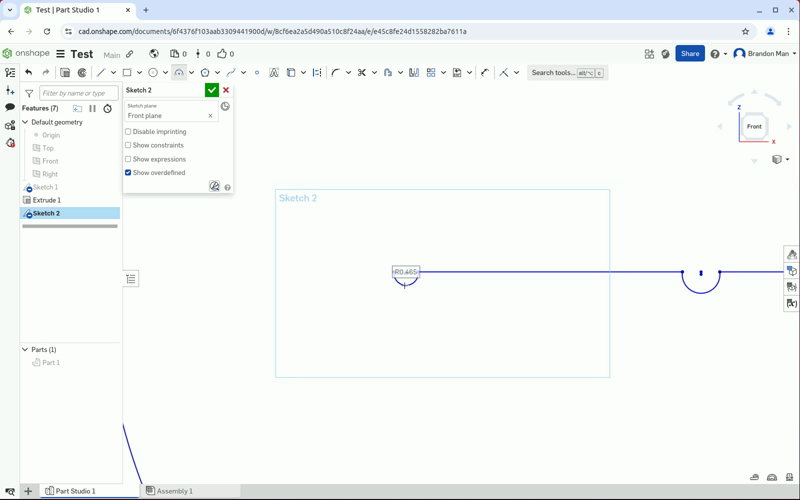
scroll(-6)
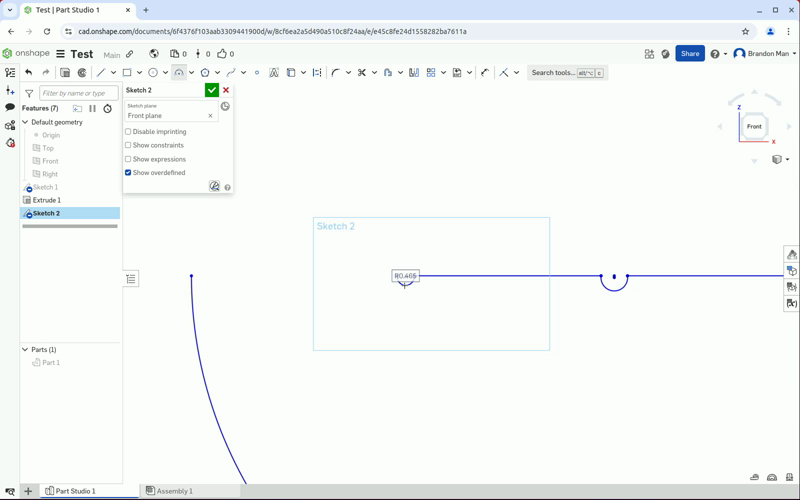
scroll(-6)
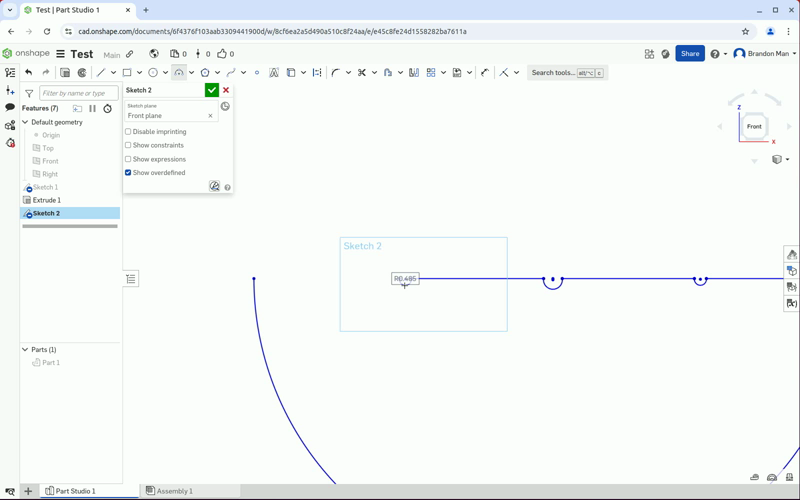
scroll(-6)
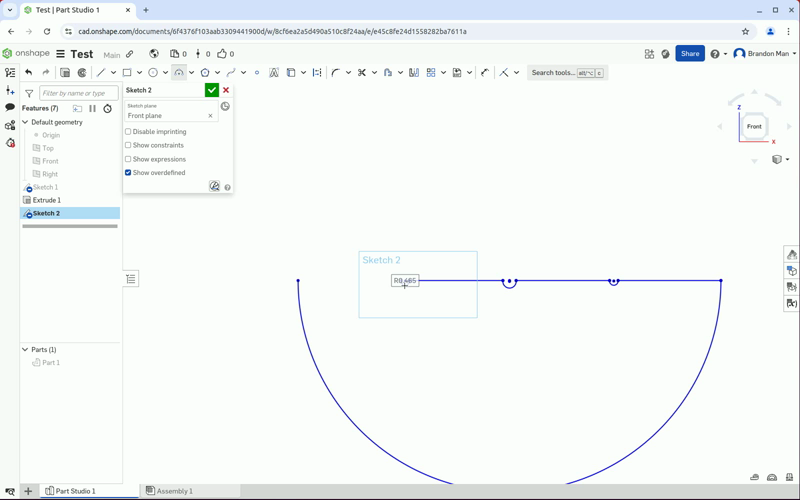
scroll(-6)
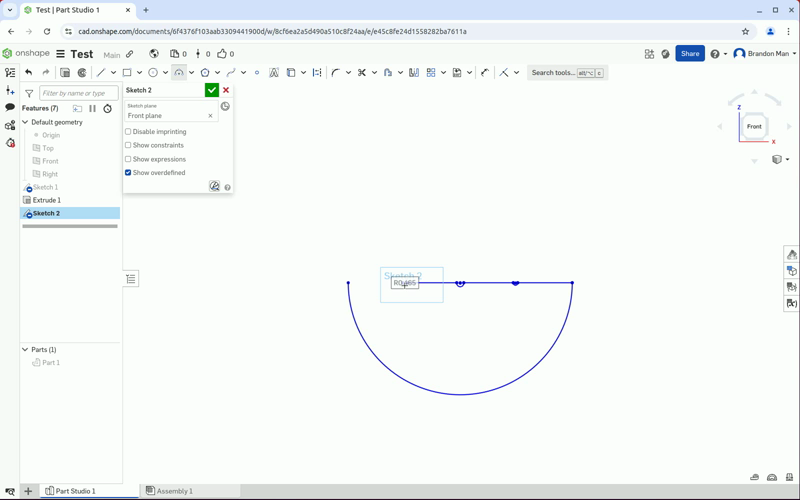
key_up(shift)
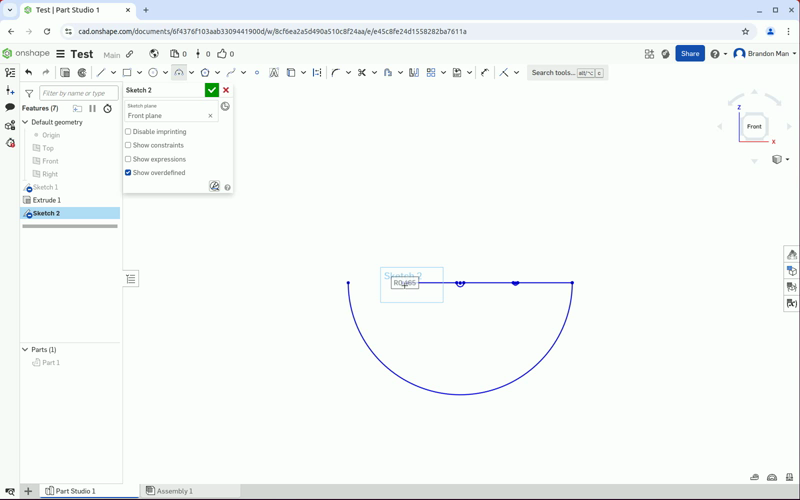
key(esc)
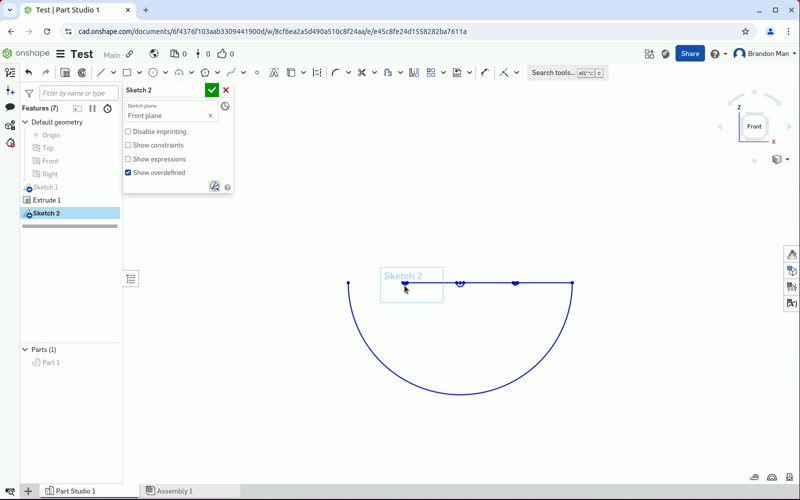
key(l)
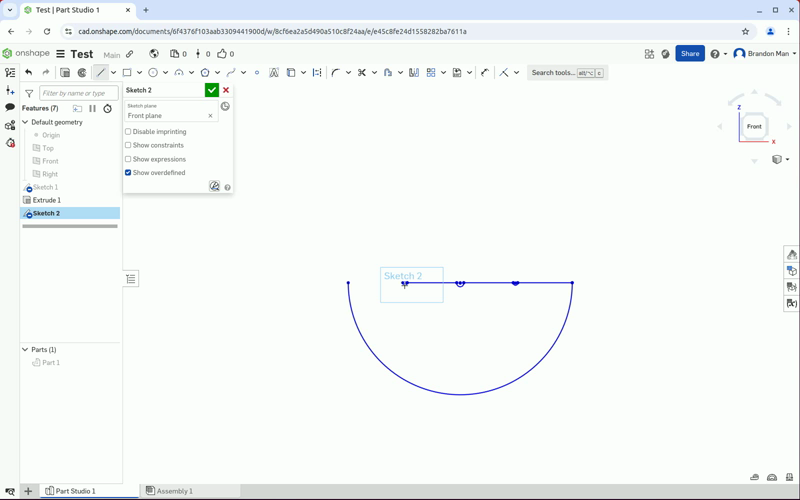
mouse_move(402, 282)
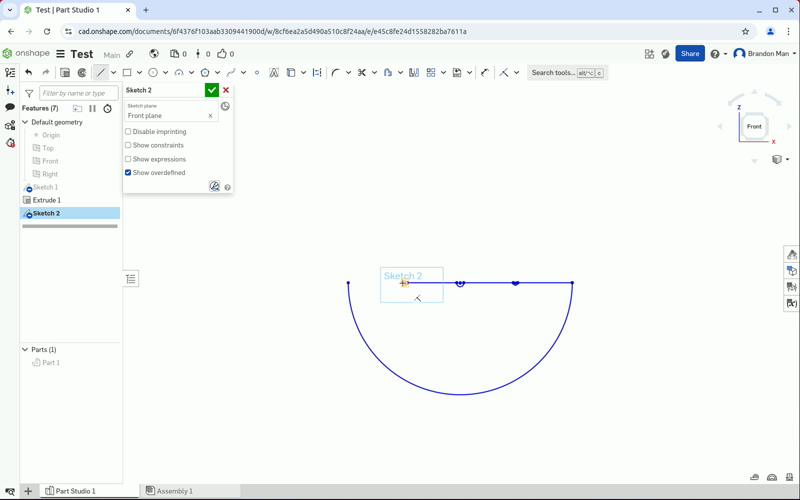
scroll(6)
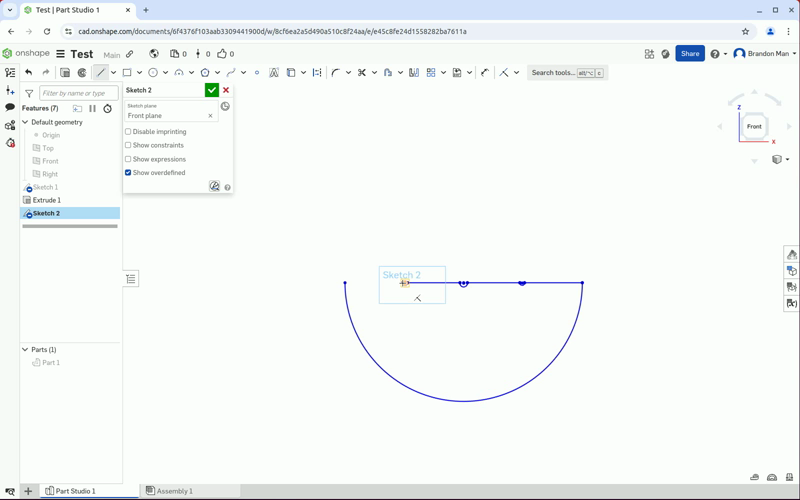
scroll(6)
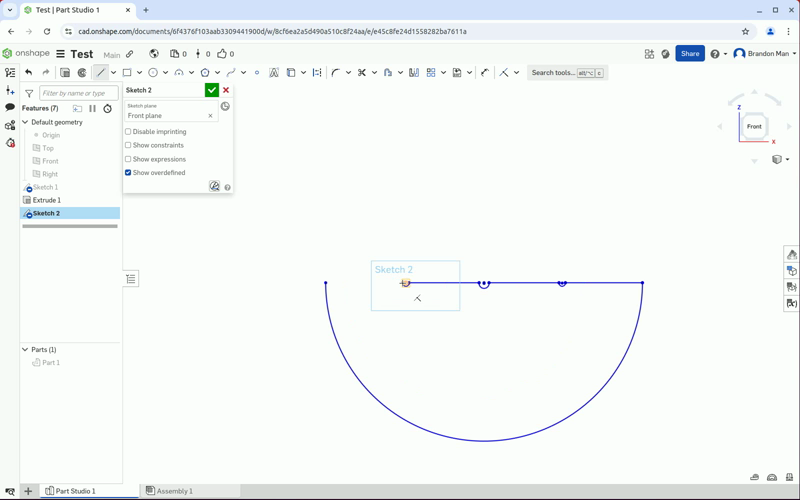
scroll(6)
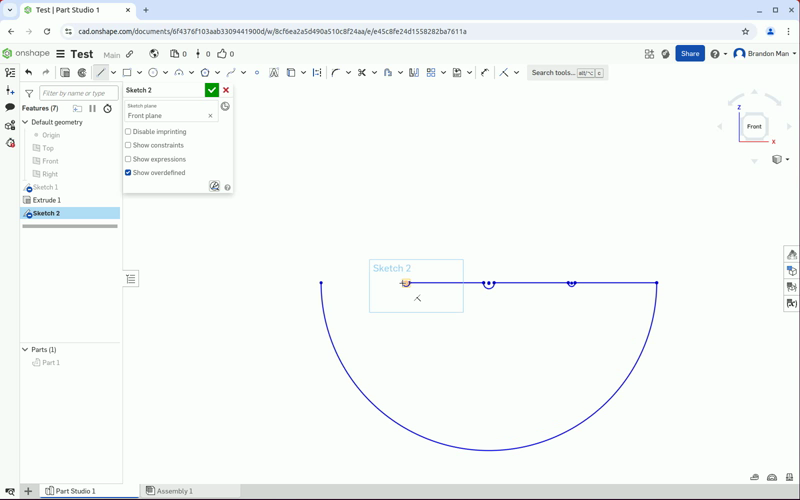
scroll(6)
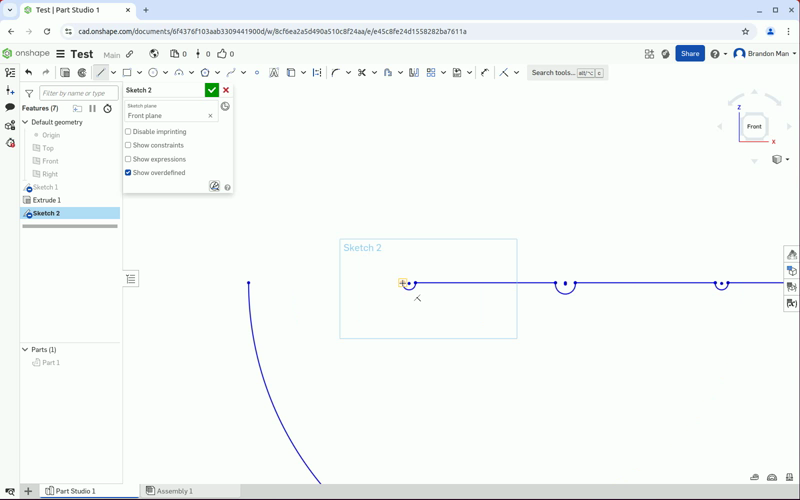
scroll(6)
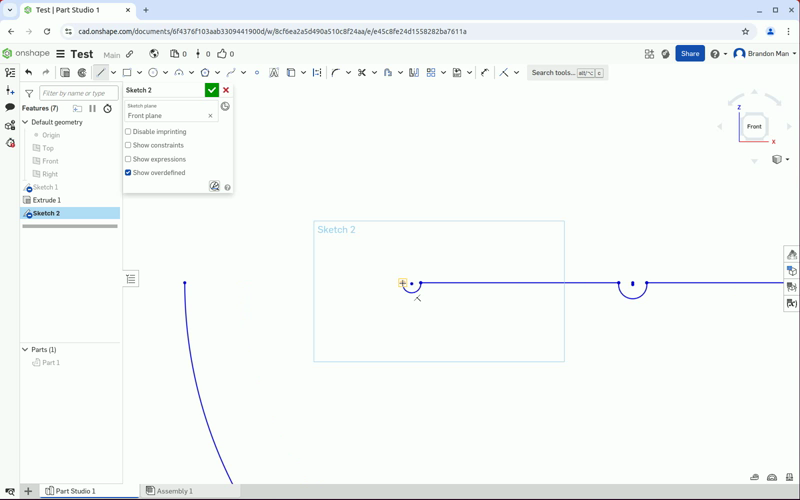
scroll(6)
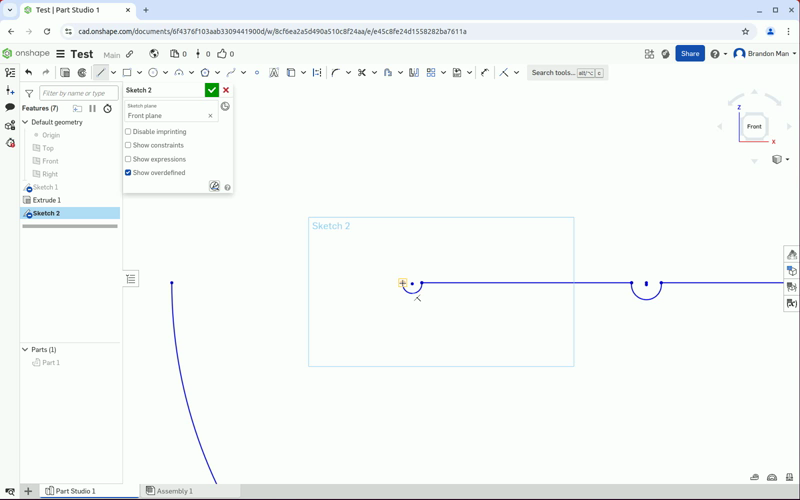
scroll(6)
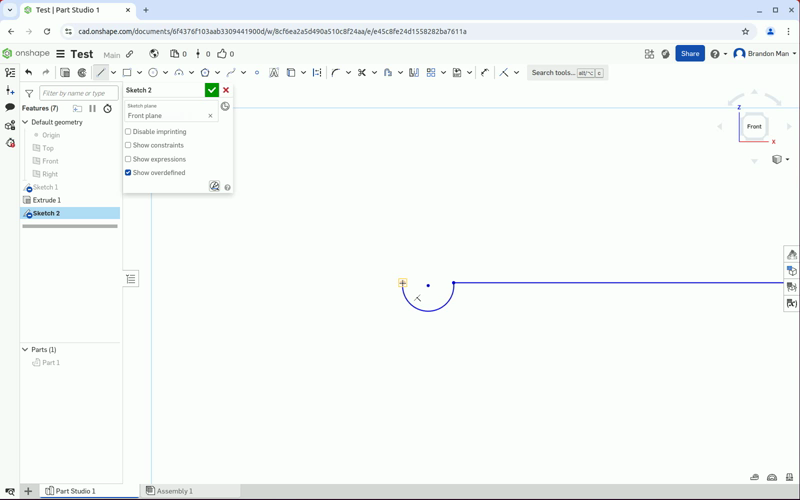
click(402, 282)
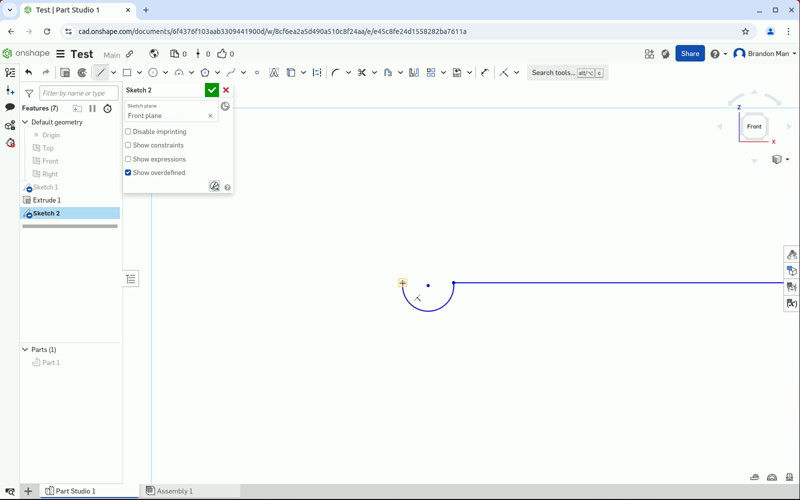
scroll(-6)
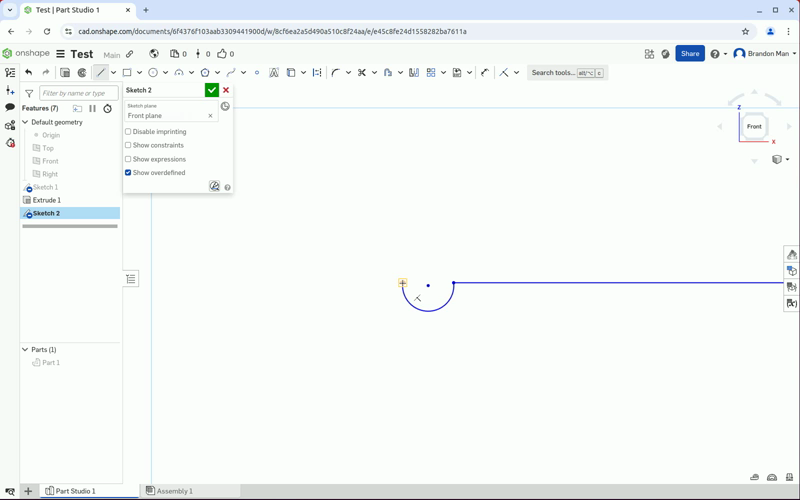
scroll(-6)
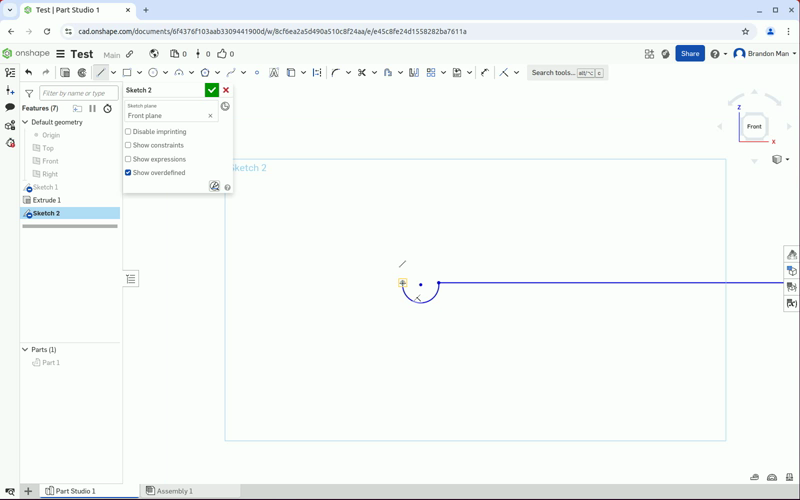
scroll(-6)
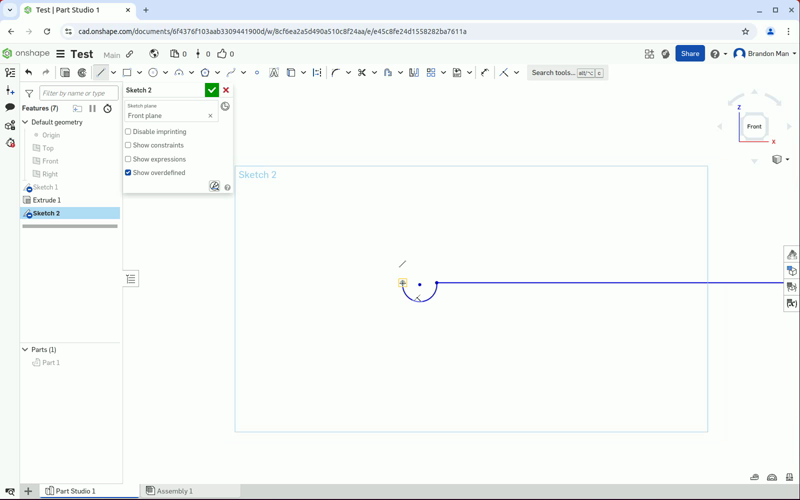
scroll(-6)
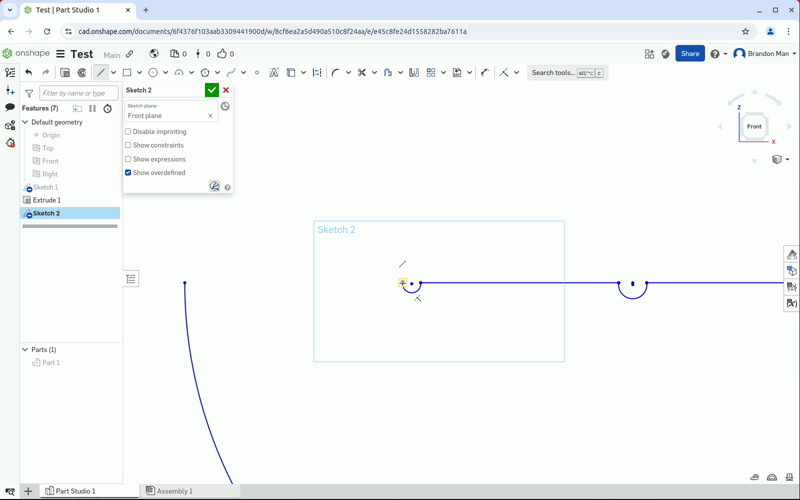
scroll(-6)
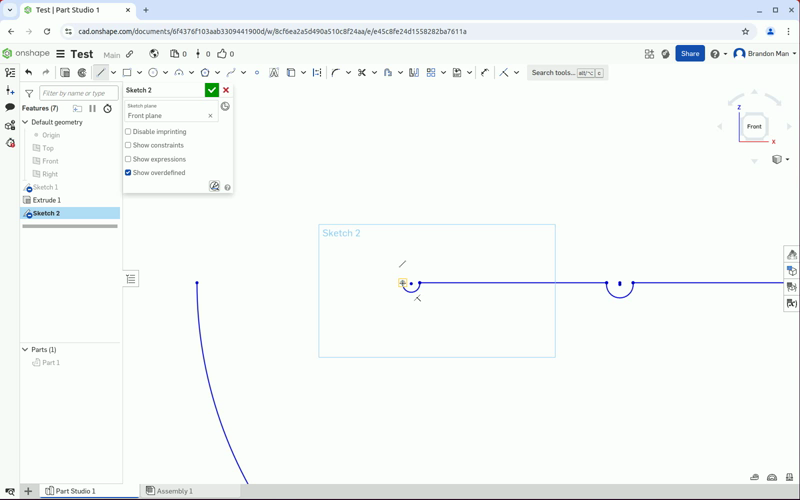
scroll(-6)
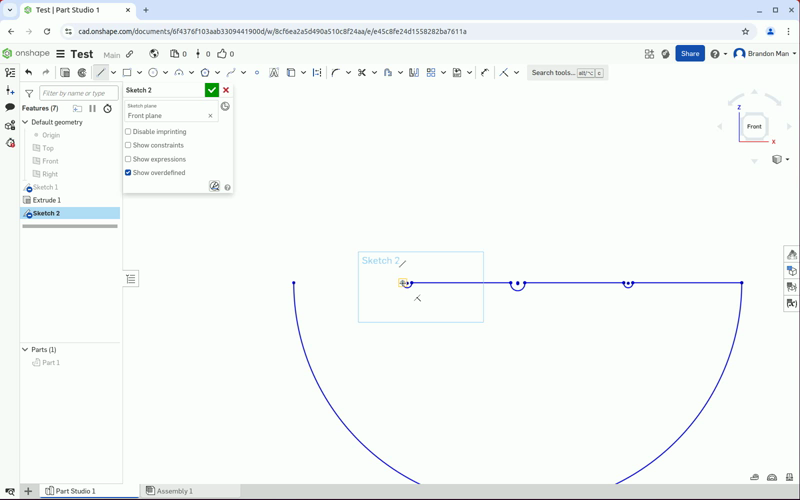
scroll(-6)
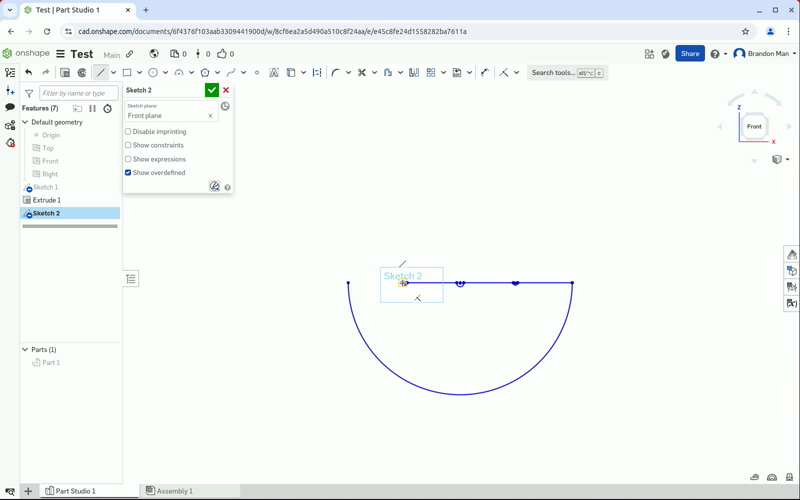
mouse_move(432, 282)
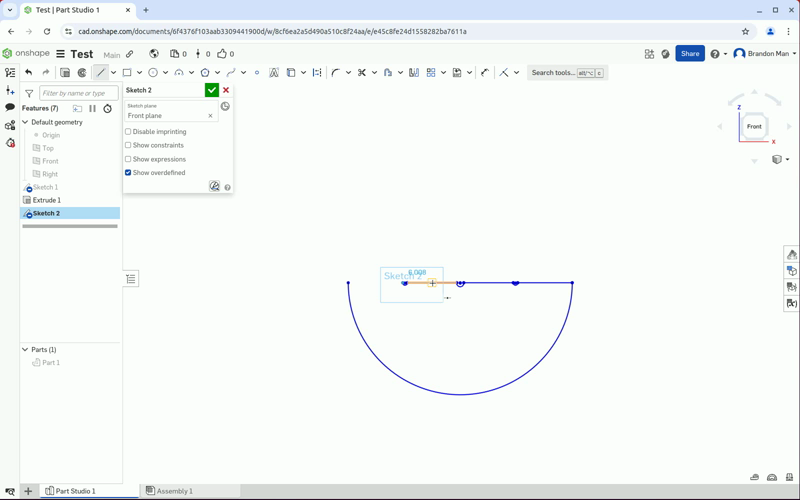
key_down(shift)
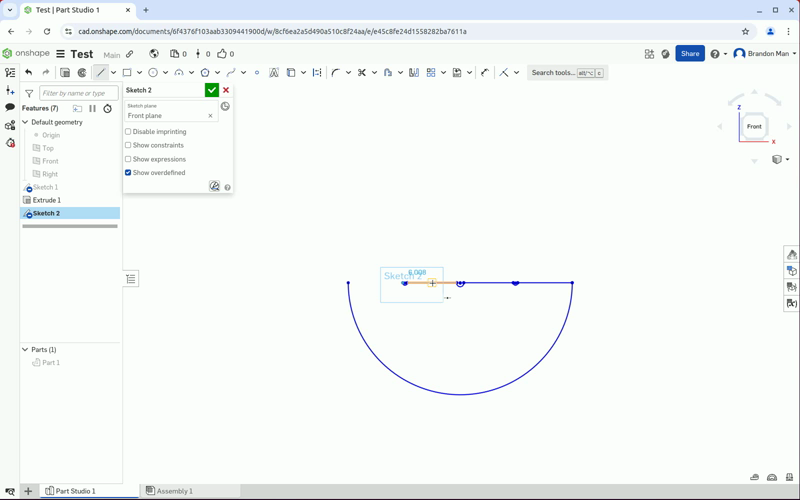
mouse_move(348, 282)
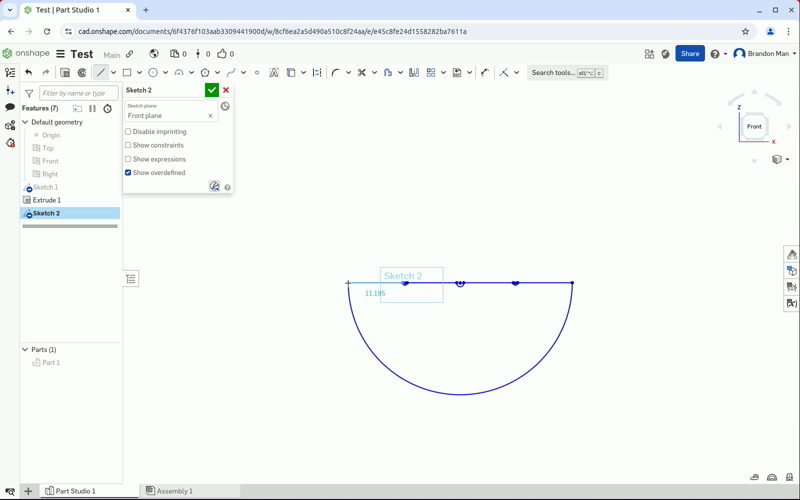
key_up(shift)
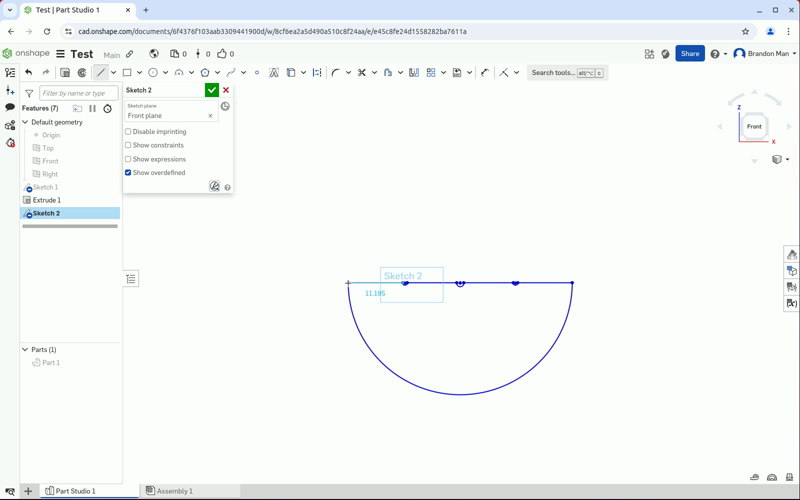
click(348, 282)
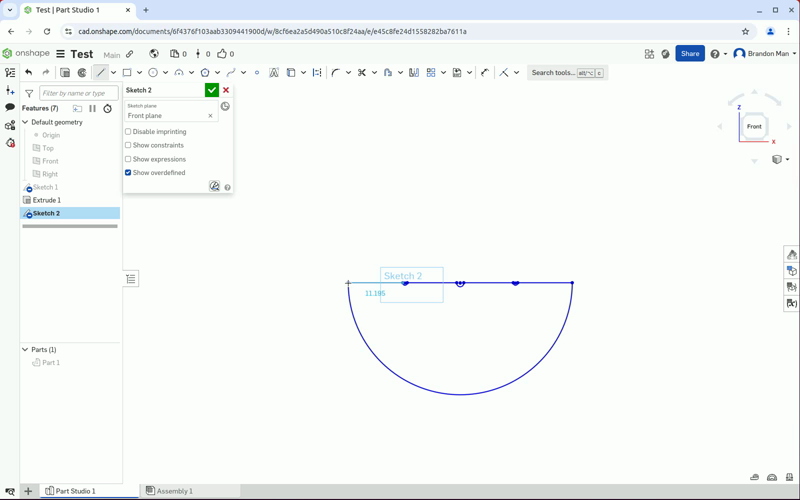
key(esc)
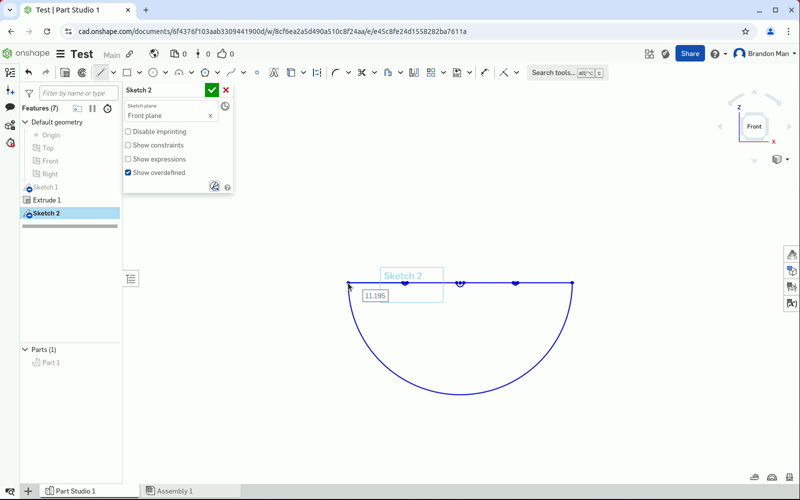
mouse_move(538, 318)
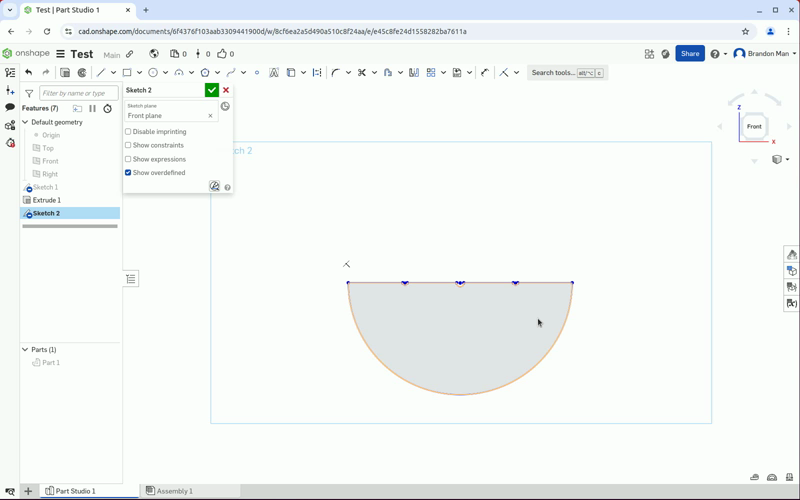
scroll(6)
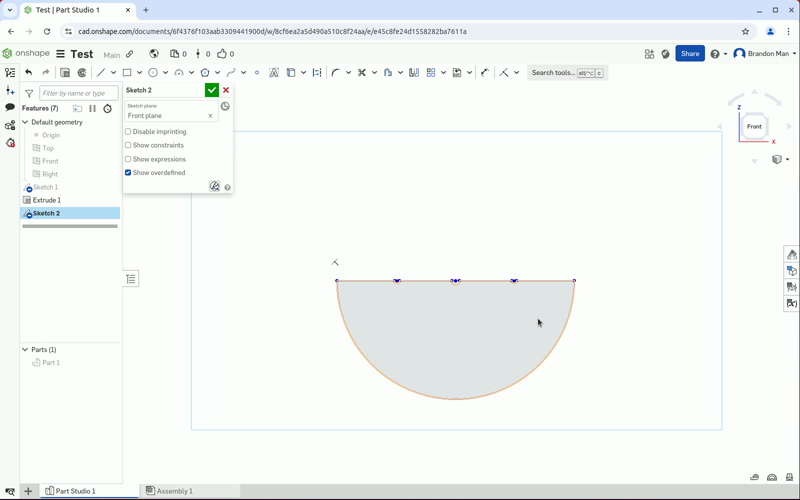
scroll(6)
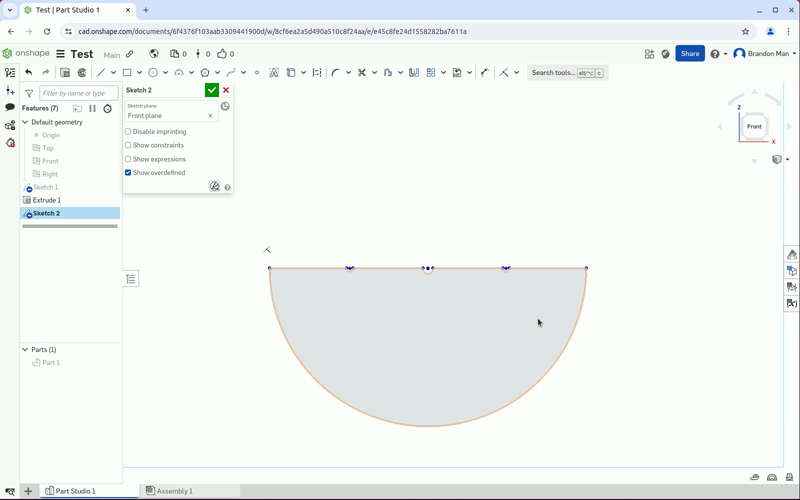
scroll(6)
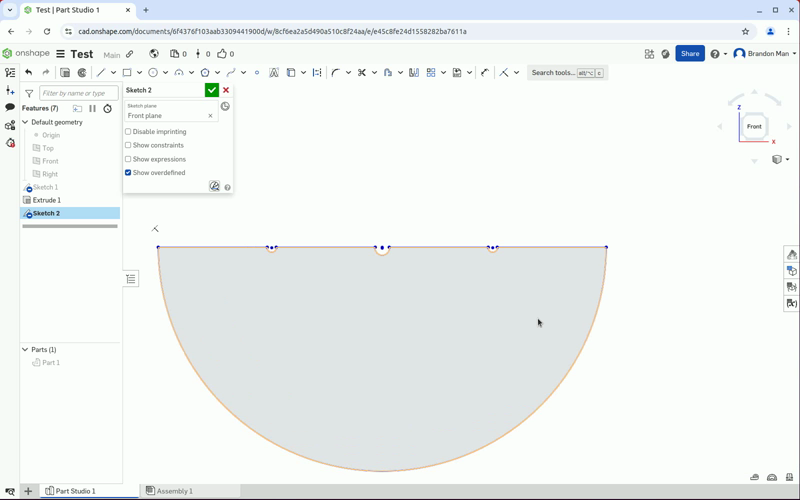
scroll(6)
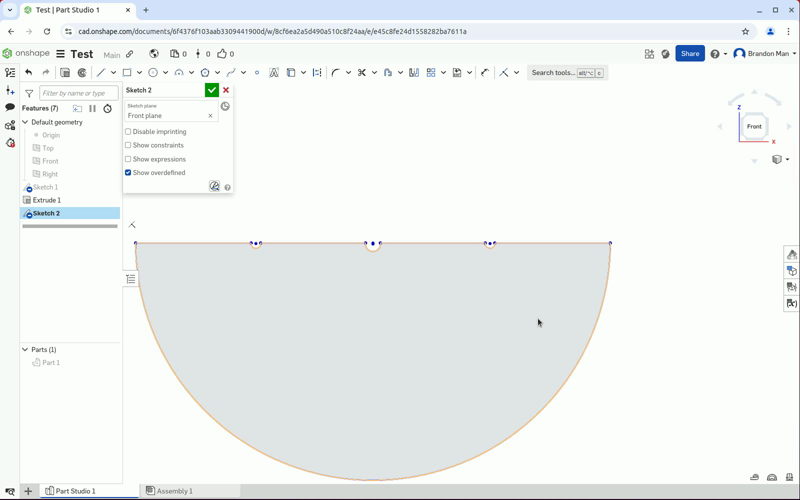
scroll(6)
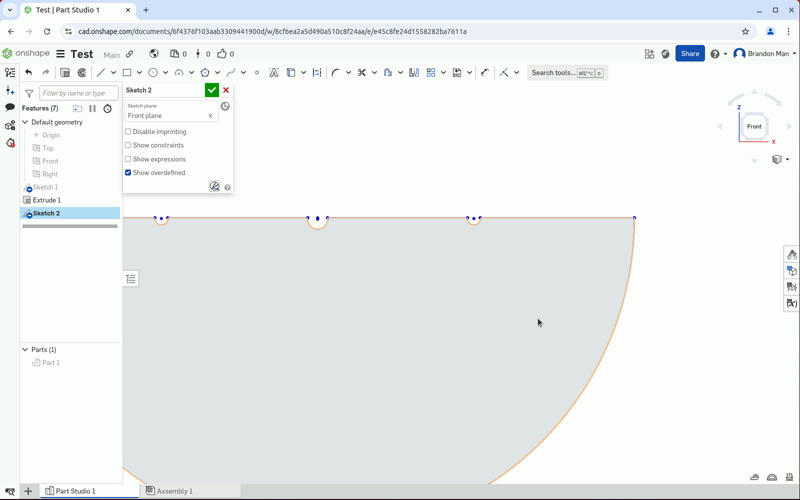
scroll(6)
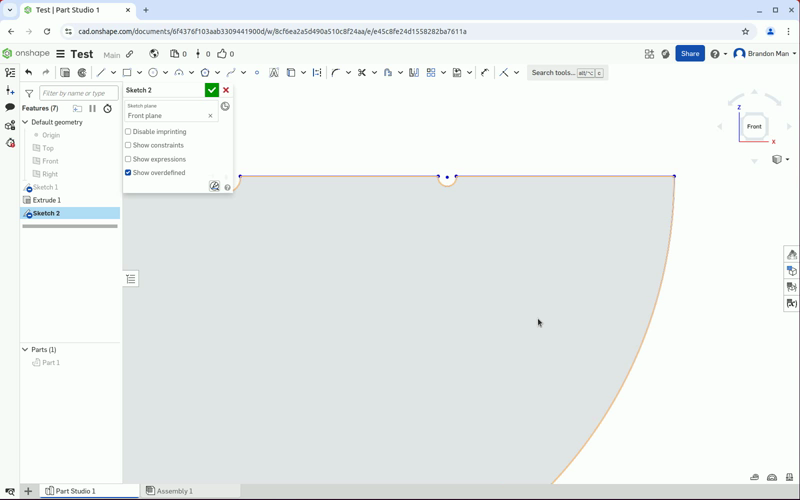
scroll(6)
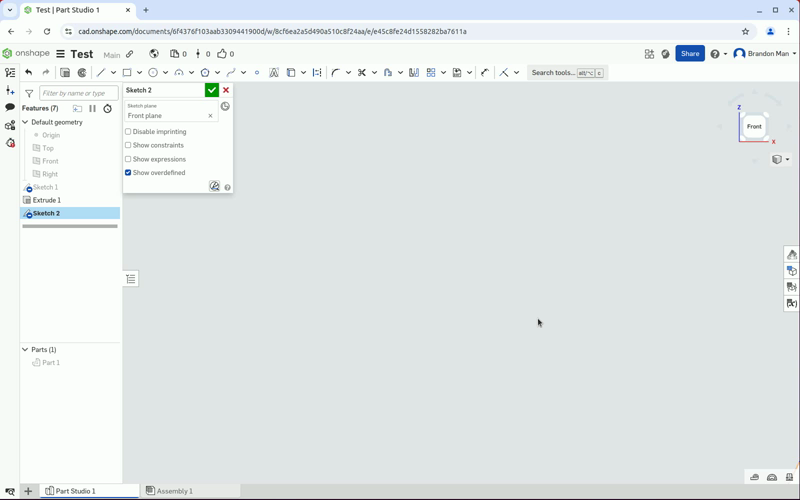
click(538, 318)
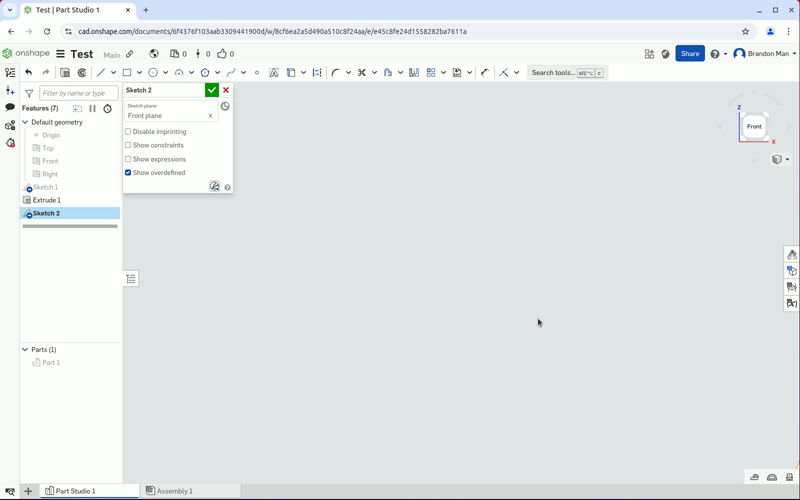
scroll(-6)
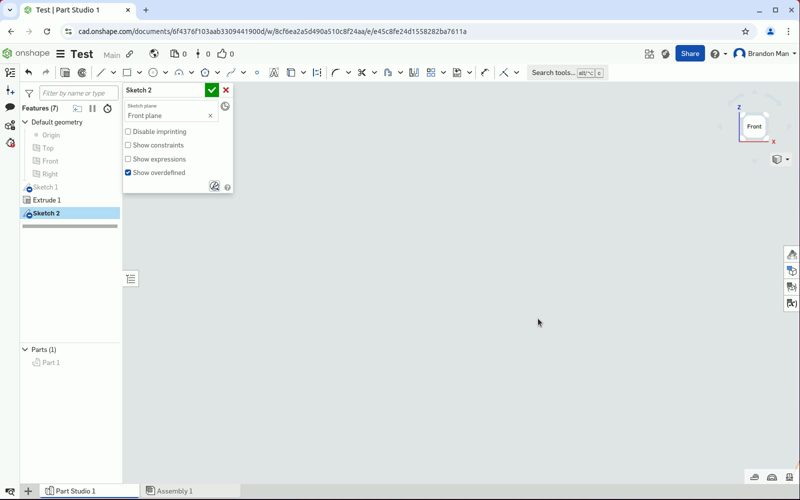
scroll(-6)
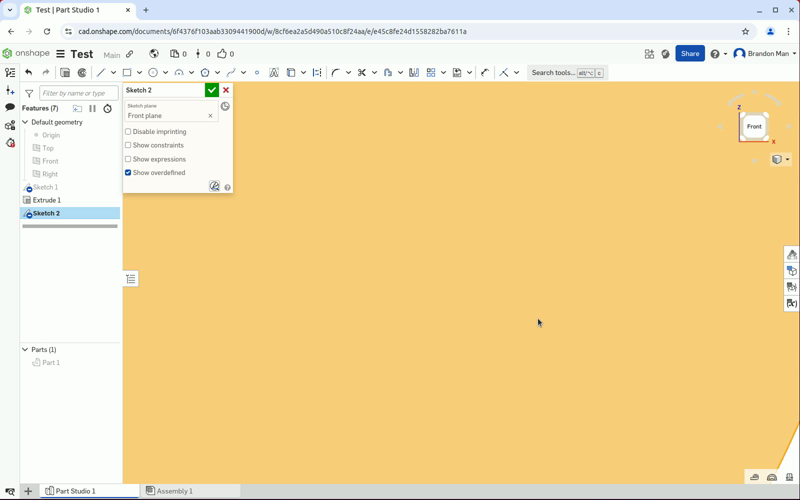
scroll(-6)
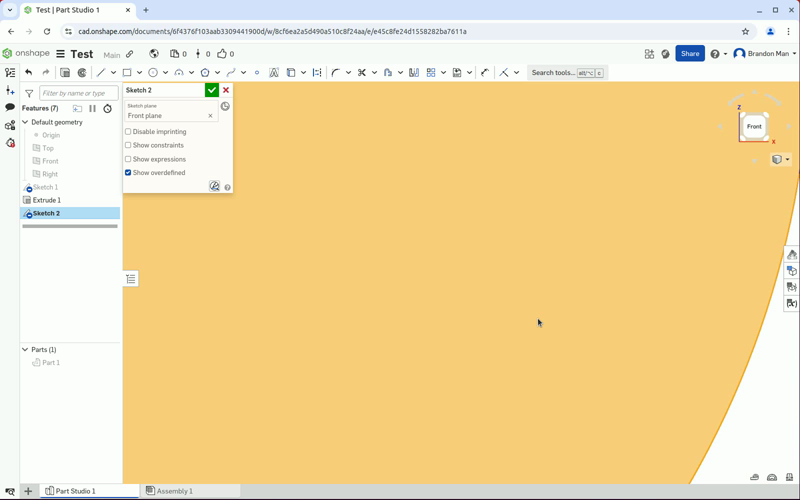
scroll(-6)
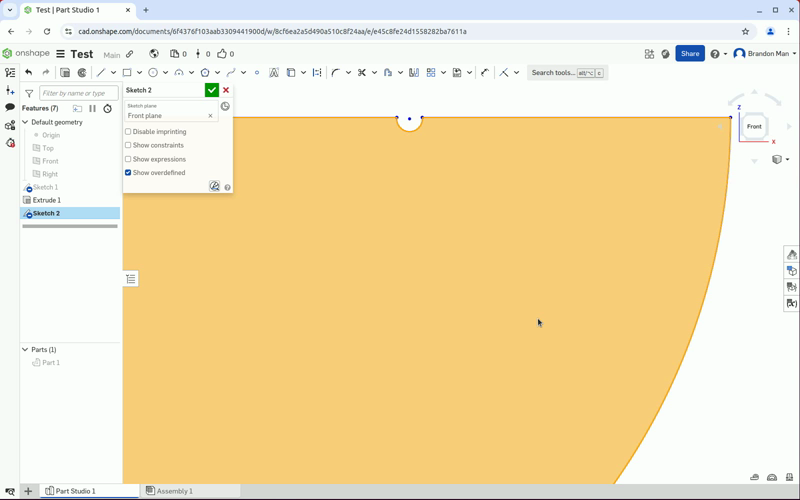
scroll(-6)
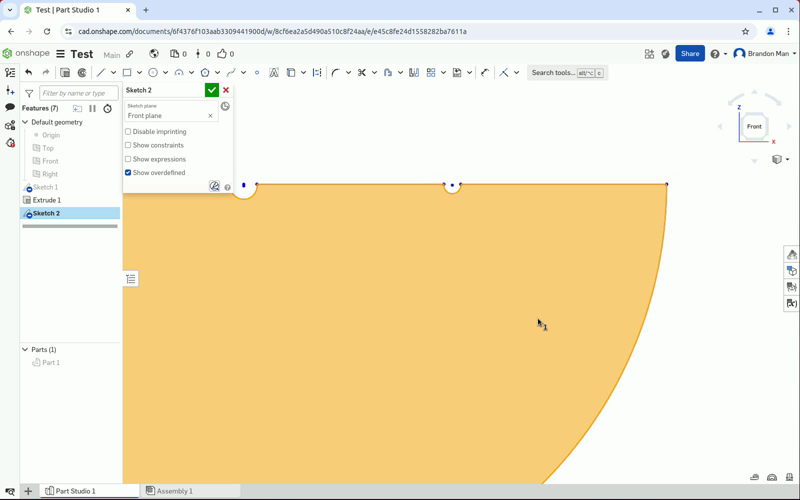
scroll(-6)
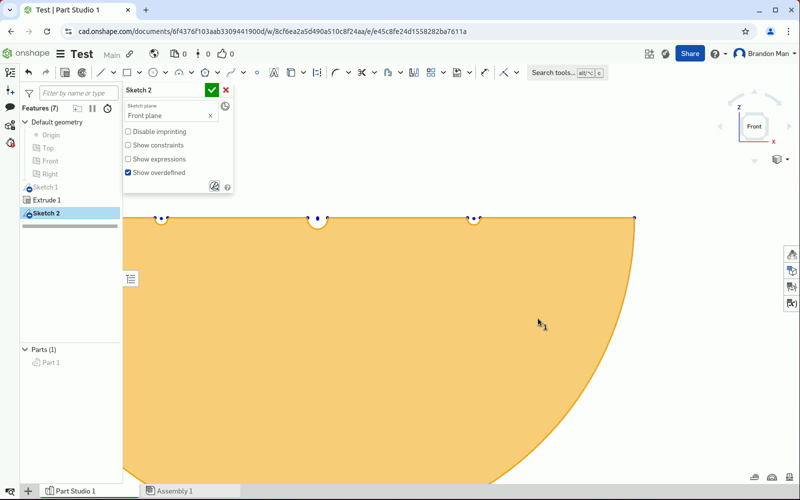
scroll(-6)
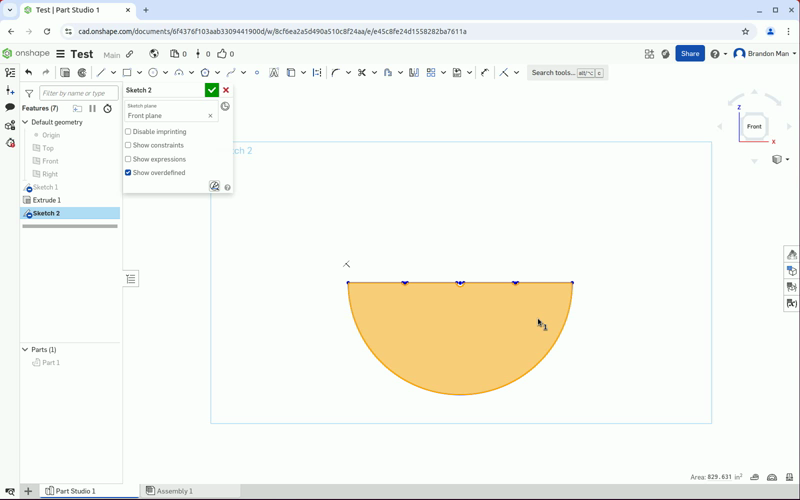
mouse_move(73, 352)
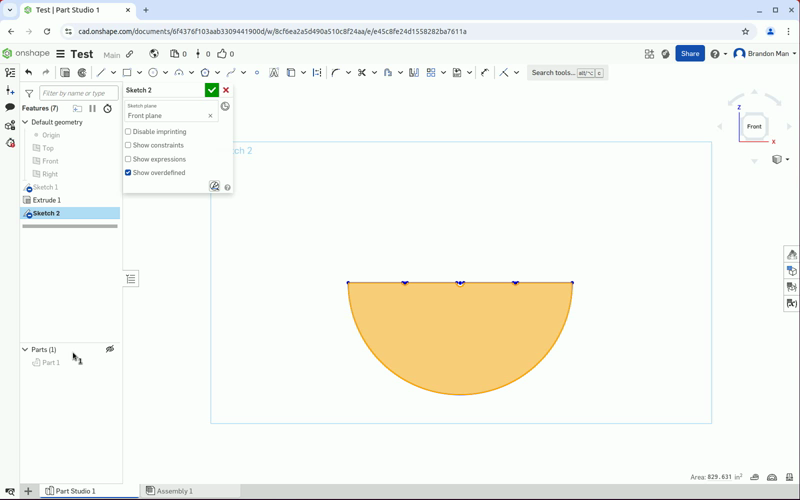
key(shift+y)
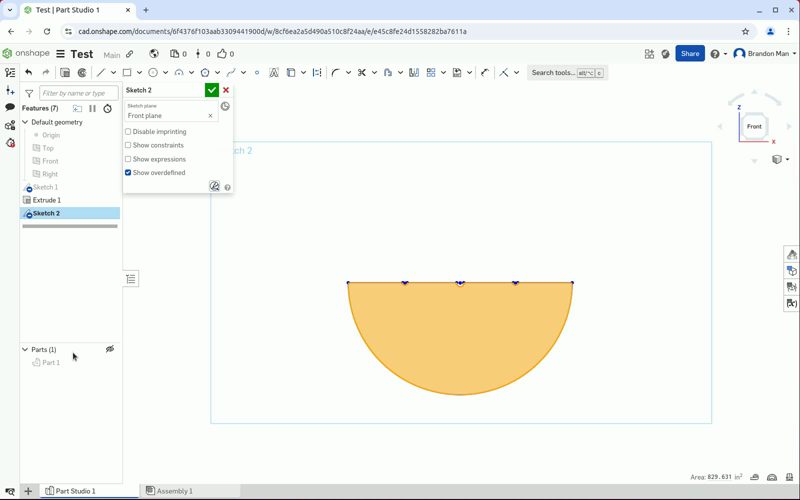
key(shift+e)
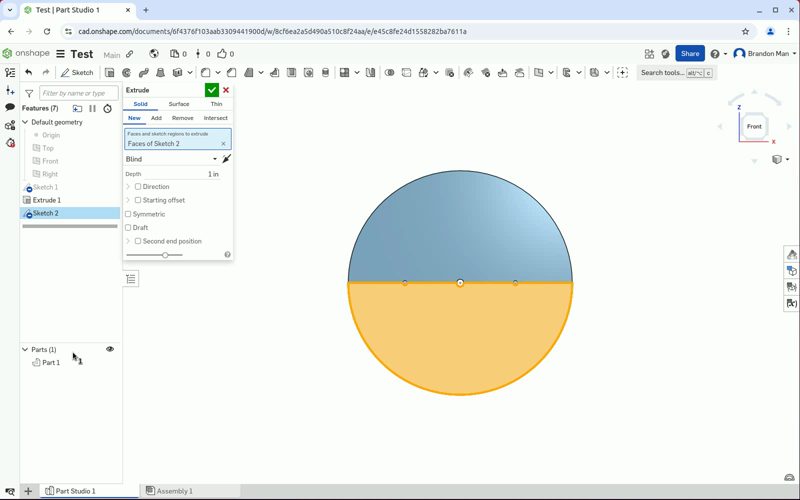
mouse_move(143, 106)
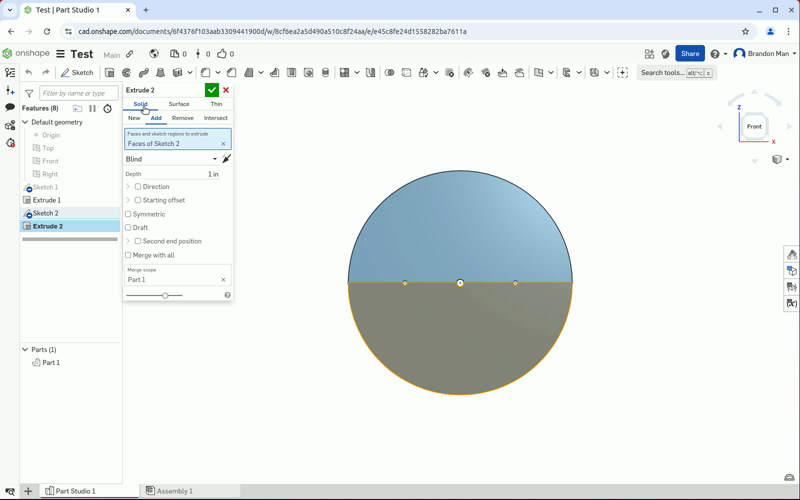
click(143, 106)
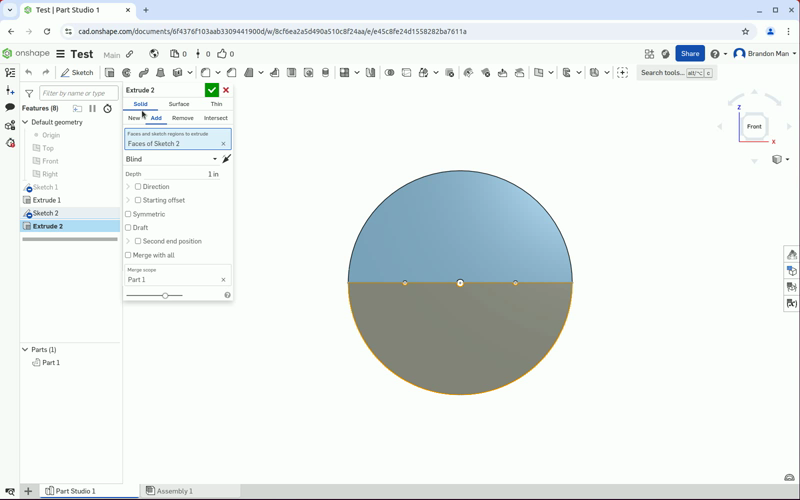
mouse_move(137, 120)
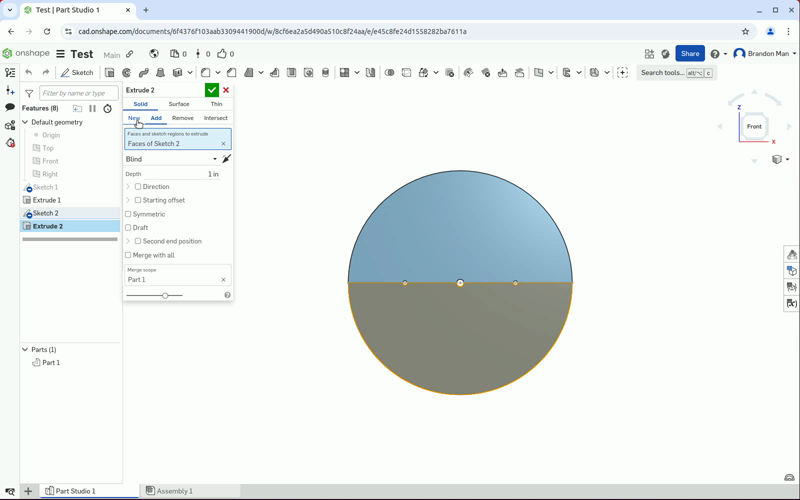
click(137, 120)
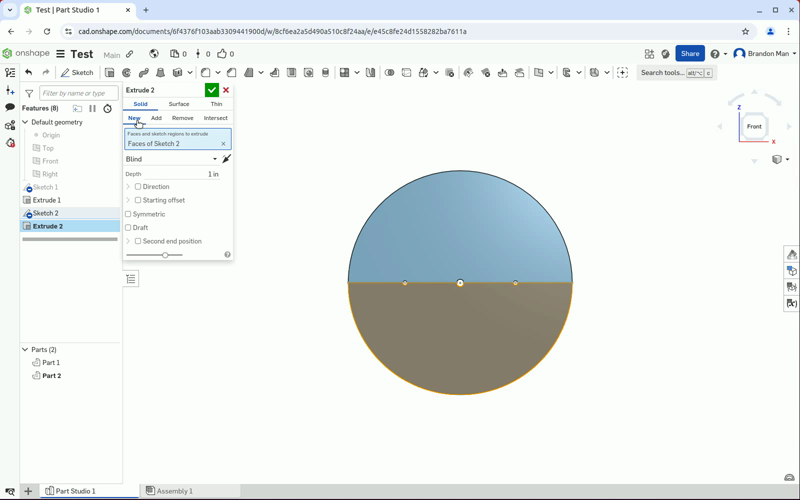
key(tab, 4)
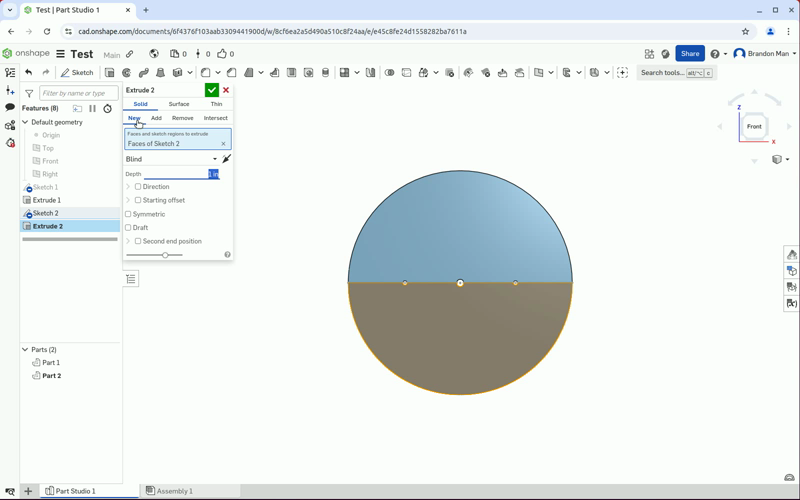
text(9.147)
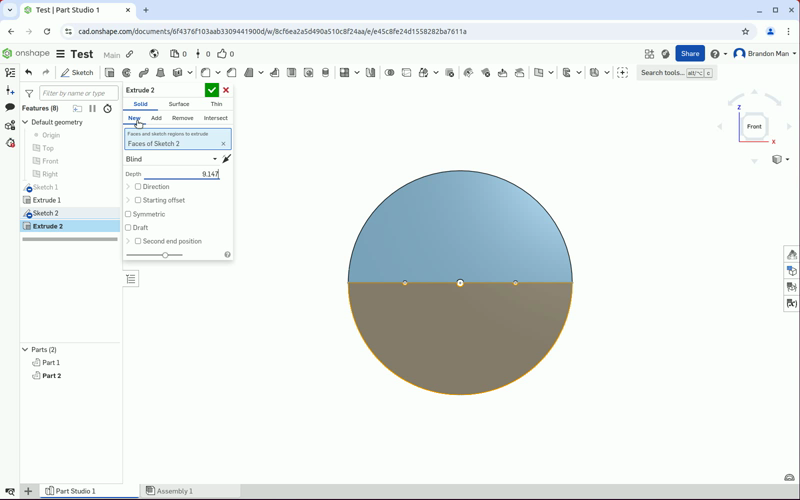
key(enter)
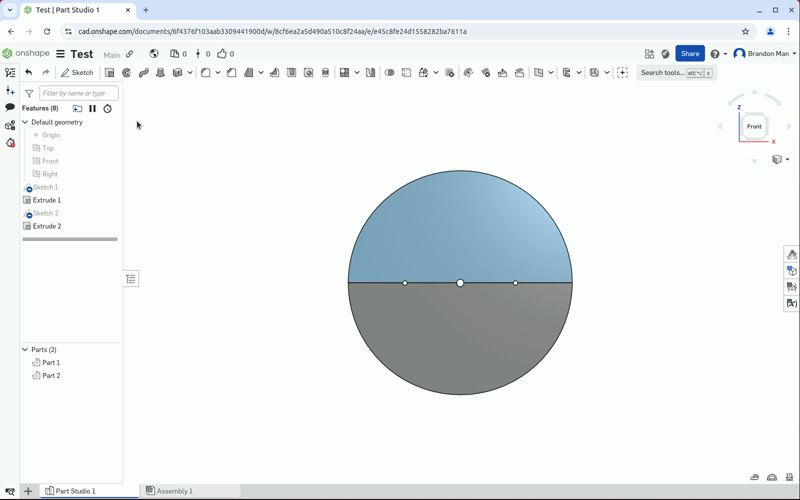
key(shift+h)
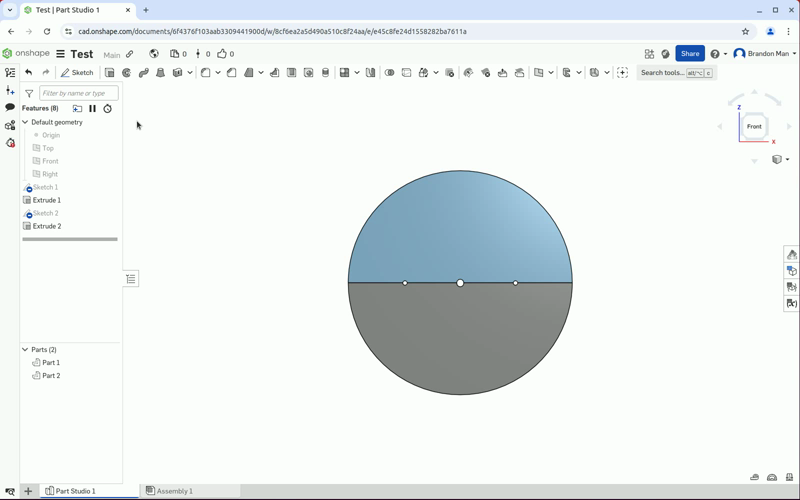
key(shift+h)
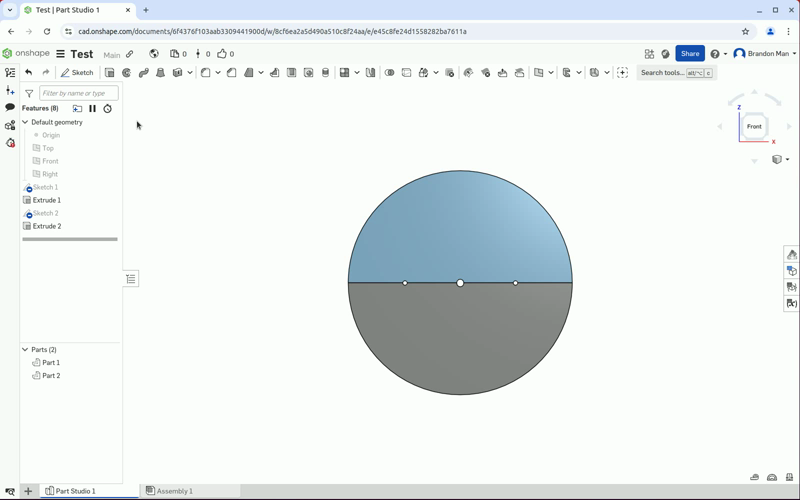
key(shift+7)
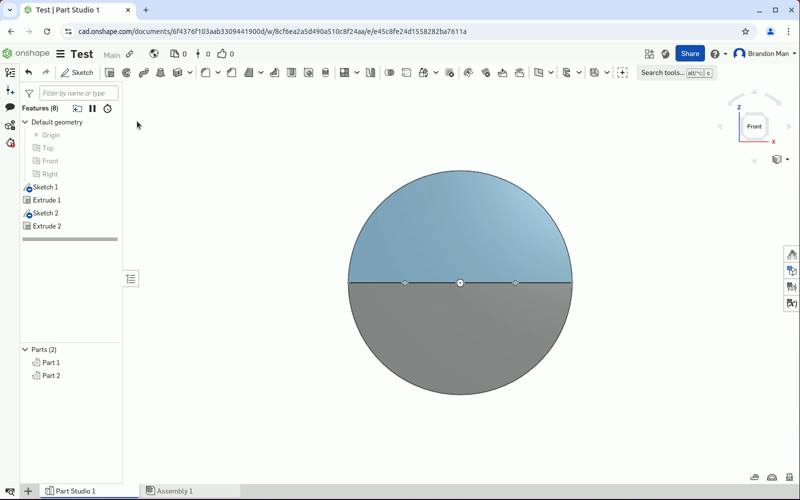
key(left, 2)
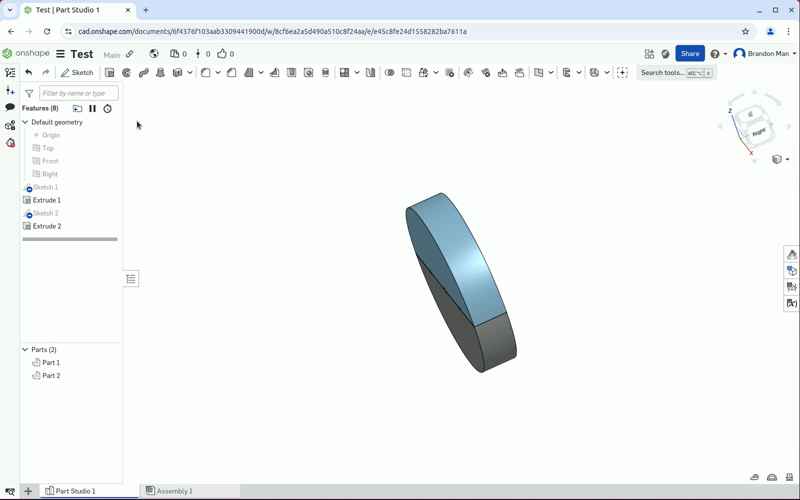
key(down, 2)
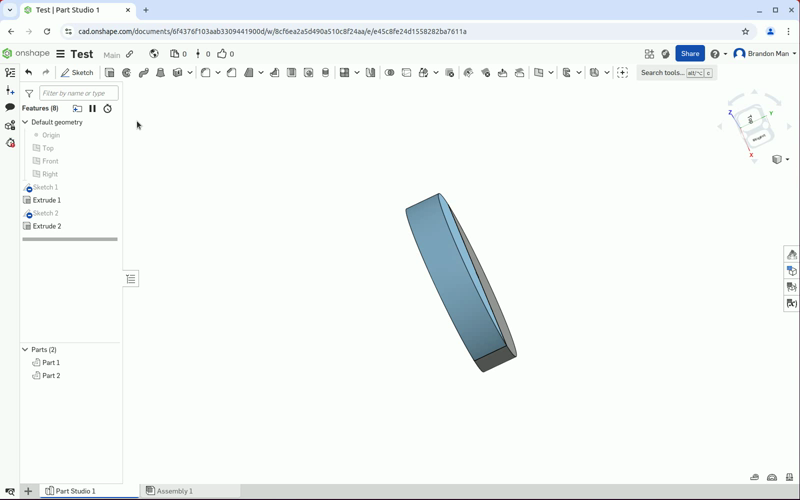
key(up, 2)
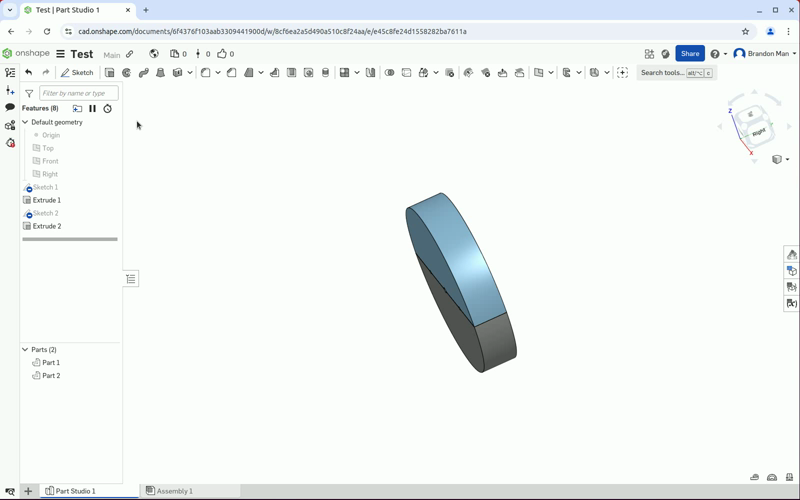
key(right, 2)
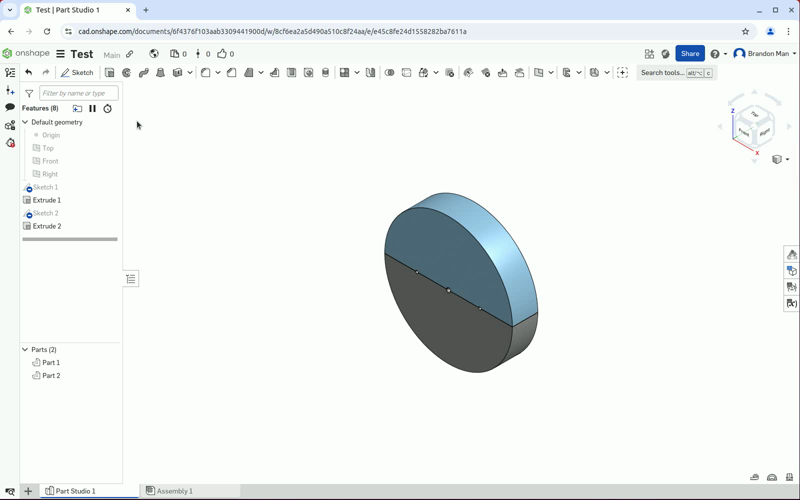
mouse_move(73, 189)
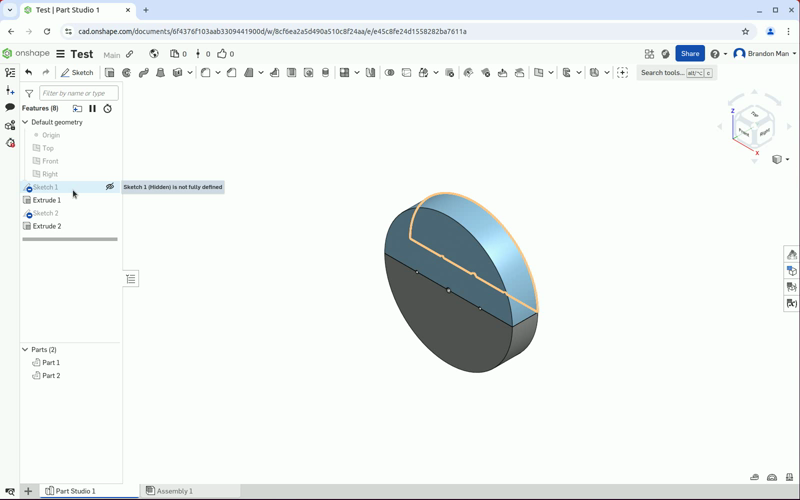
click(73, 189)